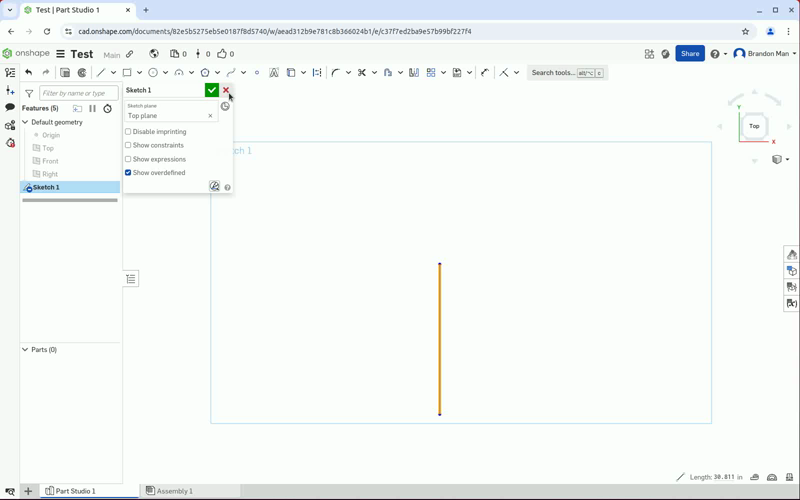
key(shift+h)
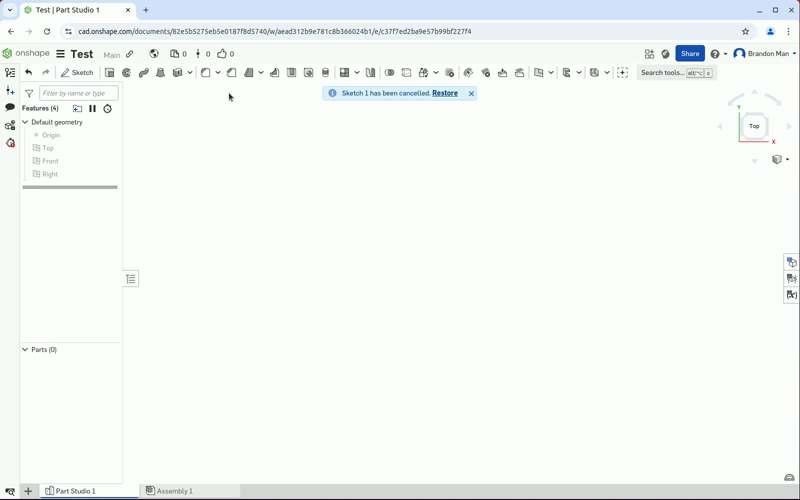
mouse_move(73, 352)
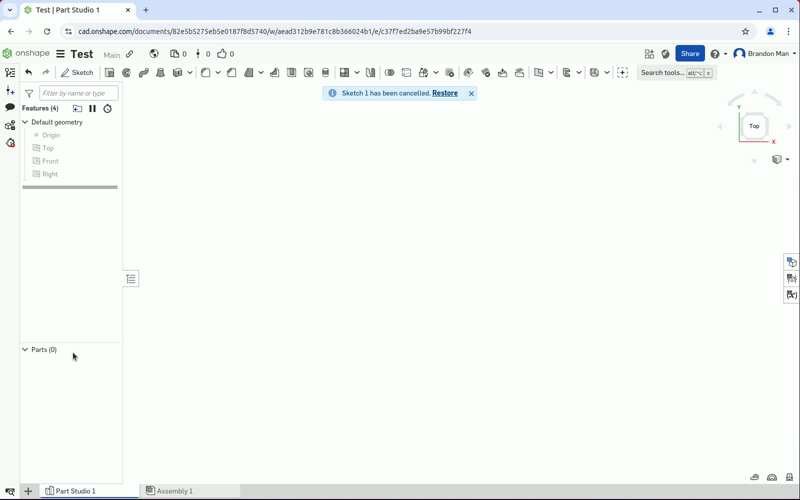
key(y)
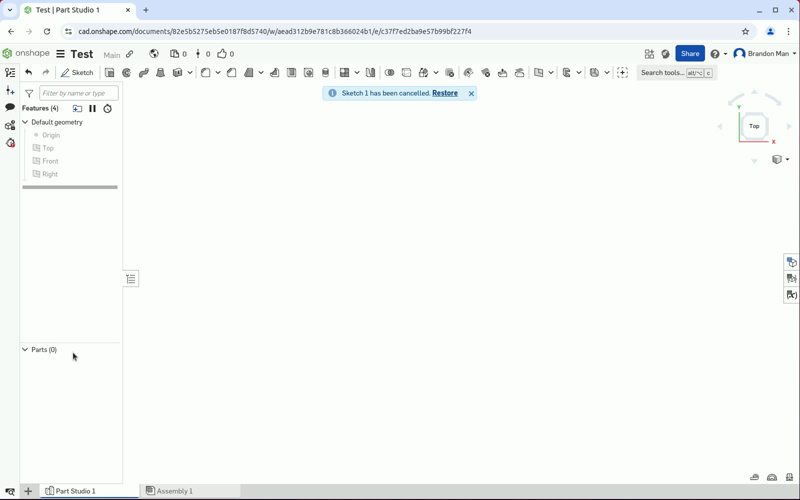
key(shift+p)
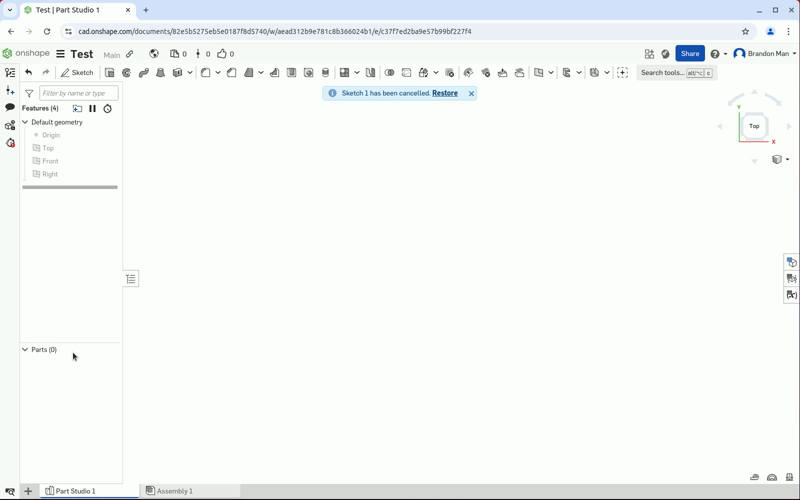
key(space)
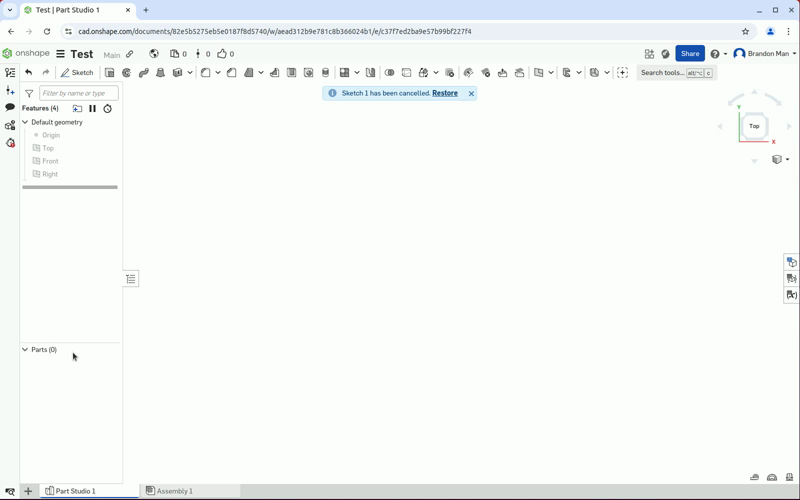
key_down(shift)
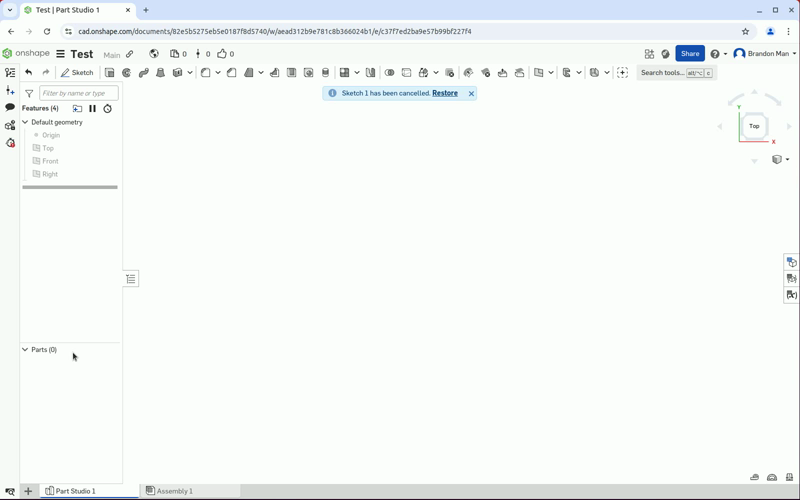
key(up)
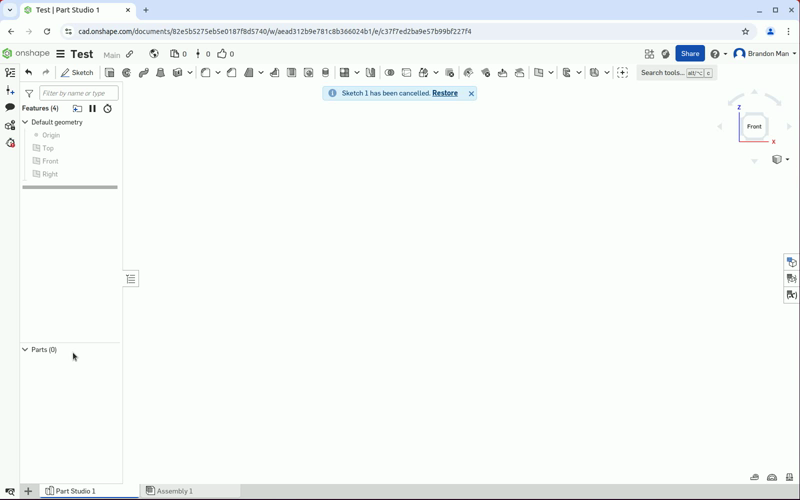
key_up(shift)
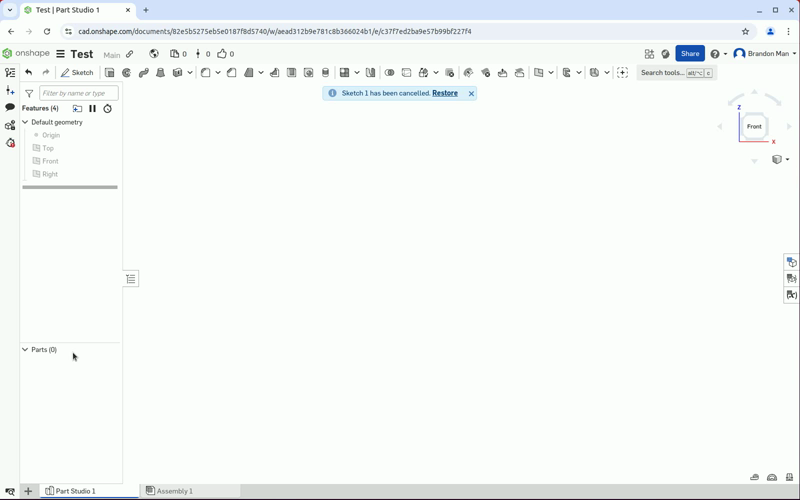
mouse_move(73, 352)
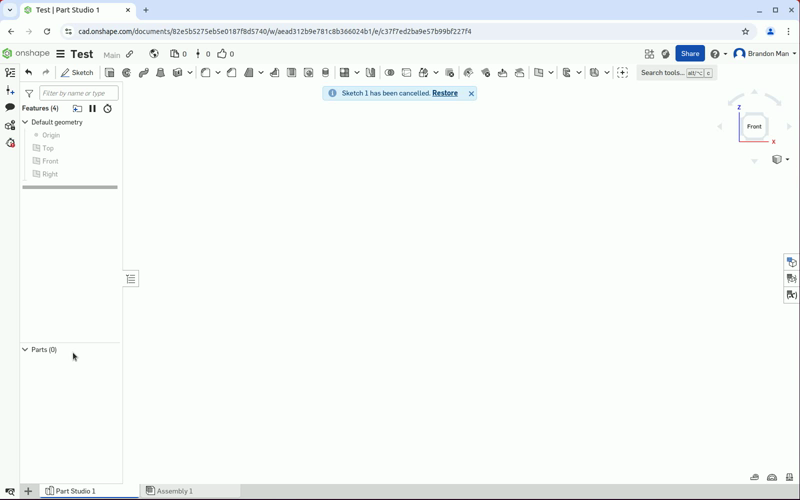
key(shift+y)
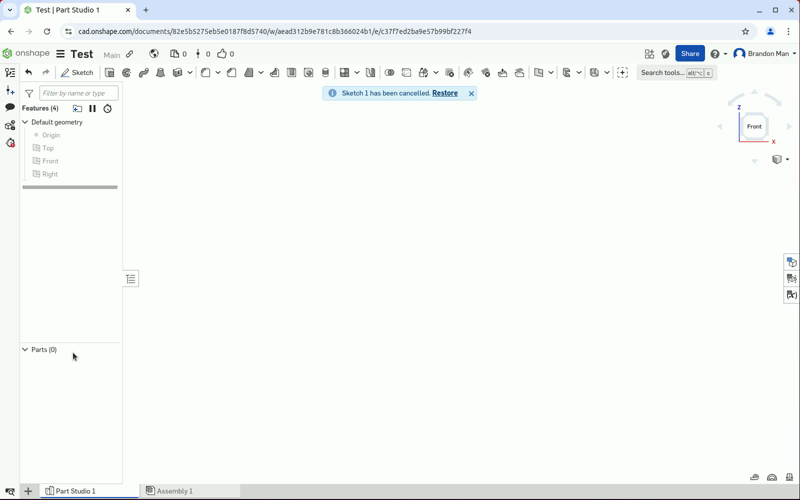
key(shift+s)
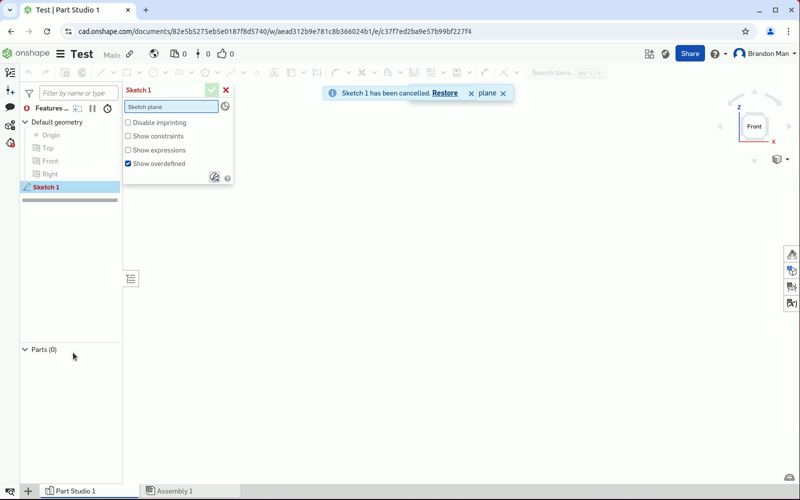
mouse_move(73, 163)
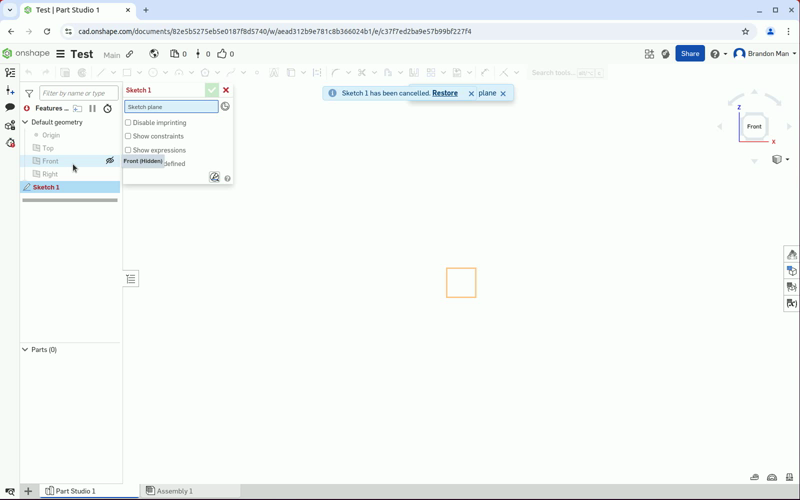
click(73, 163)
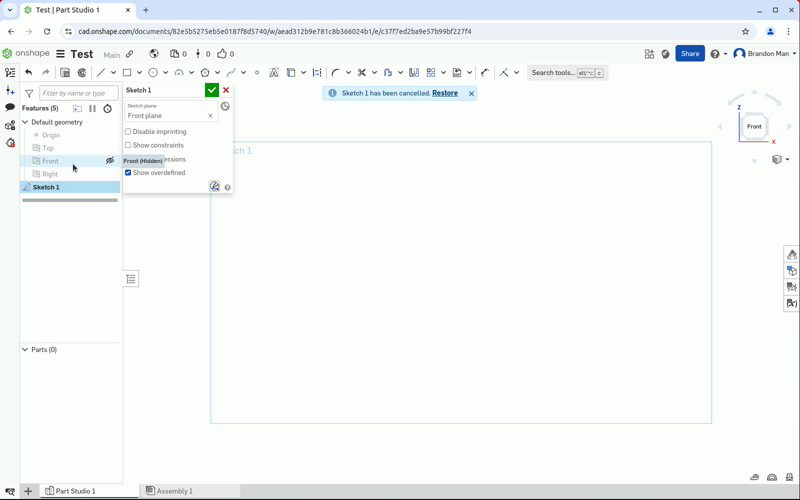
mouse_move(73, 352)
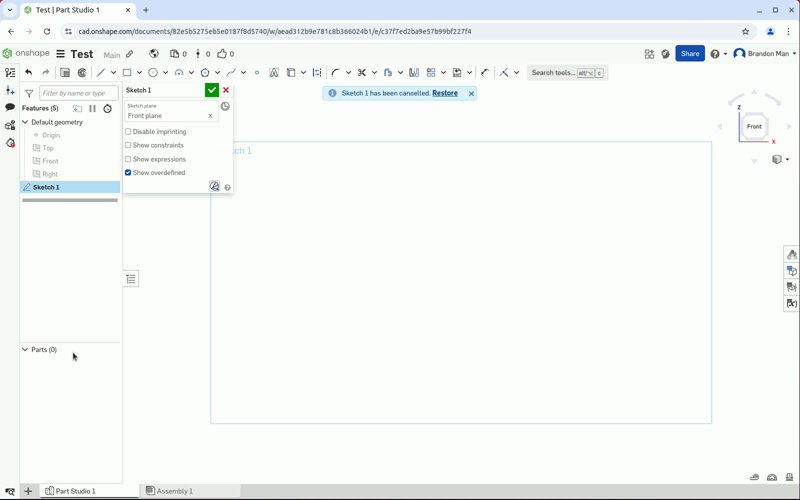
key(y)
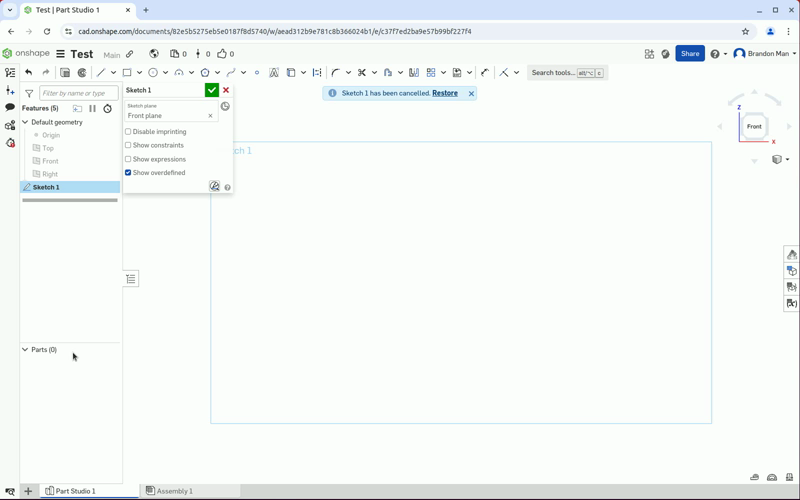
key(l)
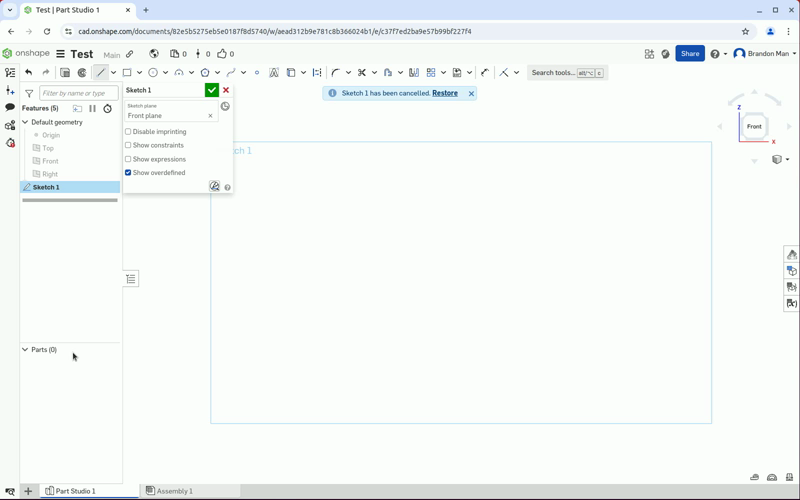
key_down(shift)
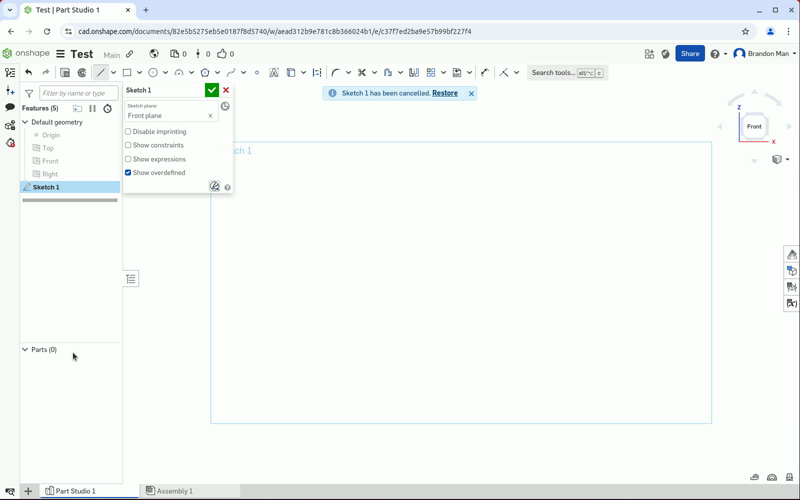
mouse_move(460, 257)
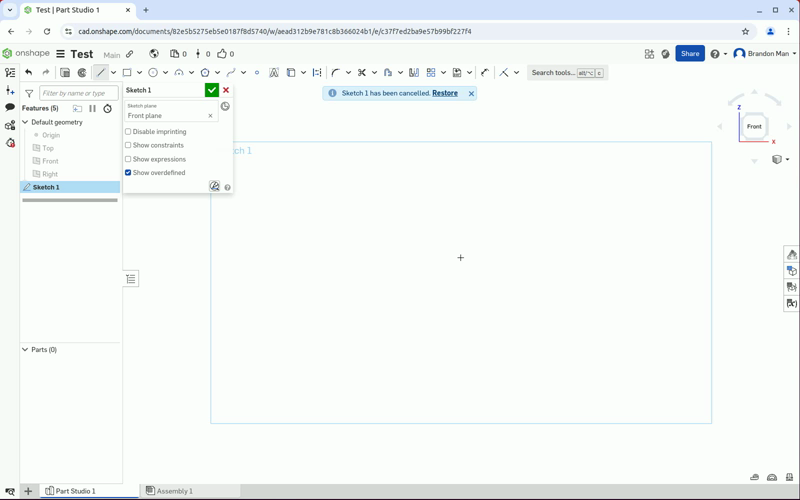
click(460, 257)
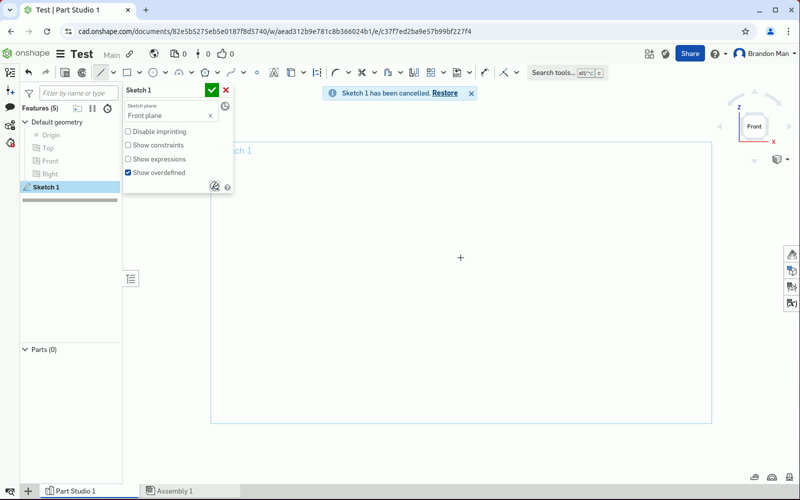
key_up(shift)
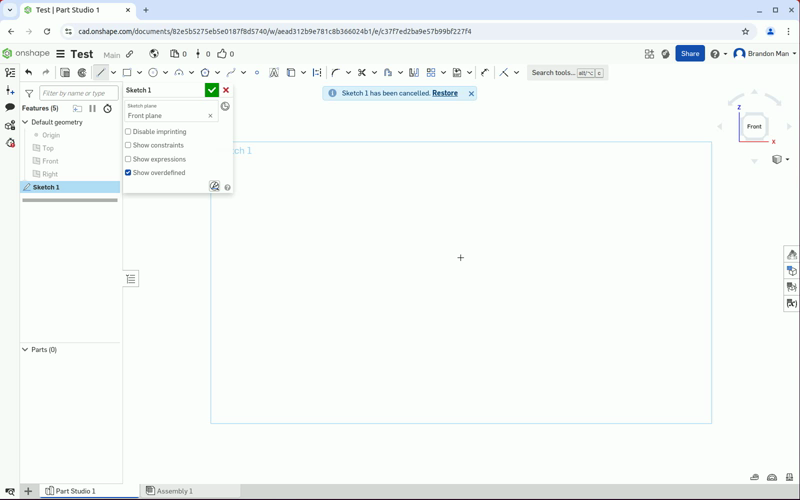
key_down(shift)
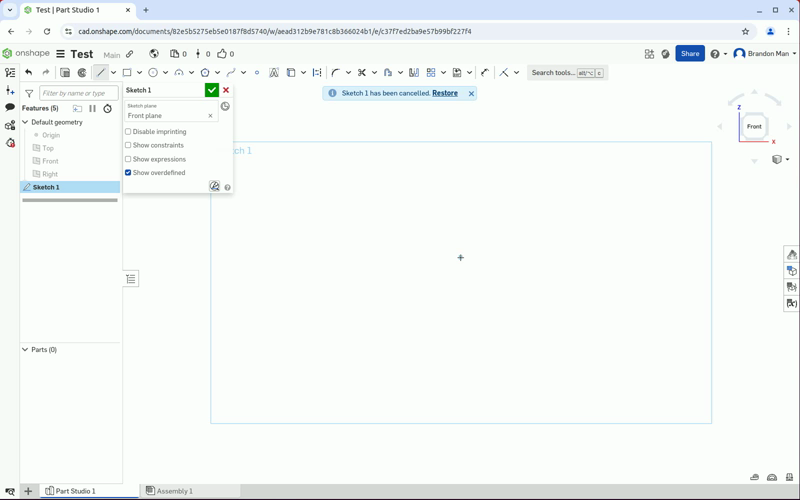
mouse_move(490, 257)
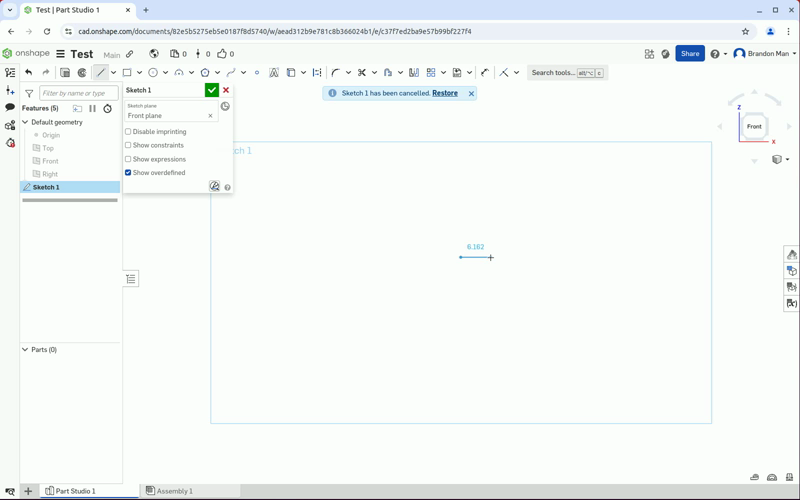
mouse_move(466, 257)
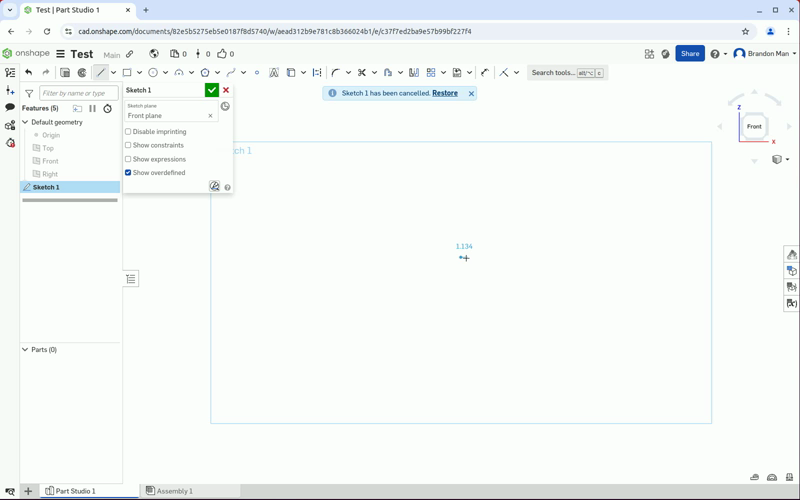
scroll(6)
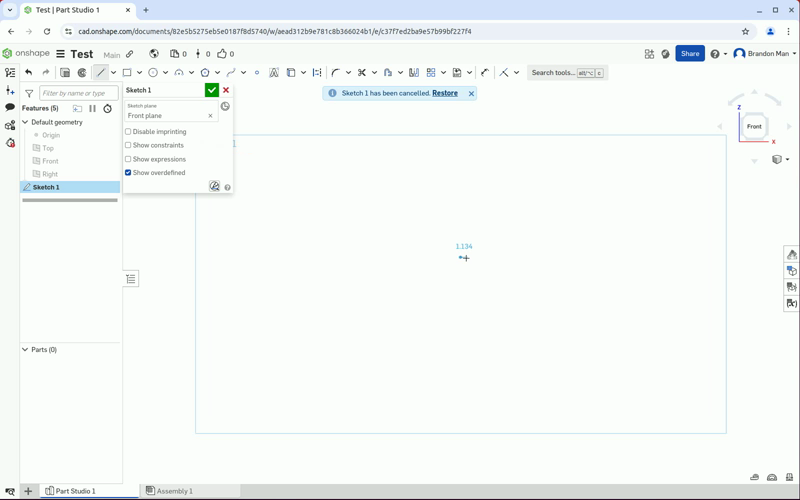
scroll(6)
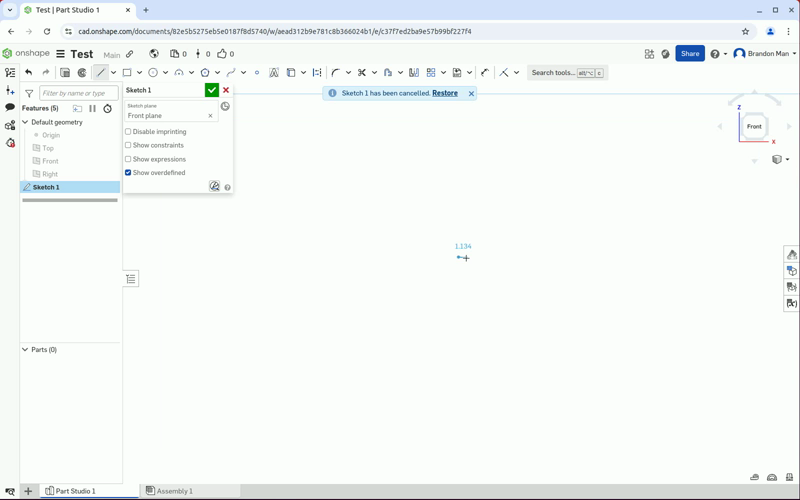
scroll(6)
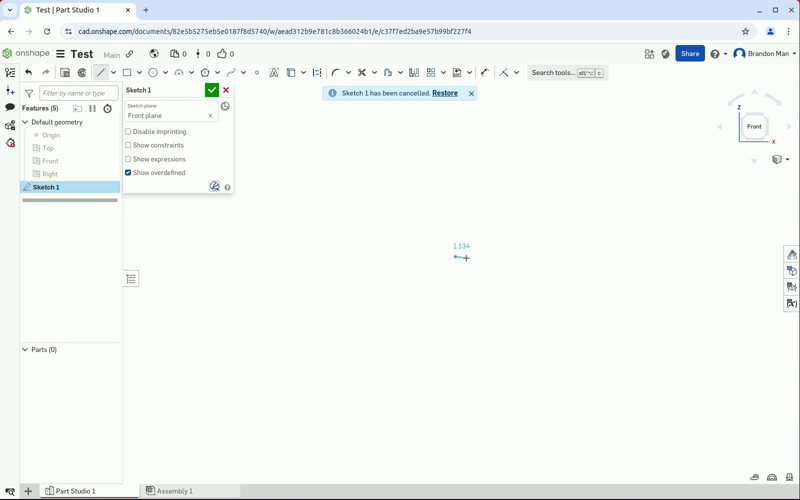
scroll(6)
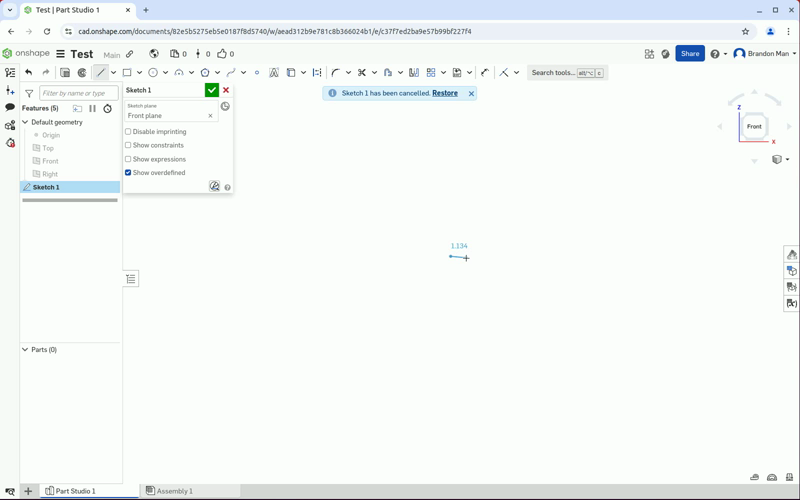
scroll(6)
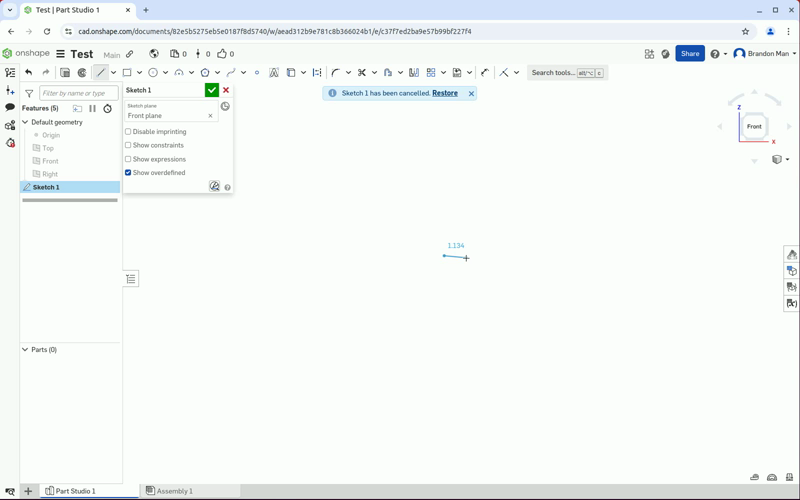
scroll(6)
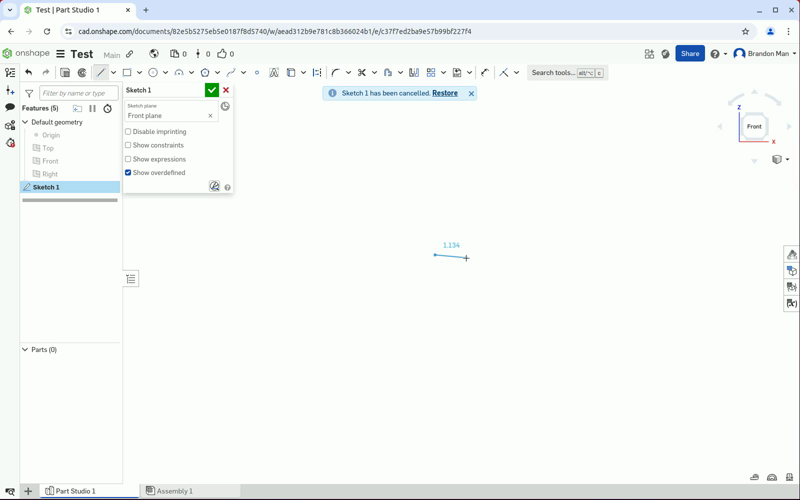
scroll(6)
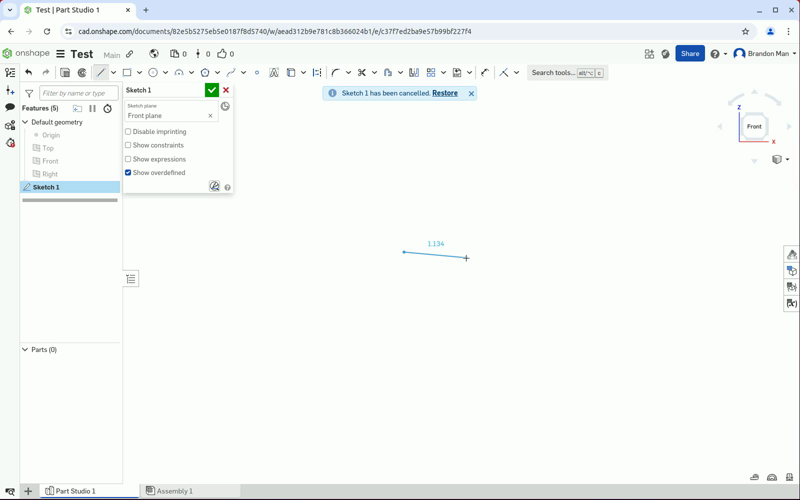
click(466, 257)
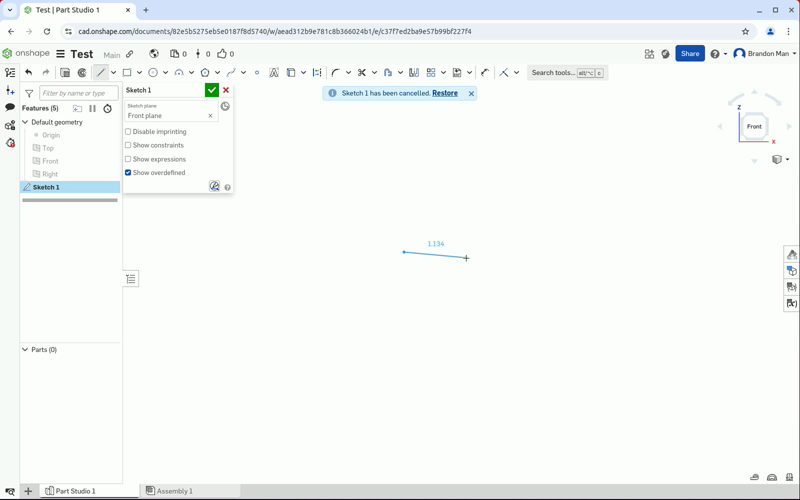
scroll(-6)
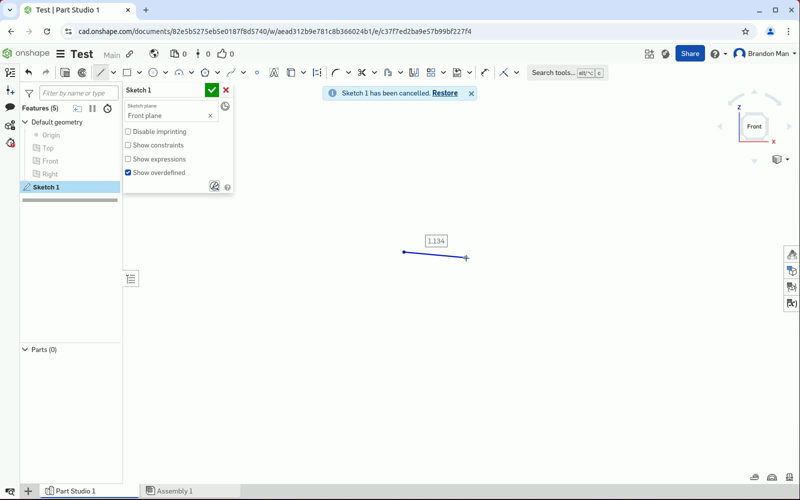
scroll(-6)
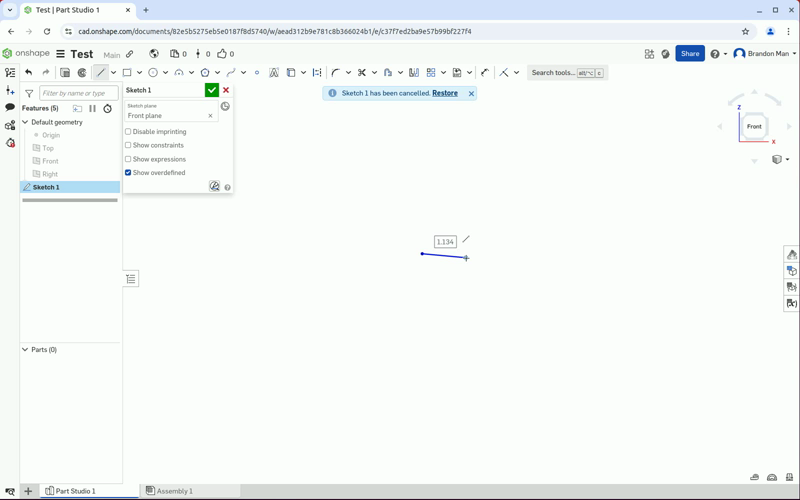
scroll(-6)
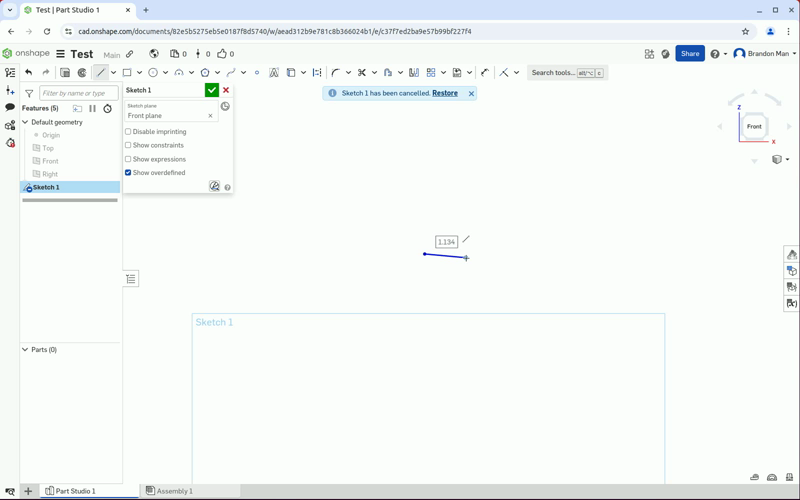
scroll(-6)
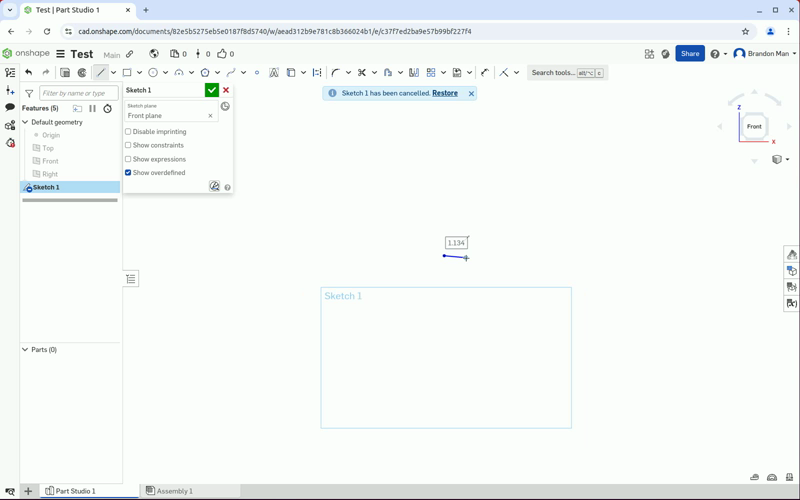
scroll(-6)
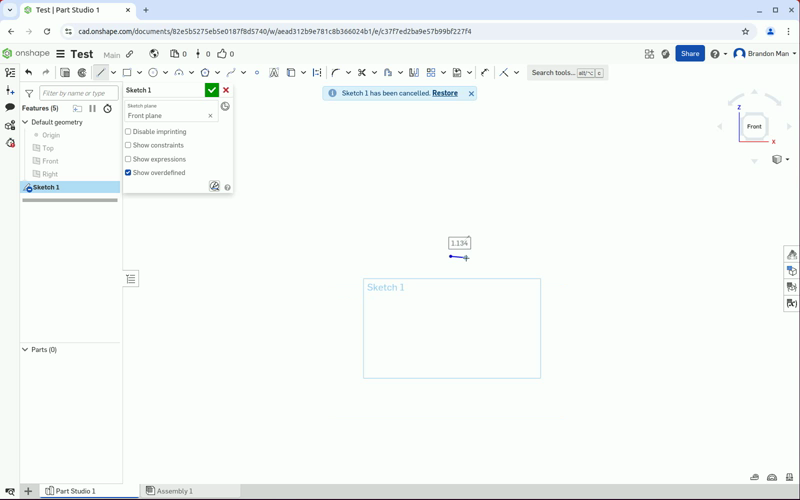
scroll(-6)
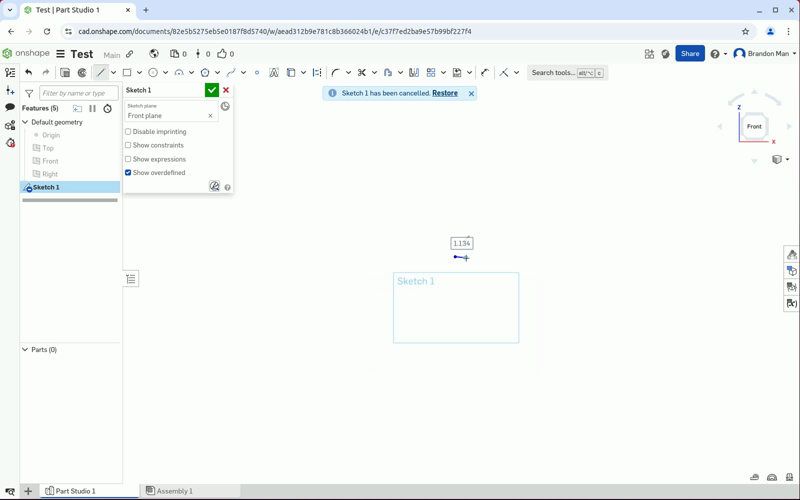
scroll(-6)
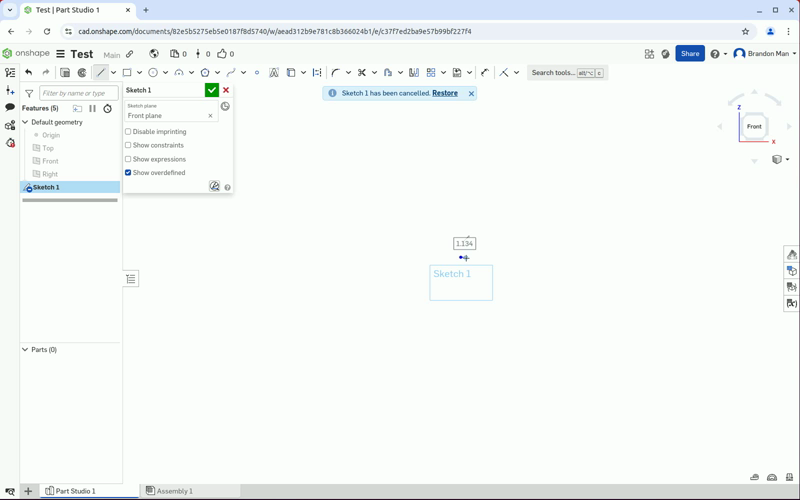
key_up(shift)
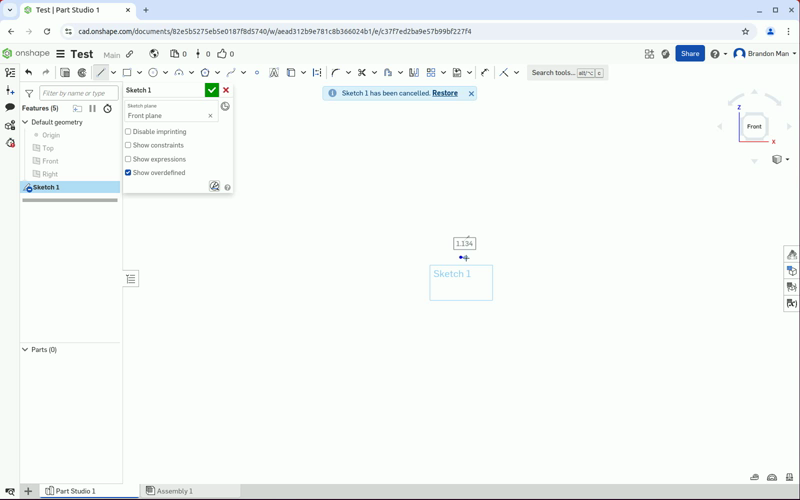
key(esc)
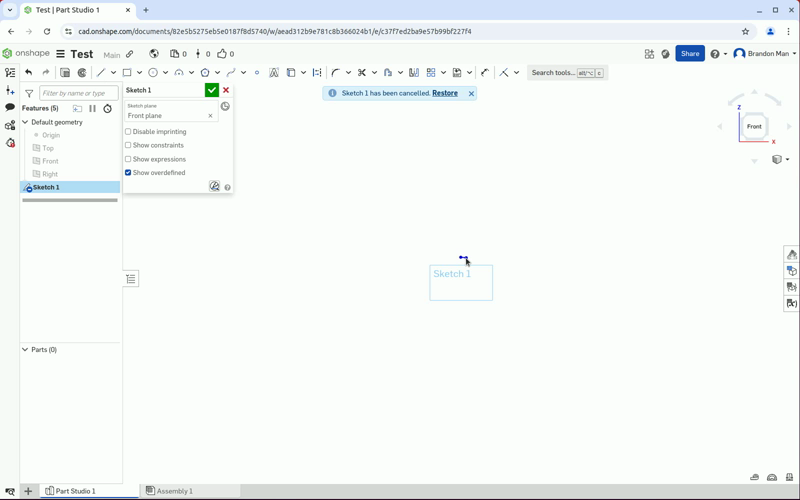
key(a)
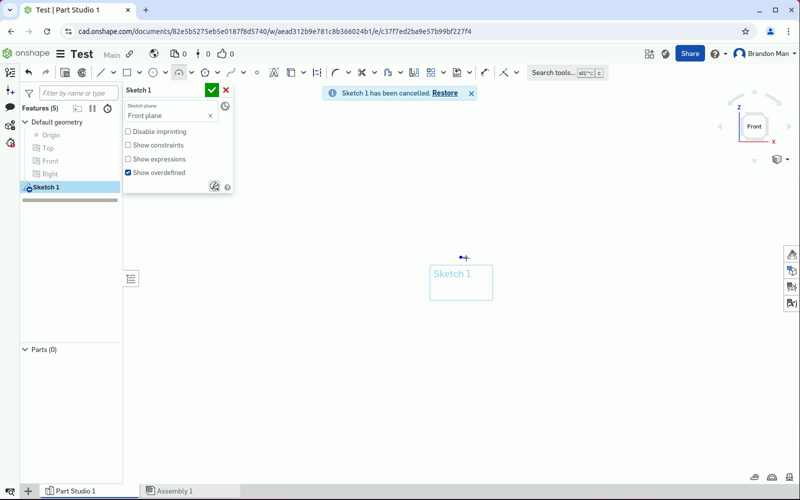
mouse_move(466, 257)
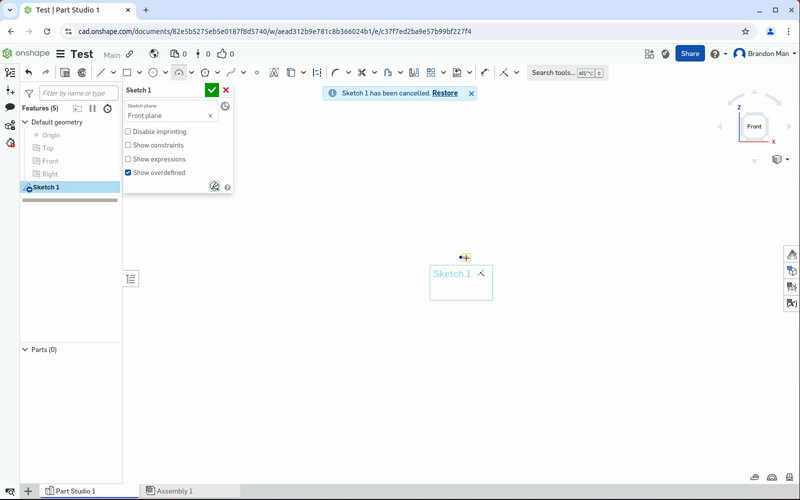
click(466, 257)
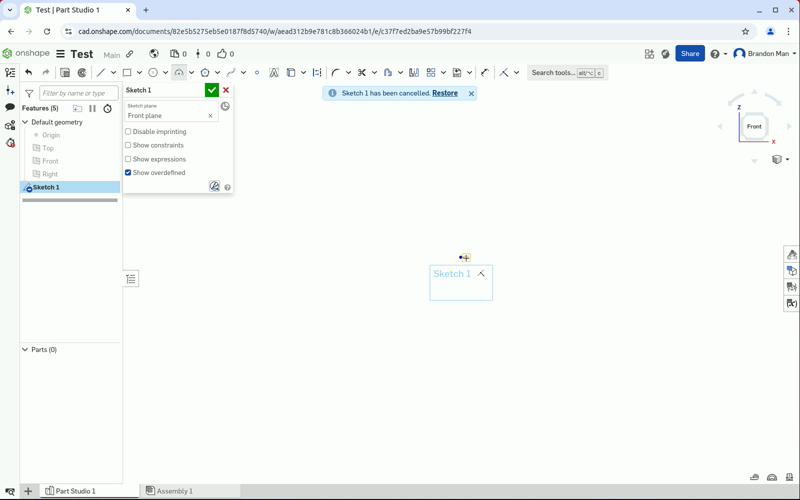
mouse_move(460, 257)
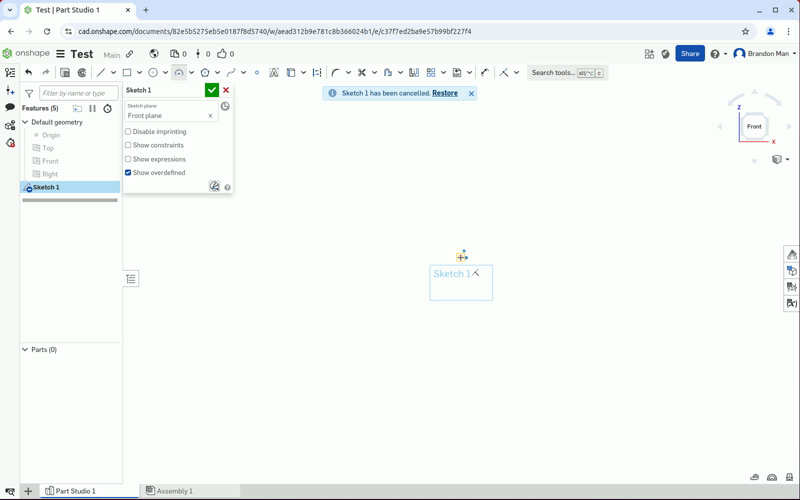
scroll(6)
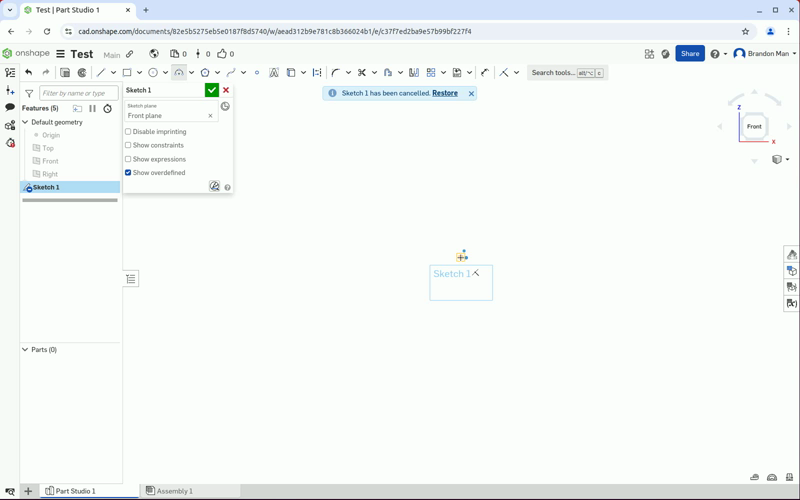
scroll(6)
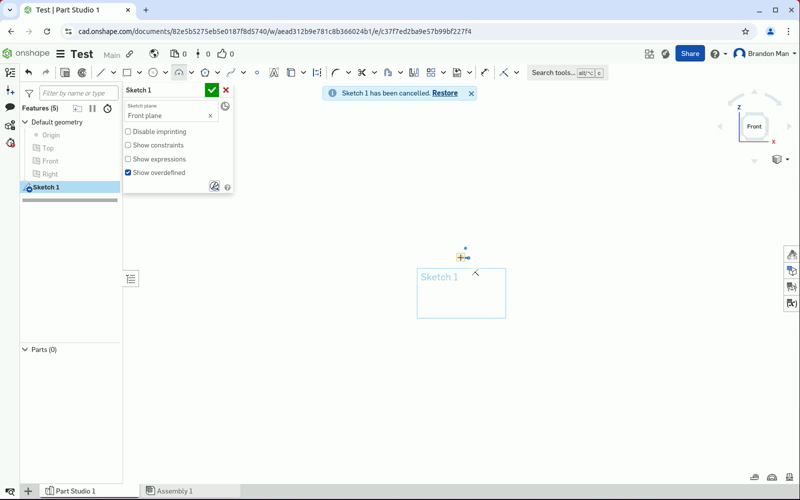
scroll(6)
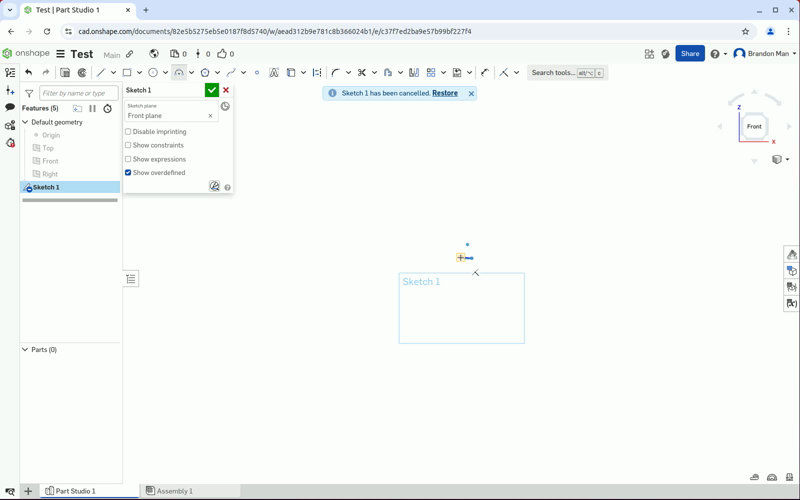
scroll(6)
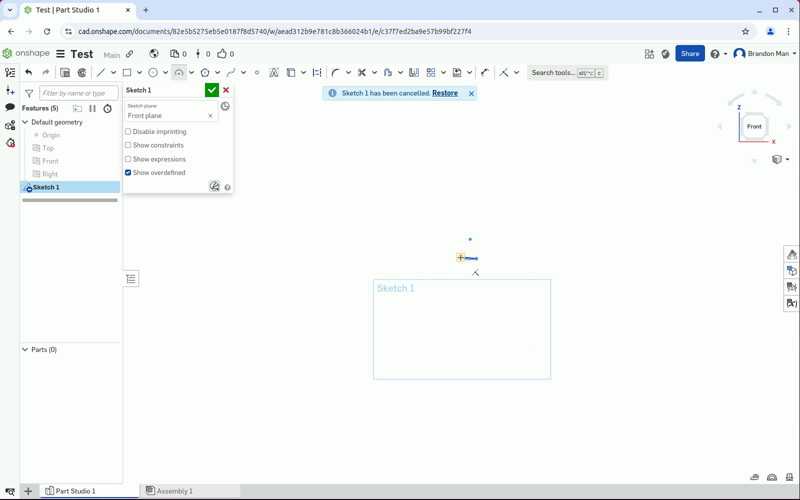
scroll(6)
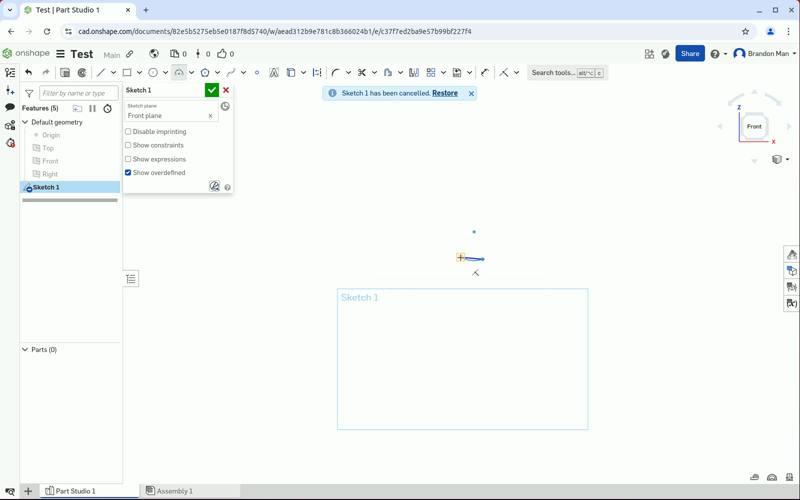
scroll(6)
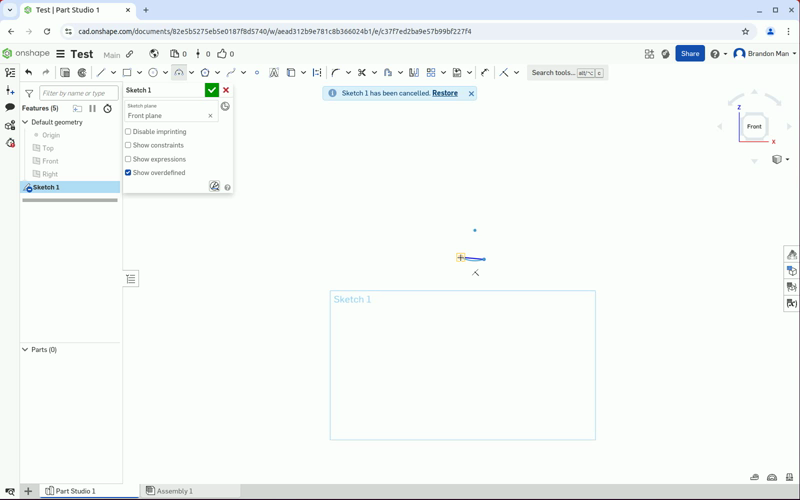
scroll(6)
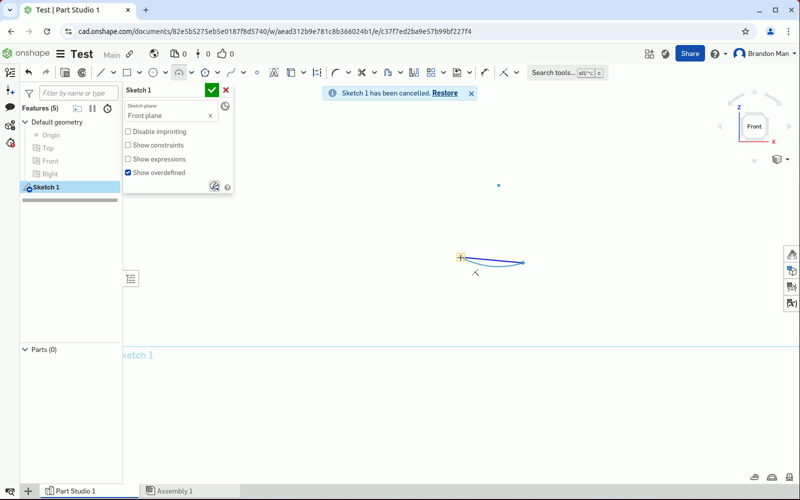
click(460, 257)
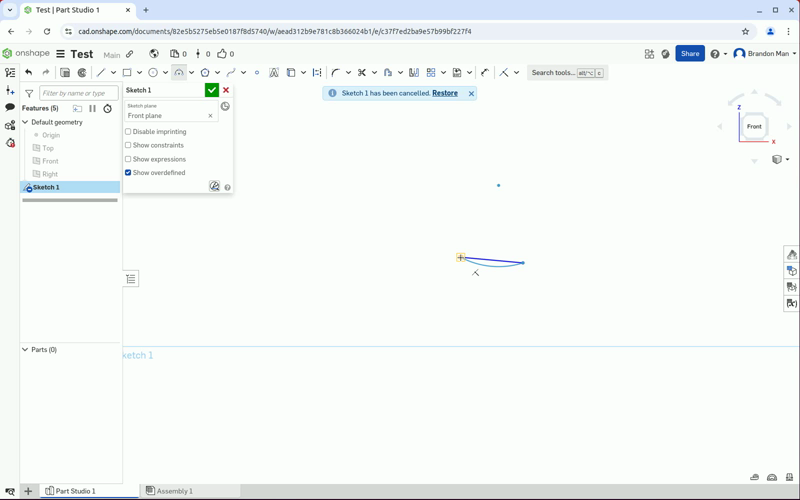
scroll(-6)
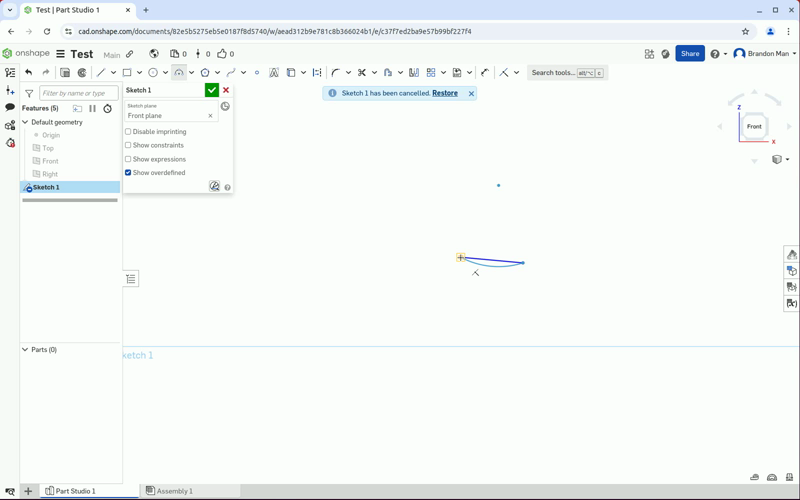
scroll(-6)
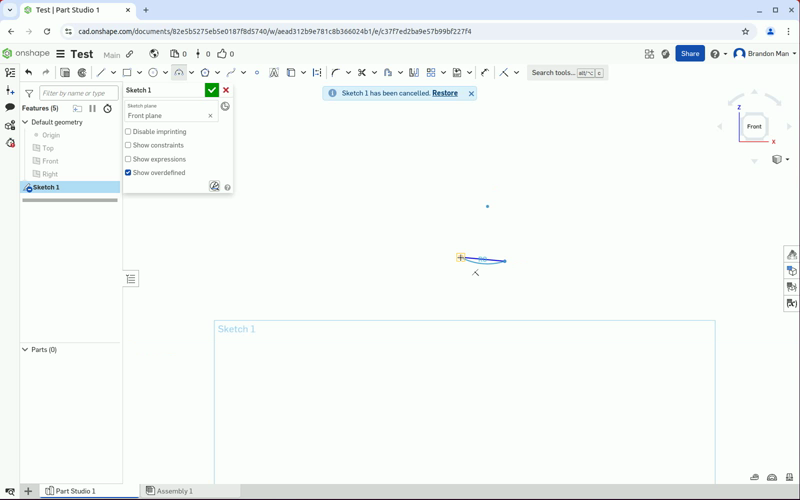
scroll(-6)
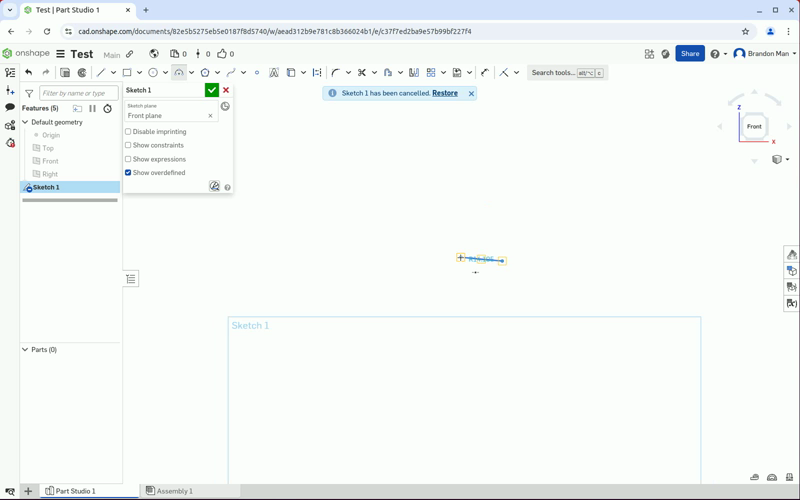
scroll(-6)
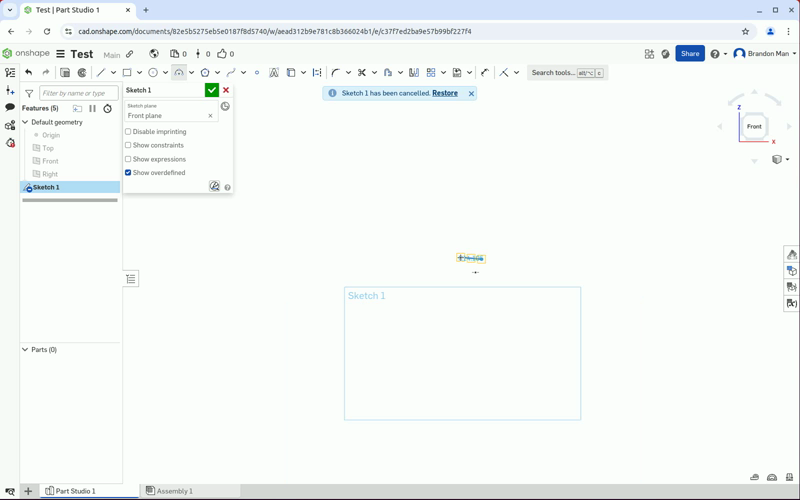
scroll(-6)
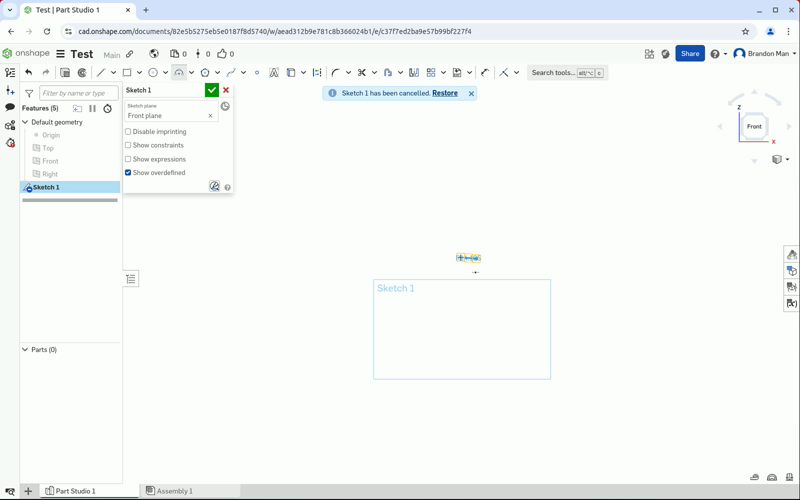
scroll(-6)
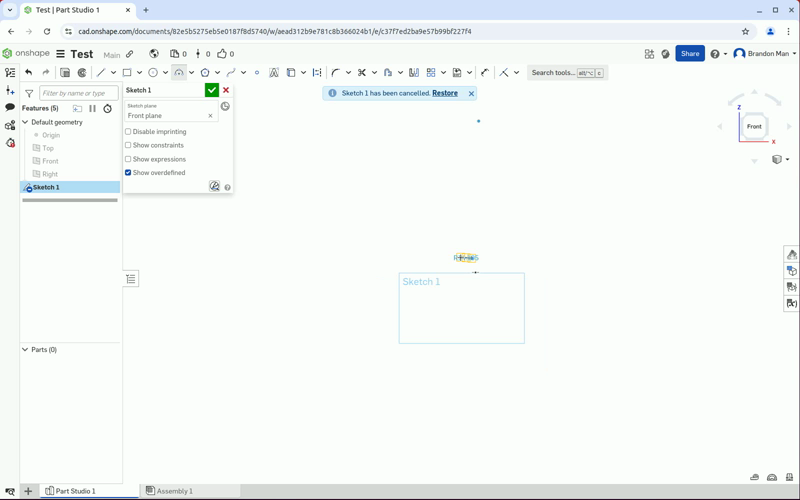
scroll(-6)
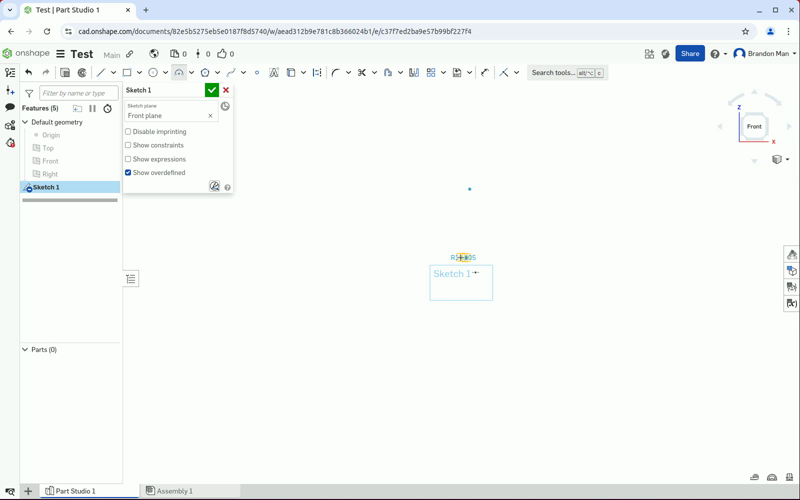
key_down(shift)
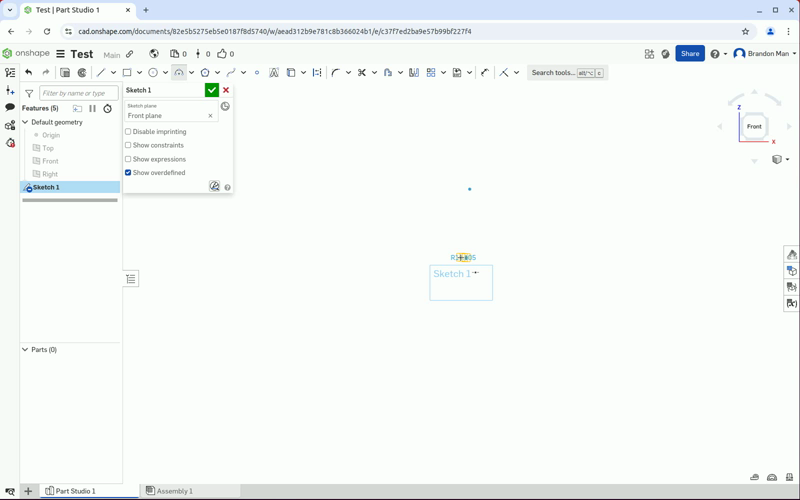
mouse_move(463, 256)
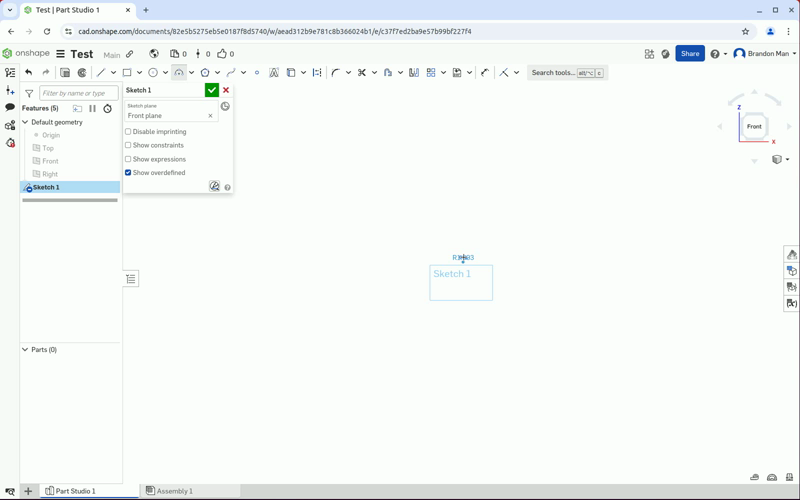
scroll(6)
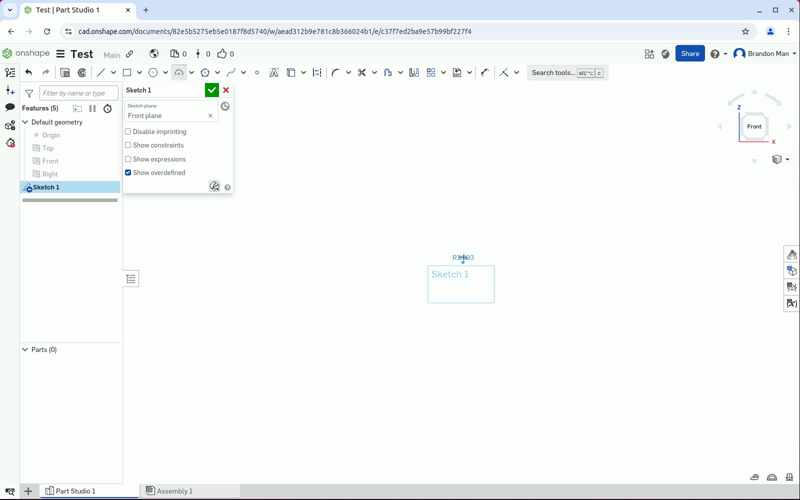
scroll(6)
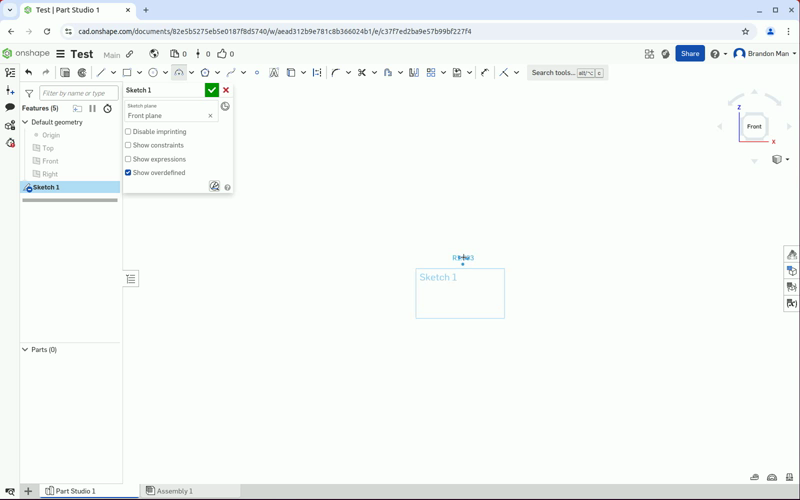
scroll(6)
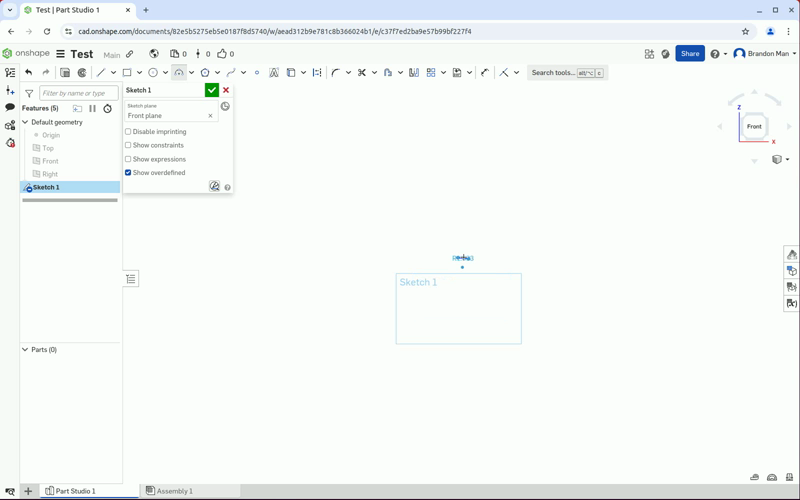
scroll(6)
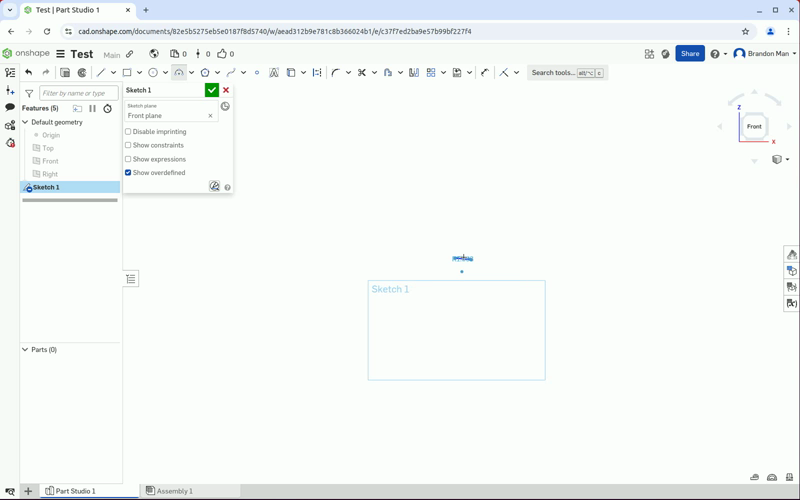
scroll(6)
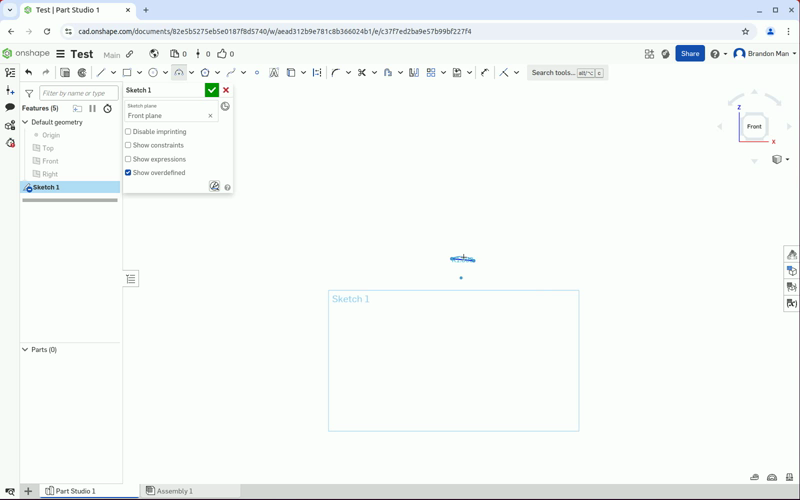
scroll(6)
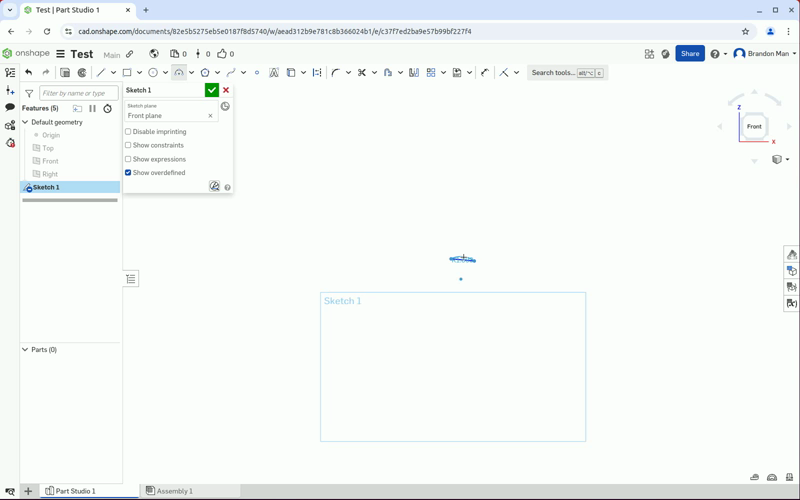
scroll(6)
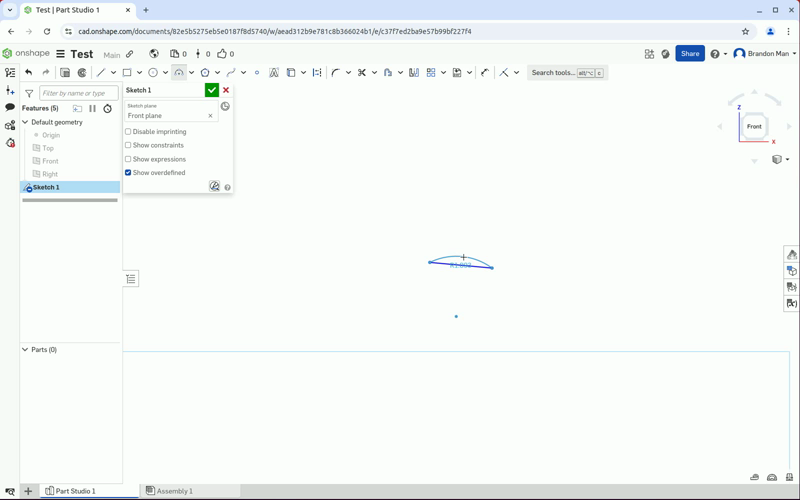
click(463, 256)
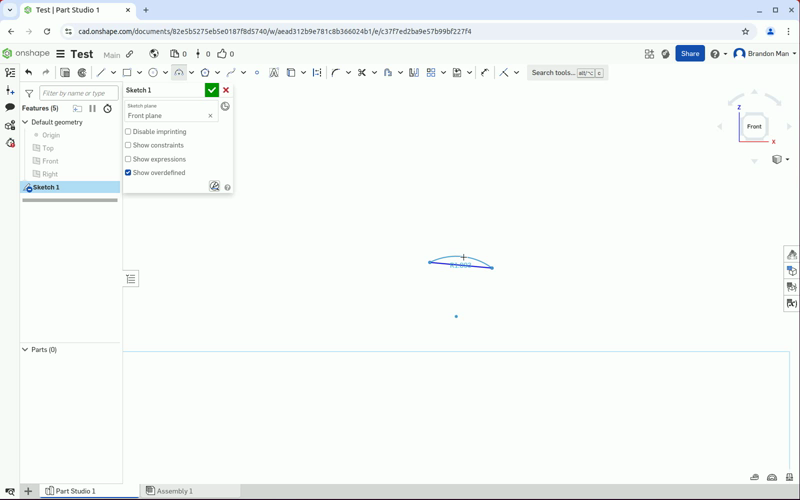
scroll(-6)
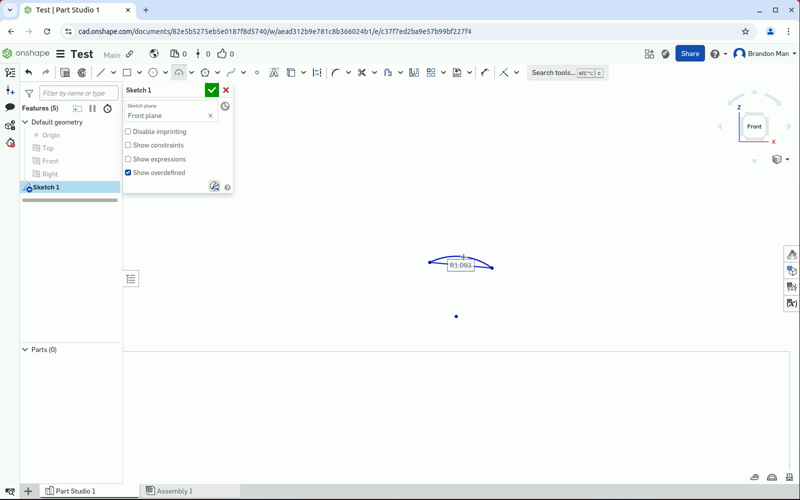
scroll(-6)
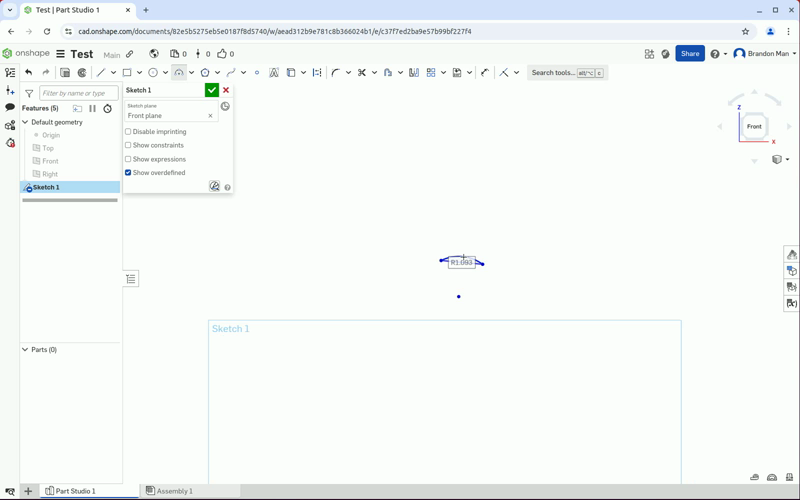
scroll(-6)
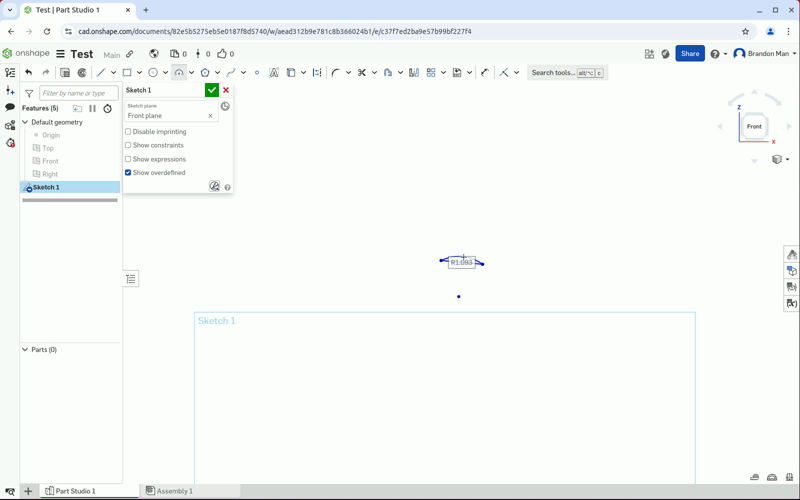
scroll(-6)
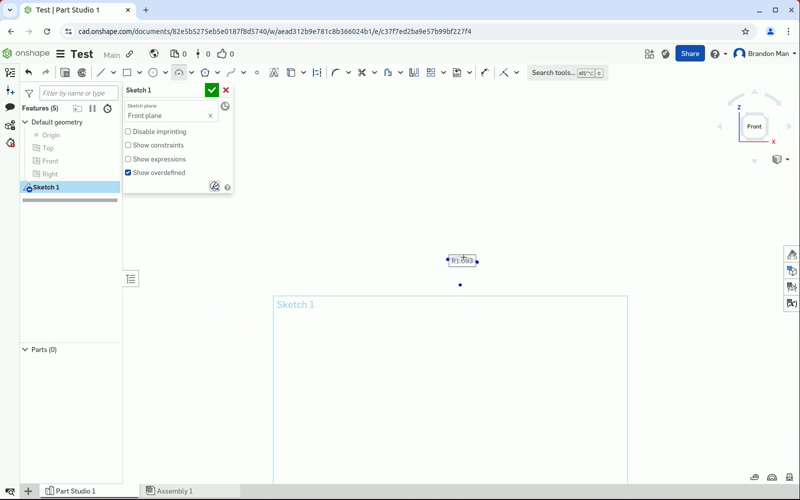
scroll(-6)
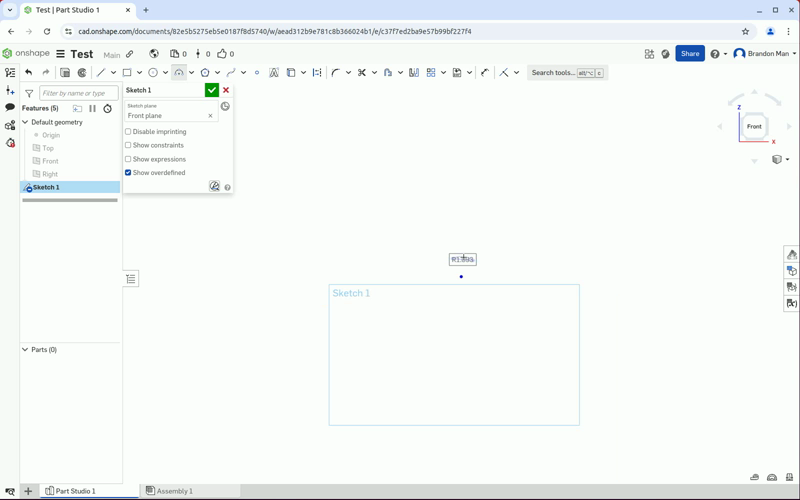
scroll(-6)
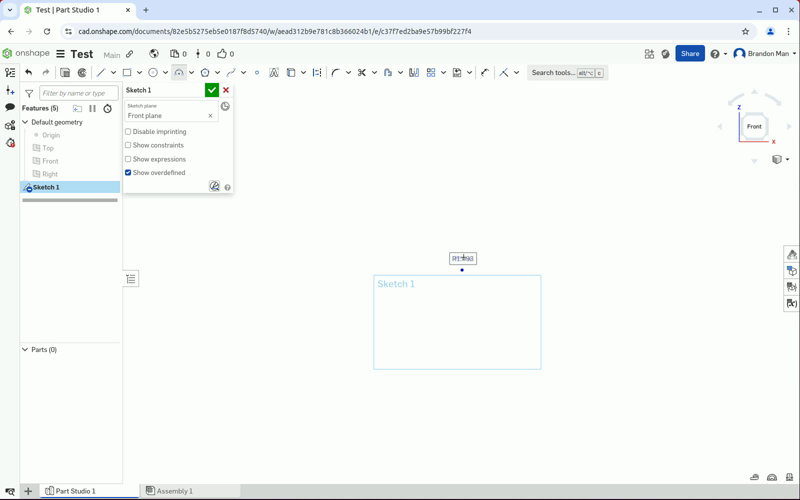
scroll(-6)
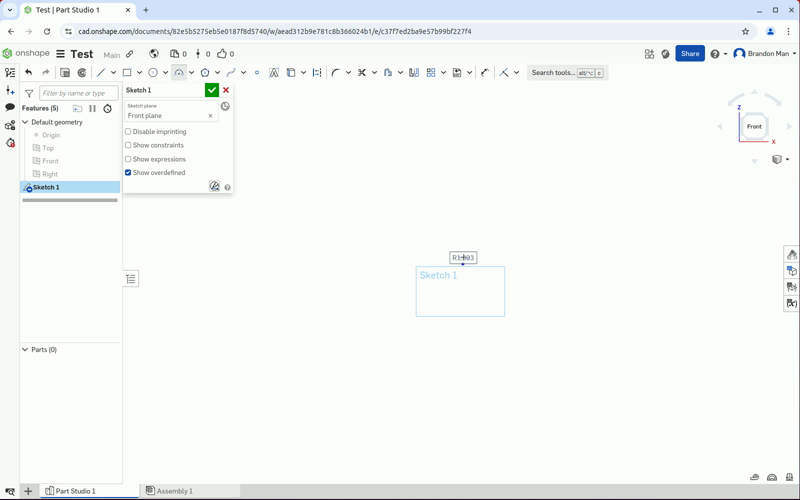
key_up(shift)
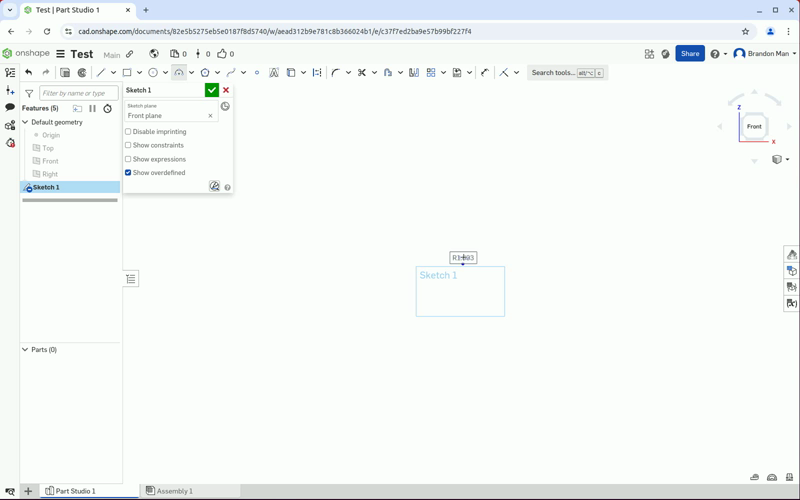
key(esc)
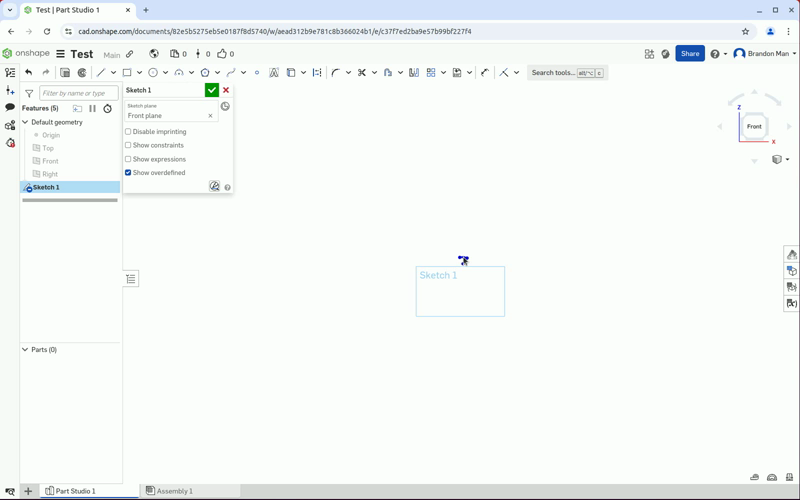
mouse_move(466, 257)
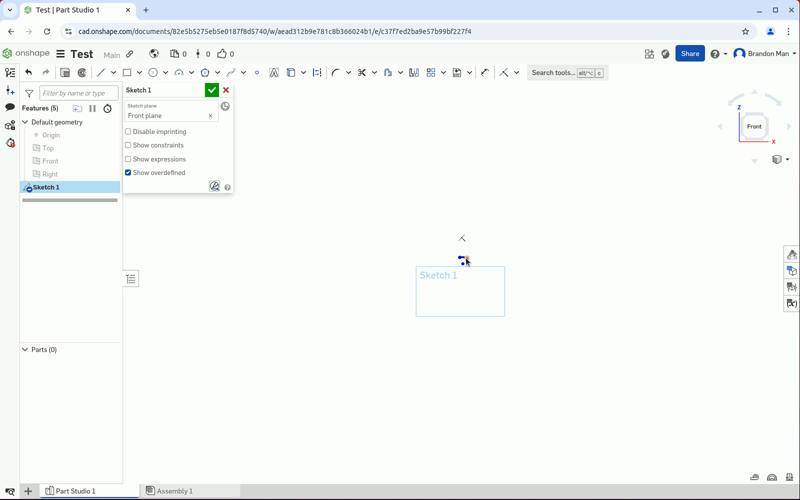
scroll(6)
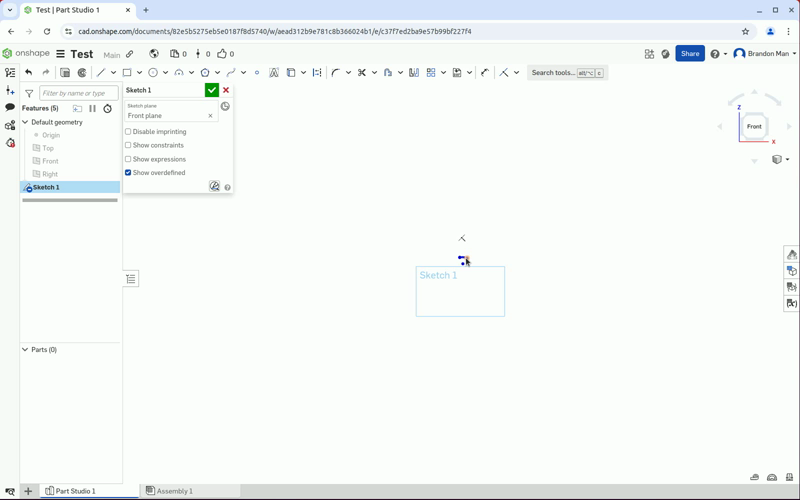
scroll(6)
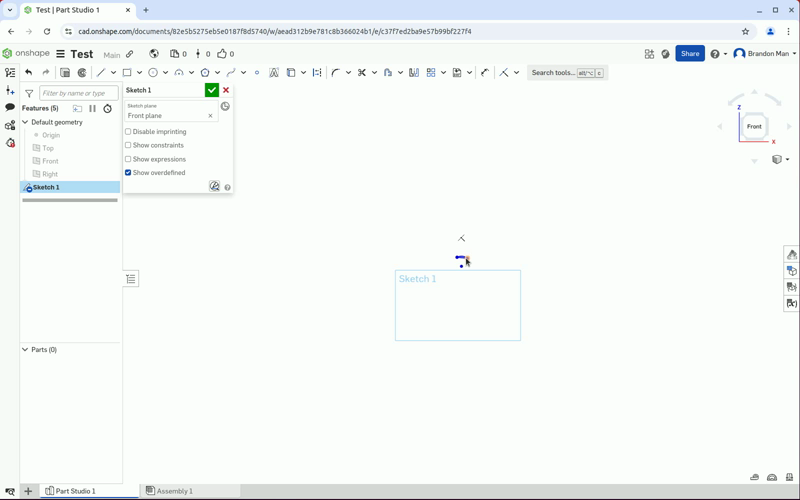
scroll(6)
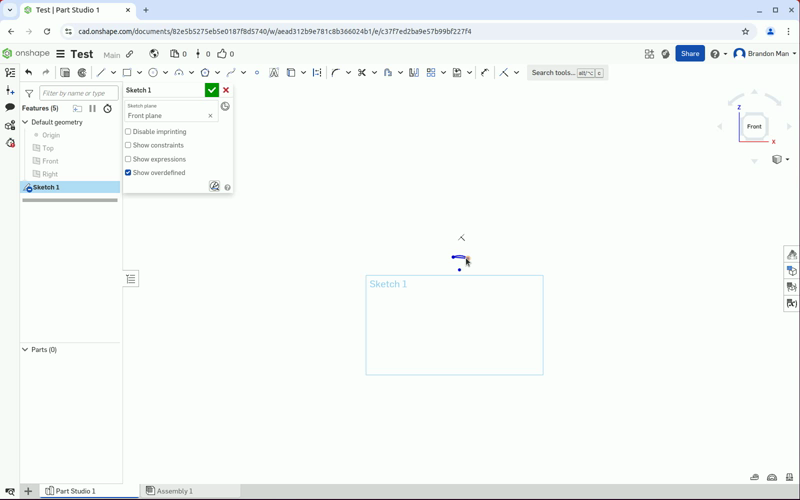
scroll(6)
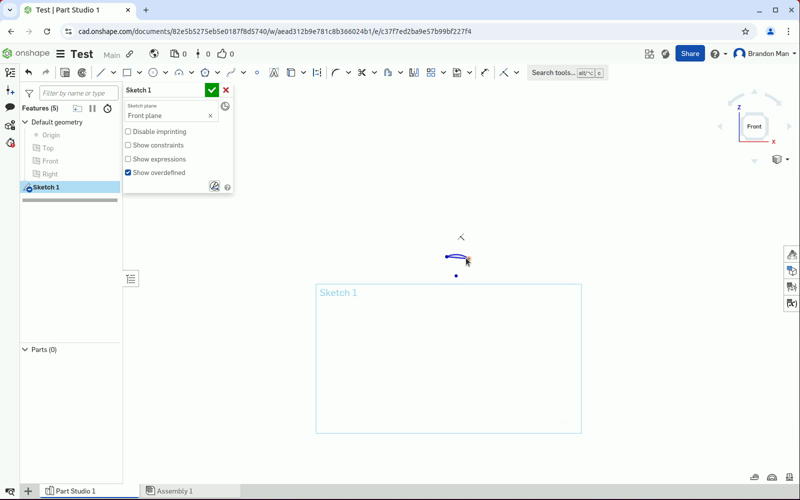
scroll(6)
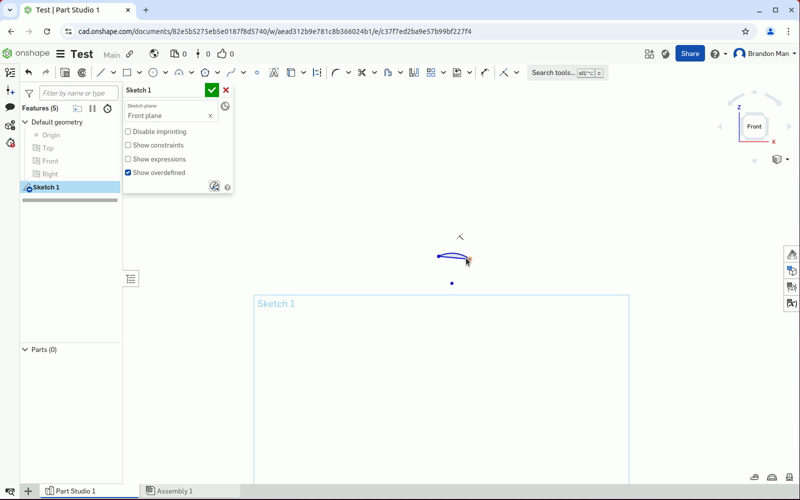
scroll(6)
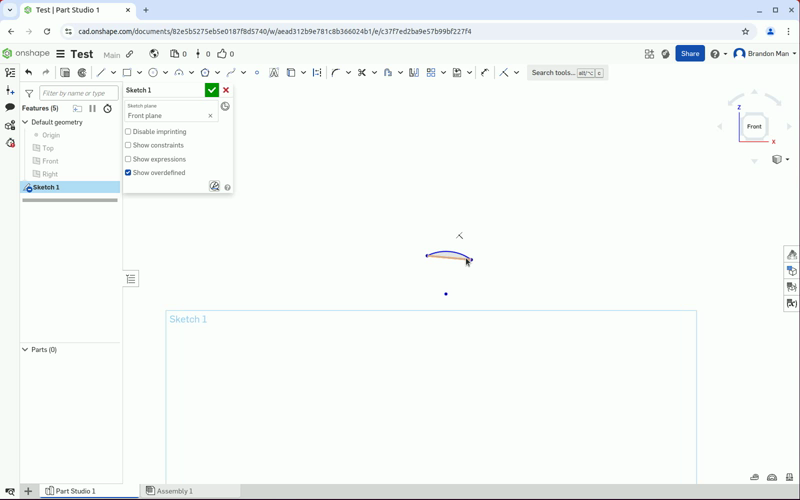
scroll(6)
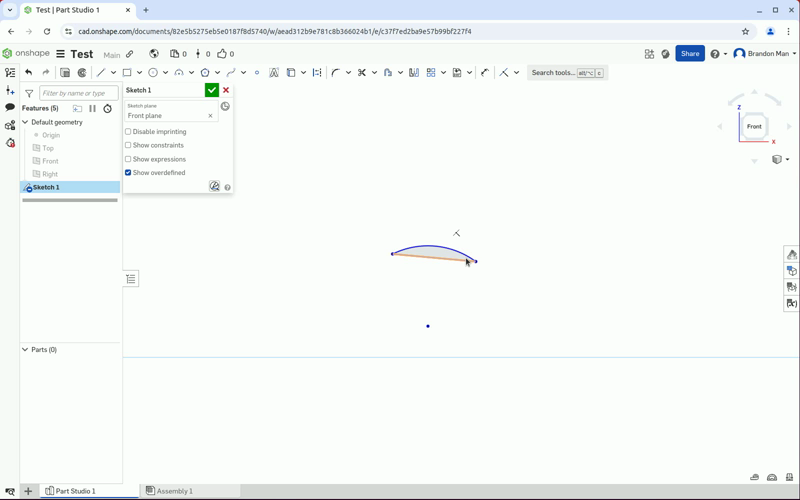
click(466, 257)
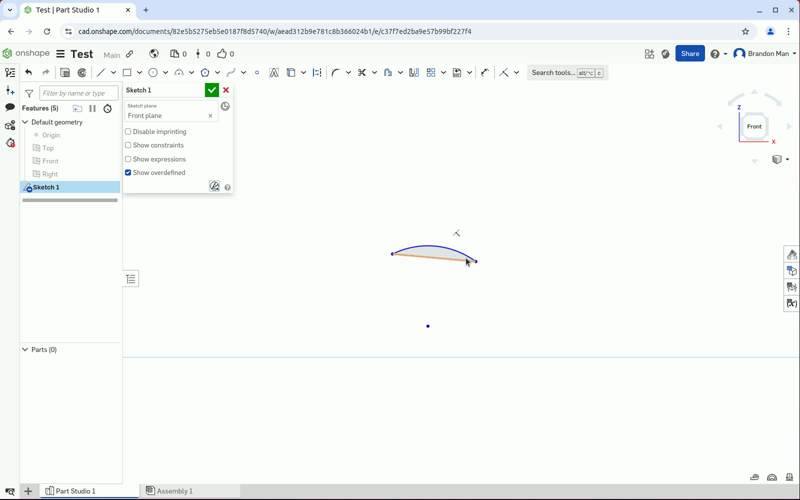
scroll(-6)
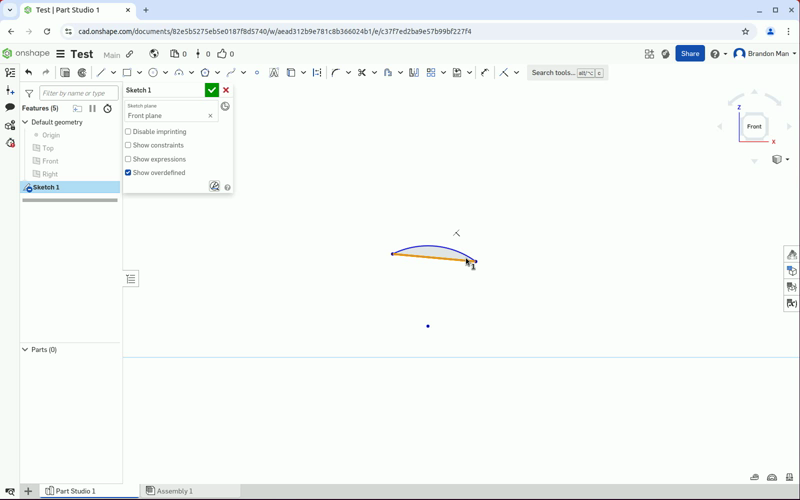
scroll(-6)
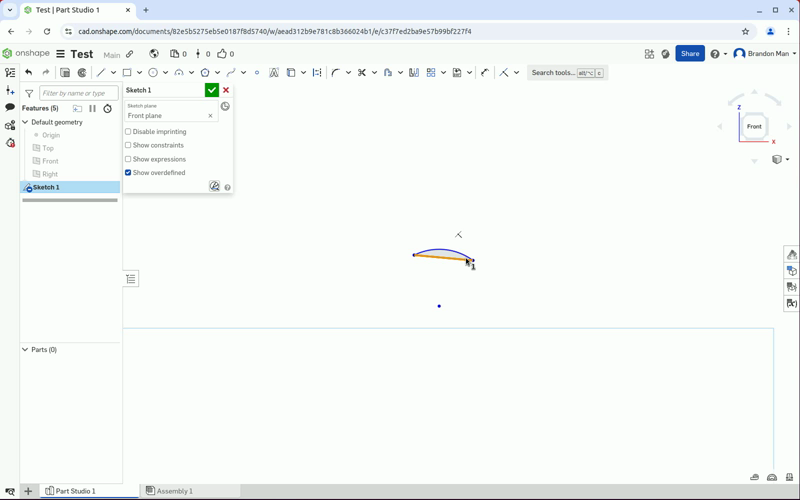
scroll(-6)
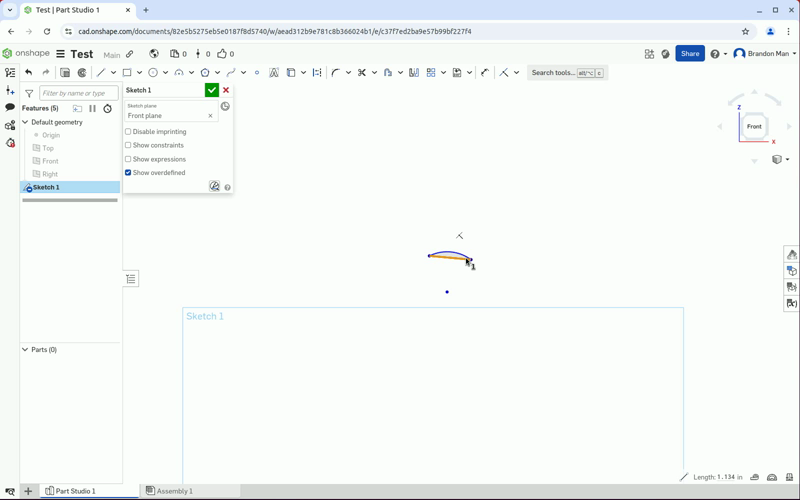
scroll(-6)
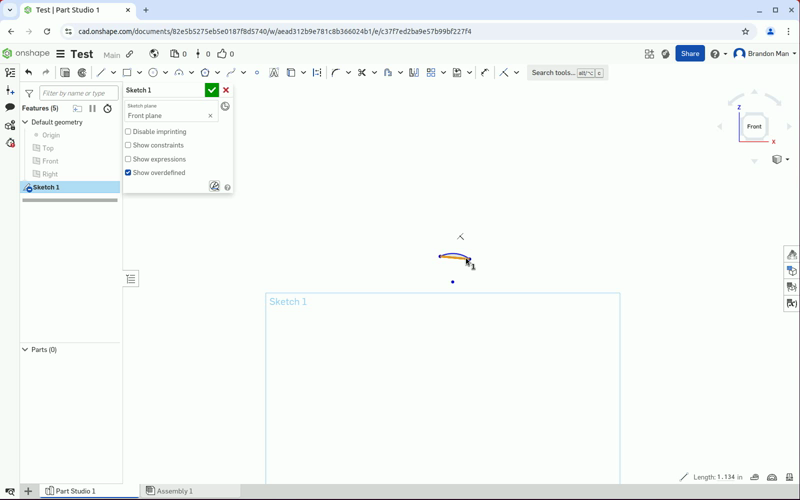
scroll(-6)
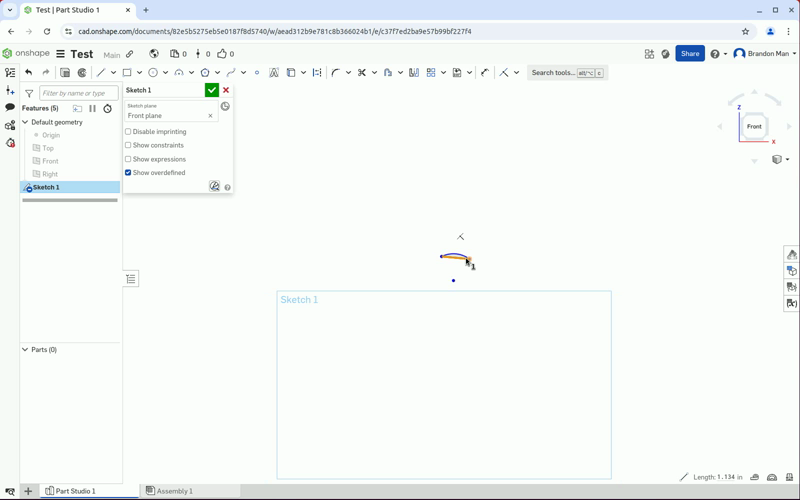
scroll(-6)
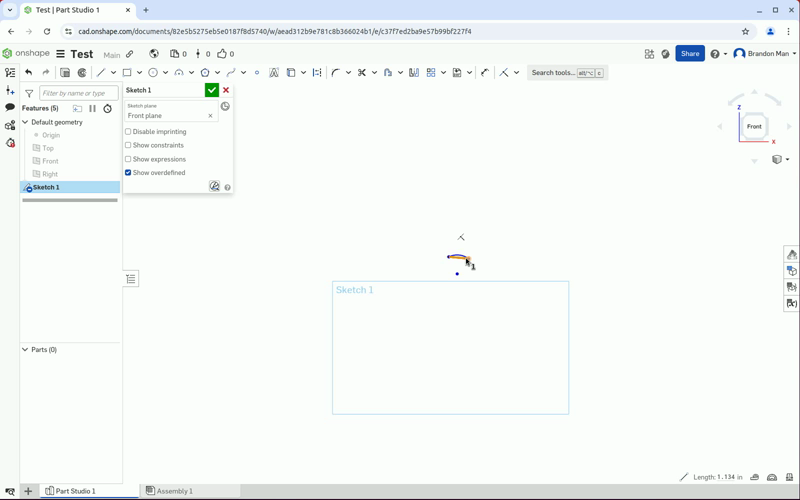
scroll(-6)
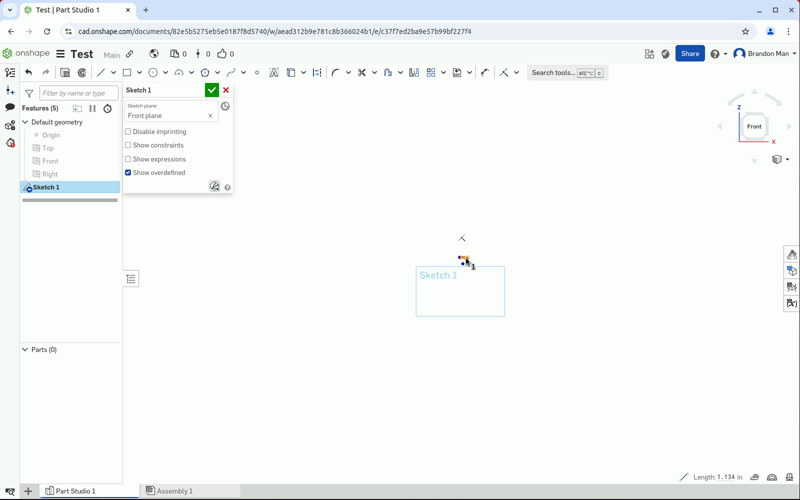
mouse_move(73, 352)
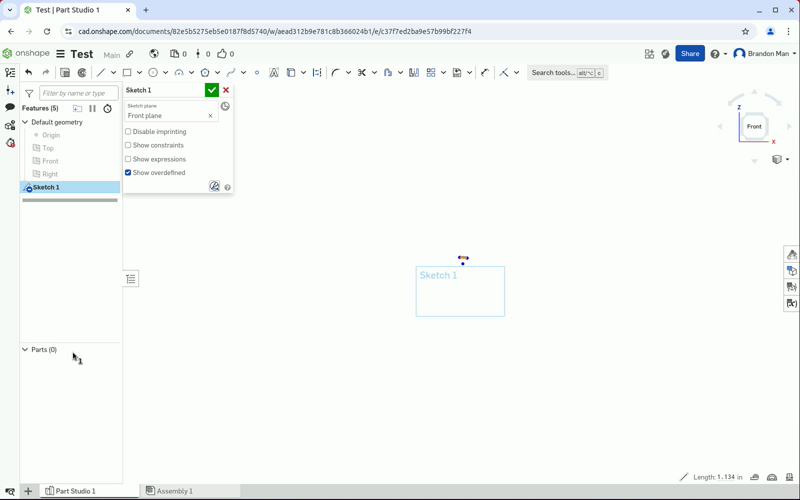
key(shift+y)
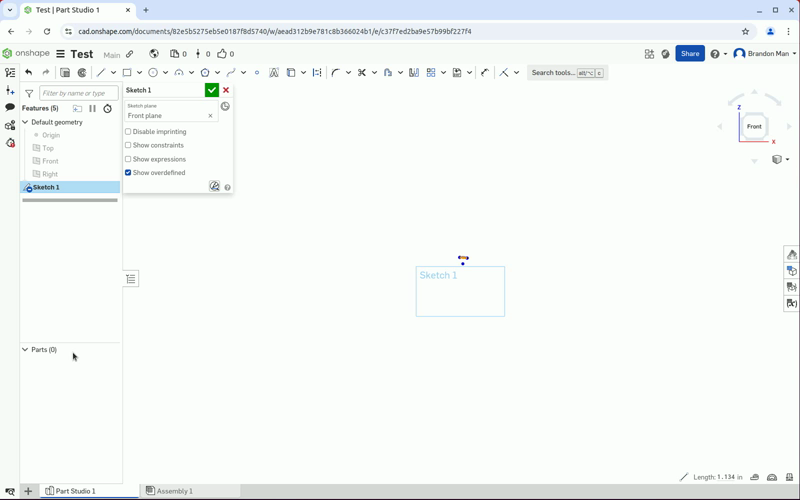
key(shift+e)
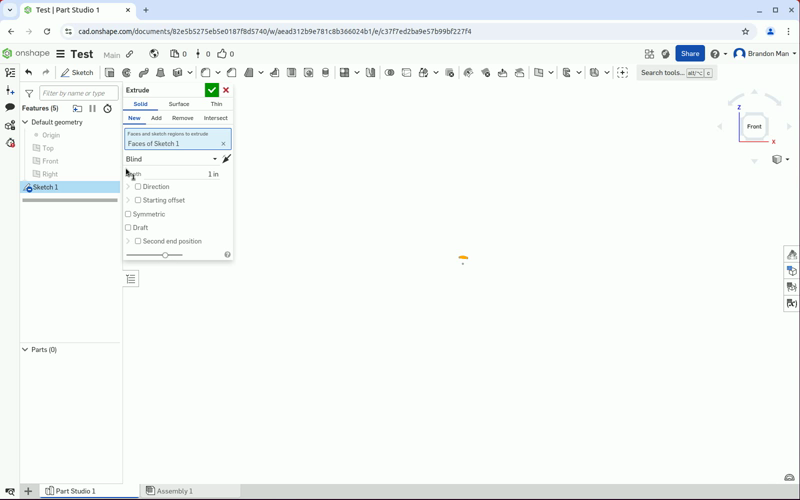
mouse_move(143, 106)
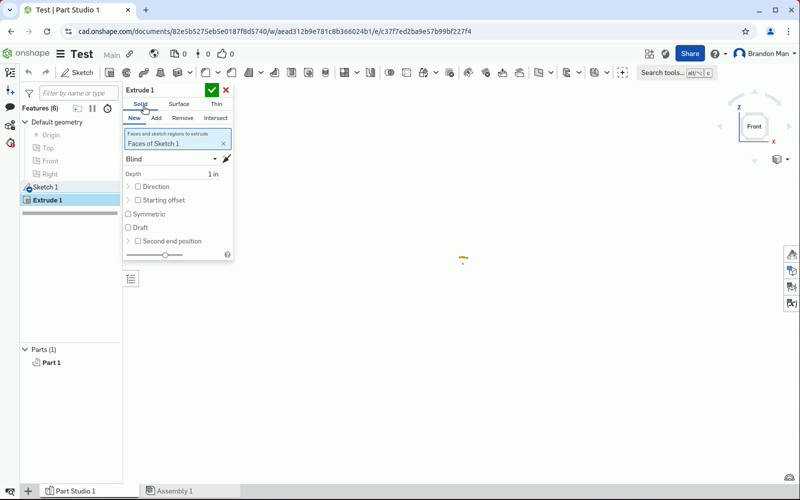
click(143, 106)
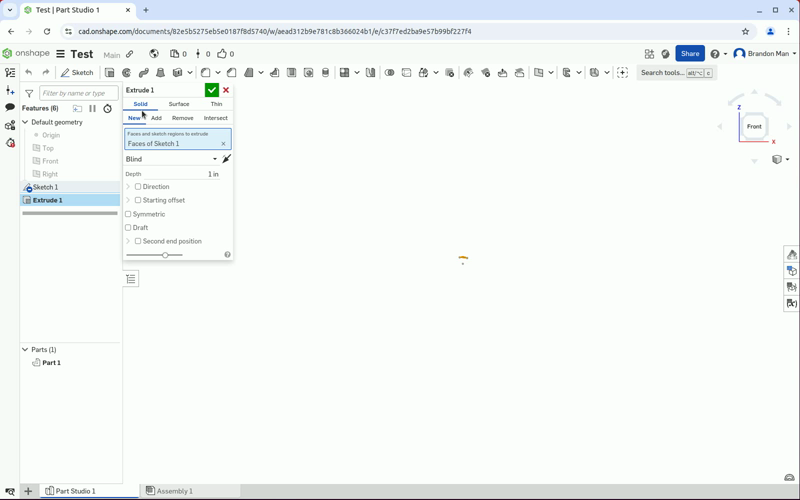
mouse_move(137, 120)
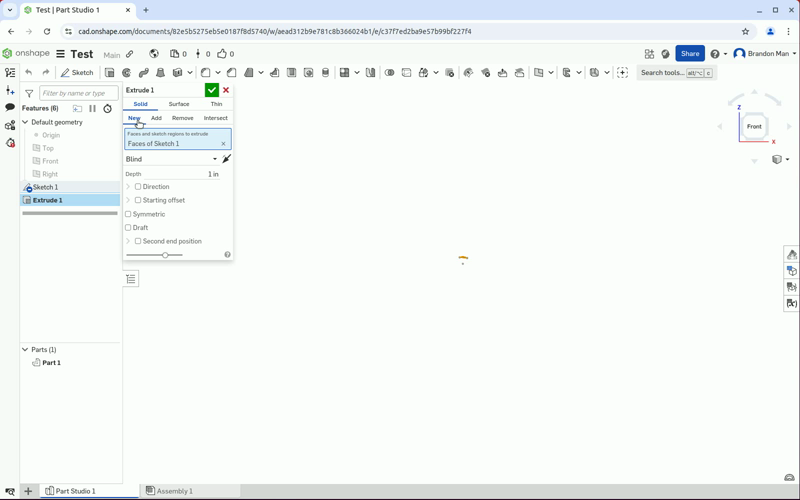
click(137, 120)
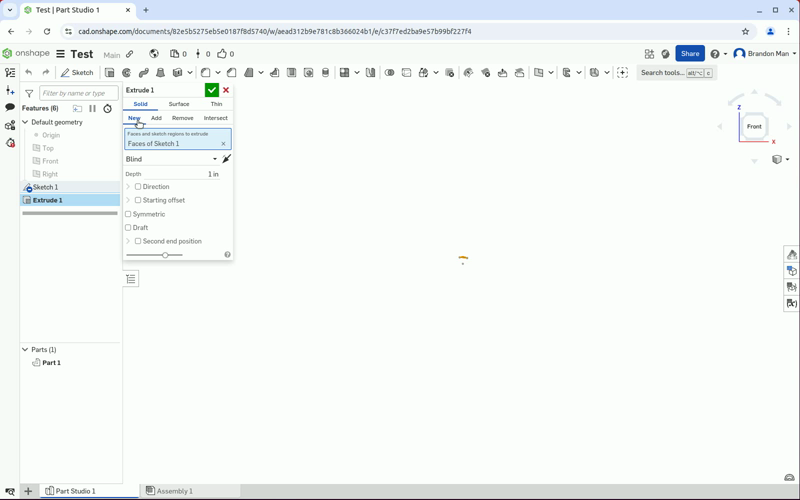
key(tab, 4)
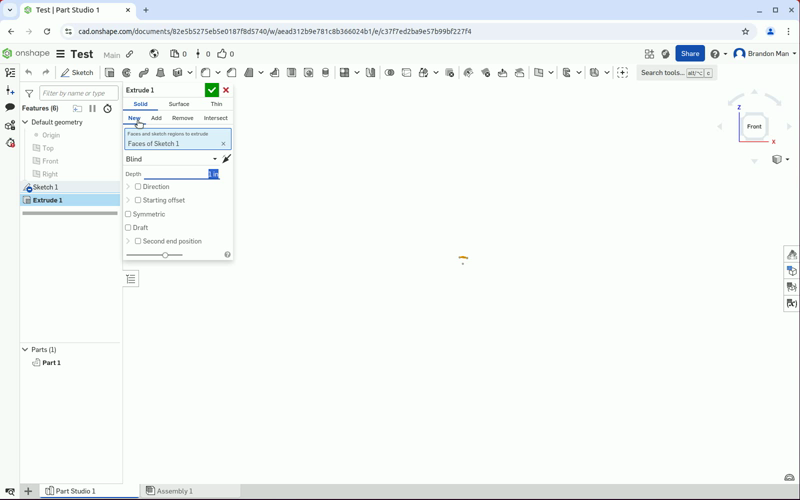
text(5.296)
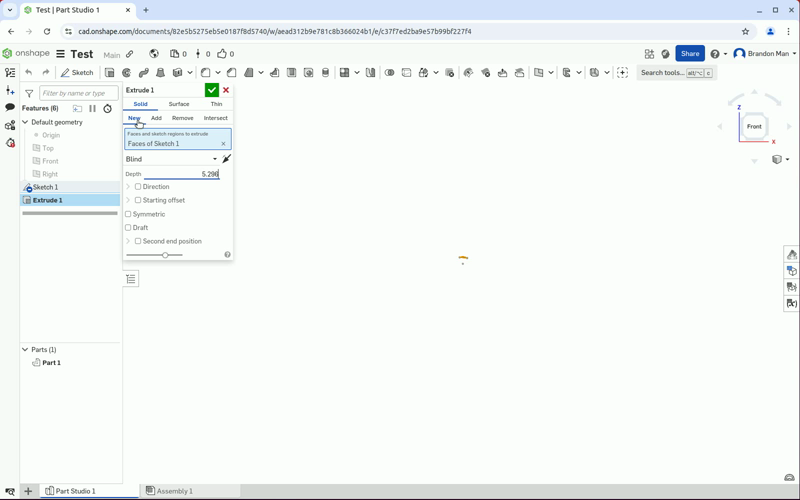
key(enter)
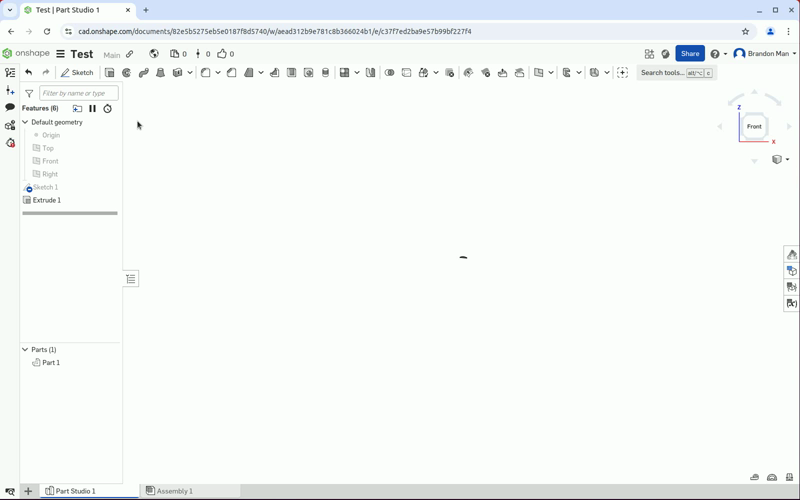
key(shift+h)
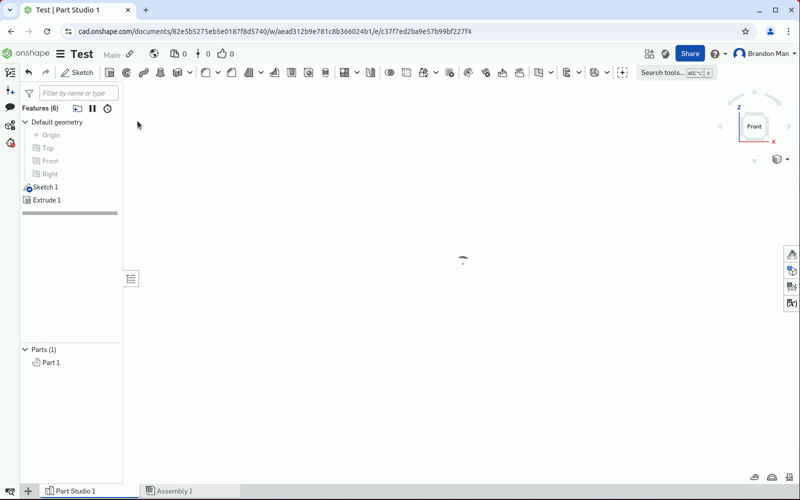
key(shift+h)
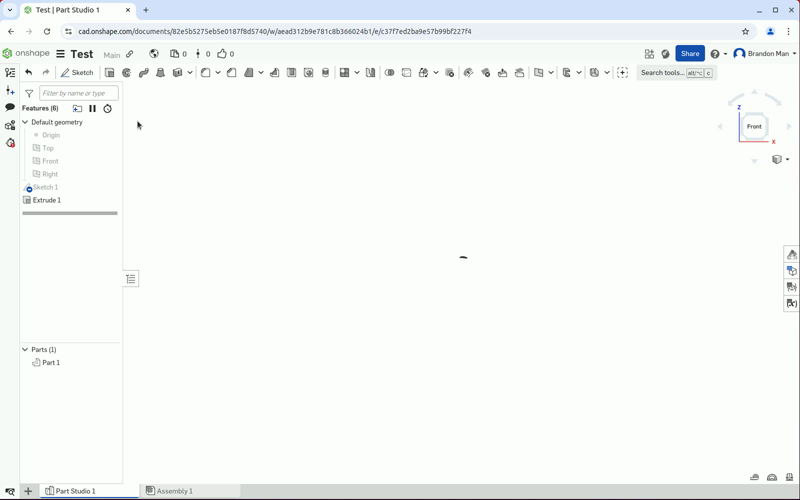
mouse_move(73, 189)
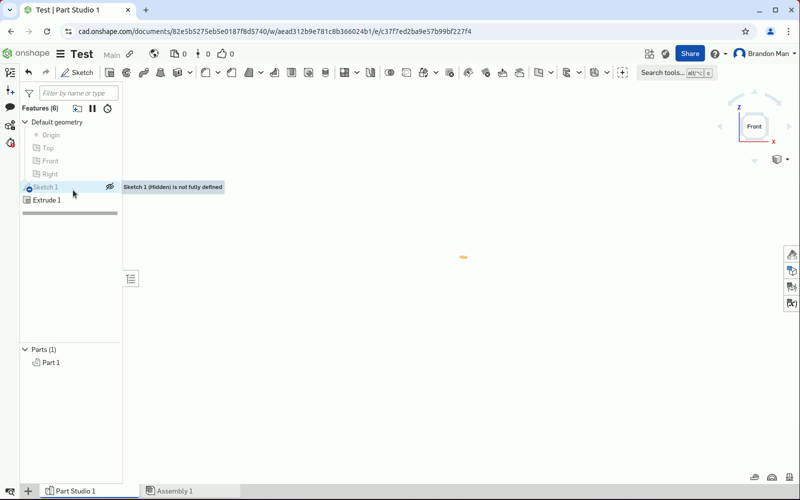
click(73, 189)
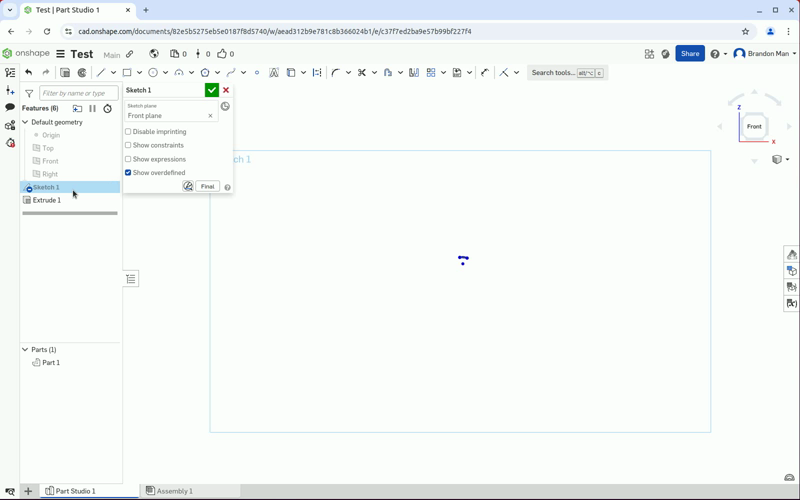
mouse_move(229, 92)
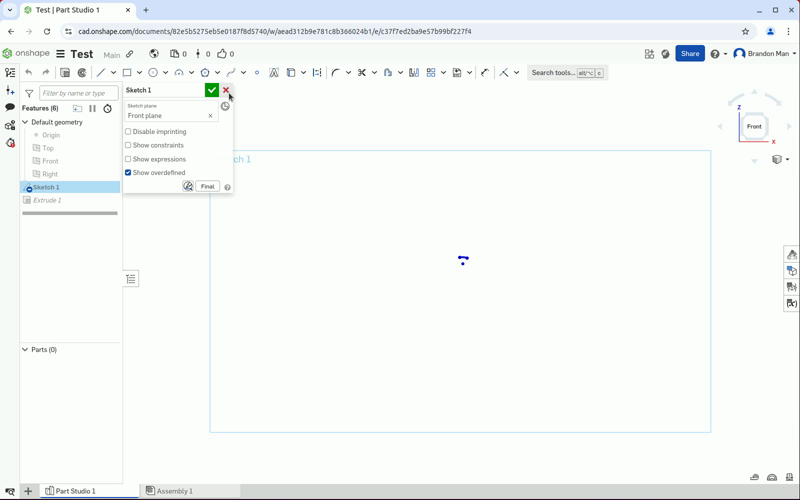
click(229, 92)
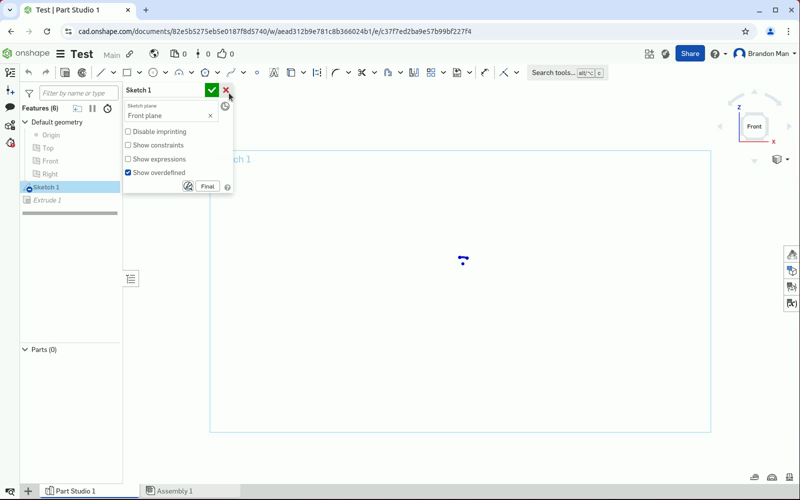
key(shift+s)
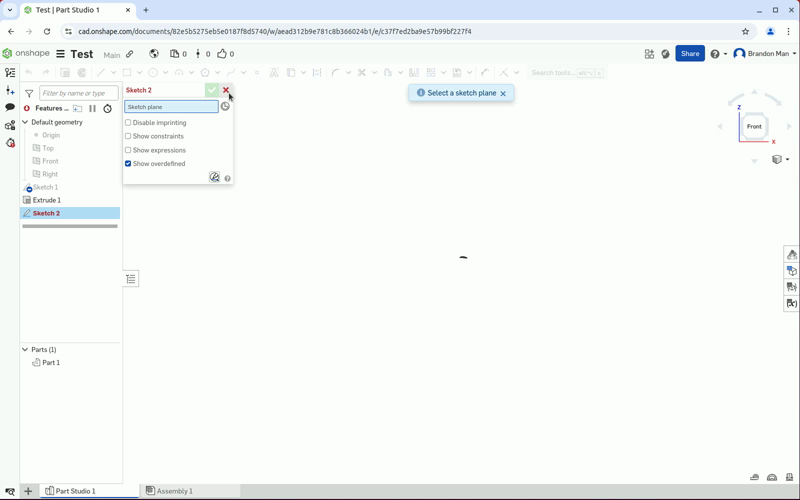
mouse_move(73, 163)
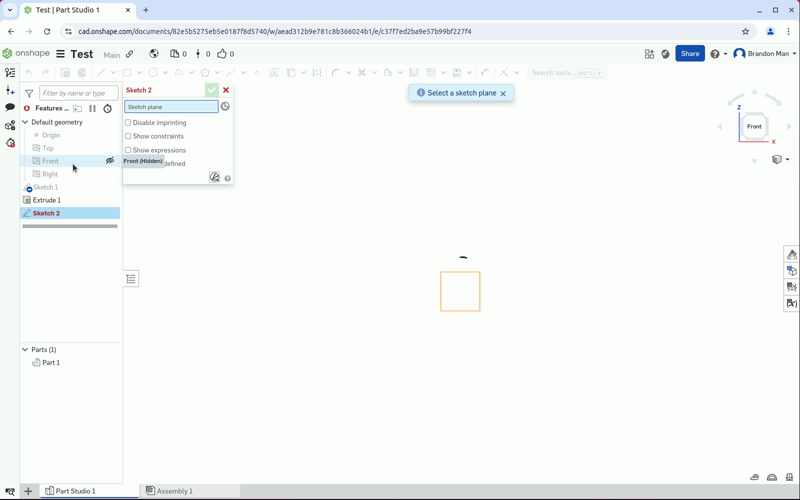
click(73, 163)
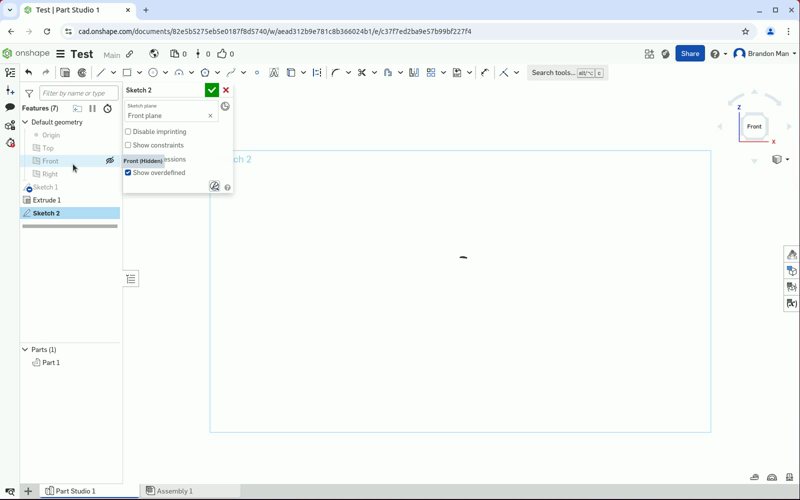
mouse_move(73, 352)
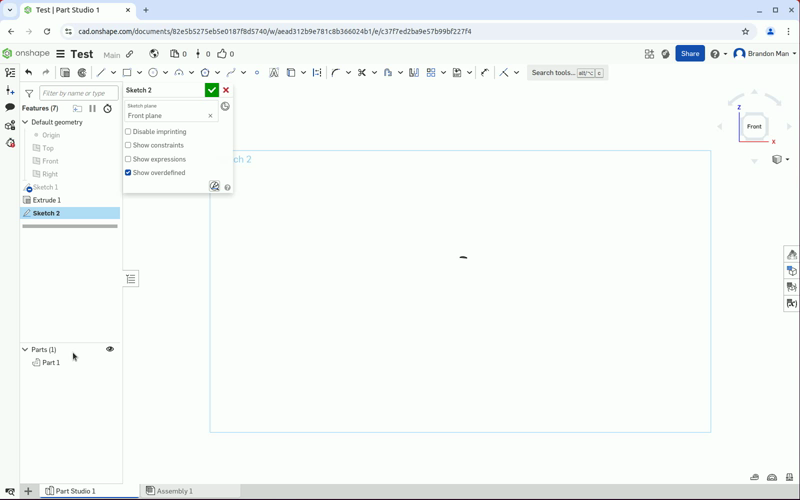
key(y)
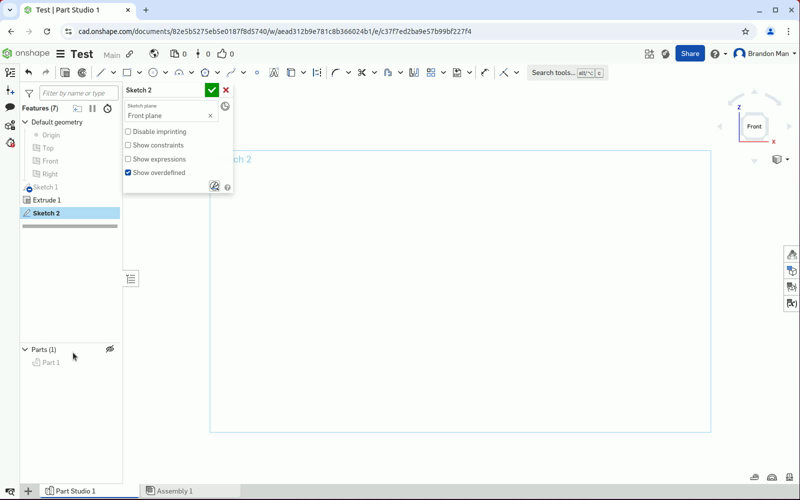
key(l)
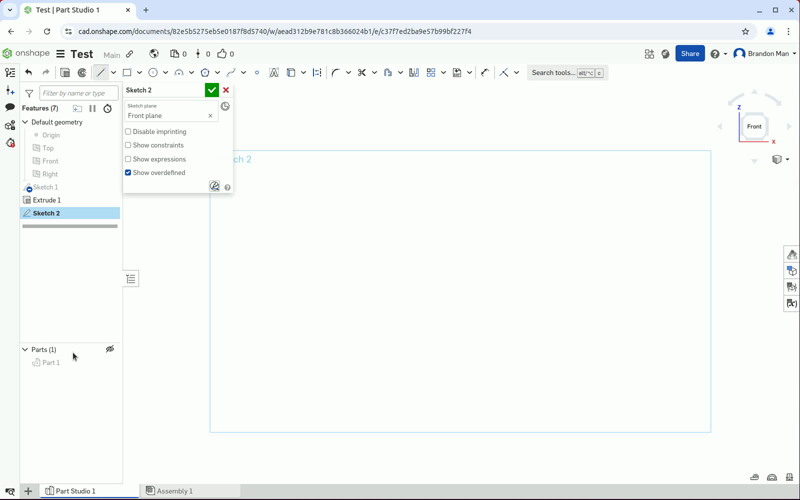
key_down(shift)
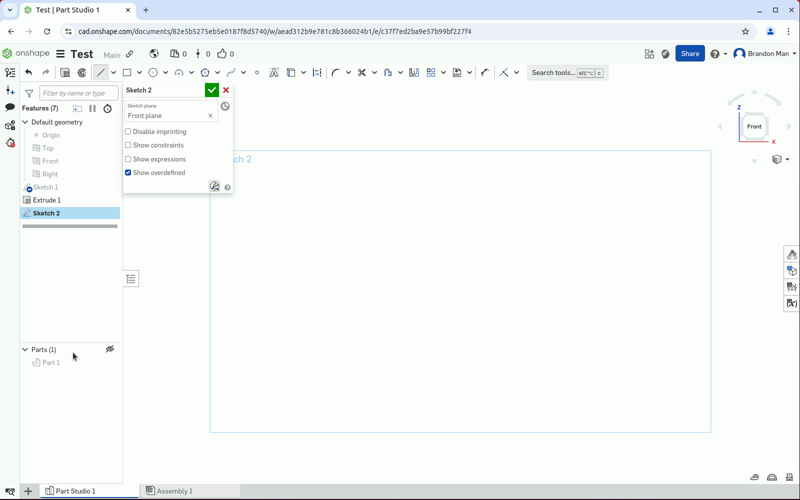
mouse_move(463, 308)
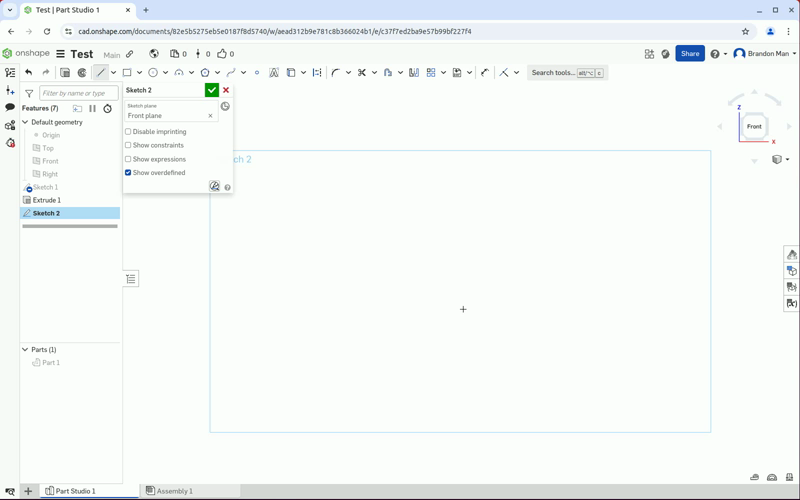
click(463, 308)
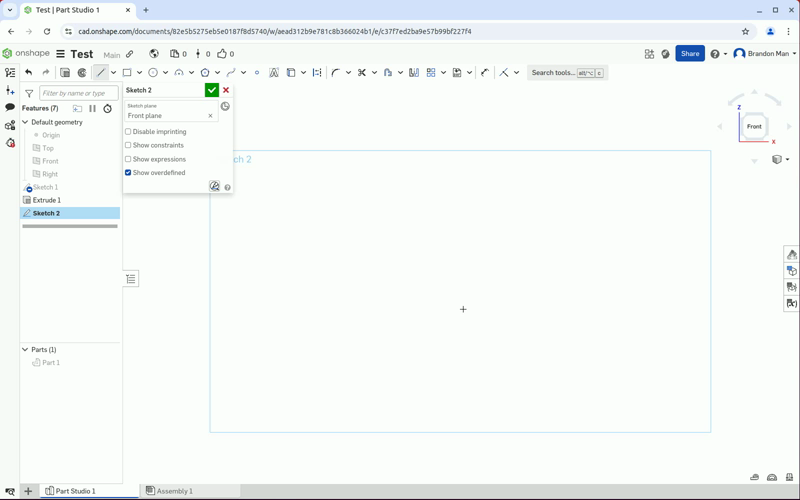
key_up(shift)
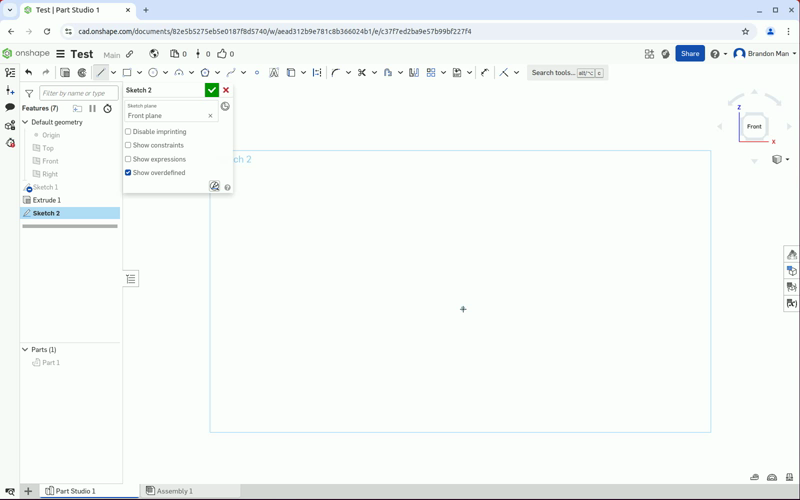
key_down(shift)
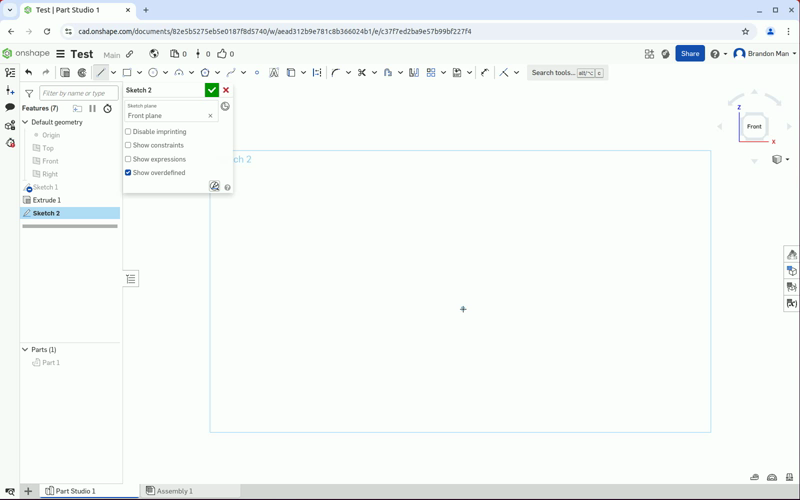
mouse_move(555, 300)
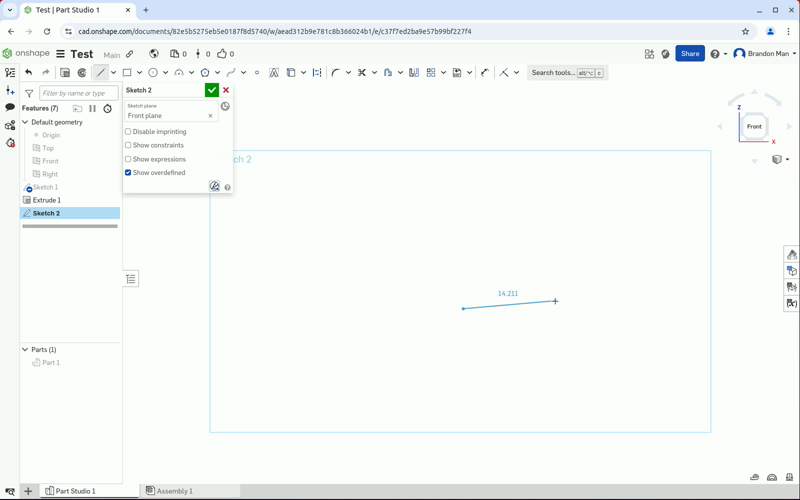
click(555, 300)
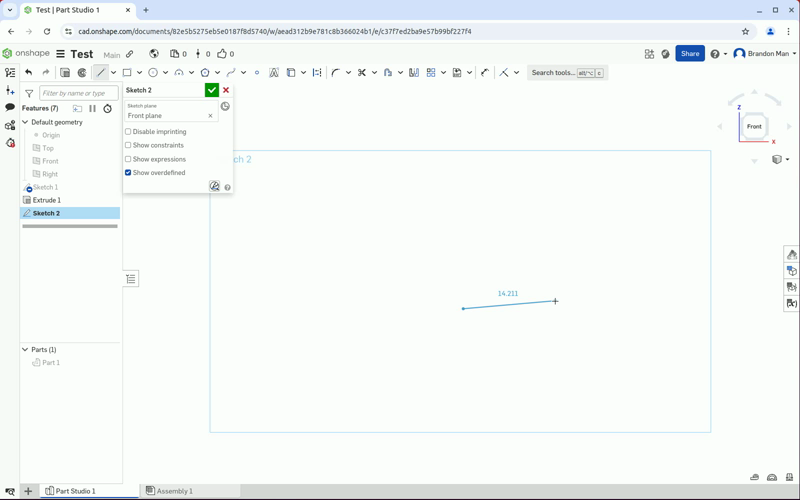
key_up(shift)
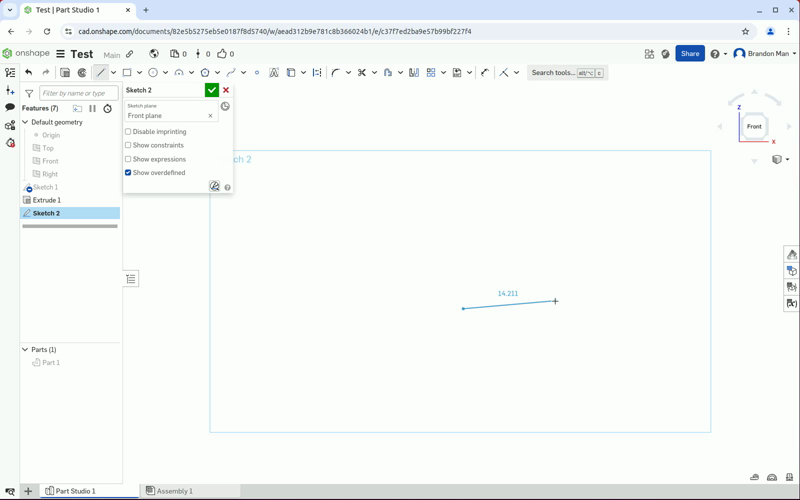
key(esc)
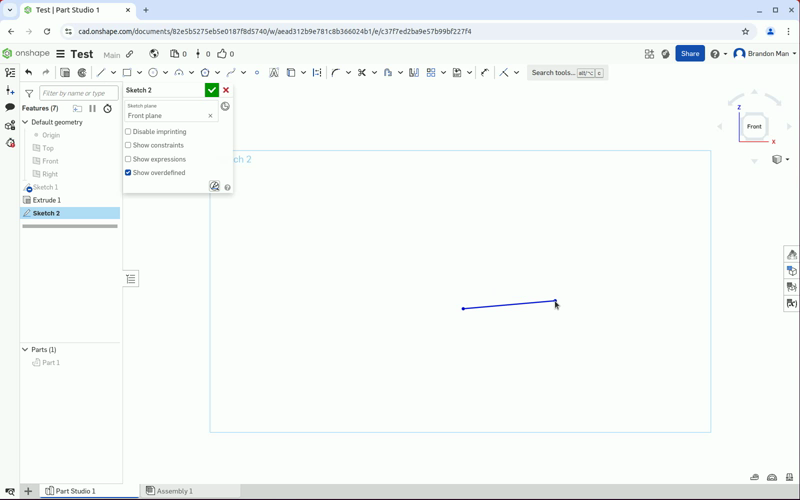
key(a)
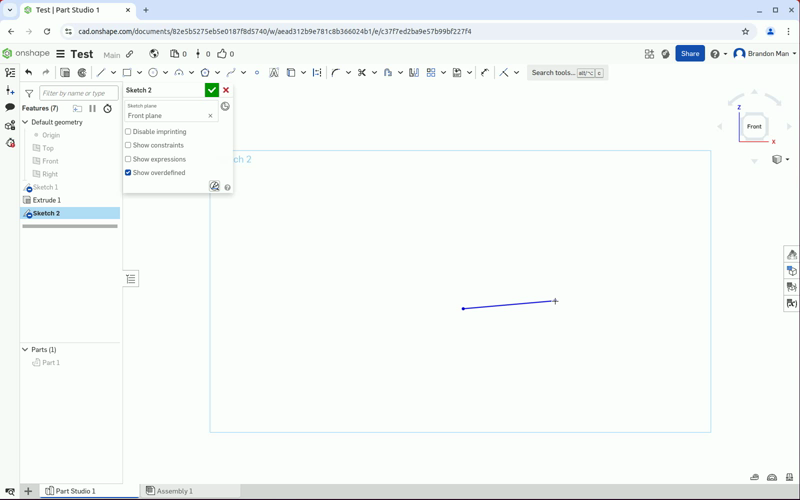
mouse_move(555, 300)
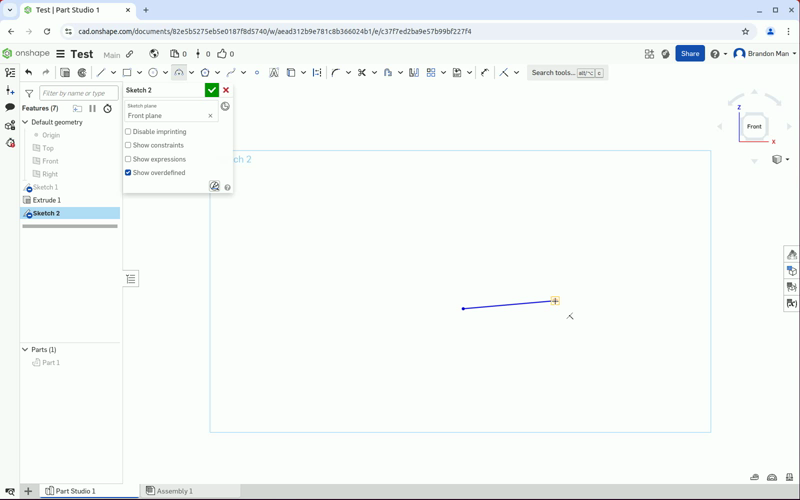
click(555, 300)
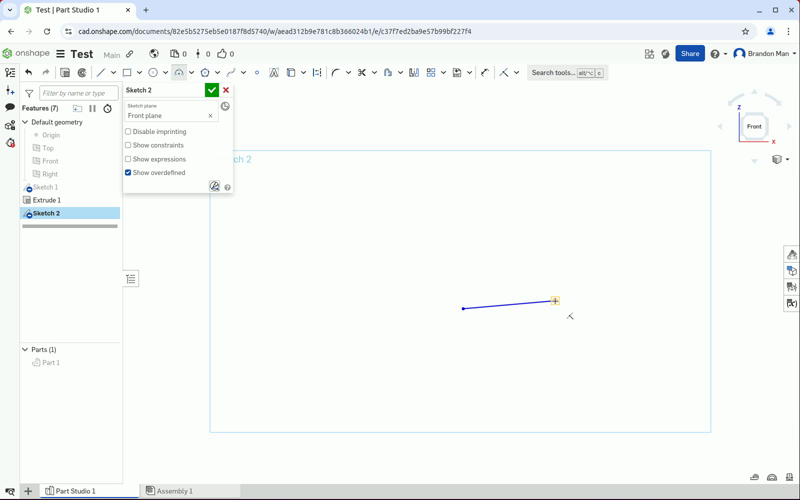
key_down(shift)
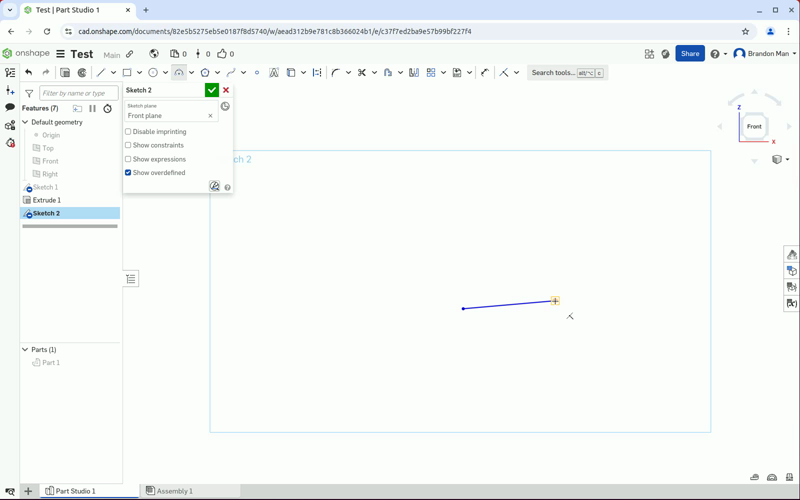
mouse_move(557, 264)
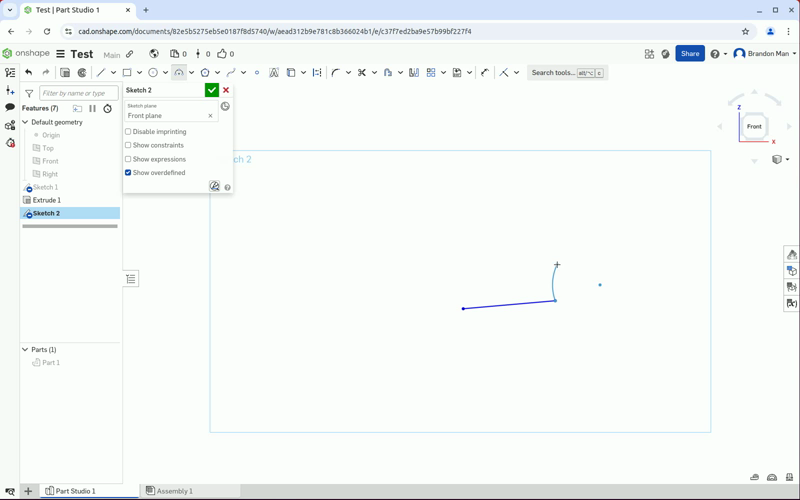
click(557, 264)
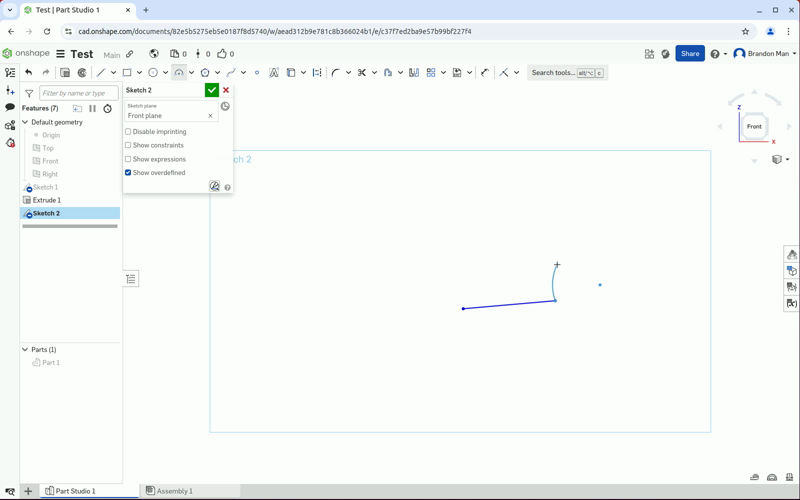
mouse_move(537, 281)
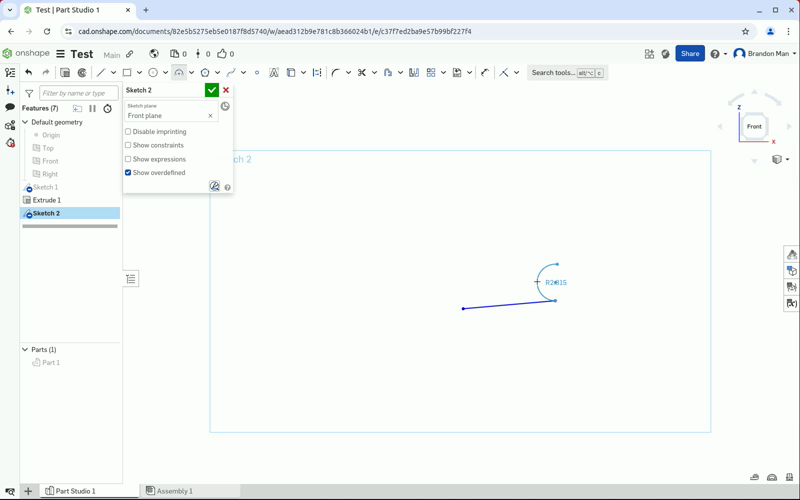
click(537, 281)
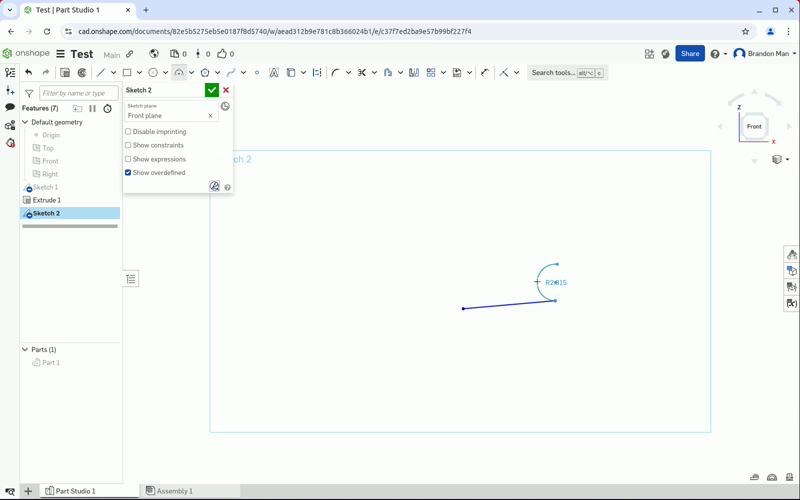
key_up(shift)
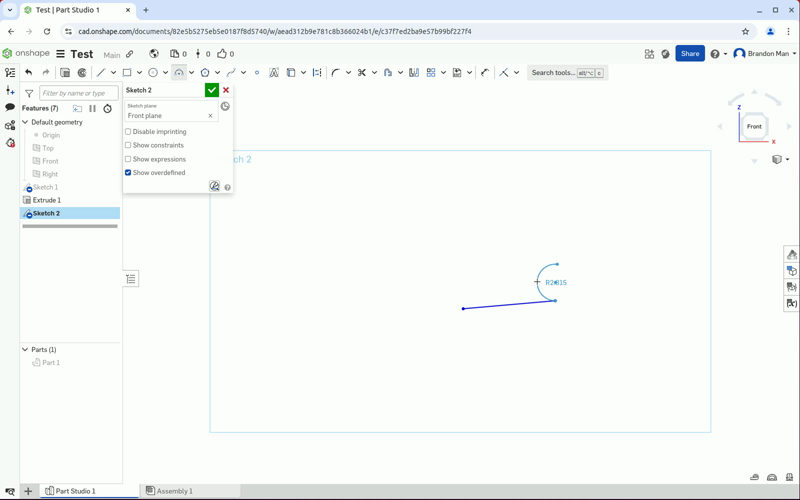
key(esc)
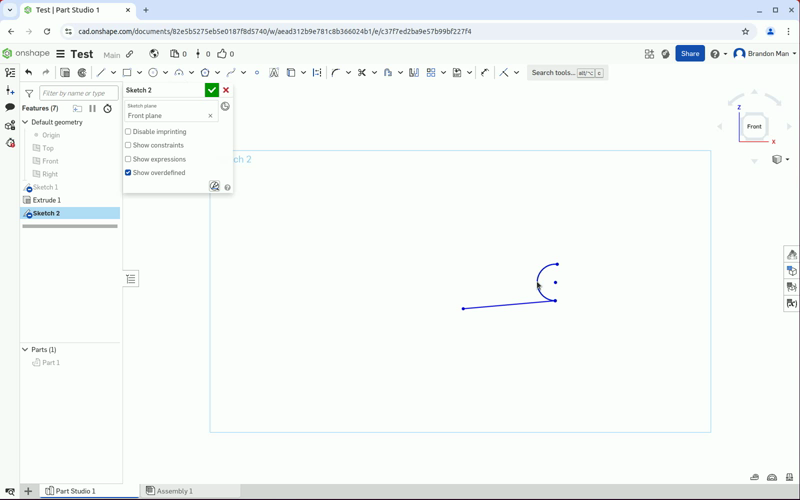
key(l)
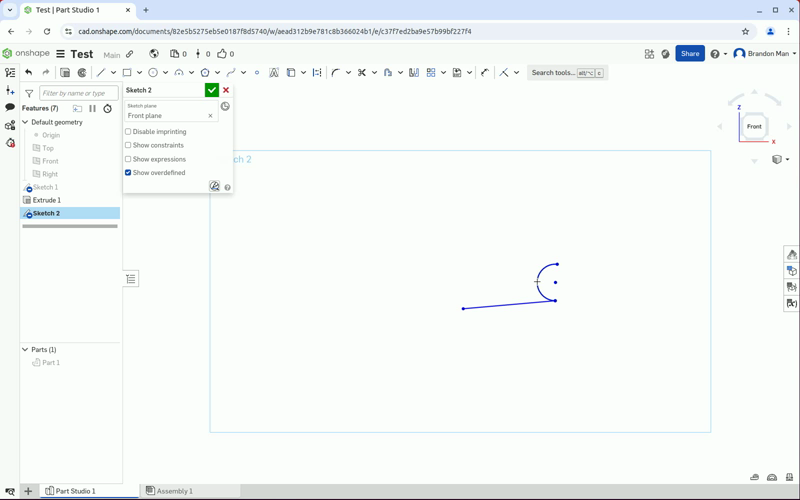
mouse_move(557, 264)
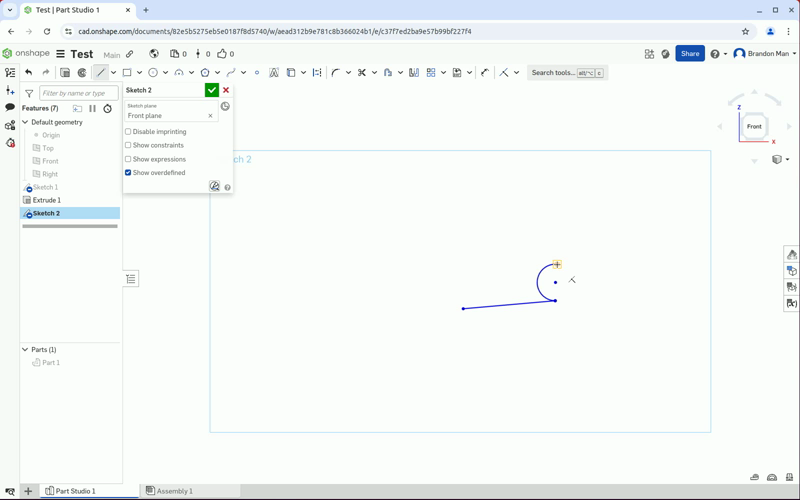
click(557, 264)
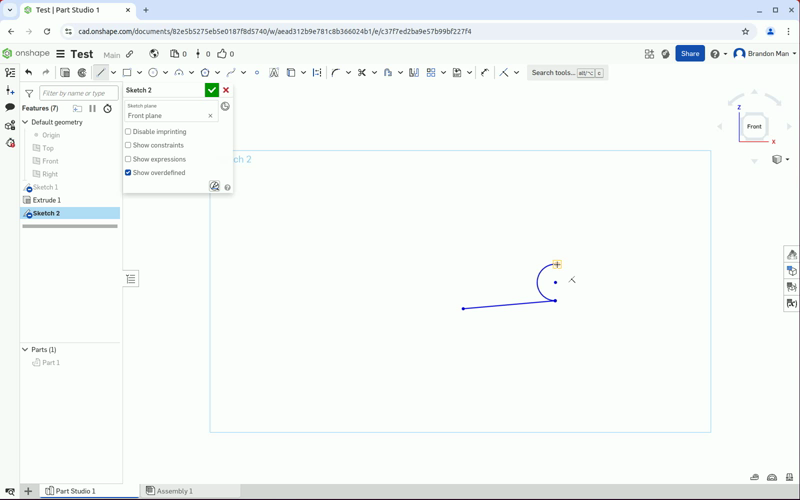
key_down(shift)
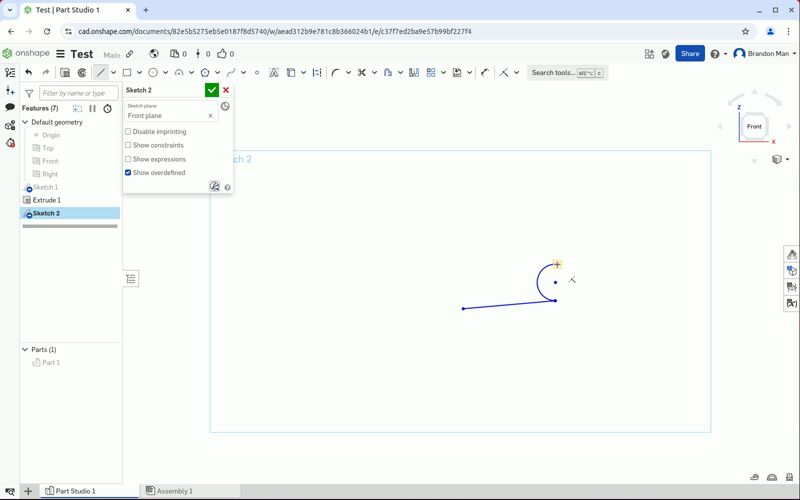
mouse_move(465, 256)
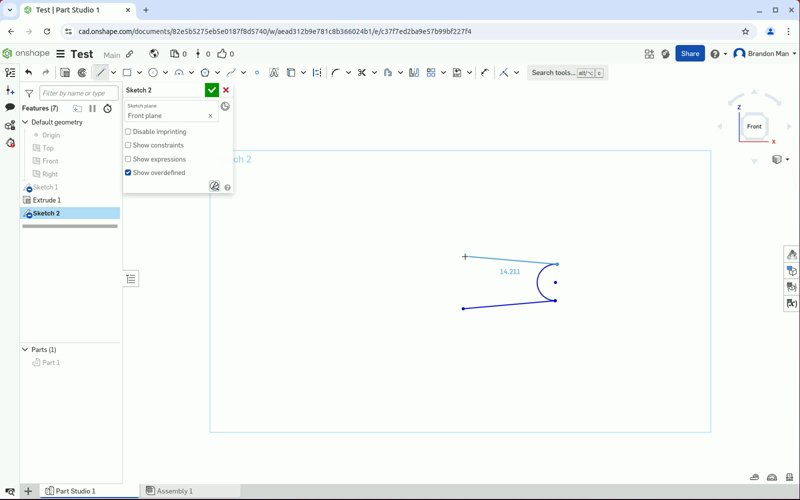
click(465, 256)
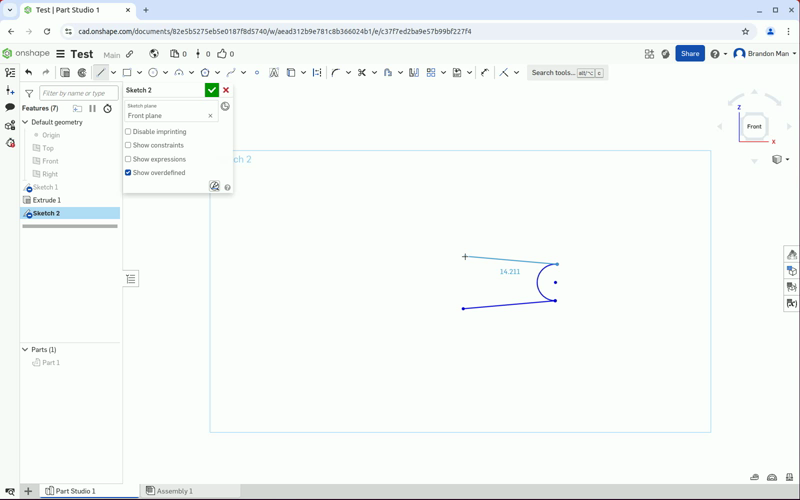
key_up(shift)
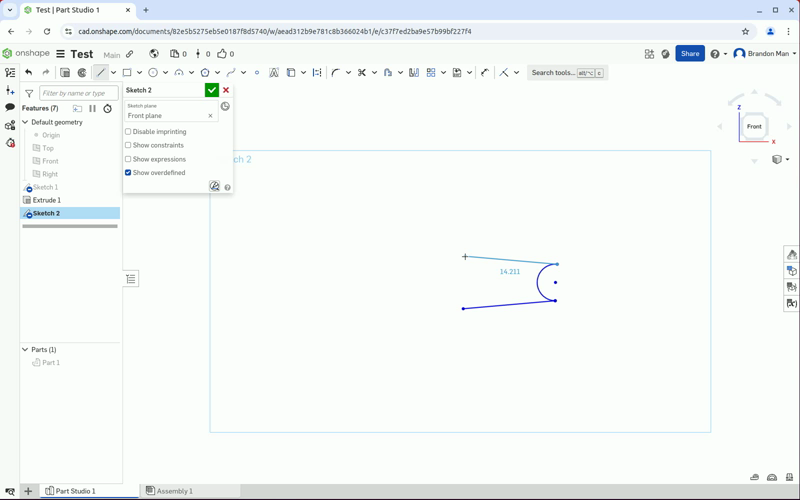
key(esc)
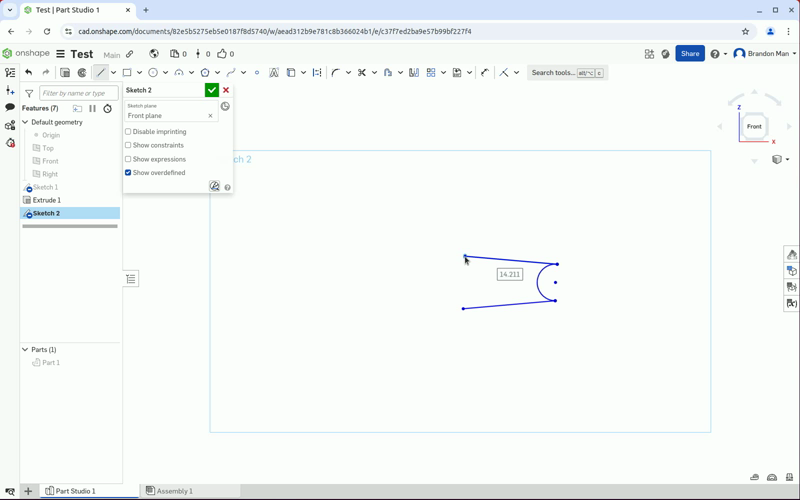
key(a)
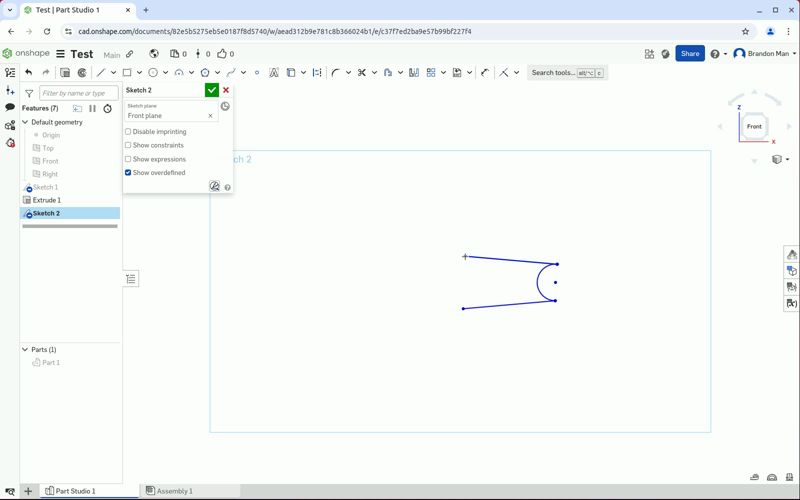
mouse_move(465, 256)
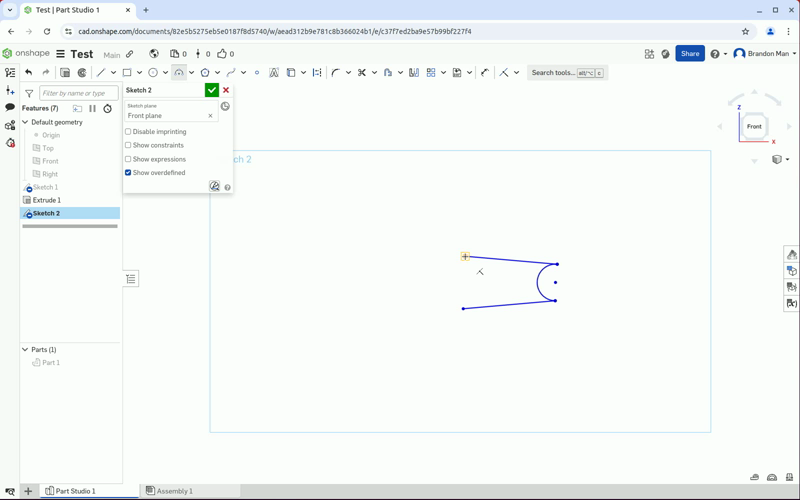
click(465, 256)
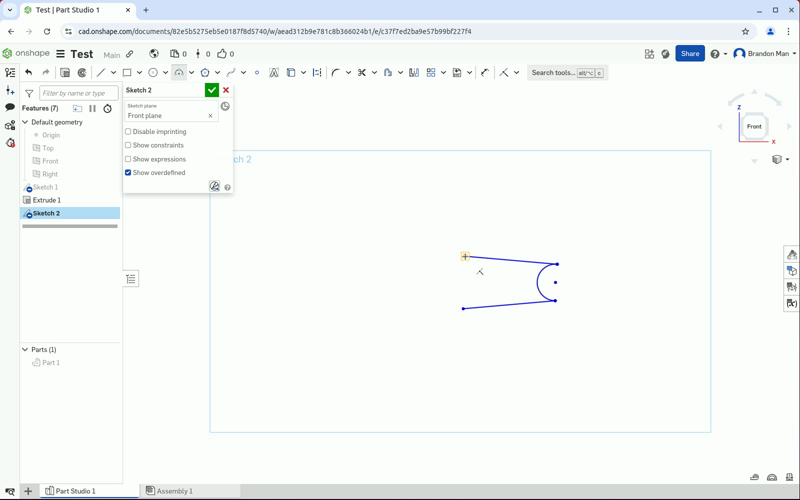
mouse_move(463, 308)
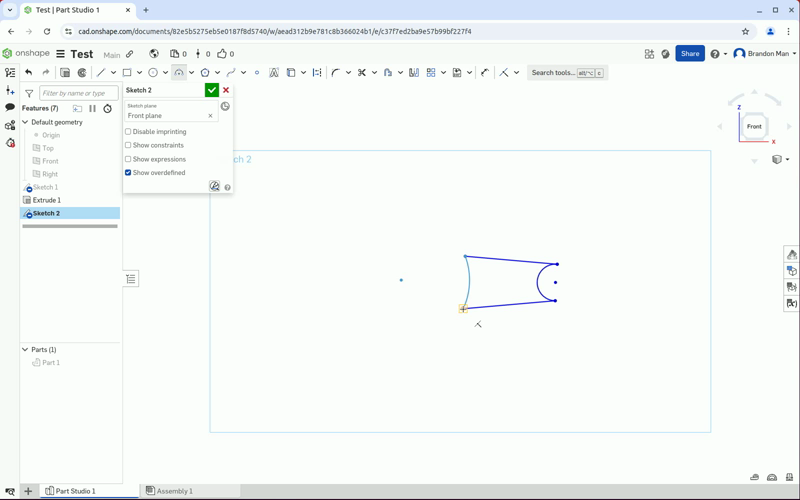
click(463, 308)
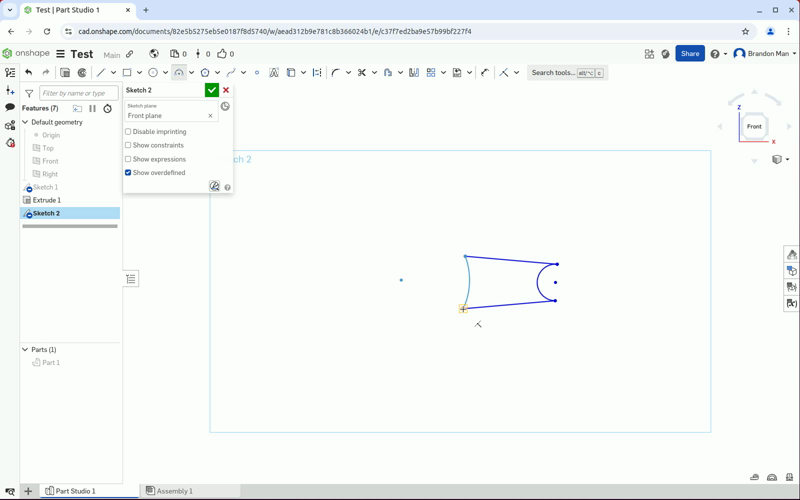
key_down(shift)
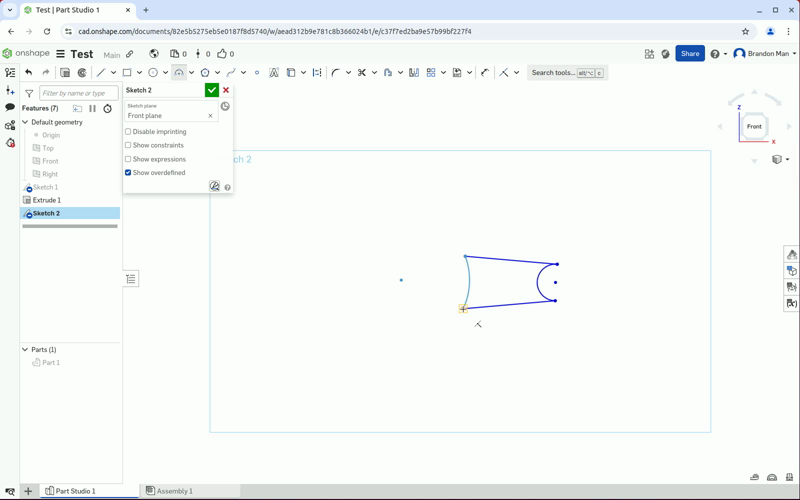
mouse_move(487, 283)
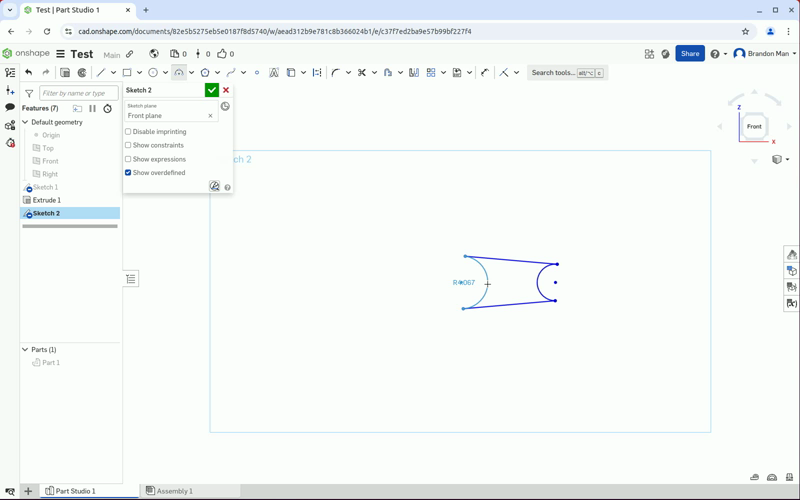
click(487, 283)
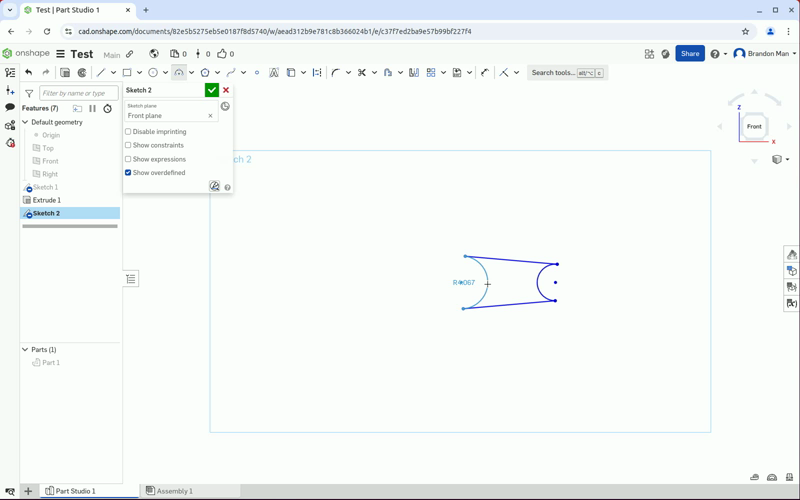
key_up(shift)
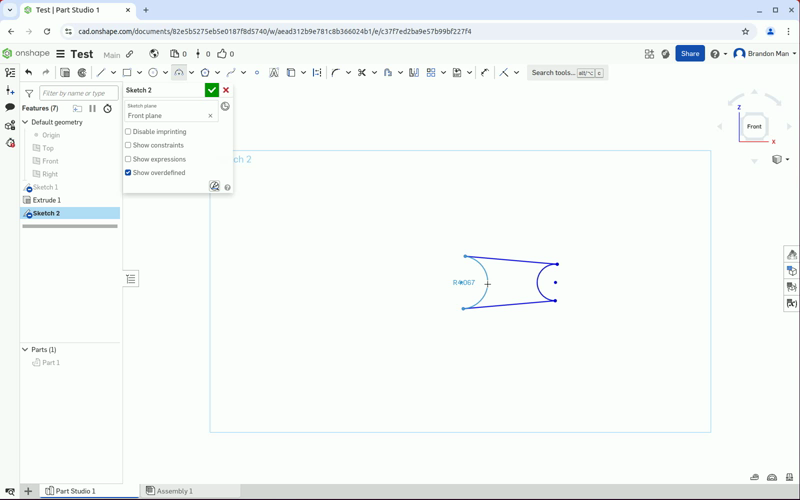
key(esc)
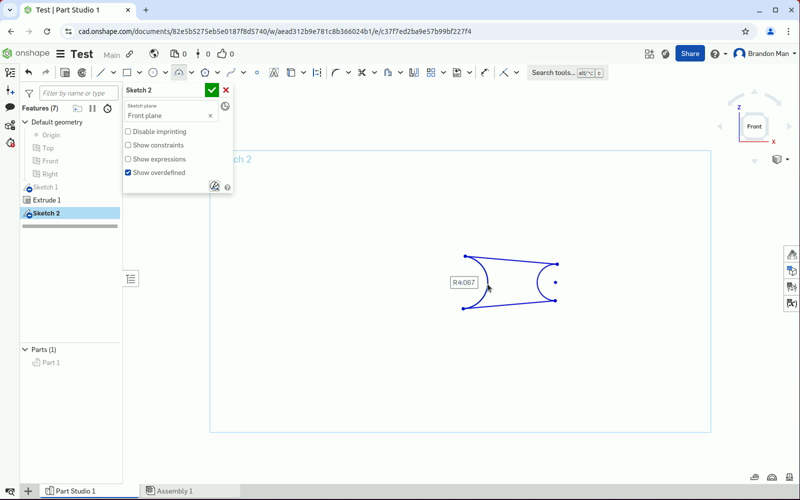
mouse_move(508, 273)
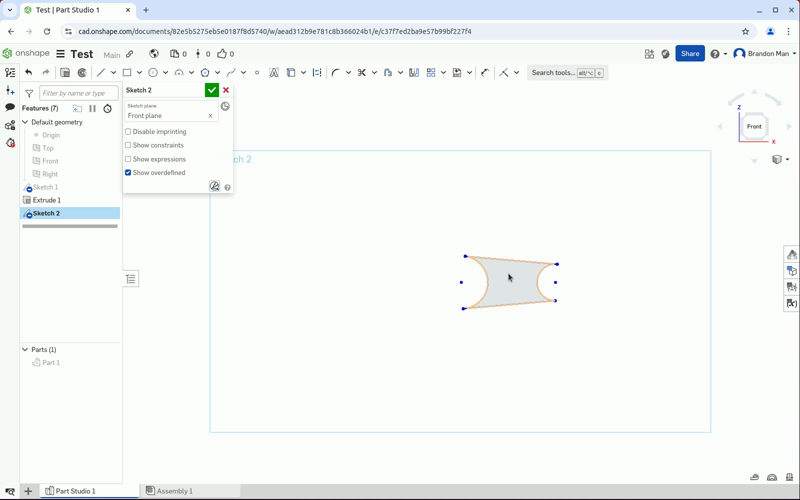
click(508, 273)
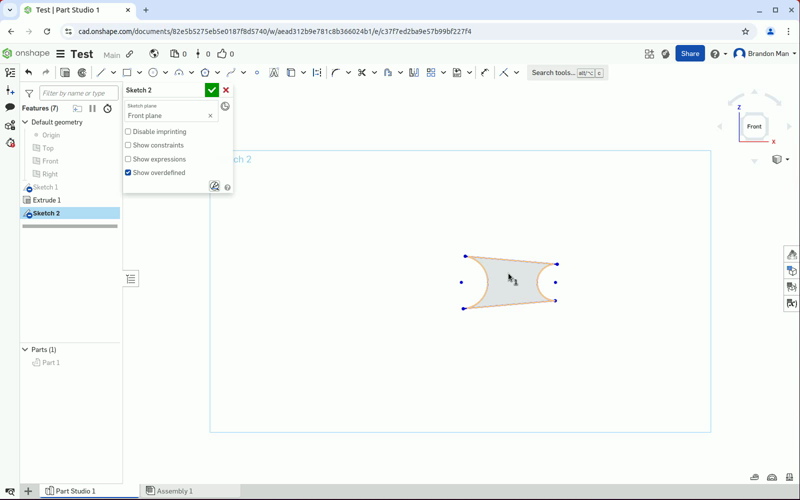
mouse_move(73, 352)
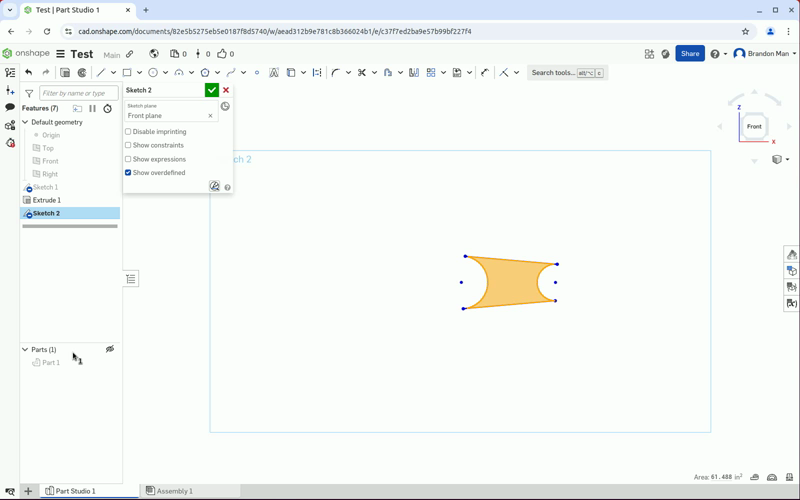
key(shift+y)
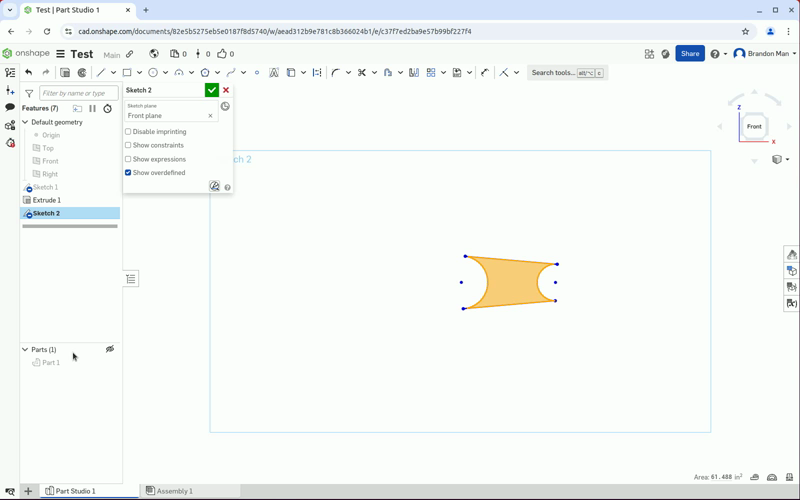
key(shift+e)
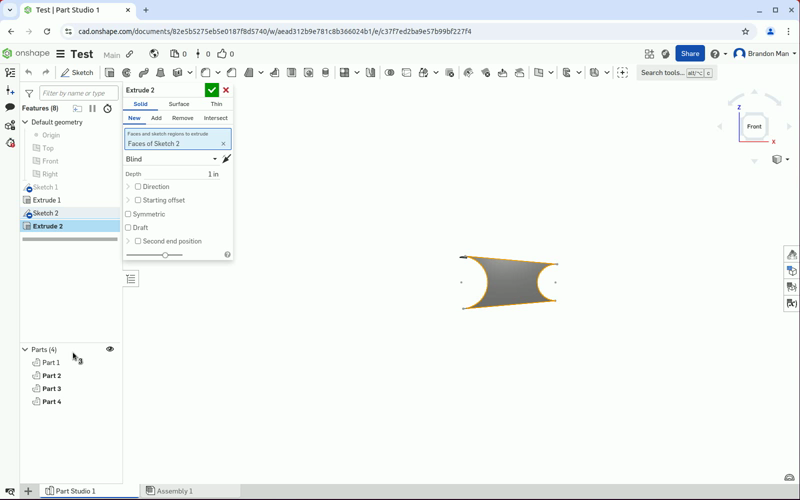
mouse_move(143, 106)
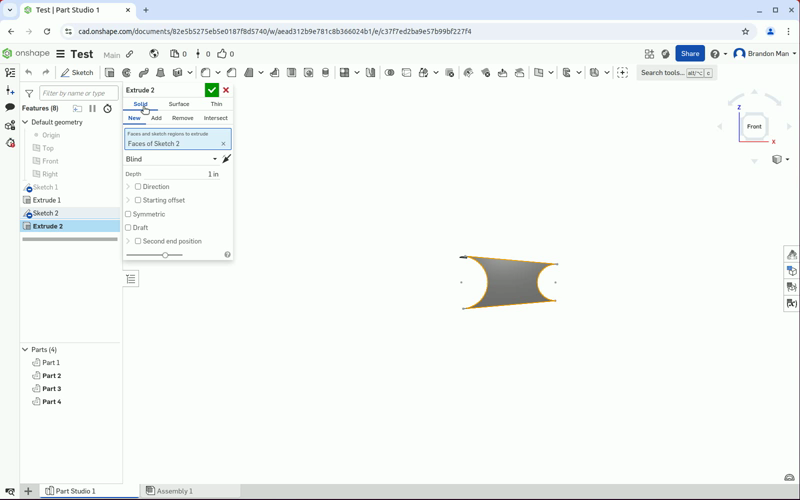
click(143, 106)
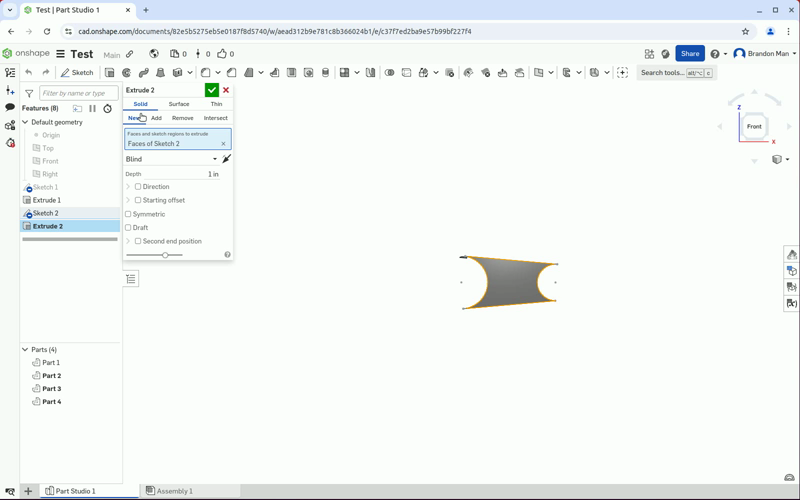
mouse_move(137, 120)
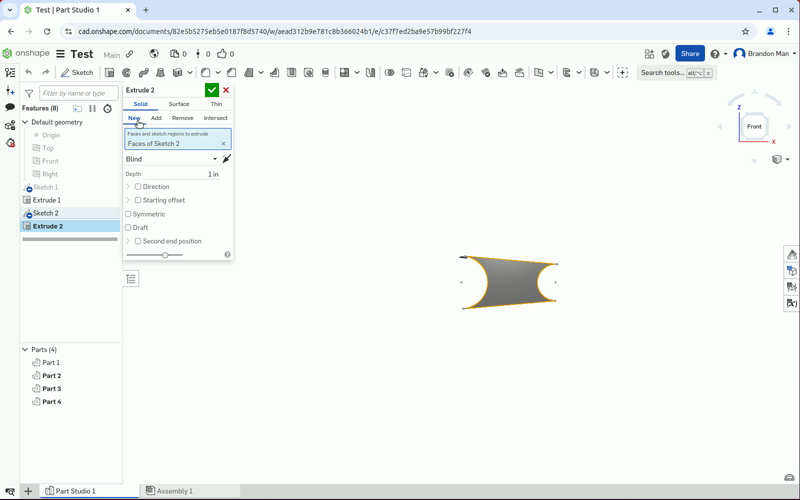
click(137, 120)
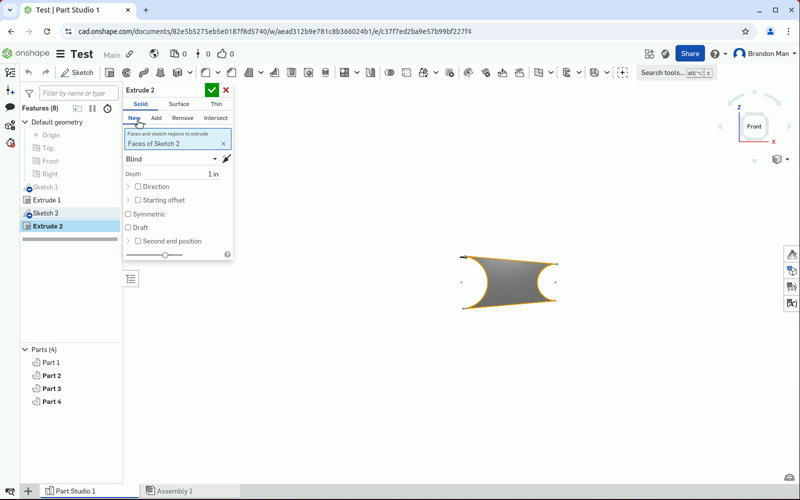
key(tab, 4)
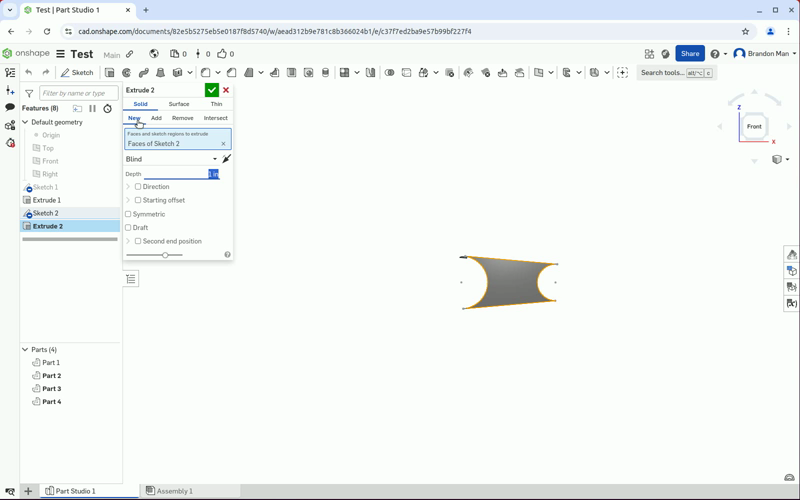
text(5.296)
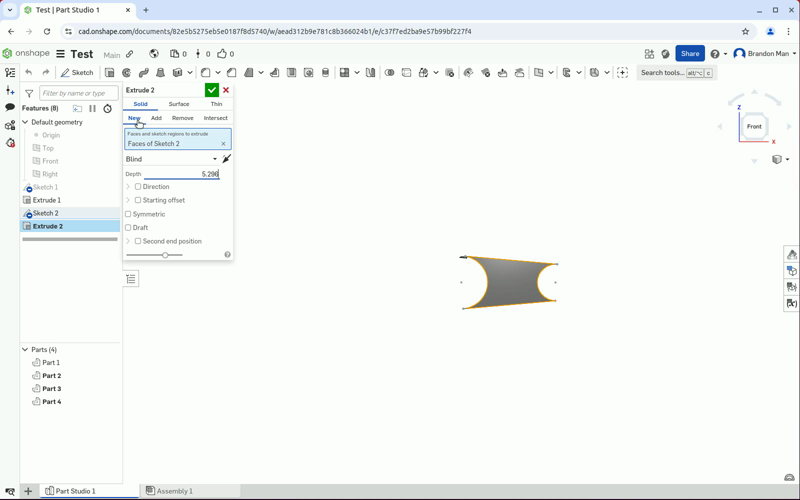
key(enter)
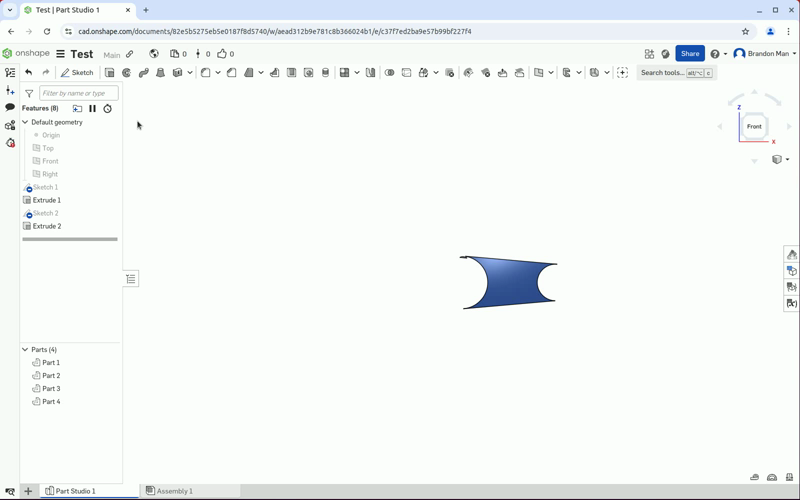
key(shift+h)
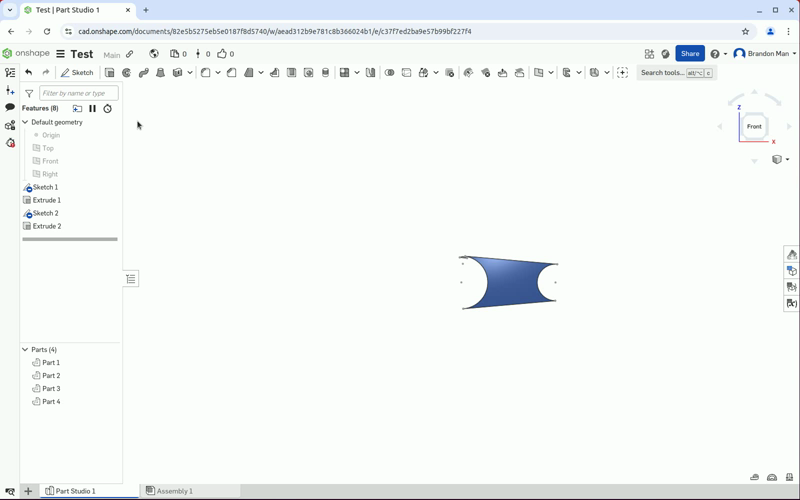
key(shift+h)
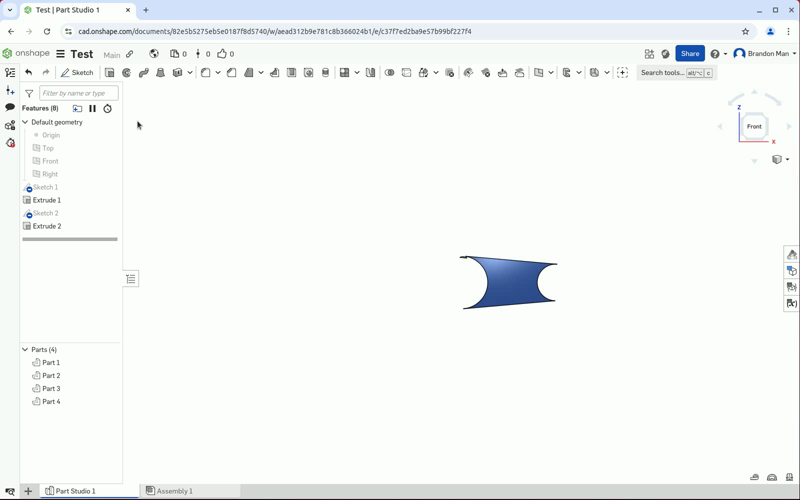
mouse_move(73, 189)
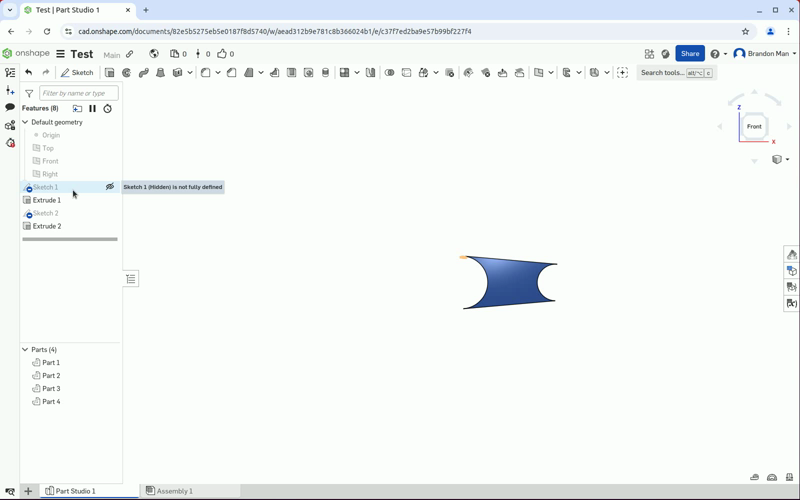
click(73, 189)
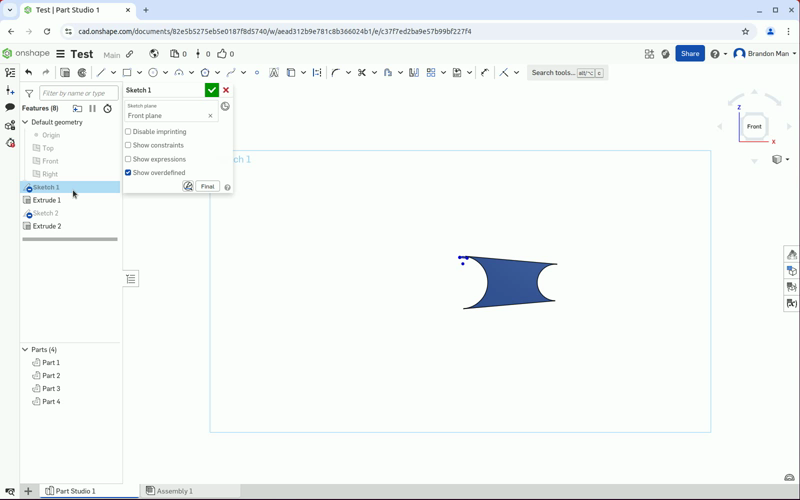
mouse_move(229, 92)
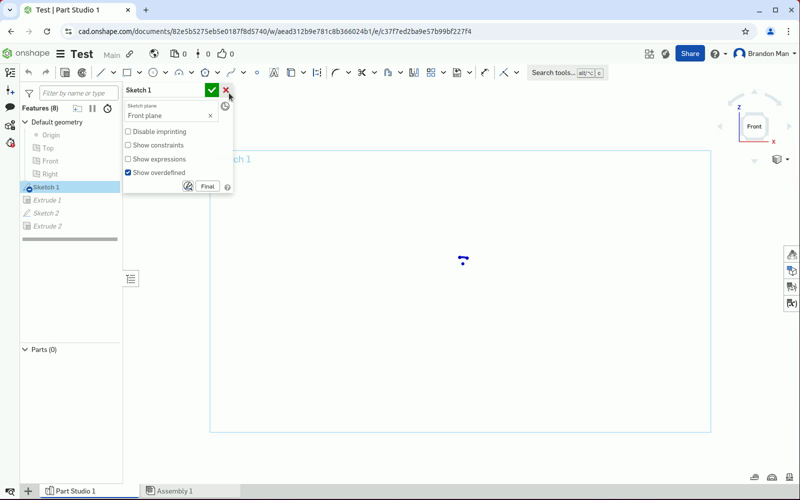
click(229, 92)
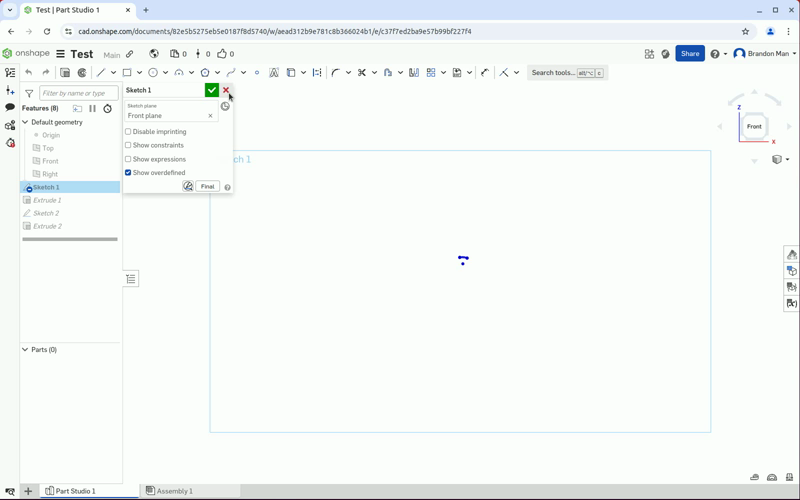
key(shift+s)
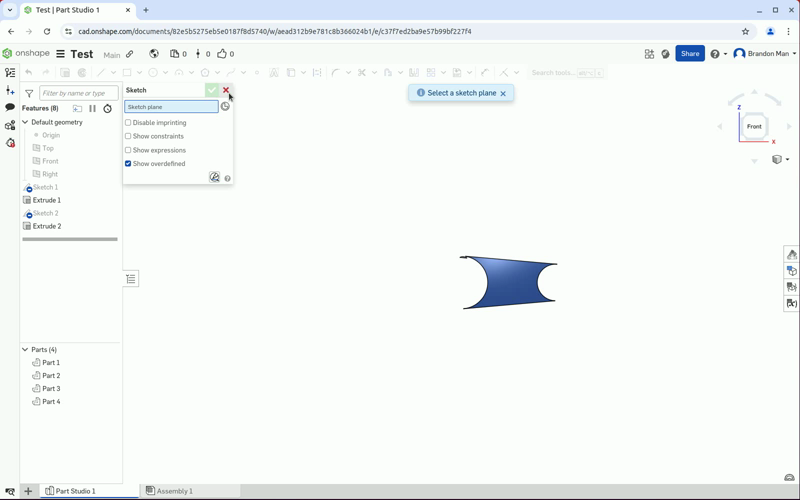
mouse_move(73, 163)
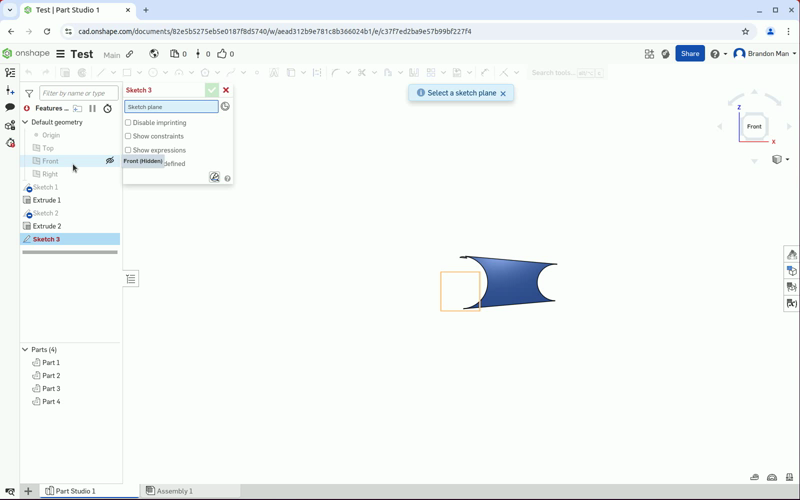
click(73, 163)
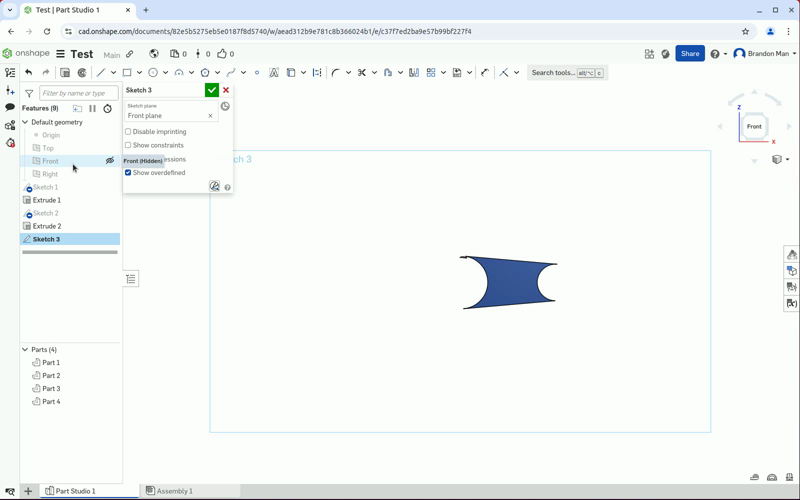
mouse_move(73, 352)
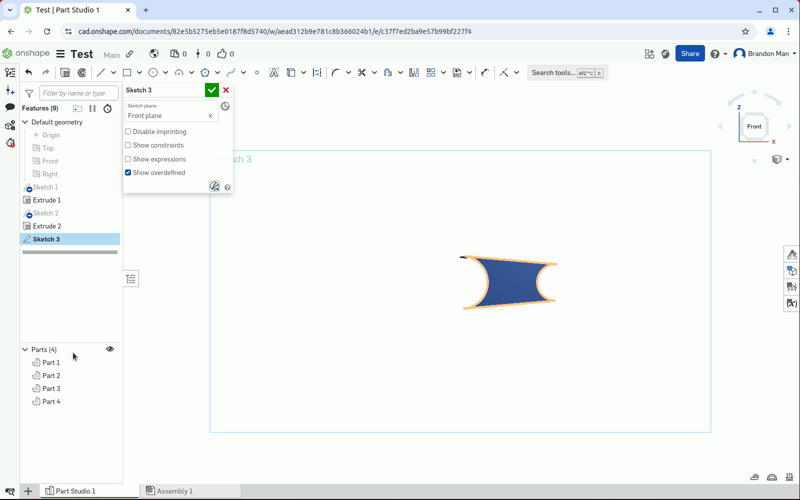
key(y)
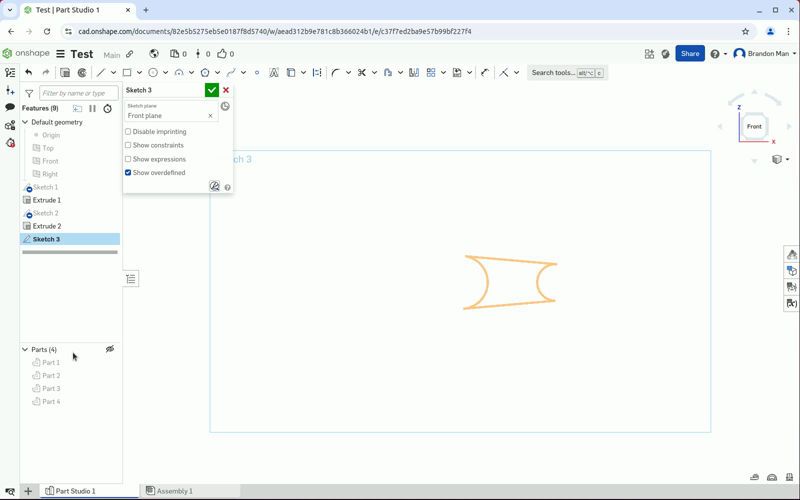
key(c)
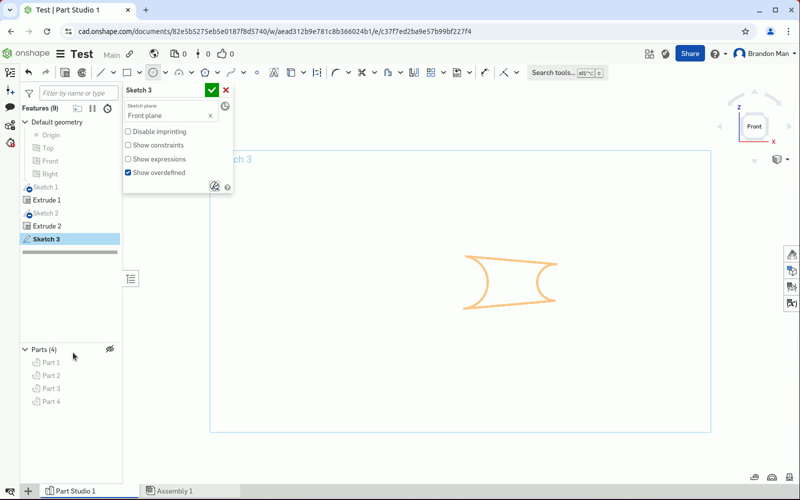
key_down(shift)
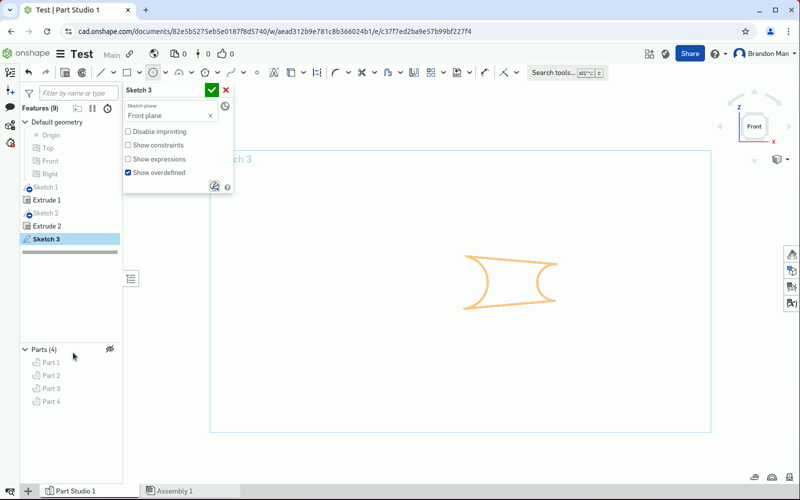
mouse_move(555, 282)
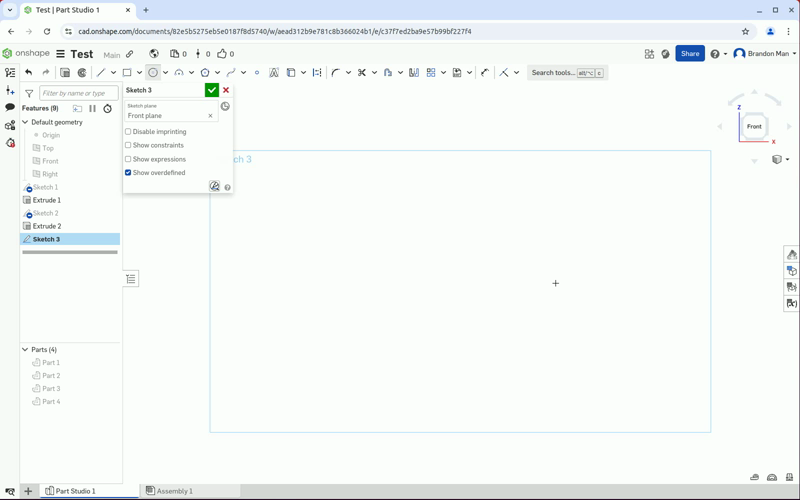
click(555, 282)
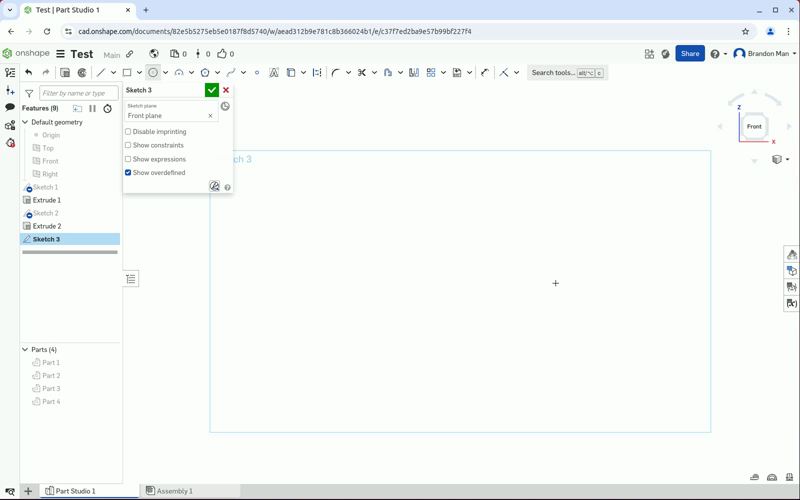
key_up(shift)
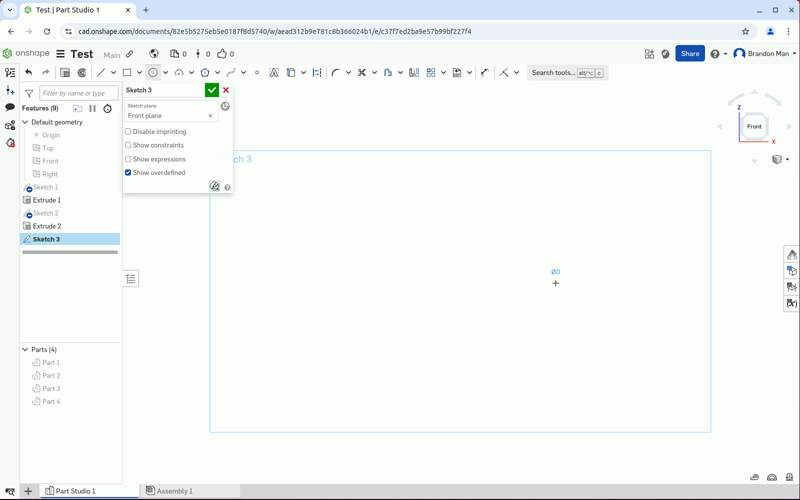
mouse_move(574, 282)
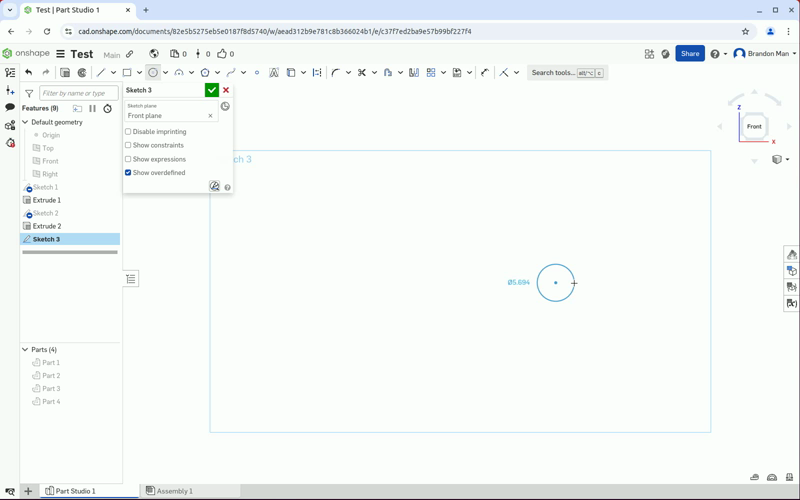
click(574, 282)
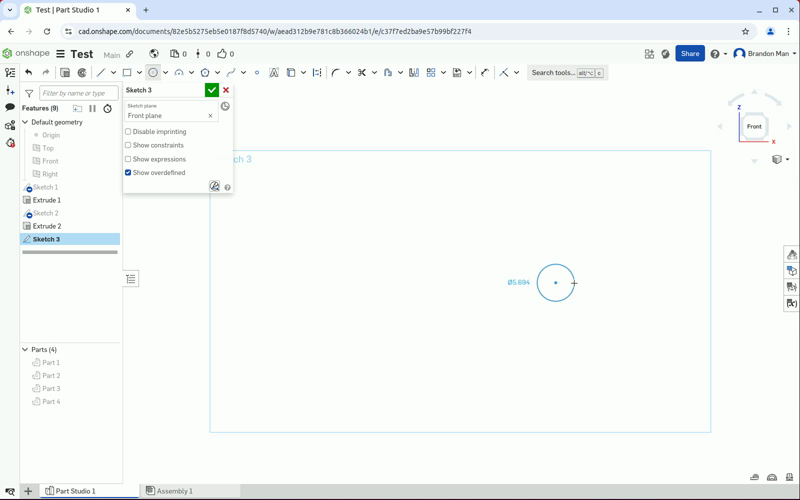
key(esc)
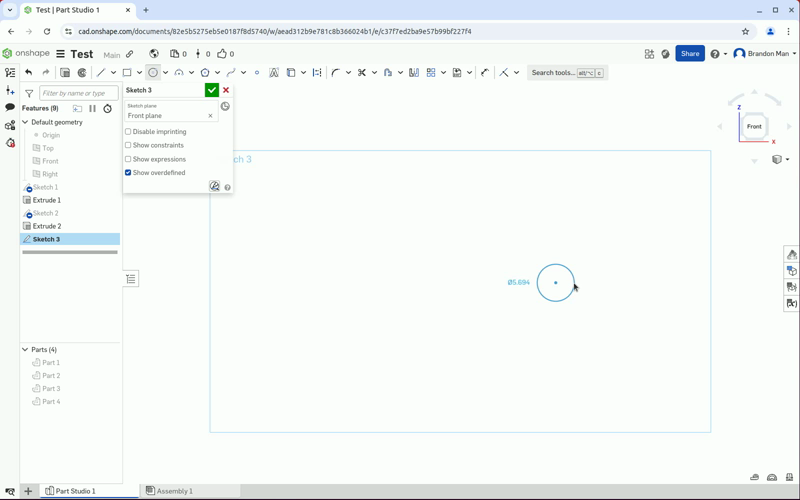
key(c)
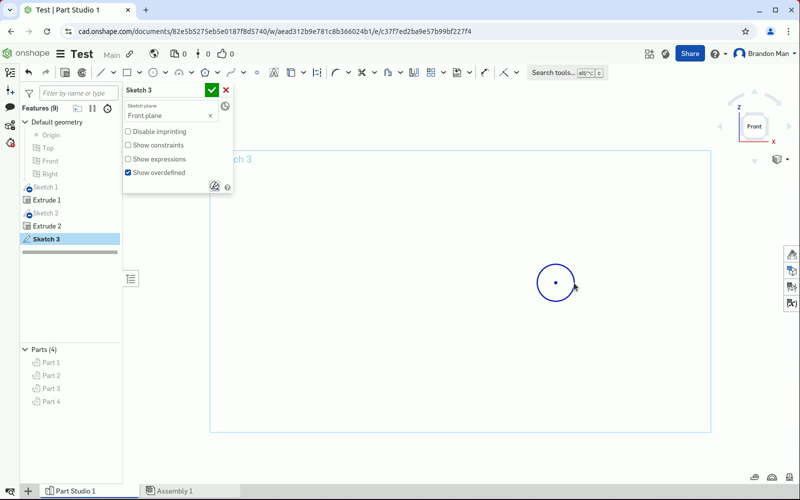
key_down(shift)
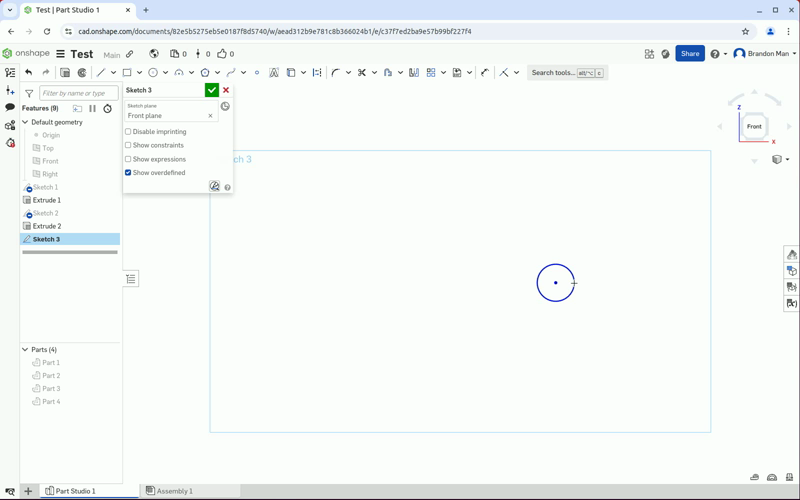
mouse_move(555, 282)
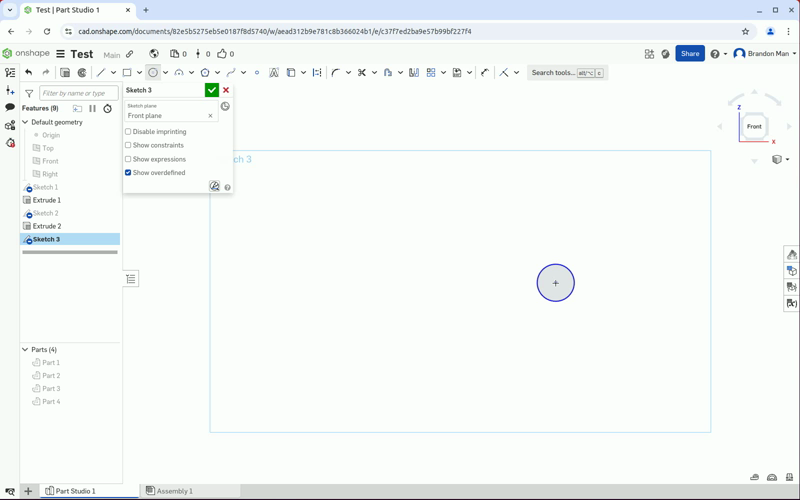
click(555, 282)
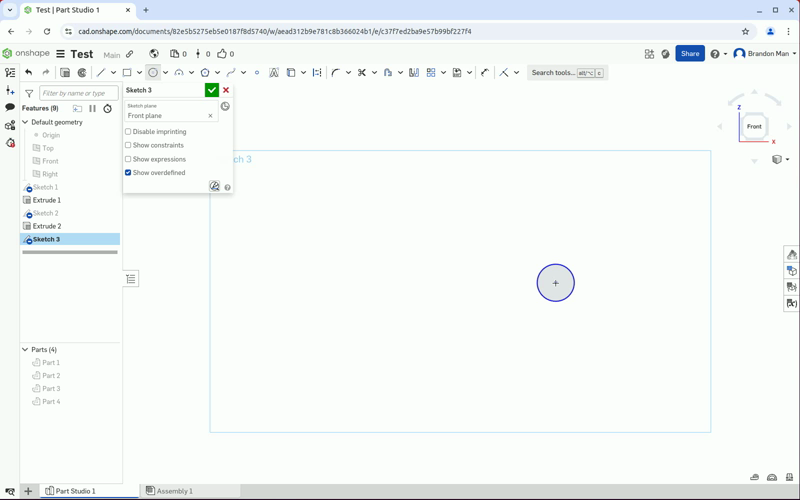
key_up(shift)
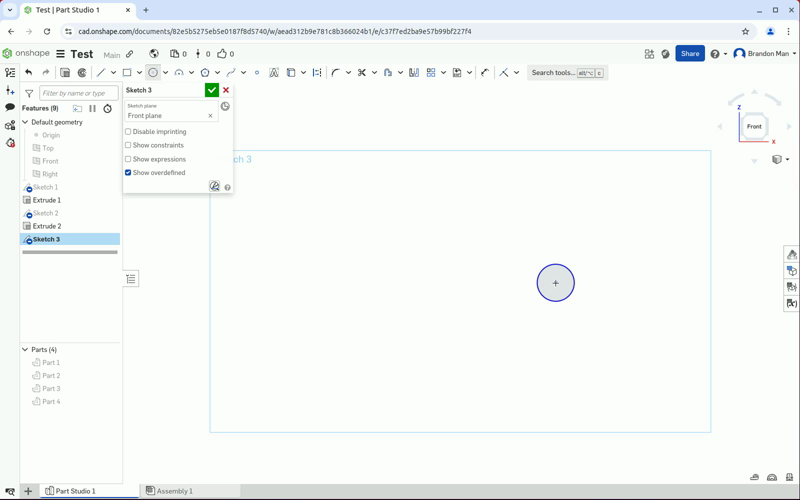
mouse_move(566, 282)
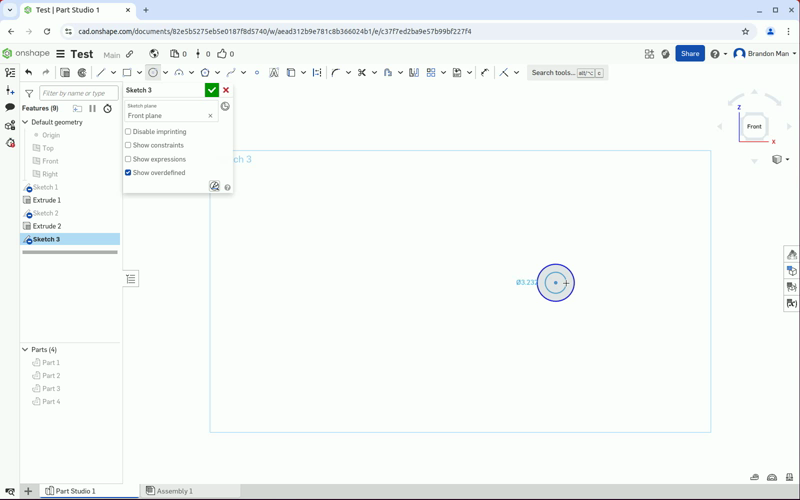
click(566, 282)
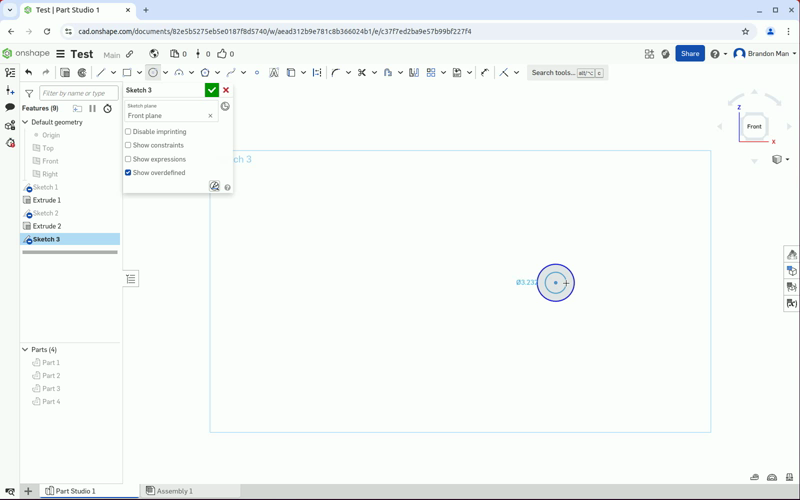
key(esc)
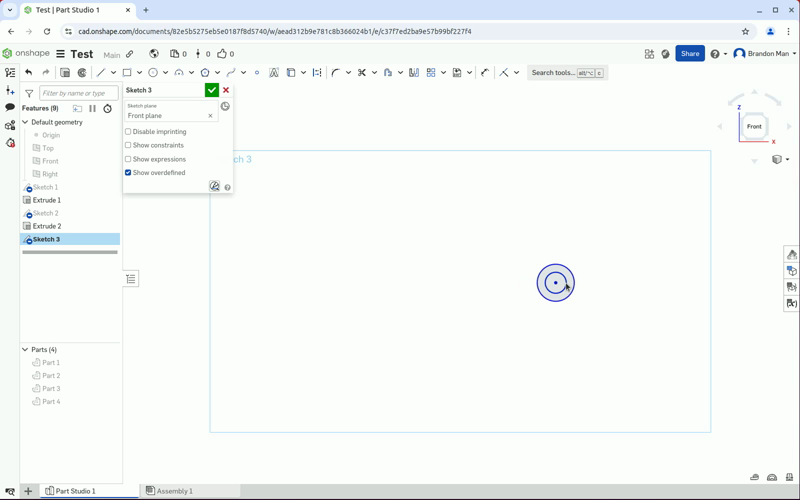
mouse_move(542, 291)
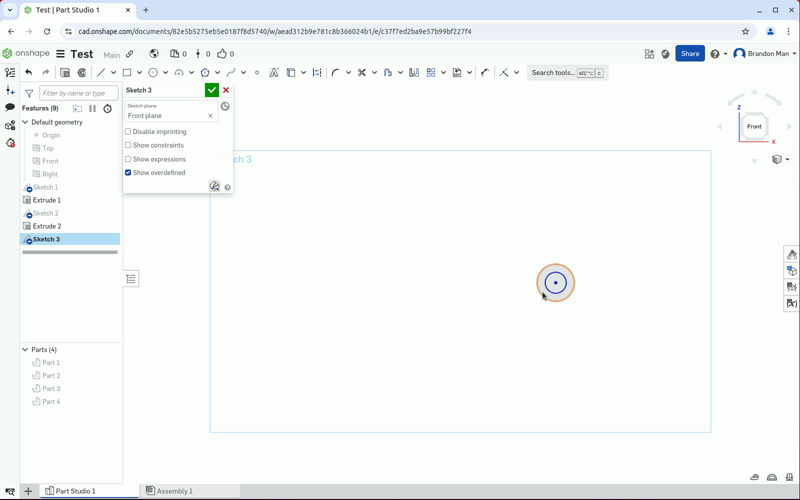
scroll(6)
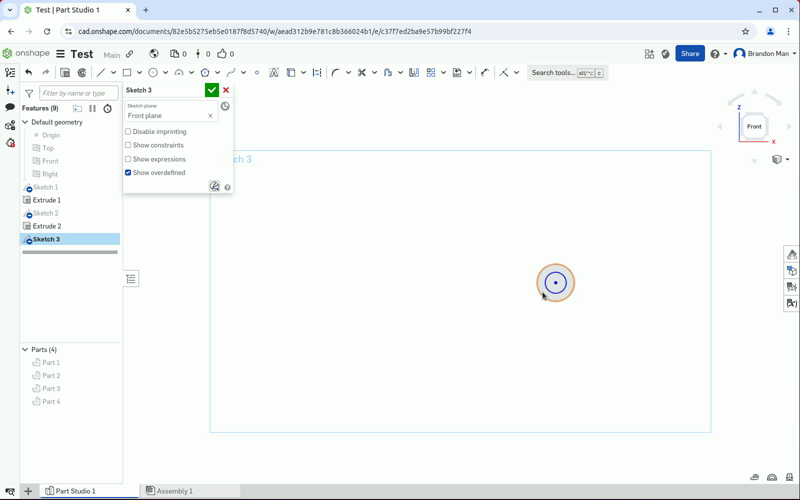
scroll(6)
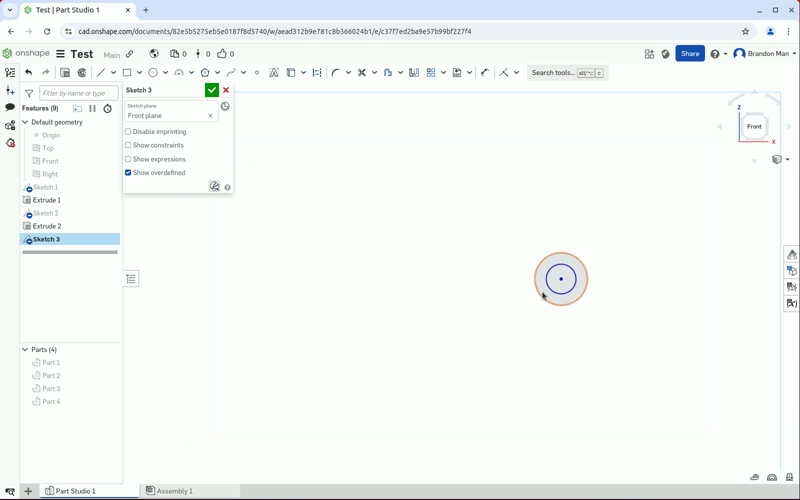
scroll(6)
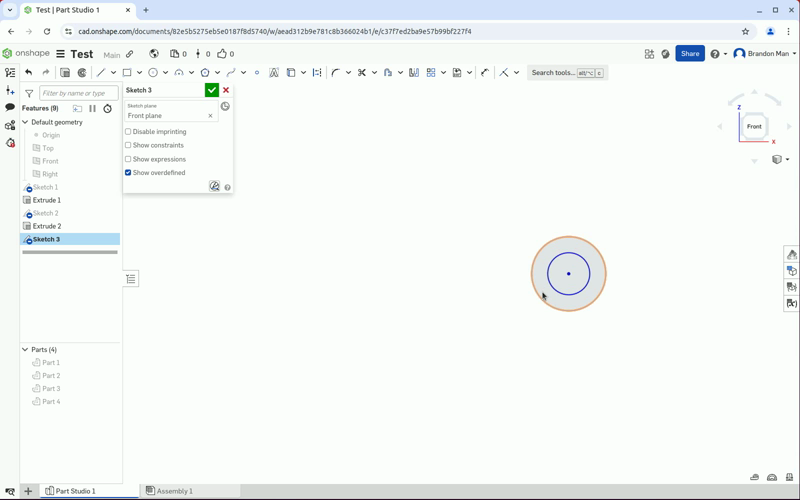
scroll(6)
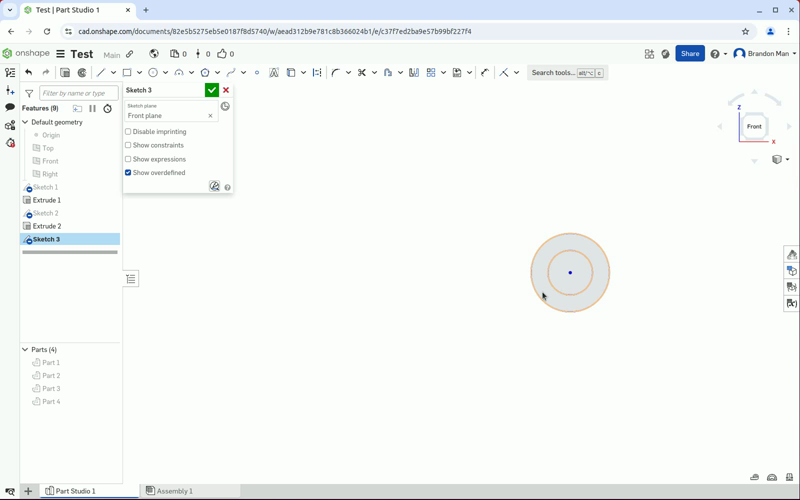
scroll(6)
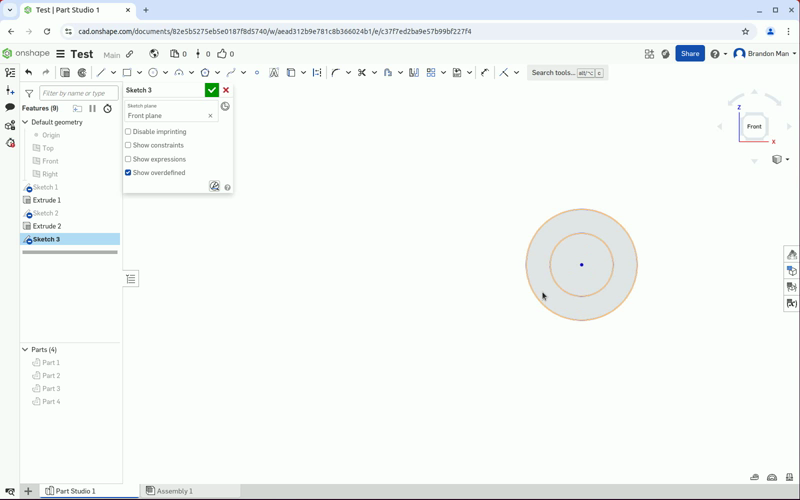
scroll(6)
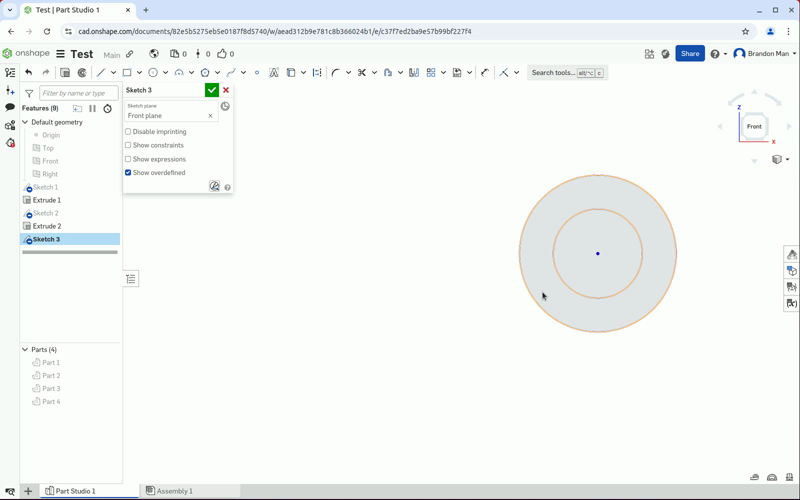
scroll(6)
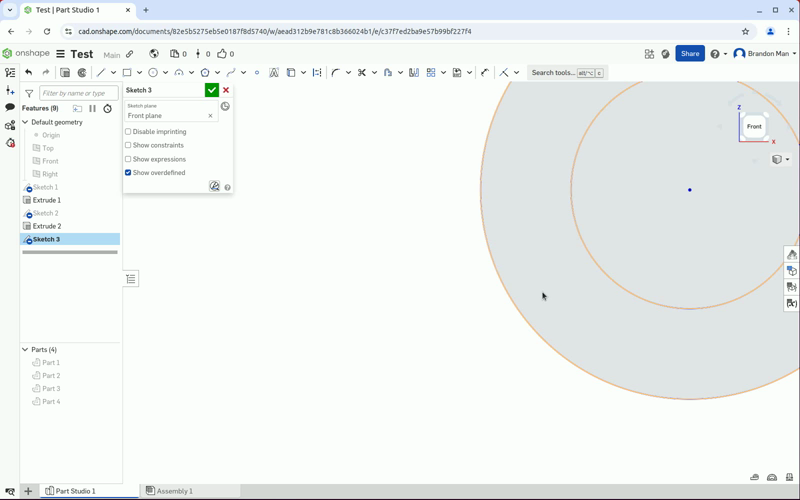
click(542, 291)
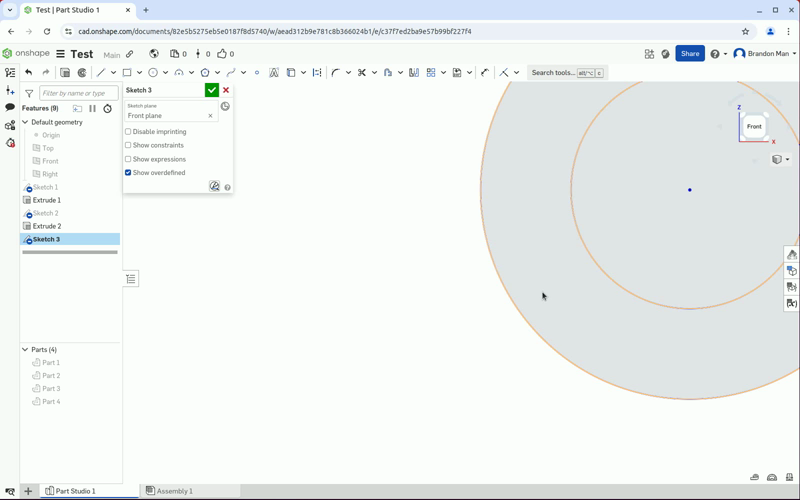
scroll(-6)
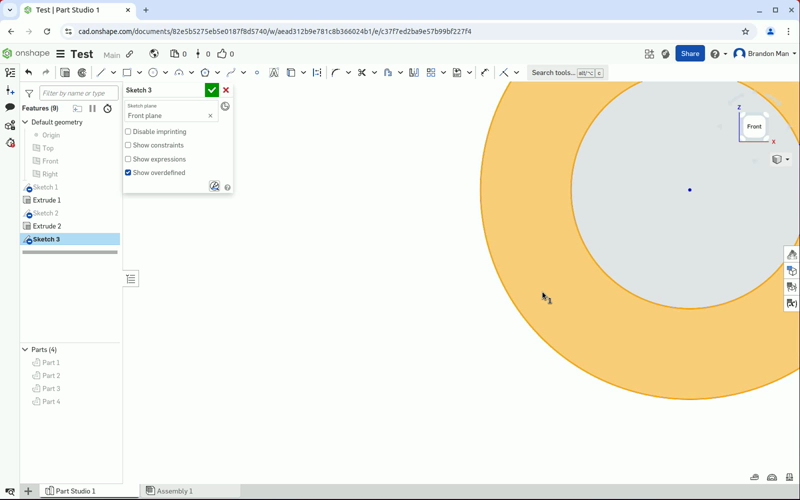
scroll(-6)
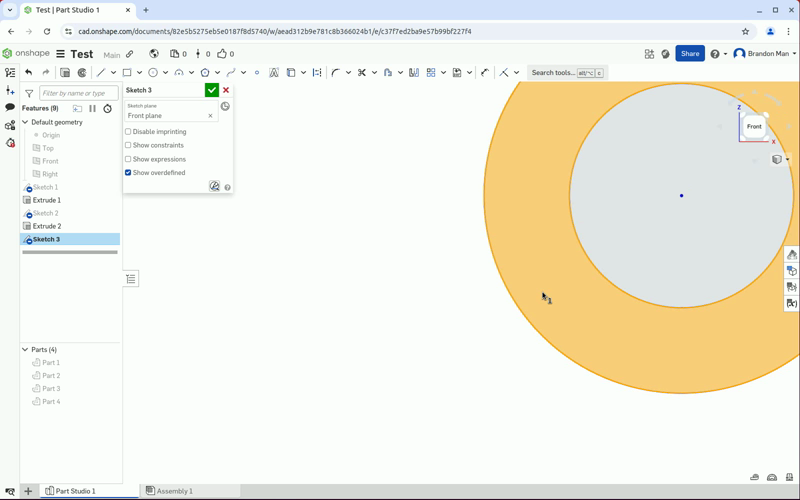
scroll(-6)
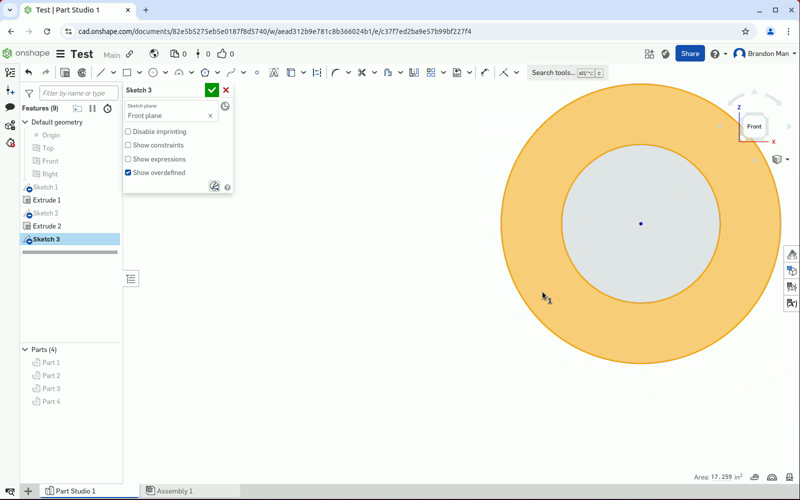
scroll(-6)
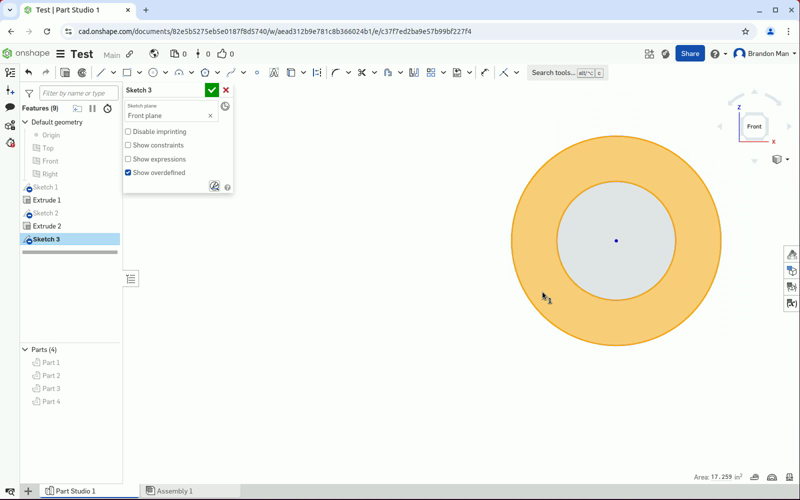
scroll(-6)
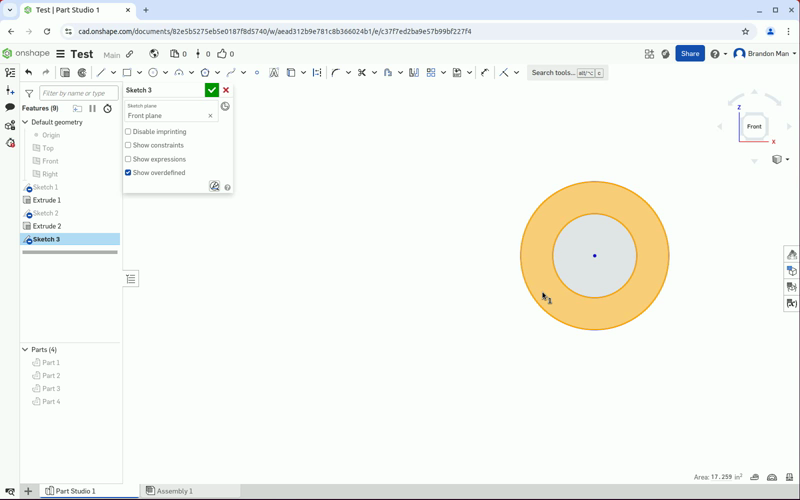
scroll(-6)
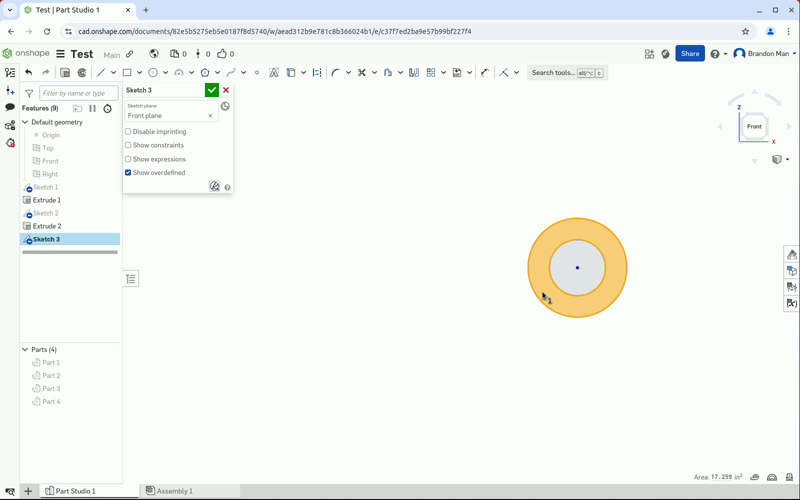
scroll(-6)
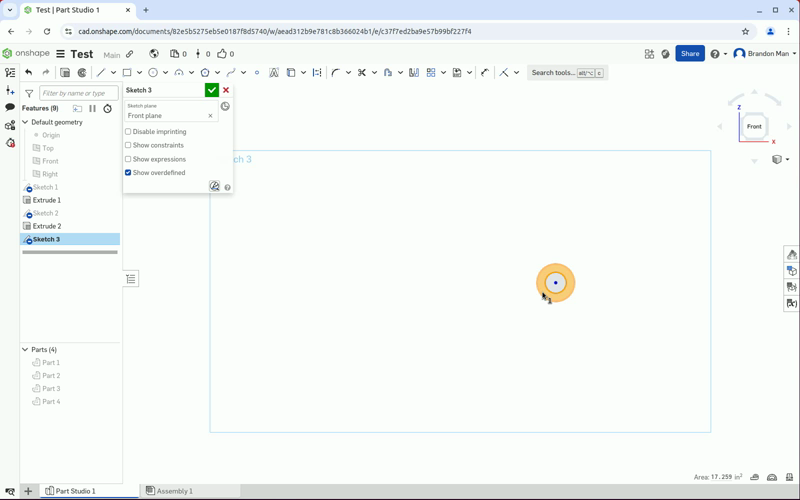
mouse_move(73, 352)
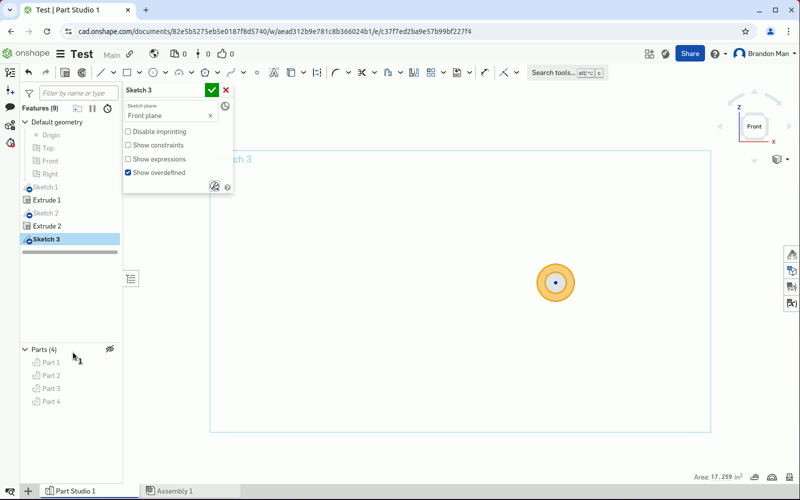
key(shift+y)
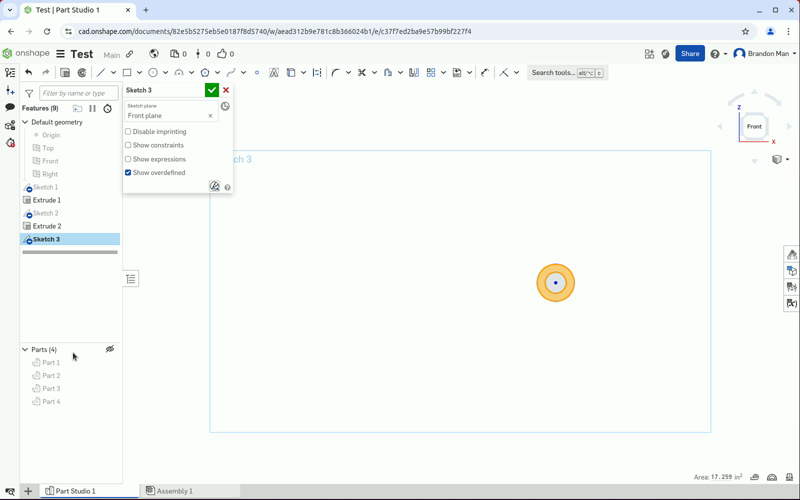
key(shift+e)
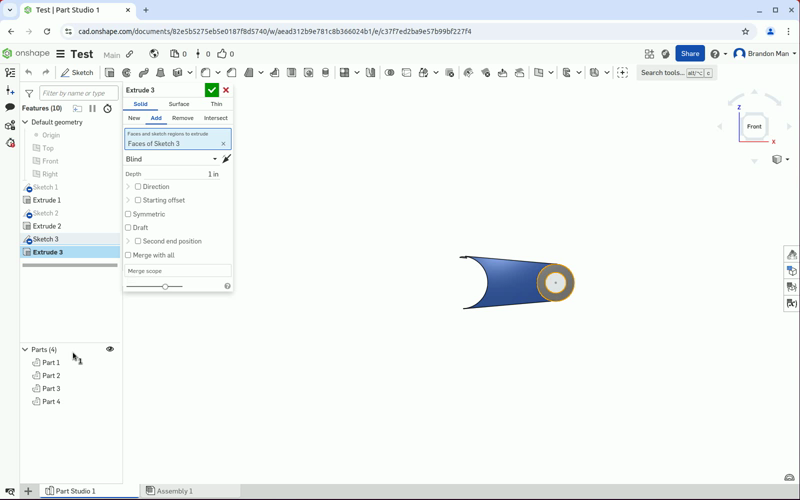
mouse_move(143, 106)
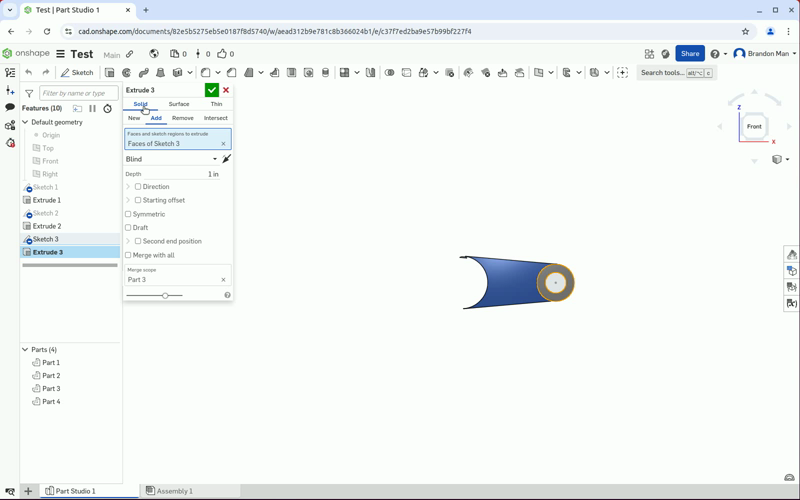
click(143, 106)
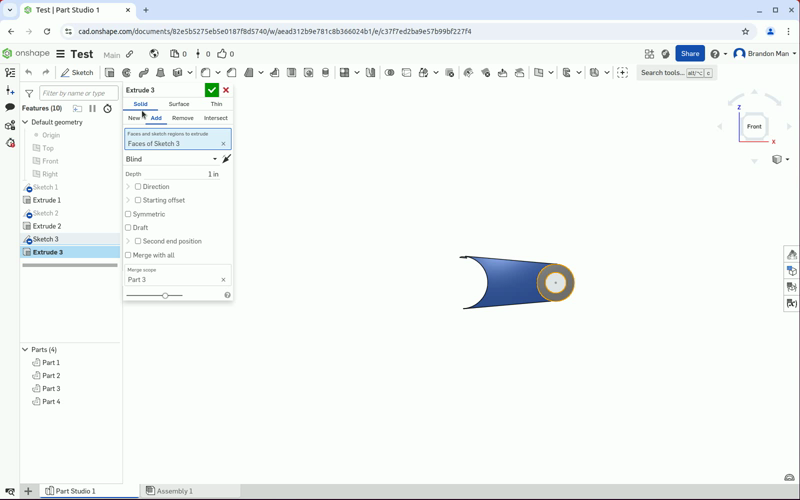
mouse_move(137, 120)
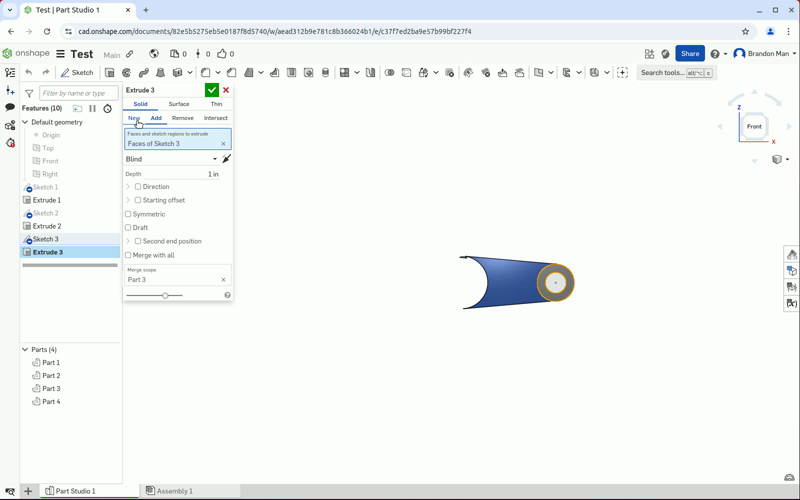
click(137, 120)
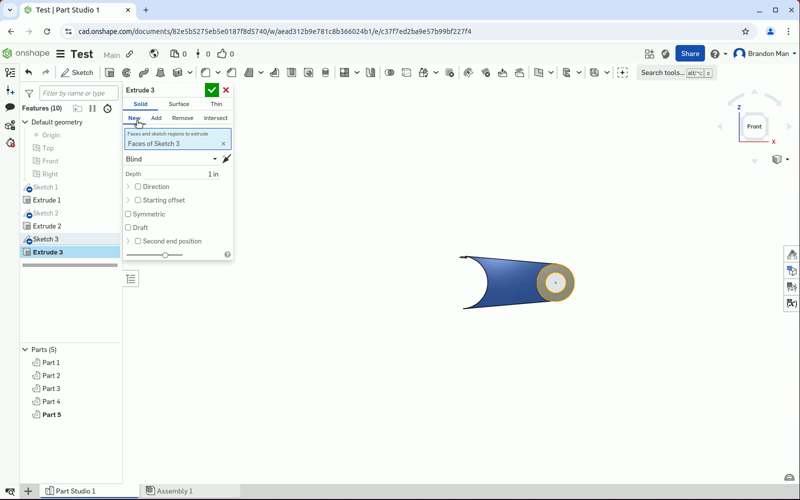
key(tab, 4)
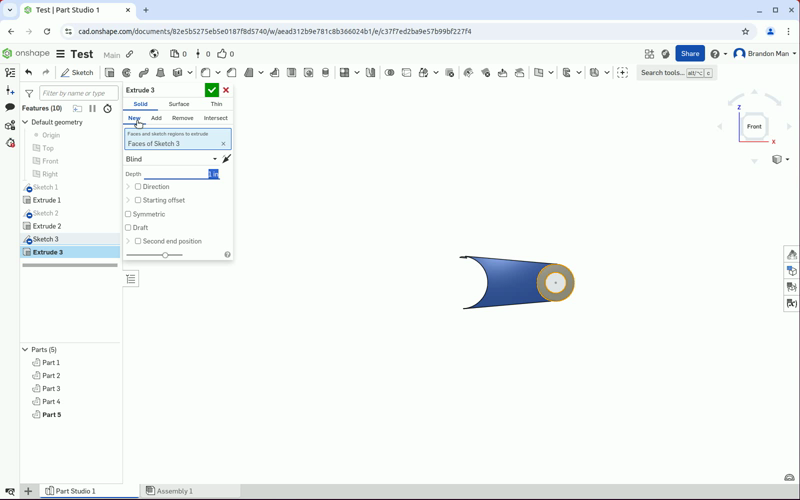
text(5.296)
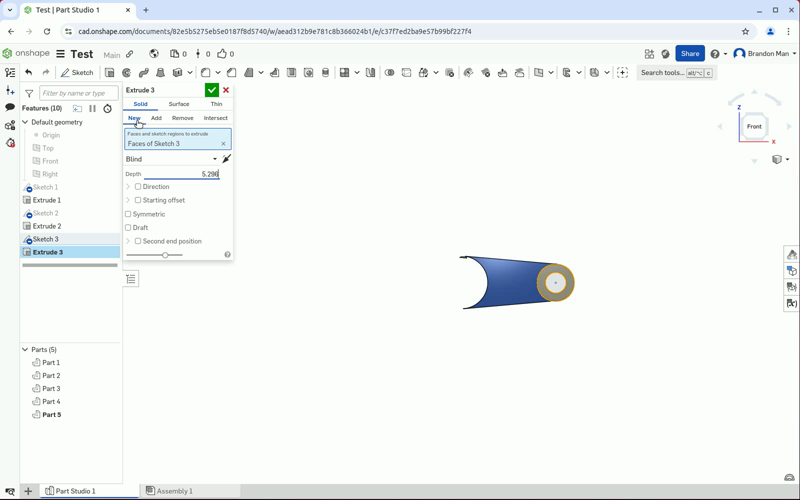
key(enter)
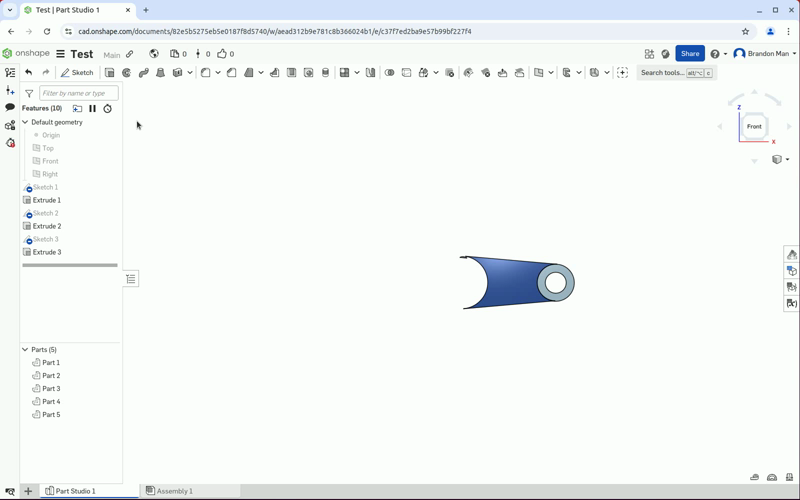
key(shift+h)
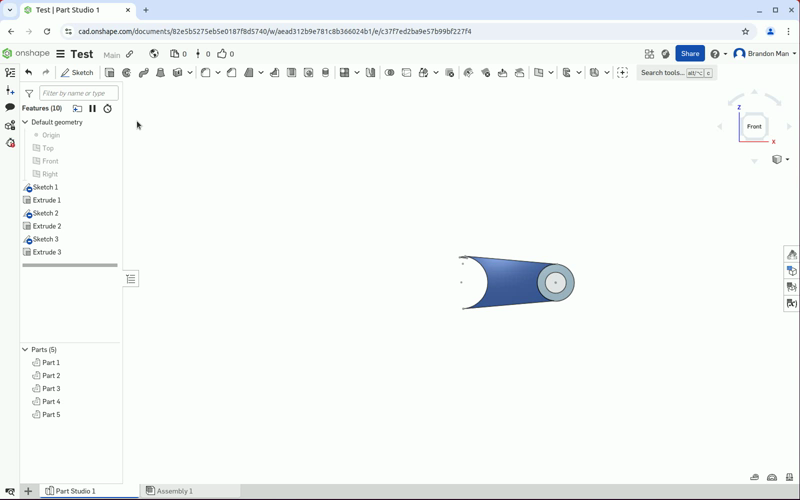
key(shift+h)
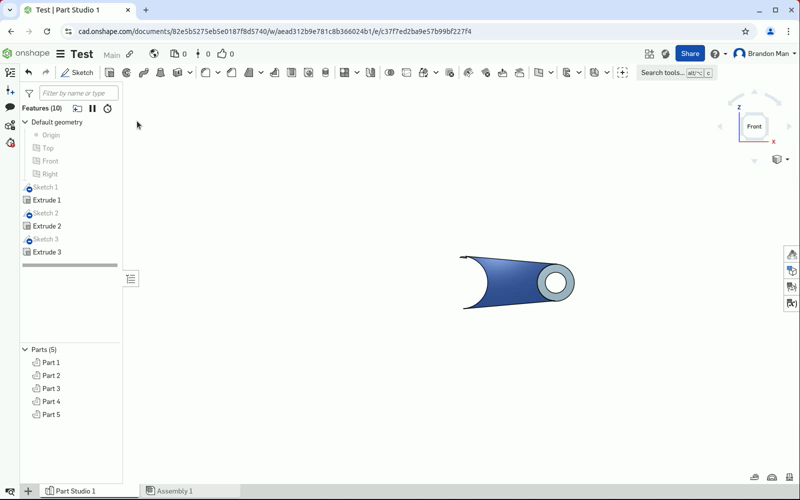
mouse_move(73, 189)
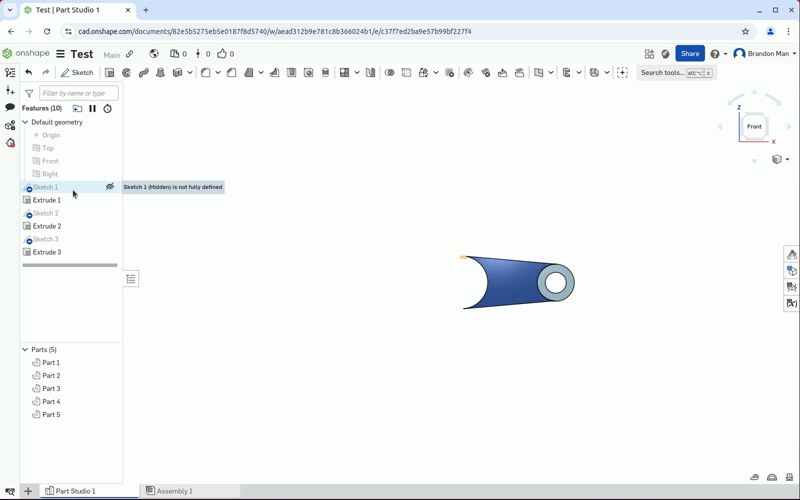
click(73, 189)
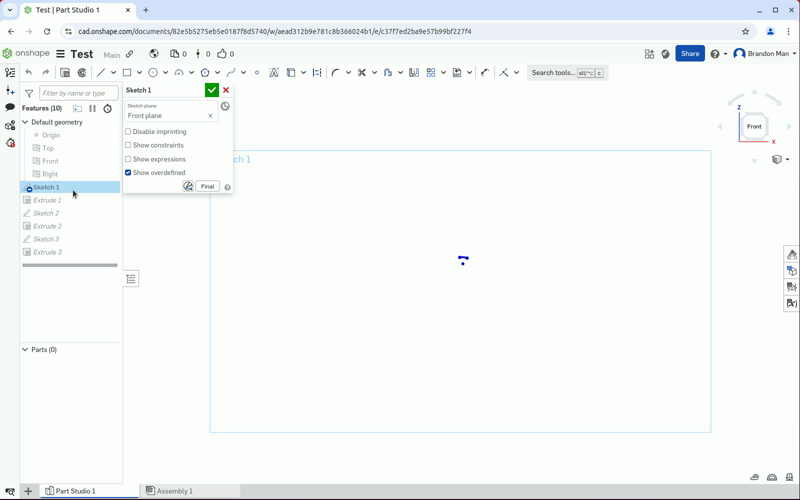
mouse_move(229, 92)
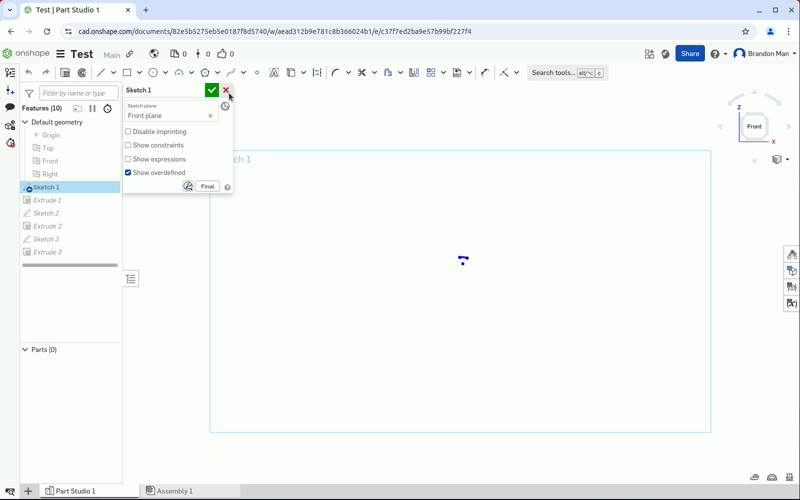
click(229, 92)
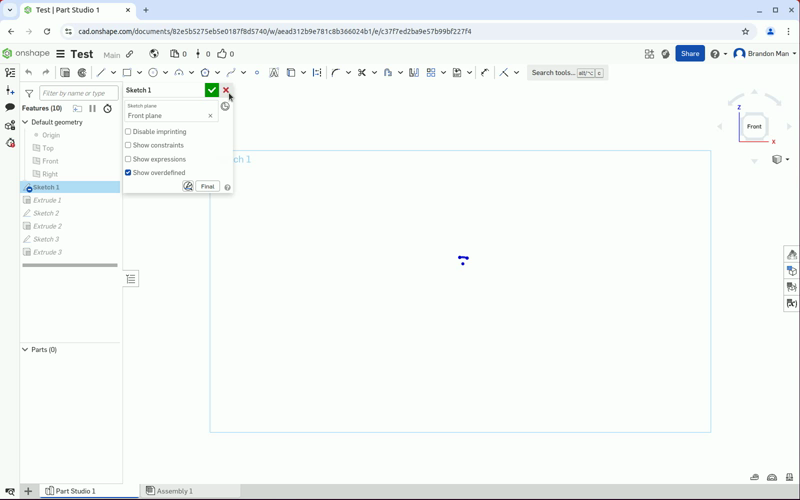
key(shift+s)
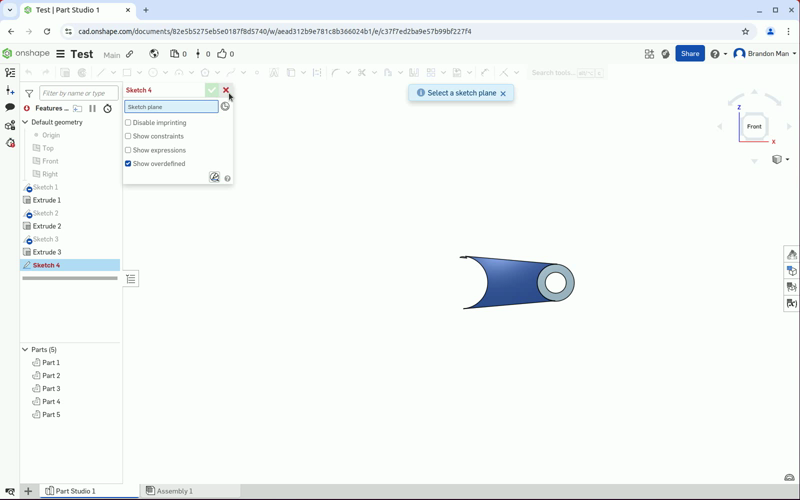
mouse_move(73, 163)
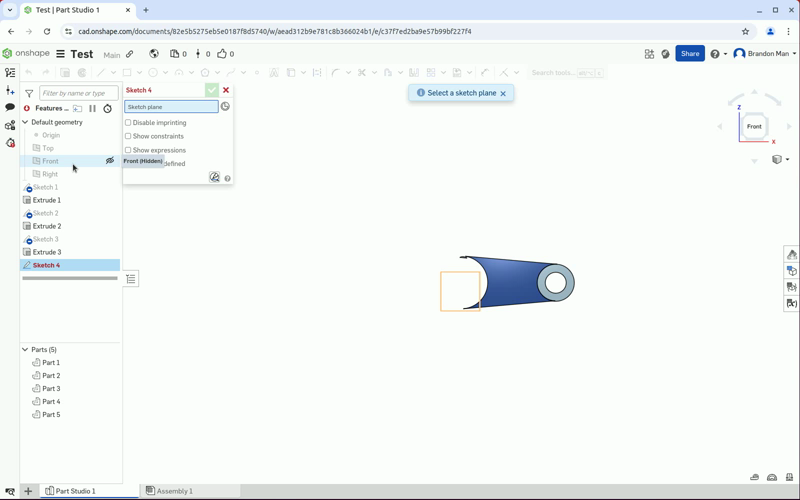
click(73, 163)
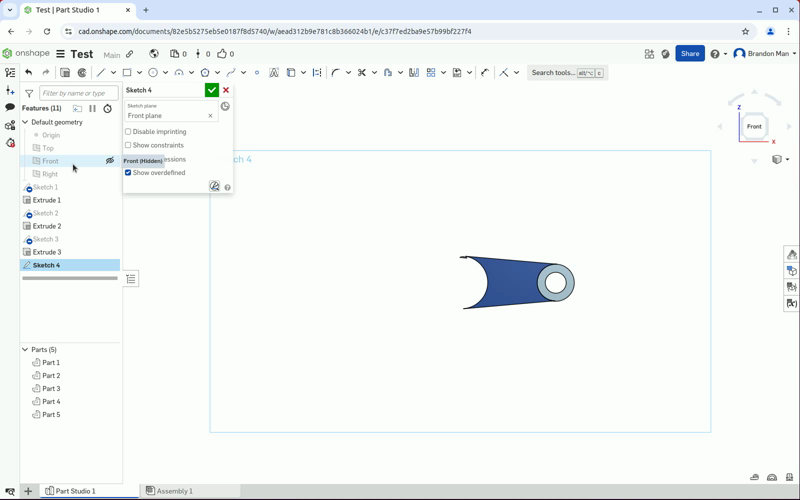
mouse_move(73, 352)
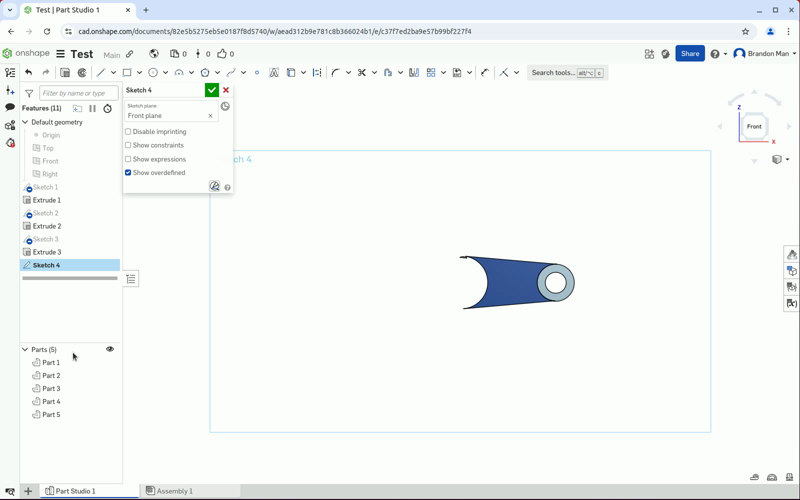
key(y)
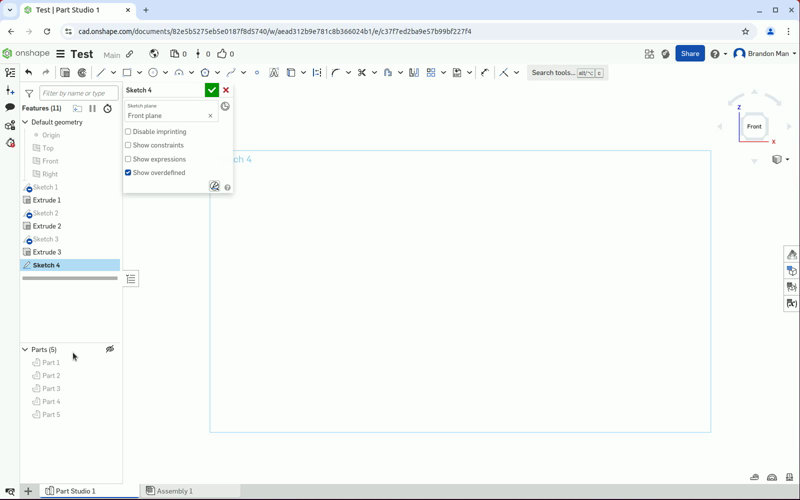
key(a)
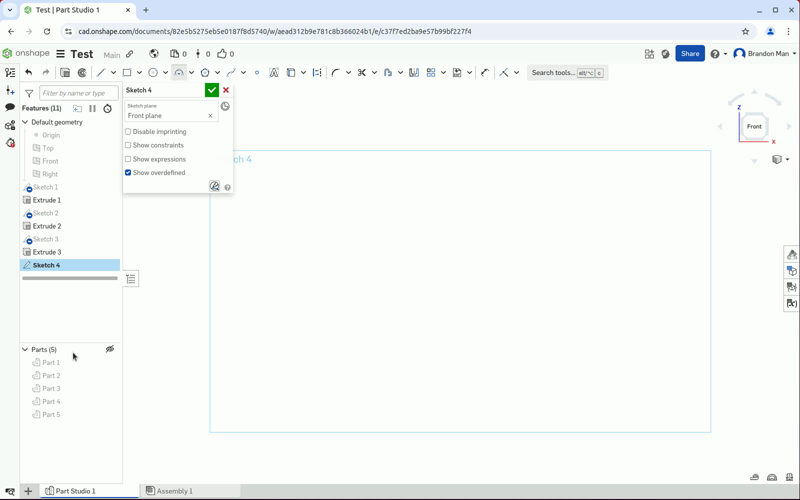
key_down(shift)
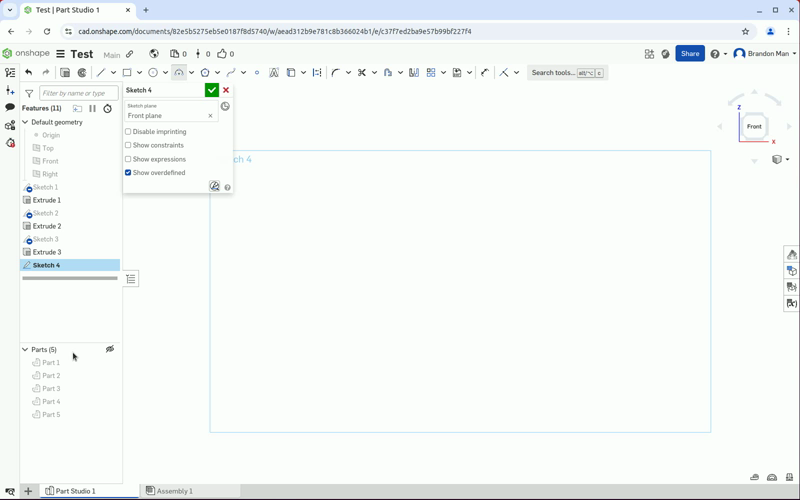
mouse_move(460, 257)
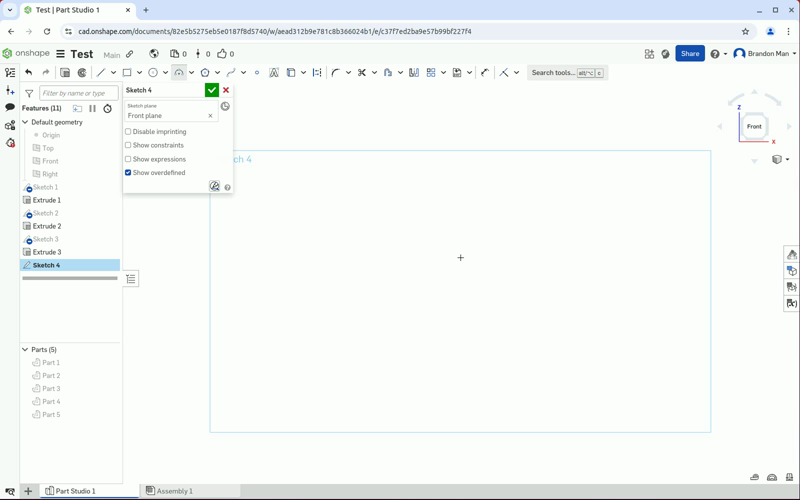
click(460, 257)
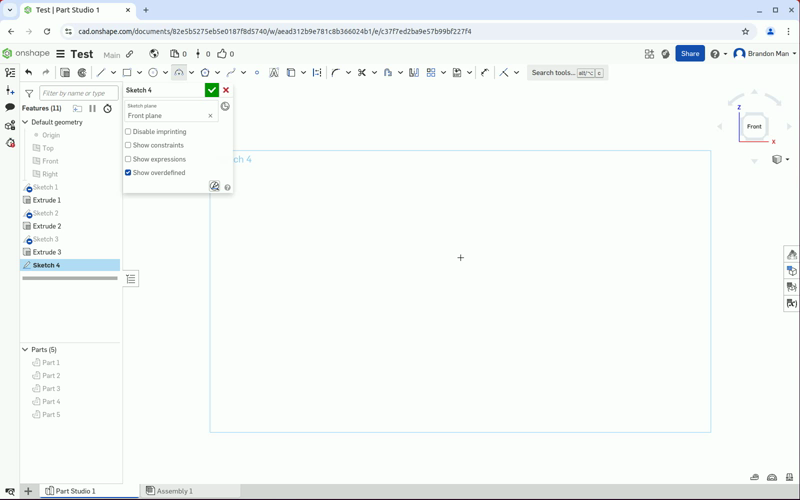
key_up(shift)
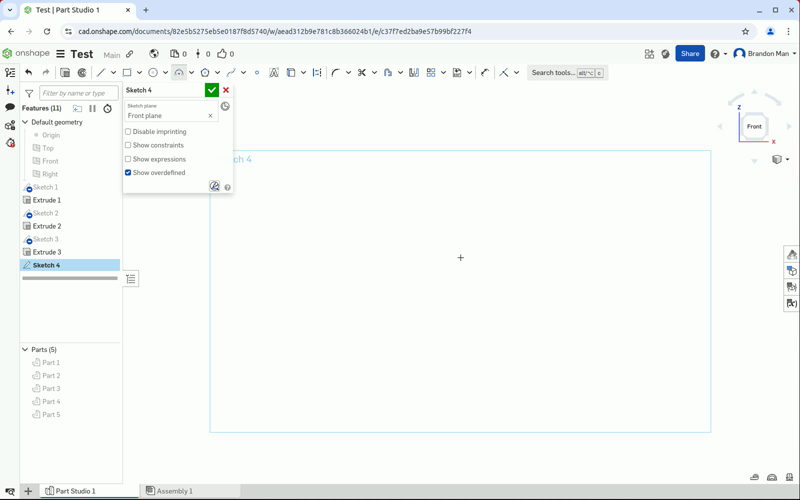
key_down(shift)
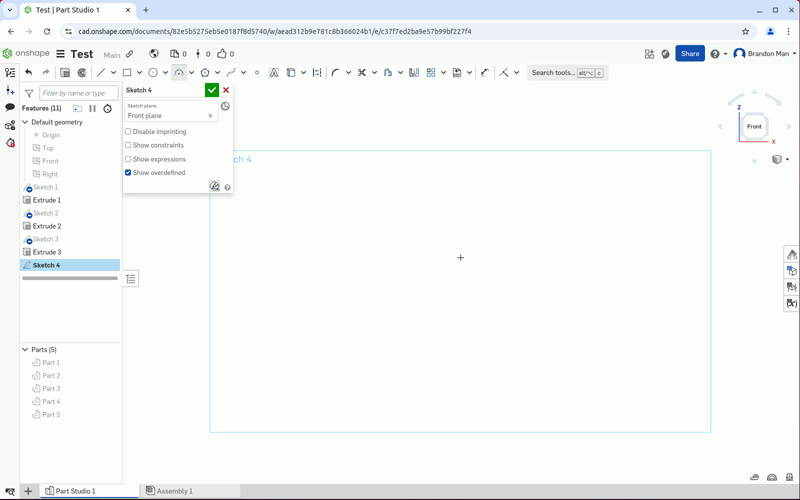
mouse_move(465, 257)
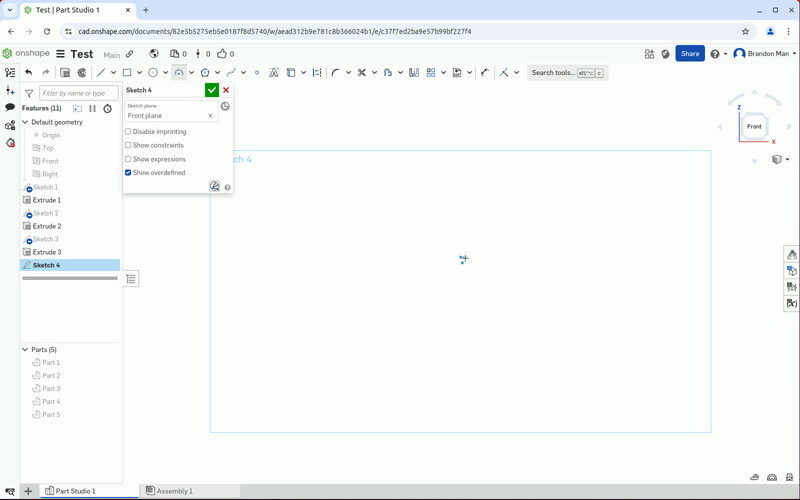
scroll(6)
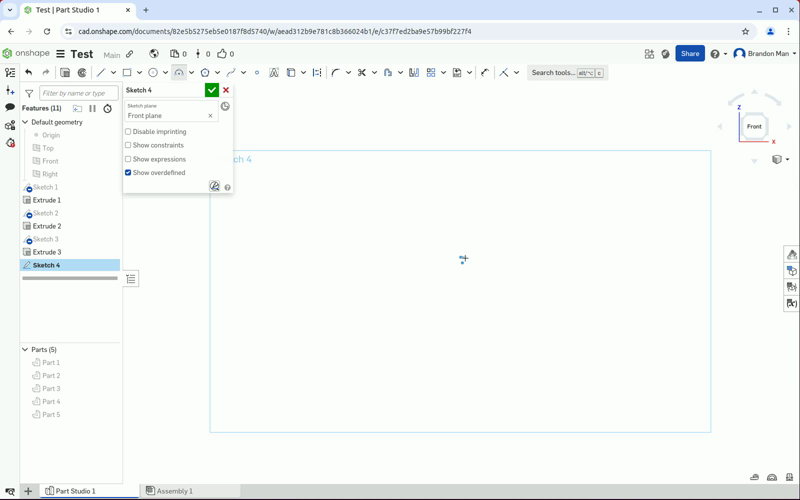
scroll(6)
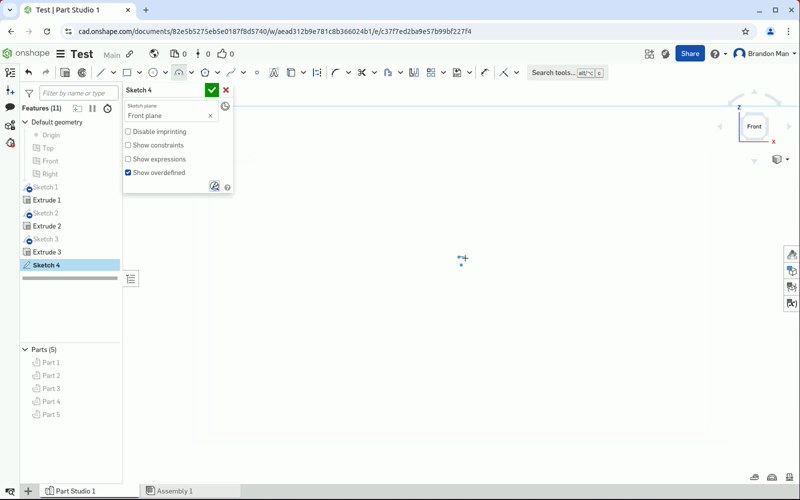
scroll(6)
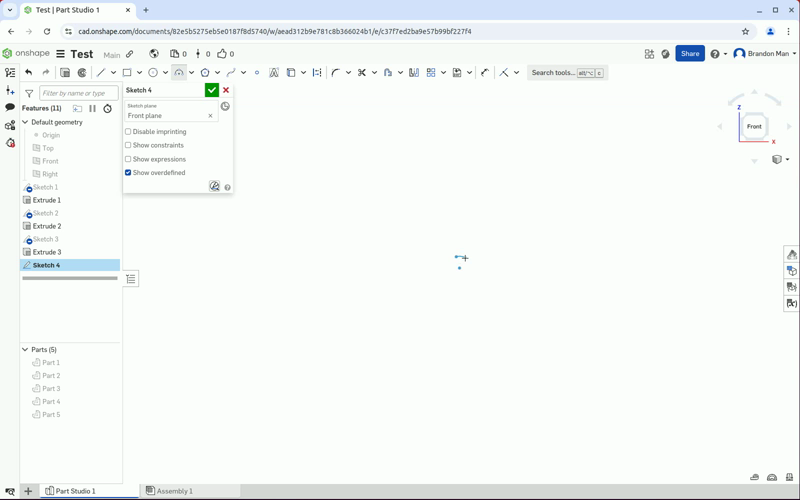
scroll(6)
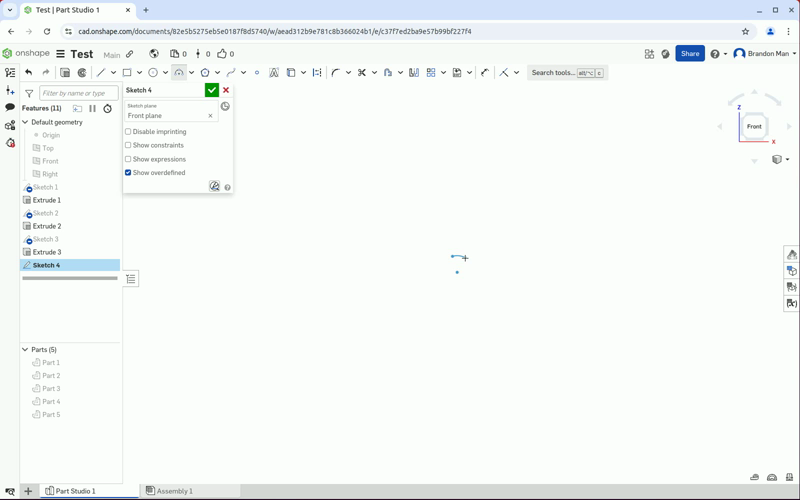
scroll(6)
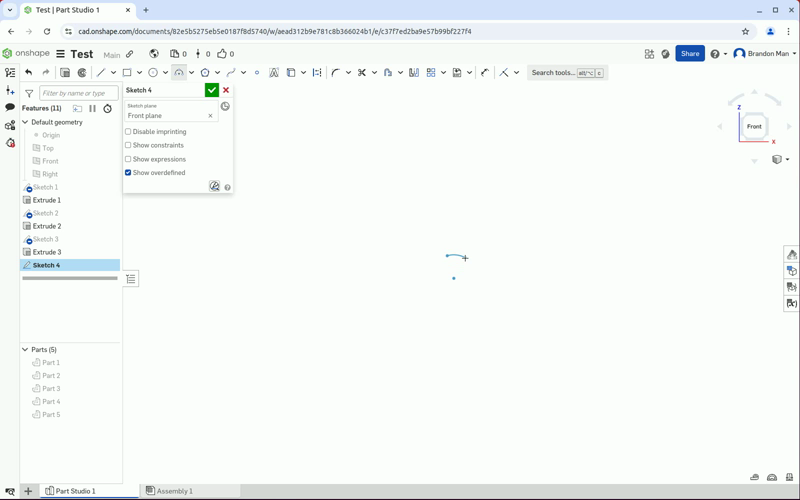
scroll(6)
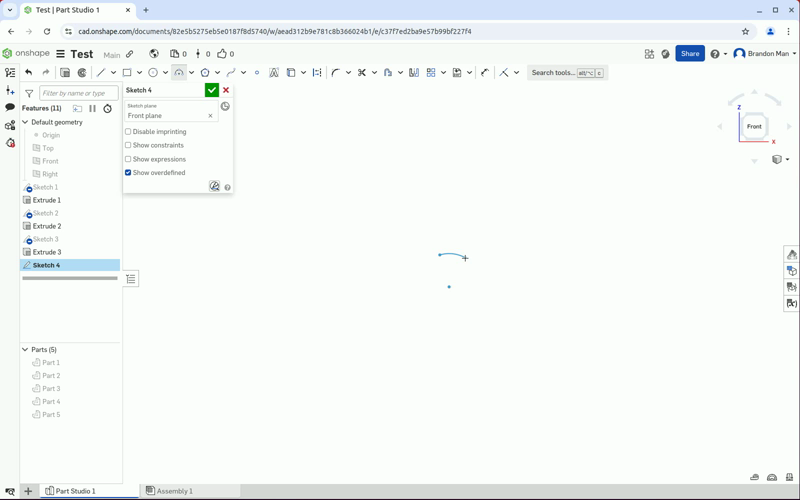
scroll(6)
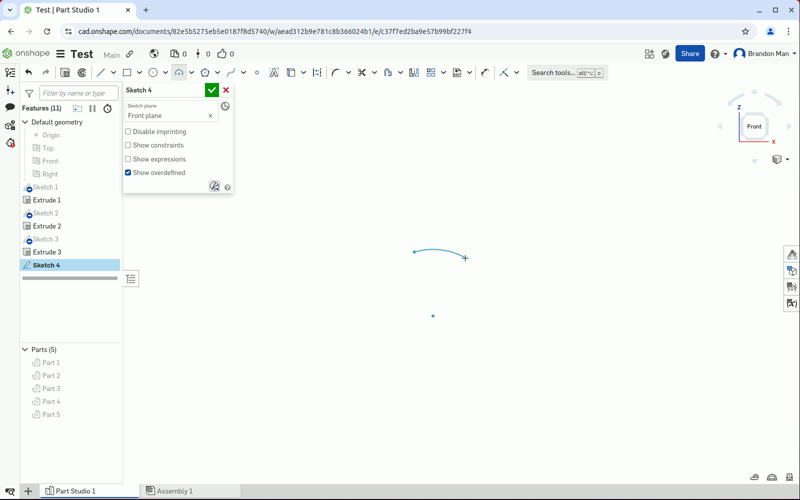
click(465, 257)
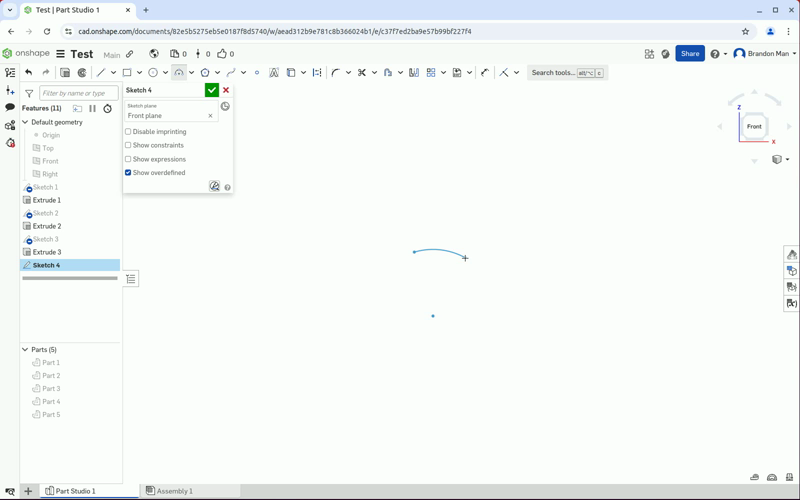
scroll(-6)
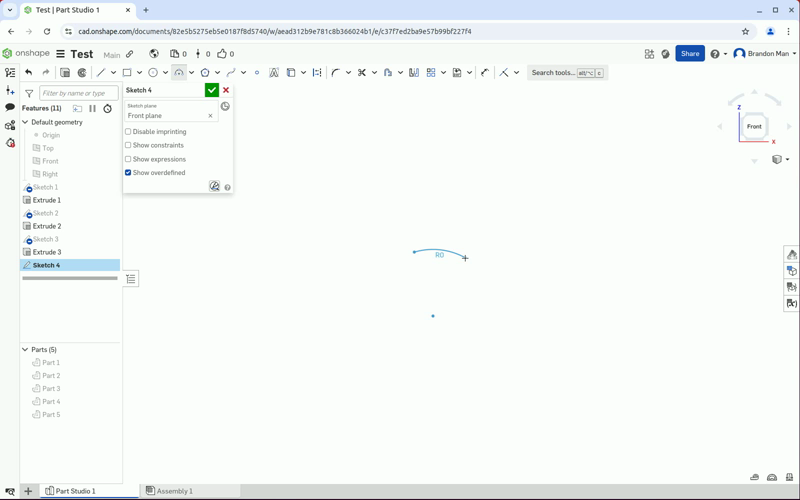
scroll(-6)
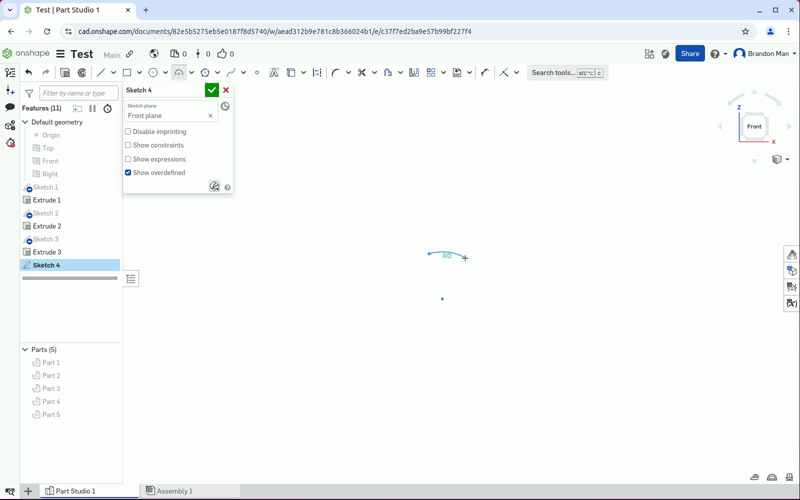
scroll(-6)
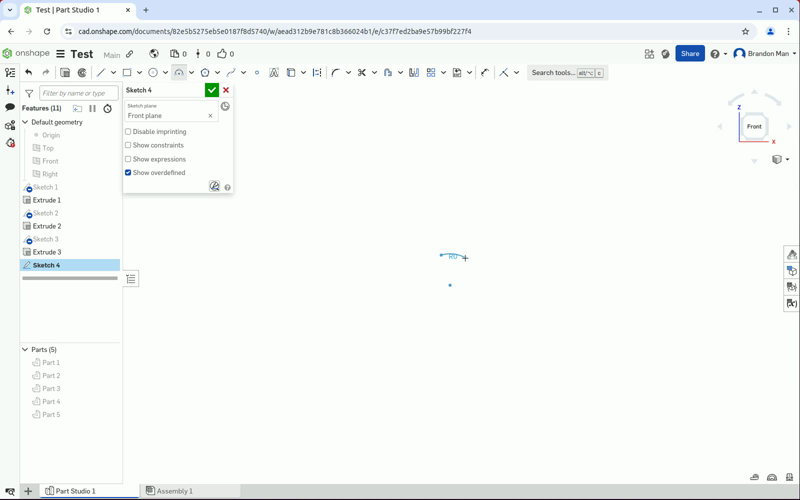
scroll(-6)
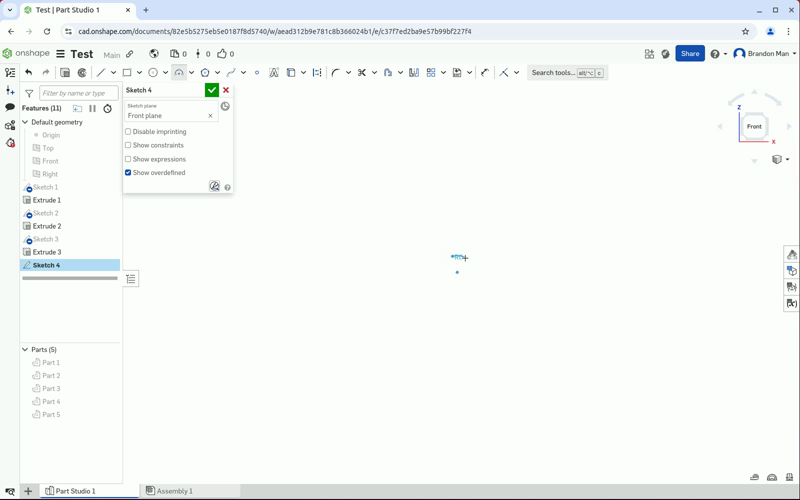
scroll(-6)
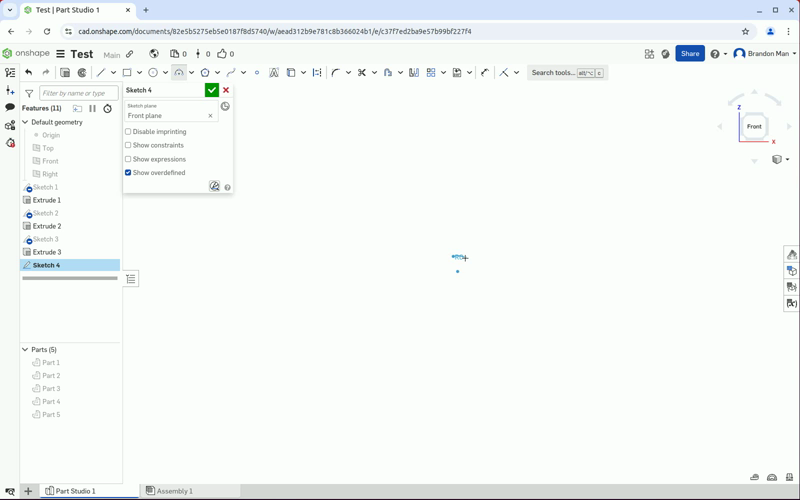
scroll(-6)
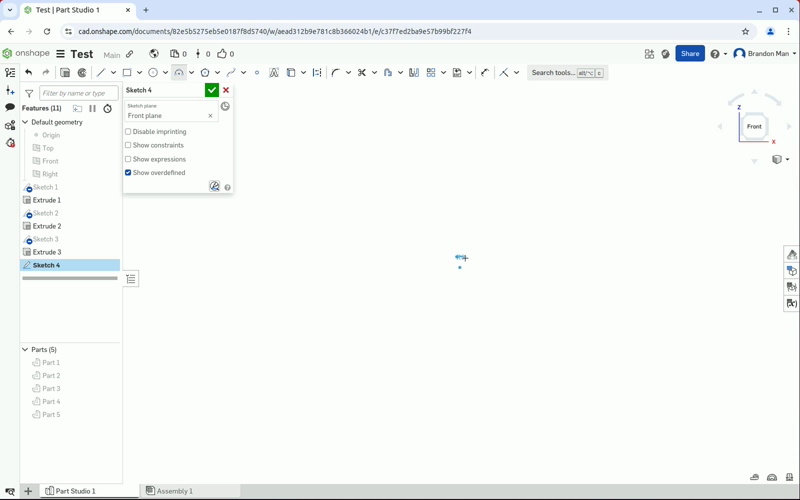
scroll(-6)
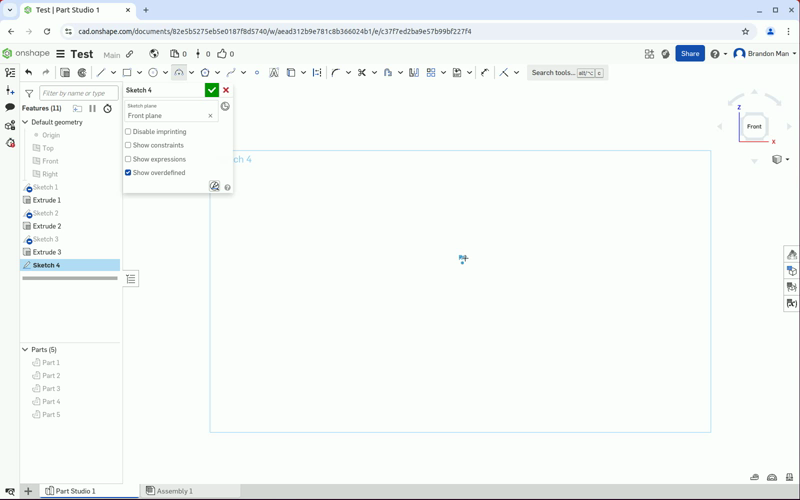
mouse_move(456, 309)
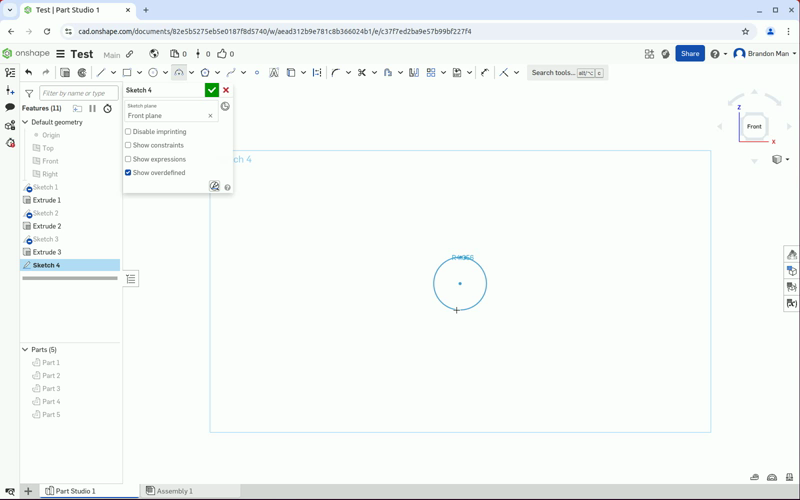
scroll(6)
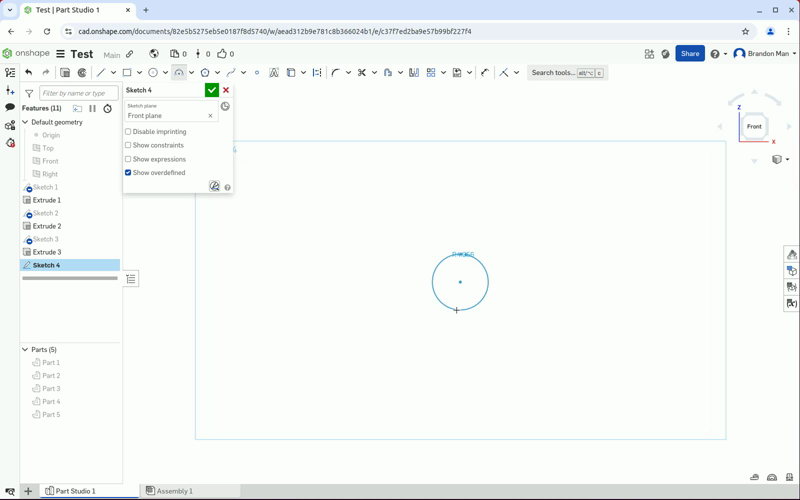
scroll(6)
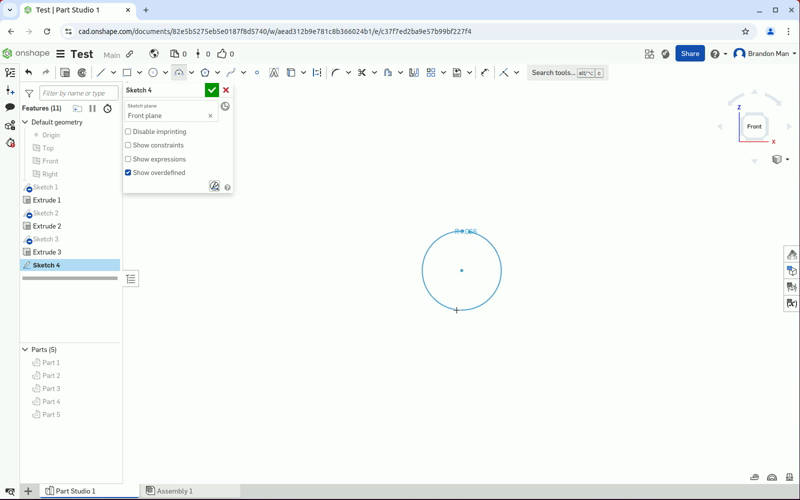
scroll(6)
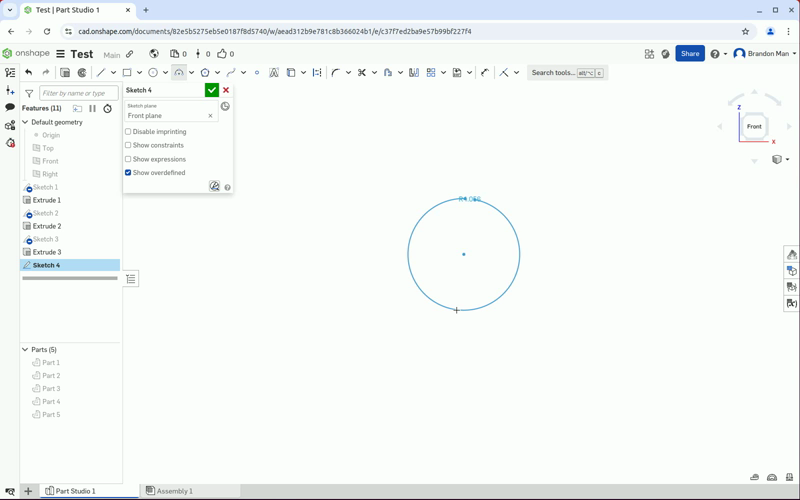
scroll(6)
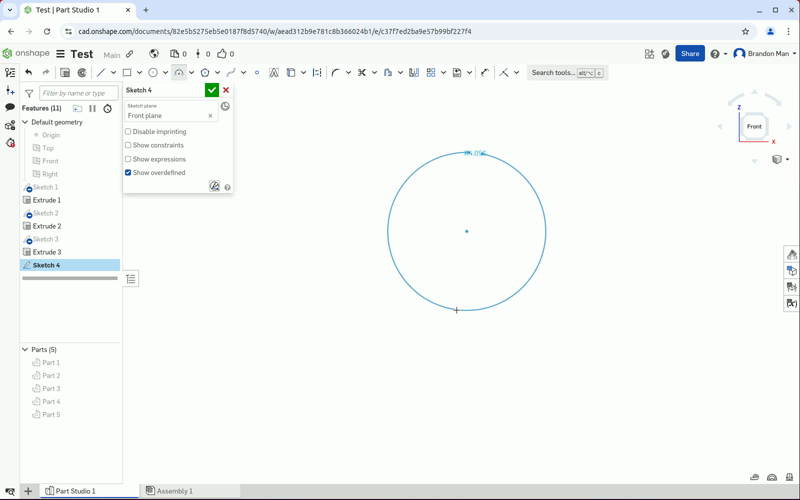
scroll(6)
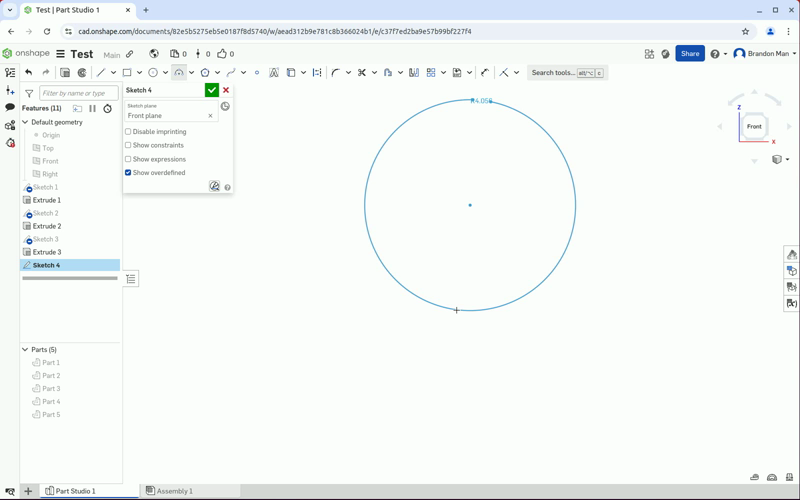
scroll(6)
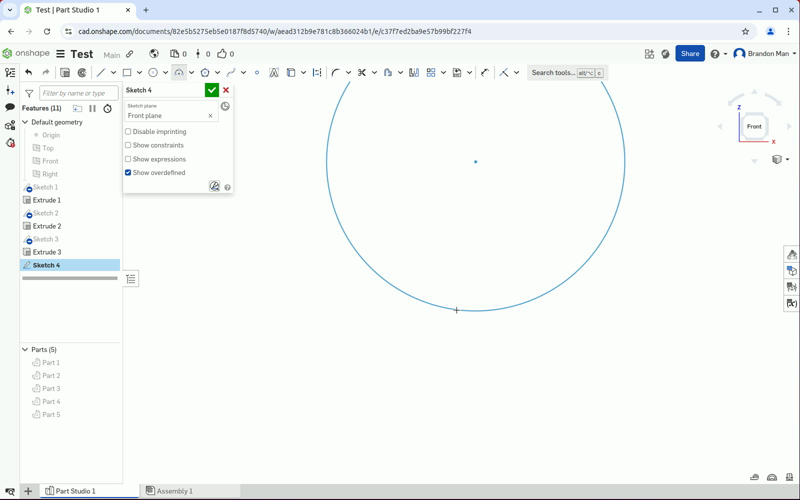
scroll(6)
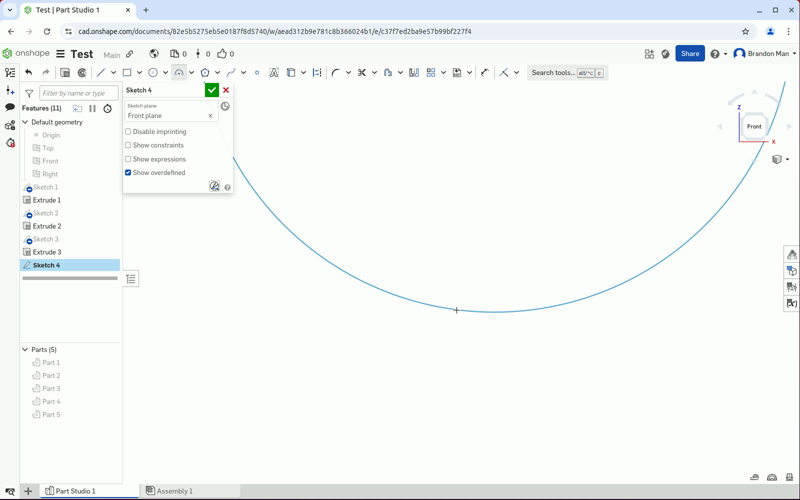
click(456, 309)
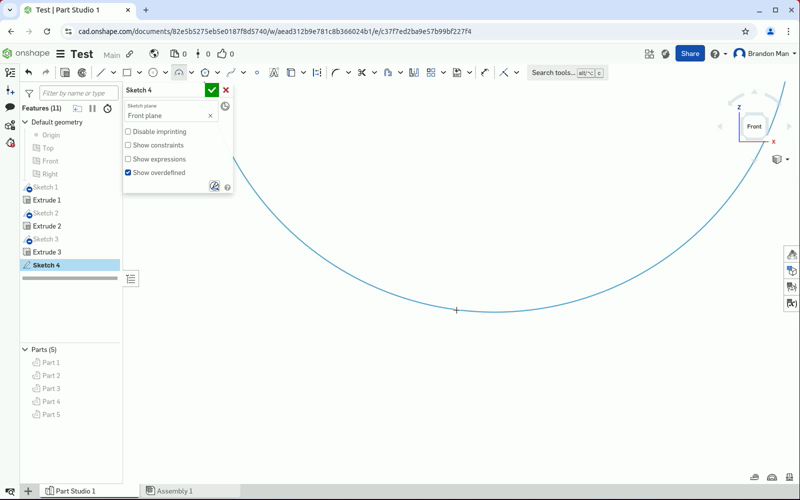
scroll(-6)
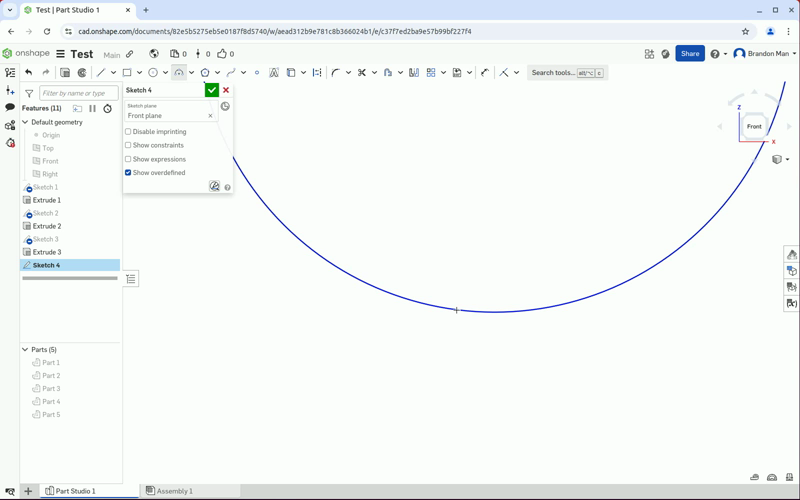
scroll(-6)
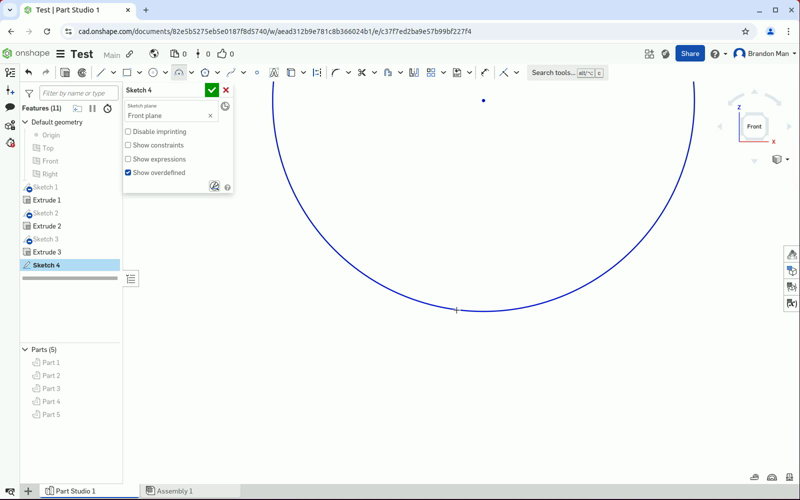
scroll(-6)
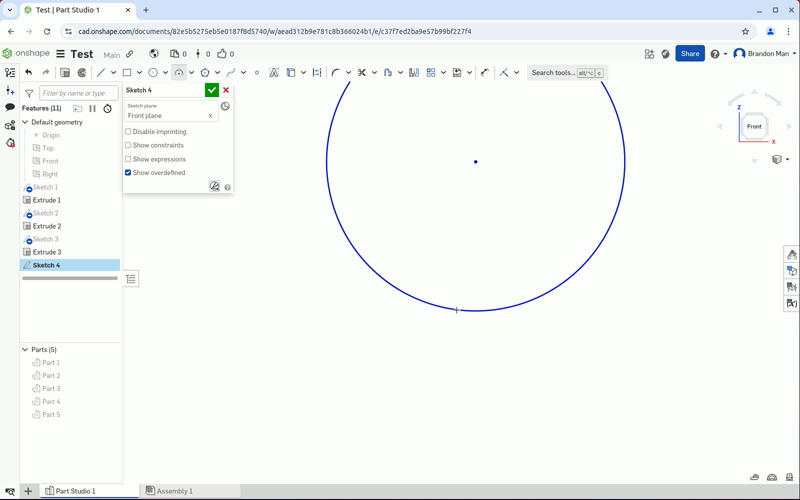
scroll(-6)
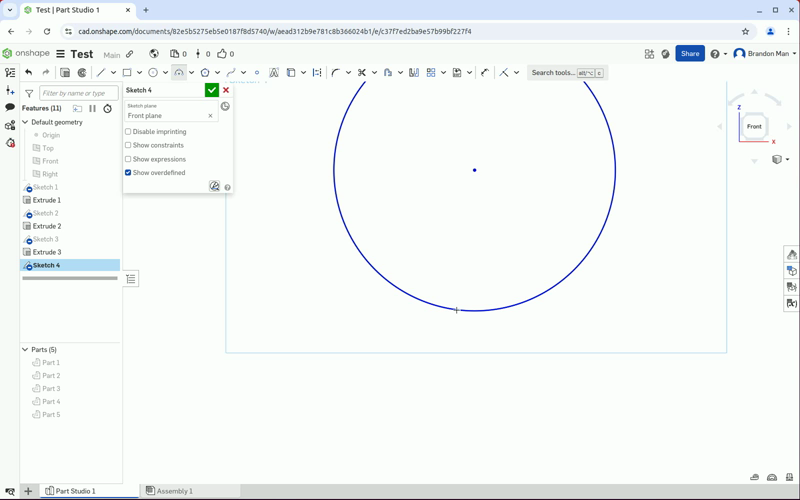
scroll(-6)
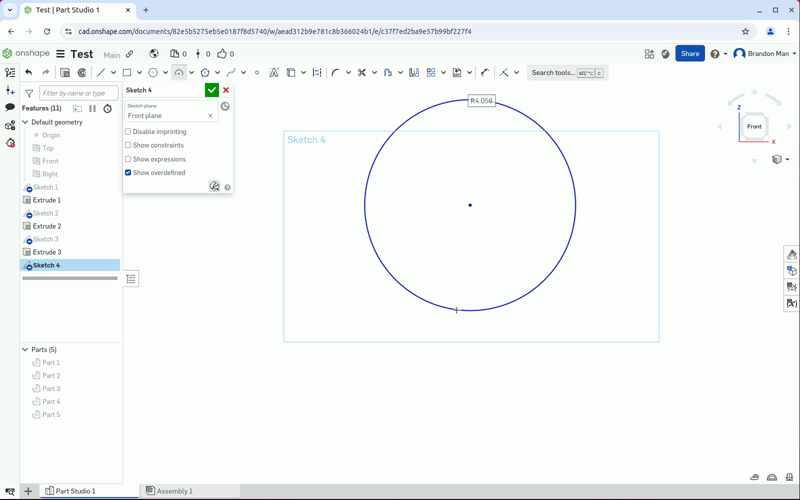
scroll(-6)
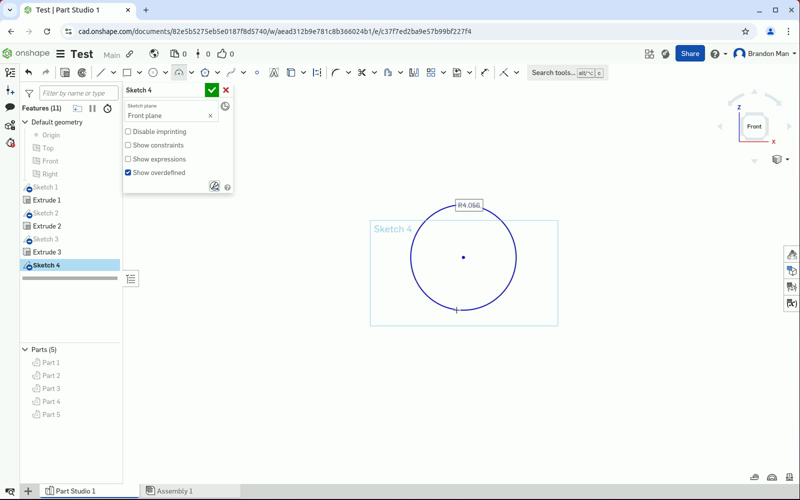
scroll(-6)
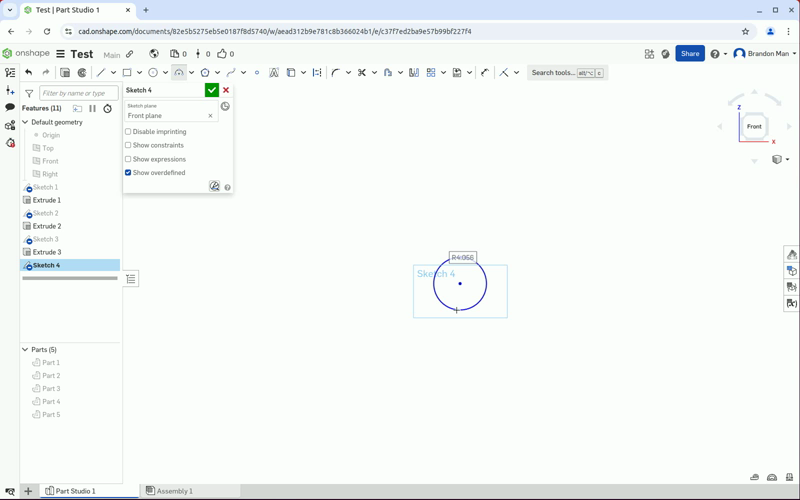
key_up(shift)
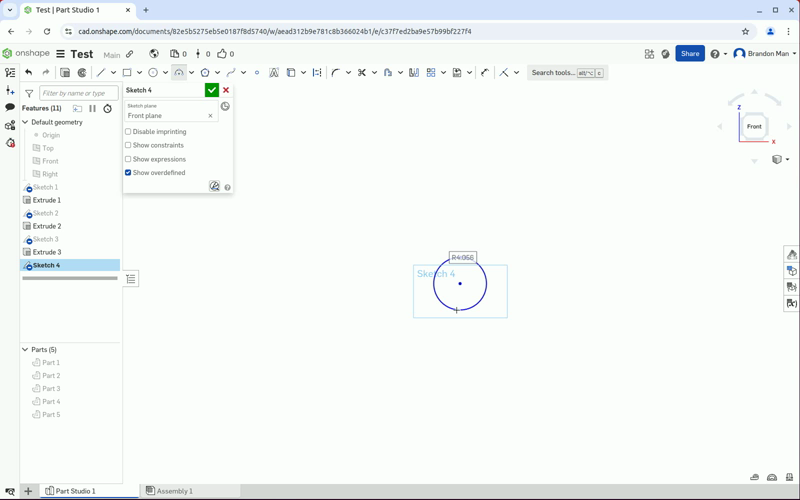
key(esc)
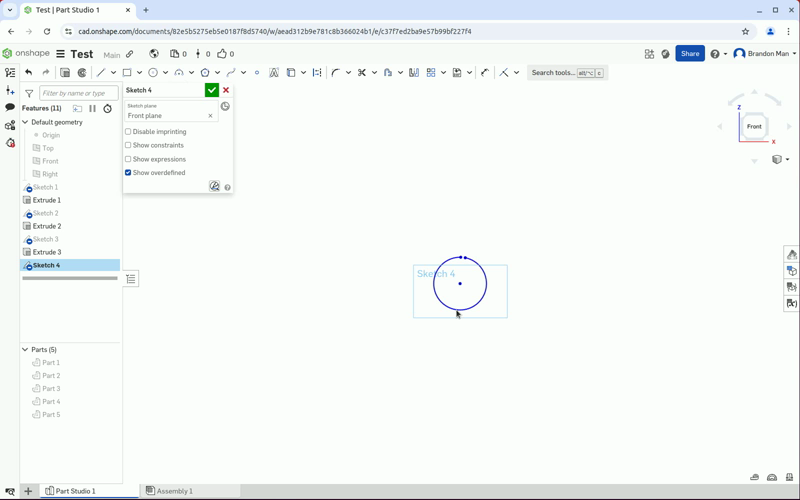
key(l)
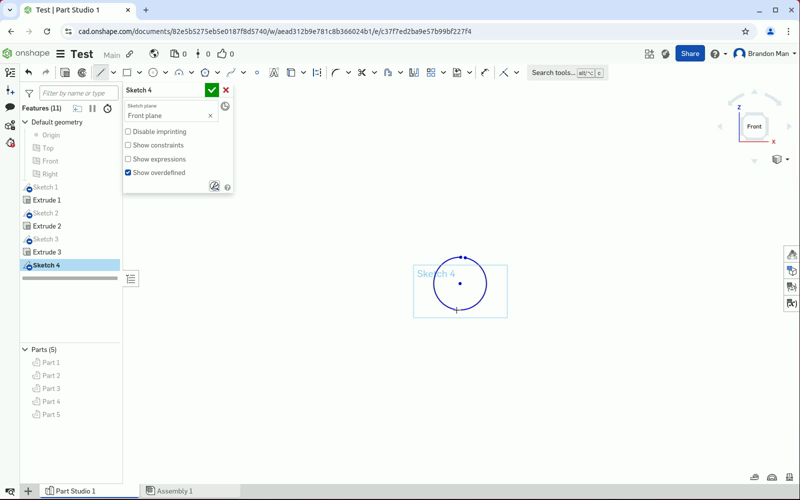
mouse_move(465, 257)
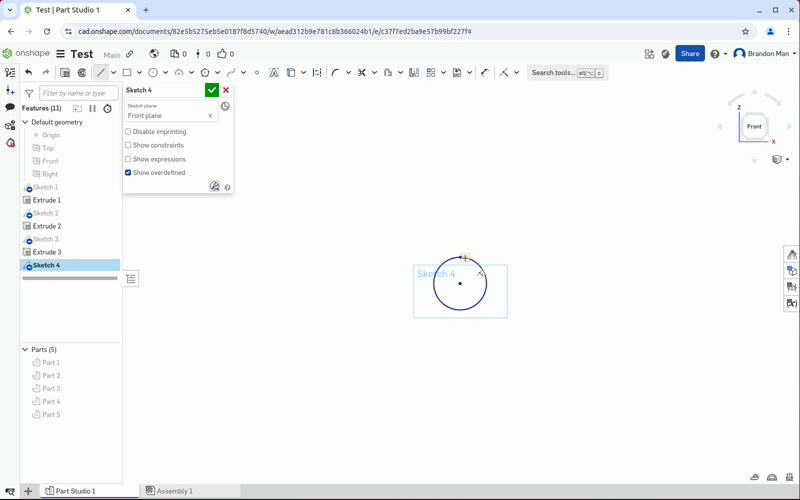
click(465, 257)
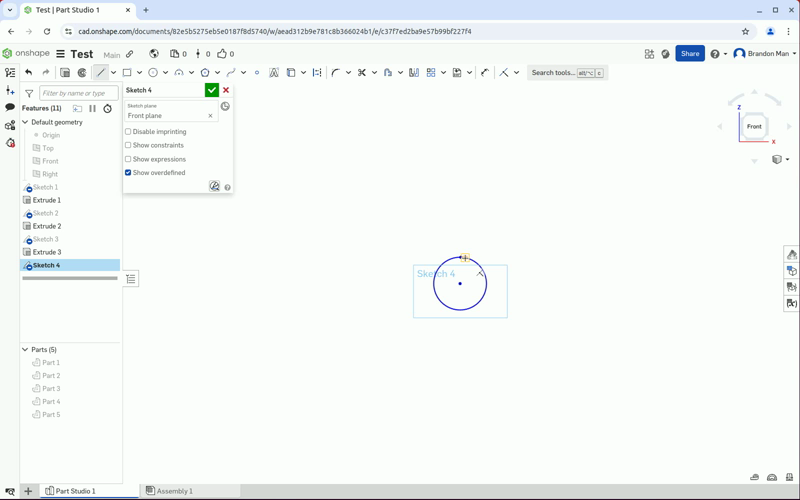
mouse_move(495, 257)
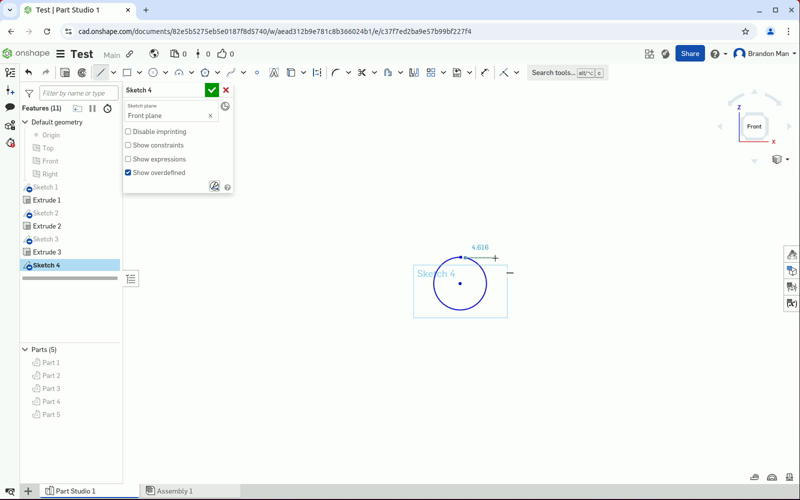
key_down(shift)
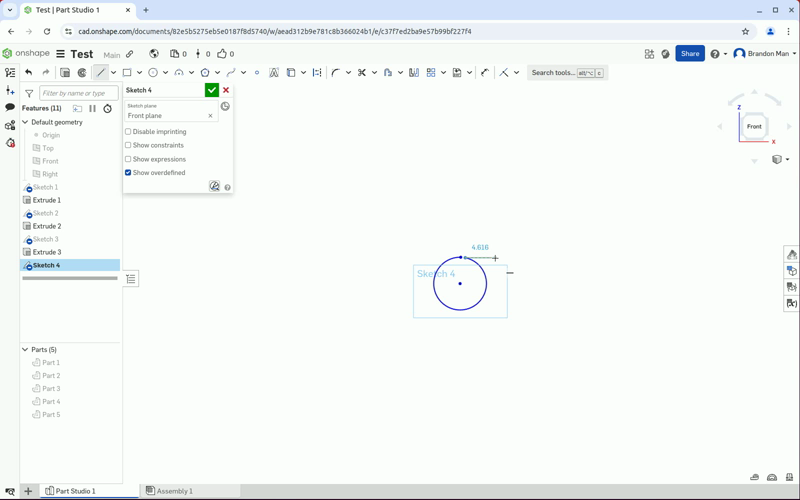
mouse_move(460, 257)
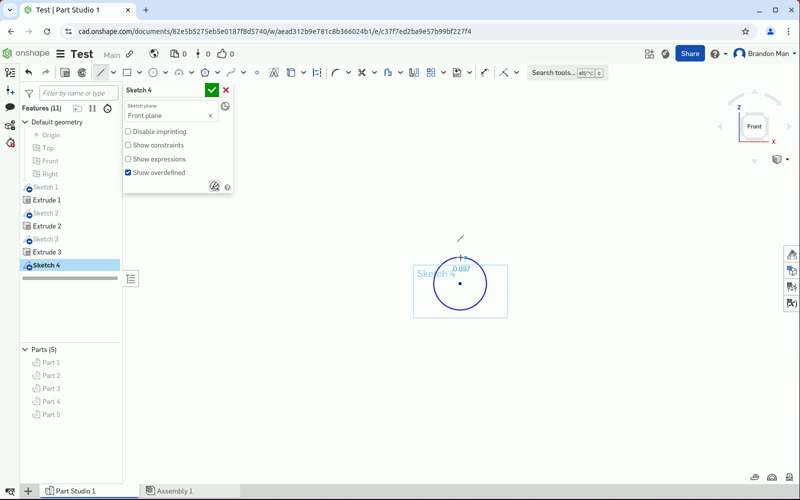
scroll(6)
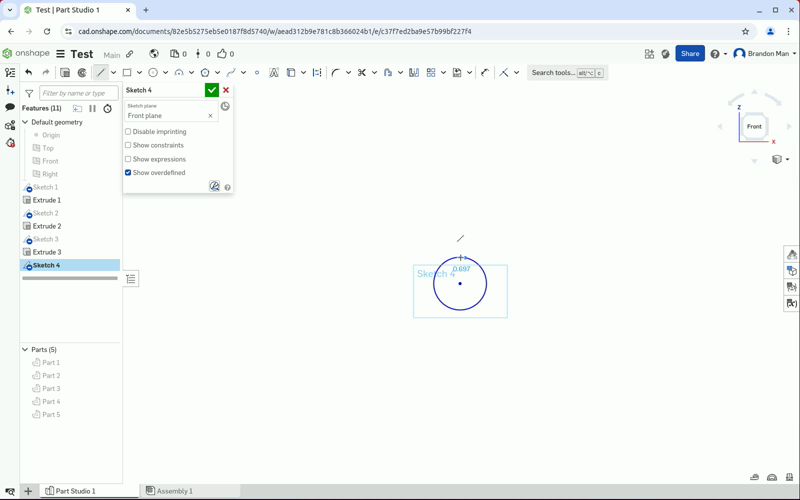
scroll(6)
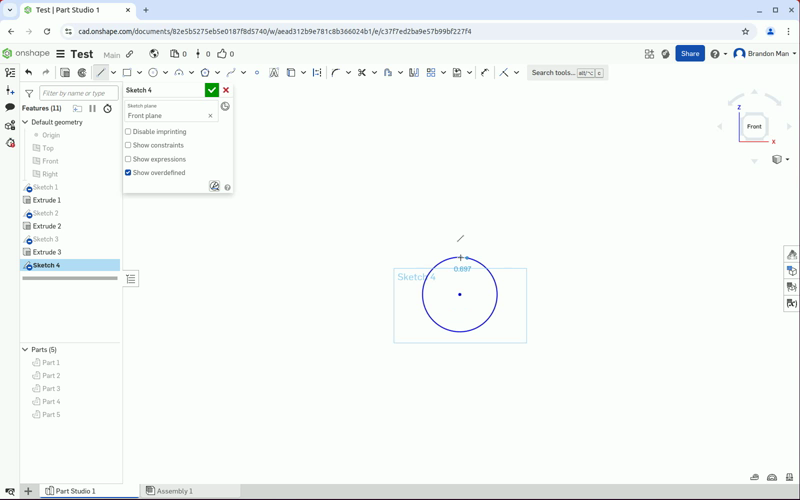
scroll(6)
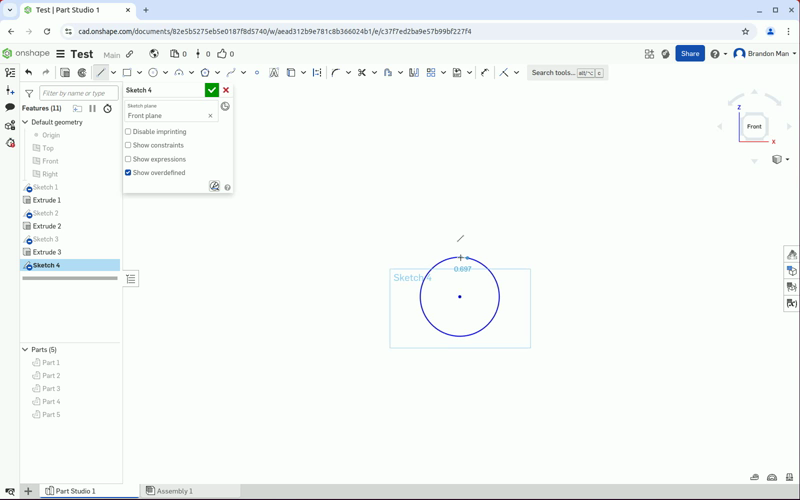
scroll(6)
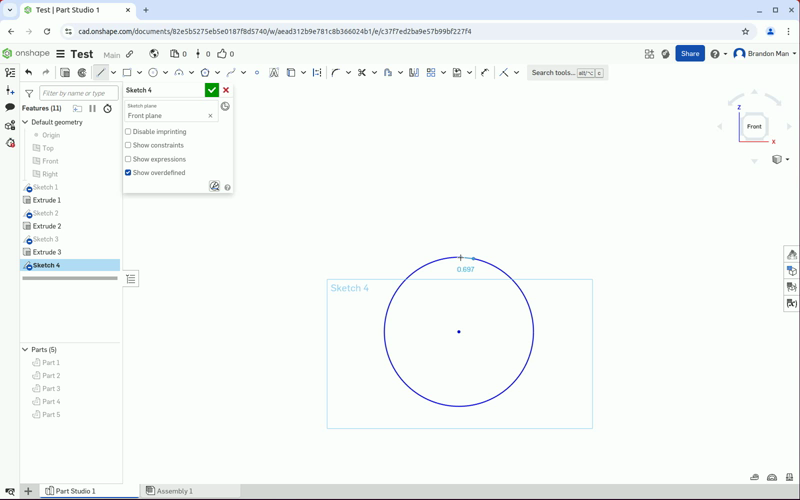
scroll(6)
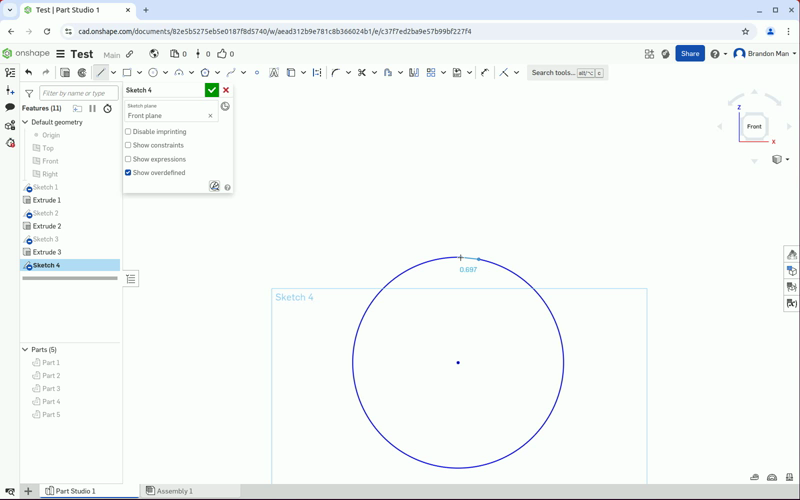
scroll(6)
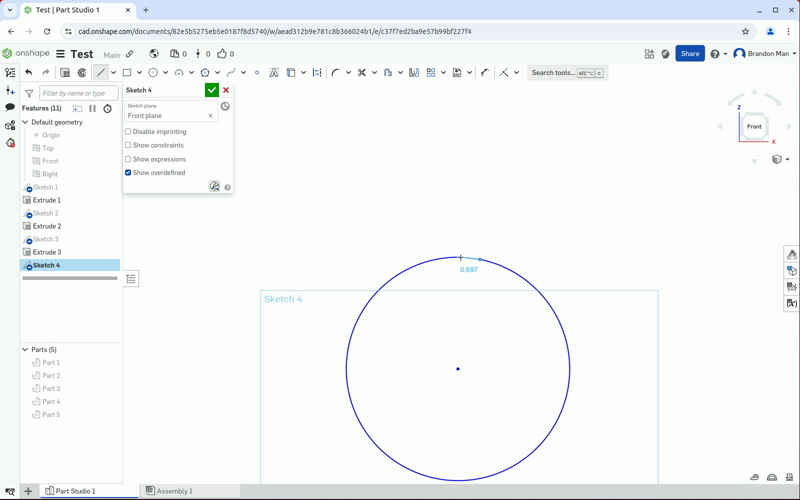
scroll(6)
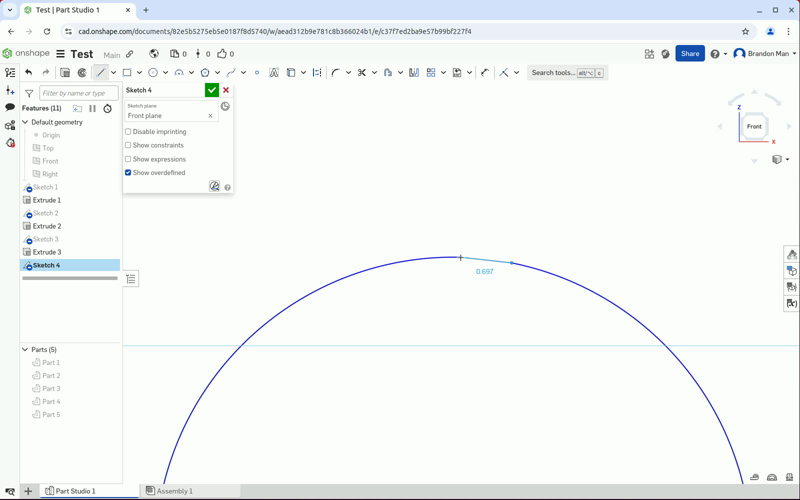
key_up(shift)
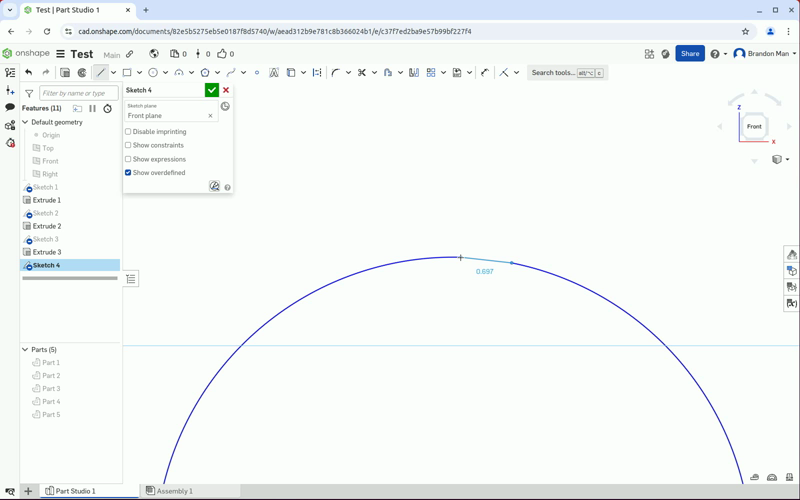
click(460, 257)
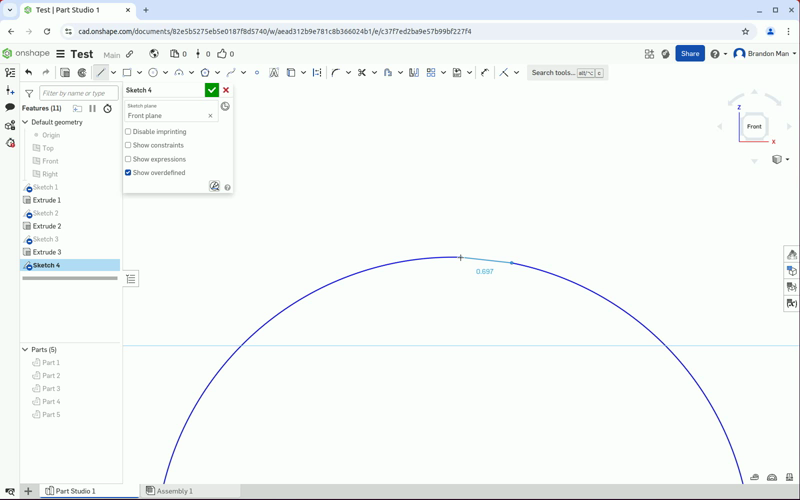
scroll(-6)
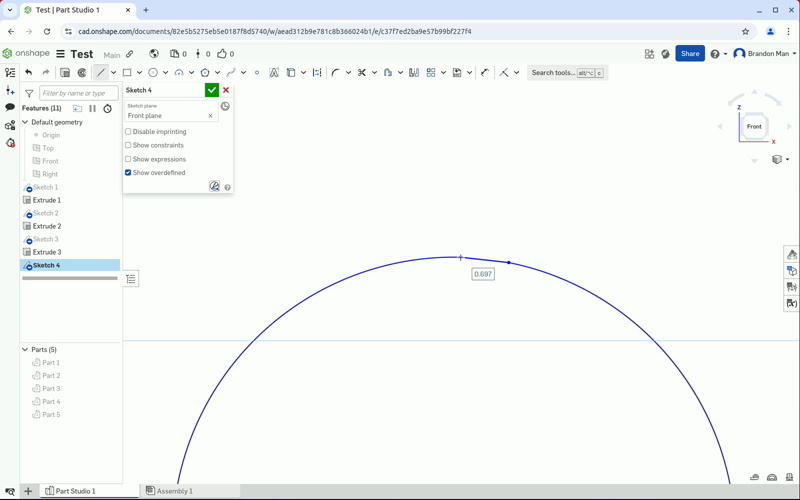
scroll(-6)
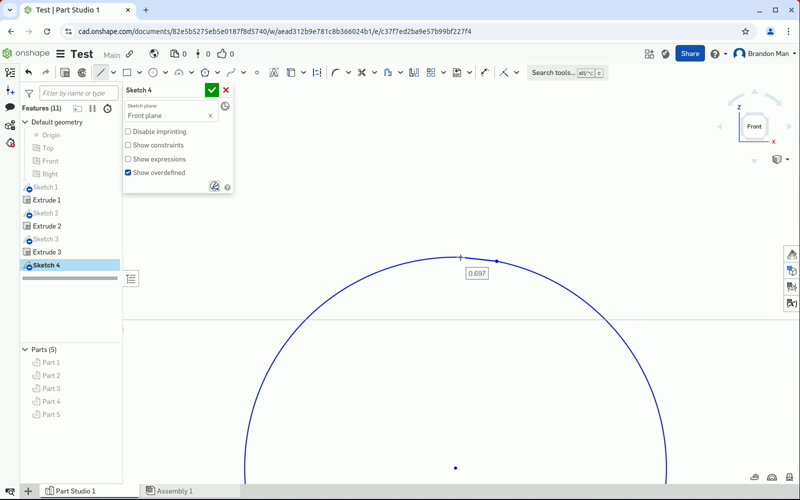
scroll(-6)
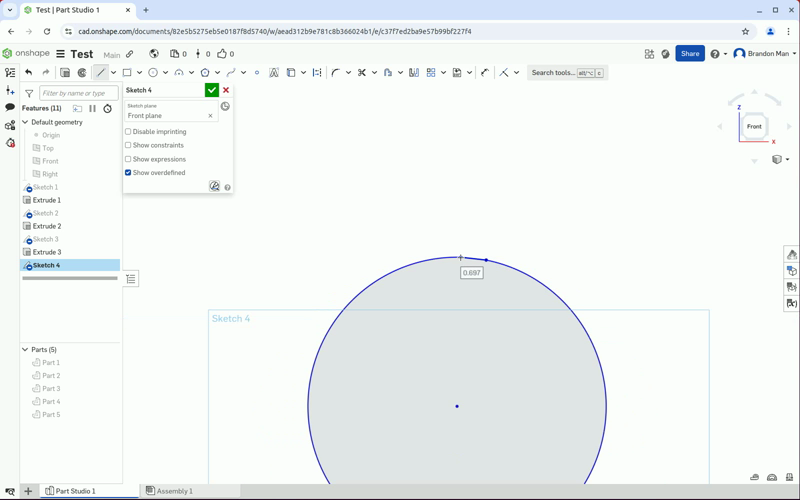
scroll(-6)
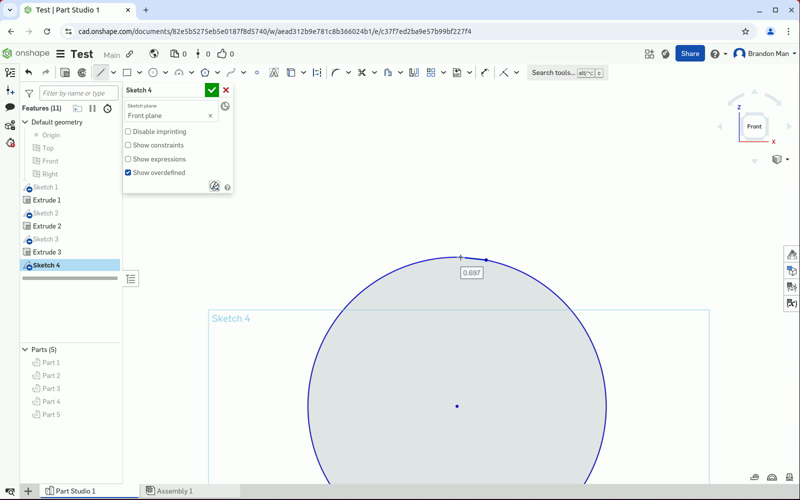
scroll(-6)
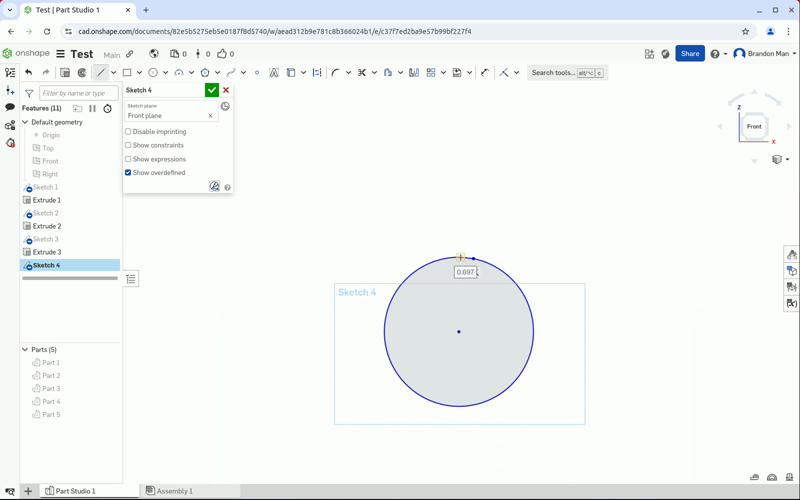
scroll(-6)
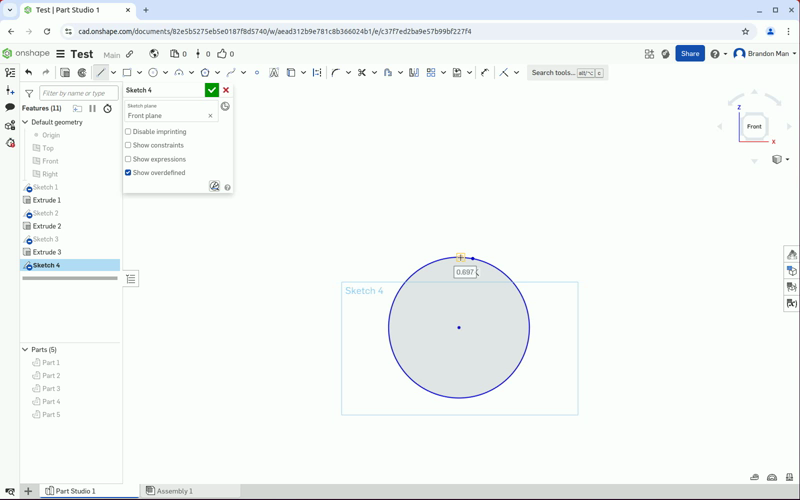
scroll(-6)
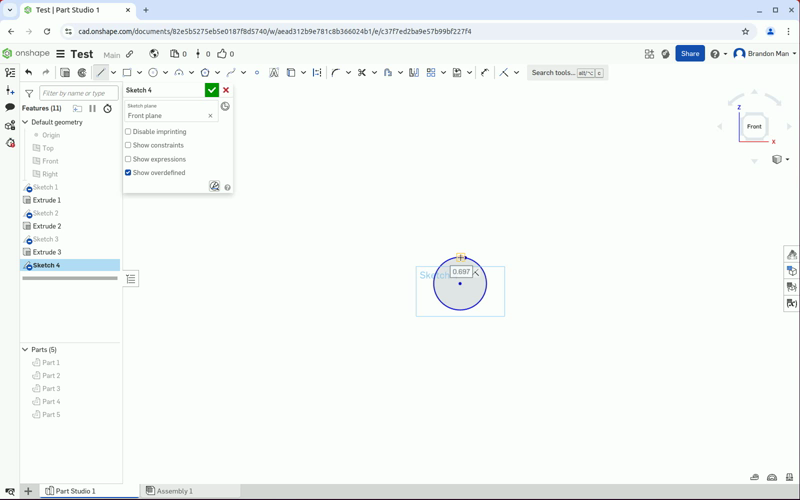
key(esc)
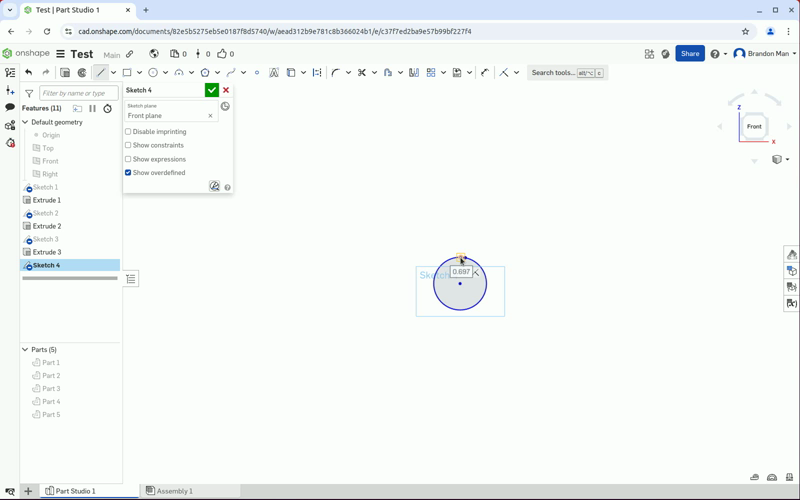
key(c)
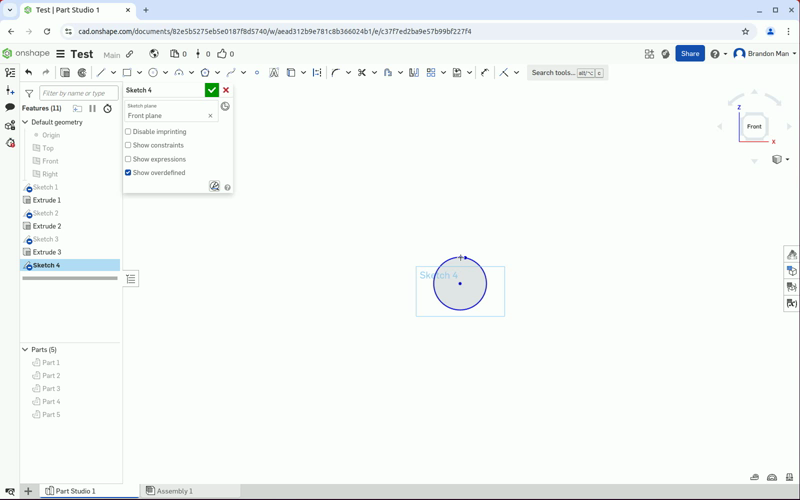
key_down(shift)
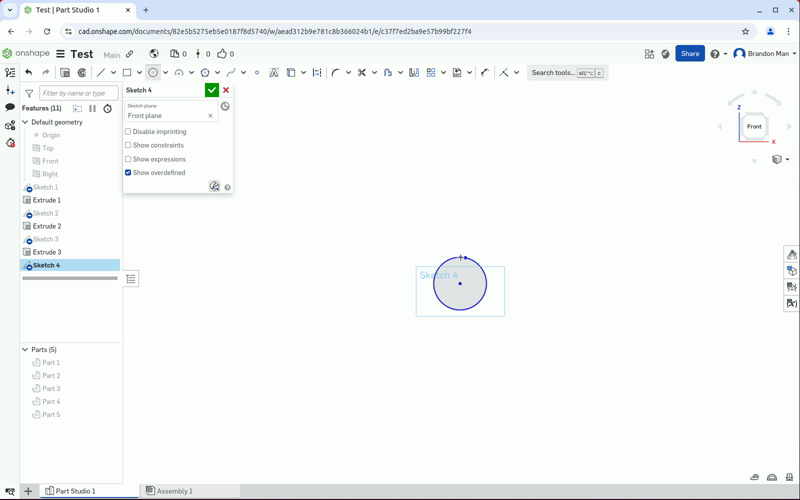
mouse_move(460, 284)
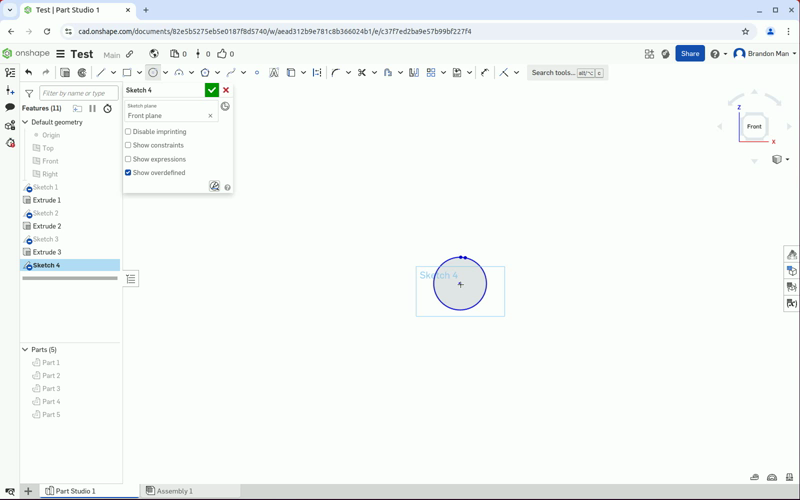
scroll(6)
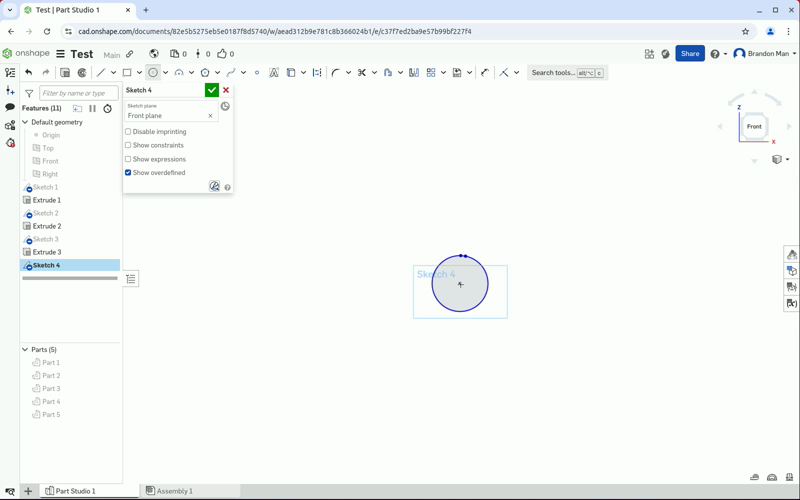
scroll(6)
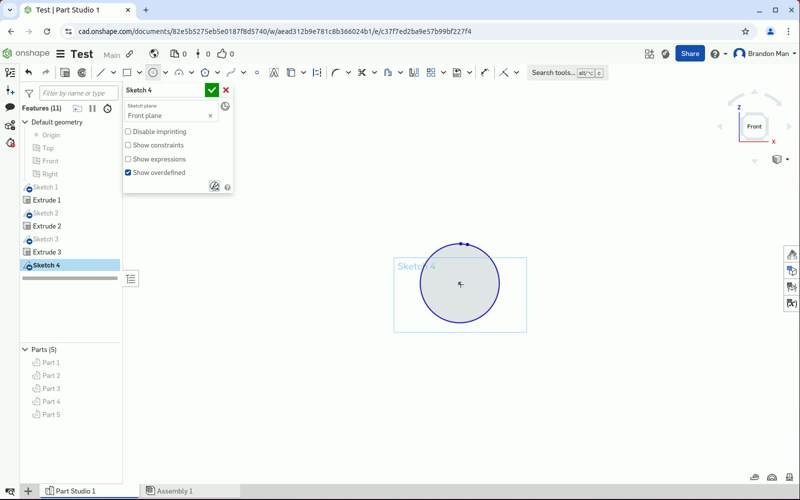
scroll(6)
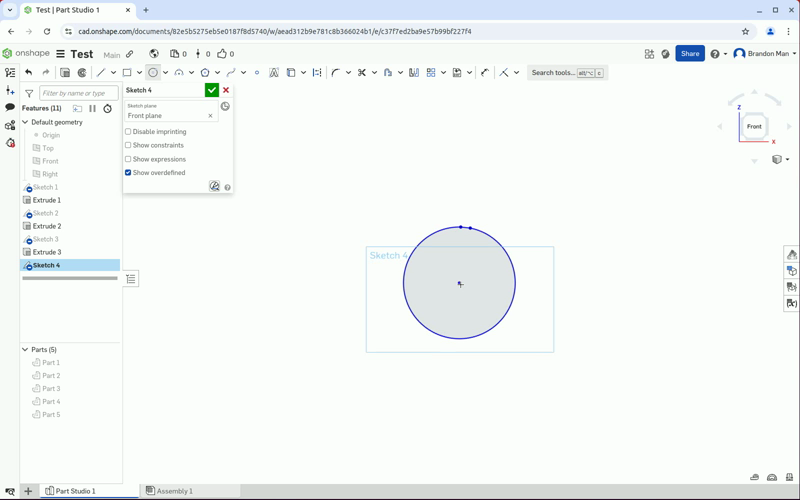
scroll(6)
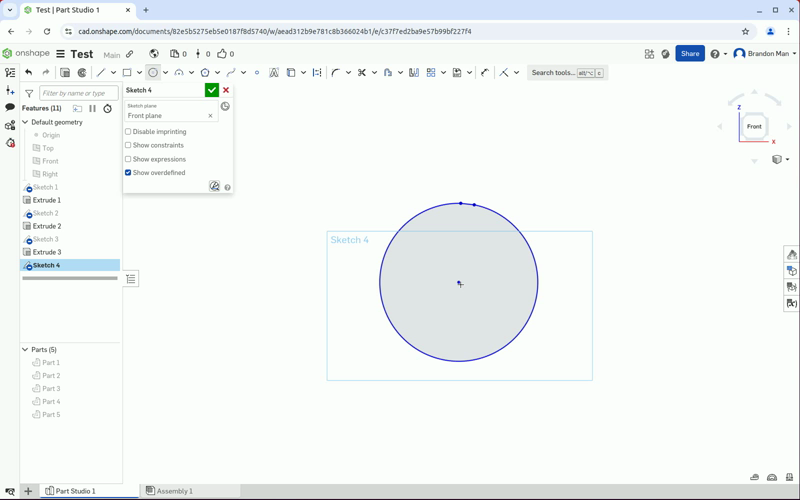
scroll(6)
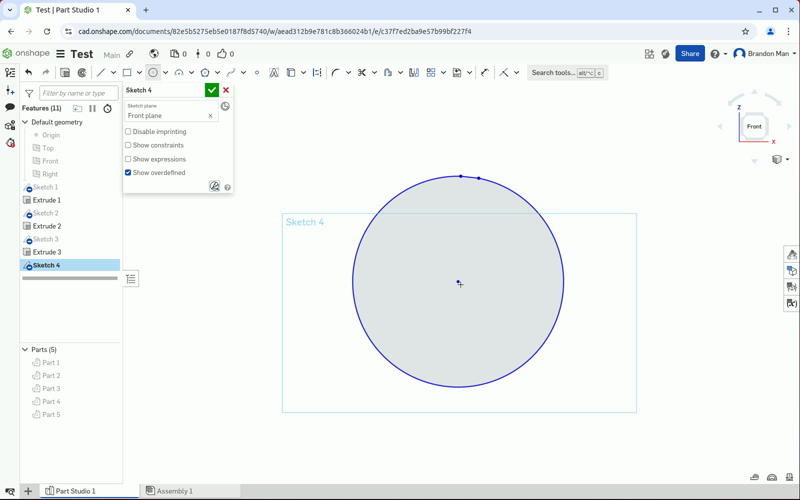
scroll(6)
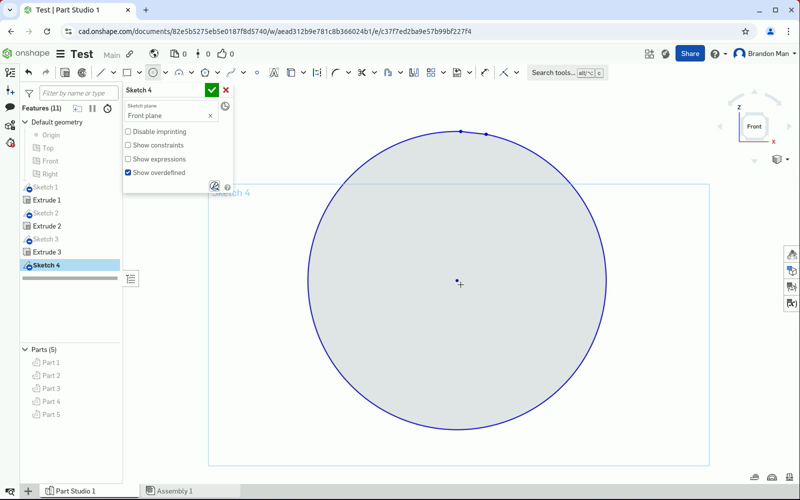
scroll(6)
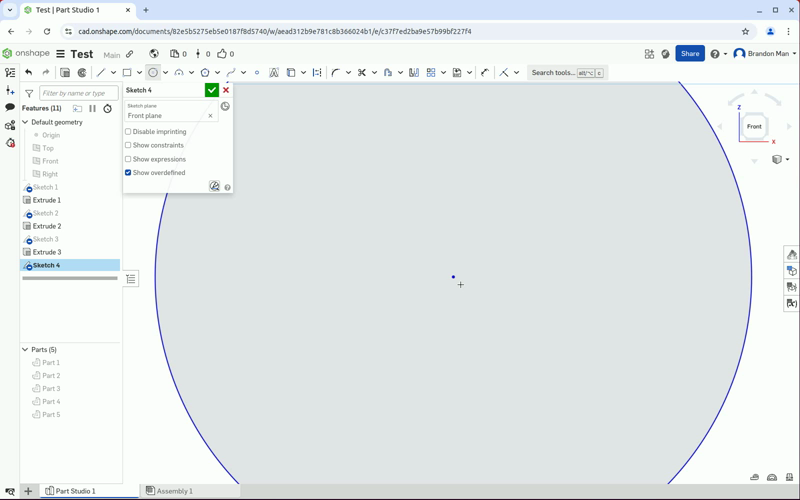
click(460, 284)
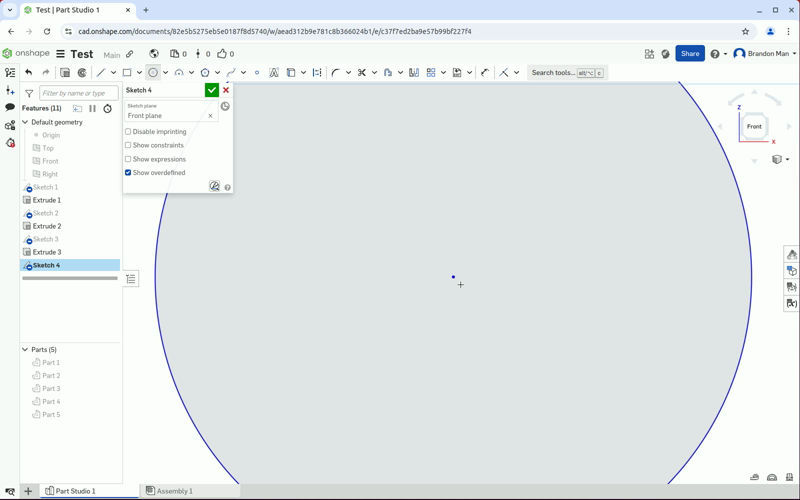
scroll(-6)
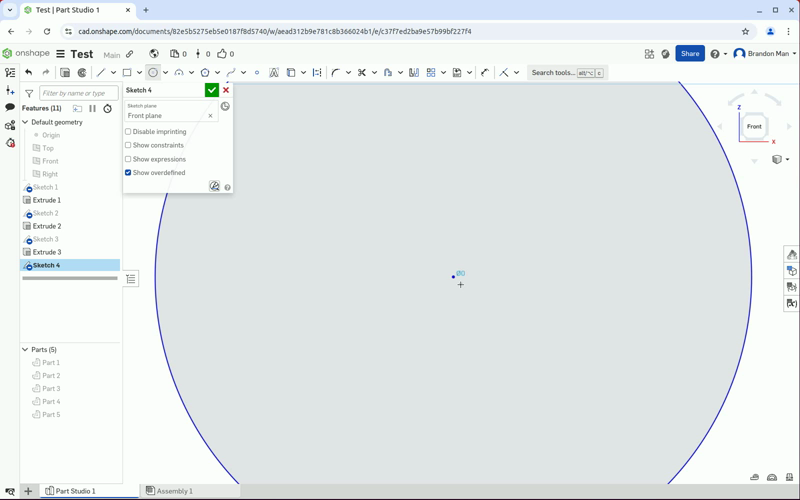
scroll(-6)
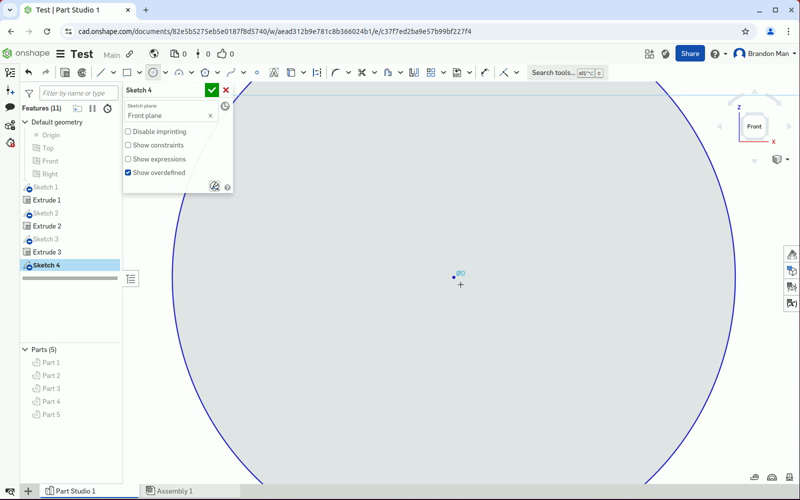
scroll(-6)
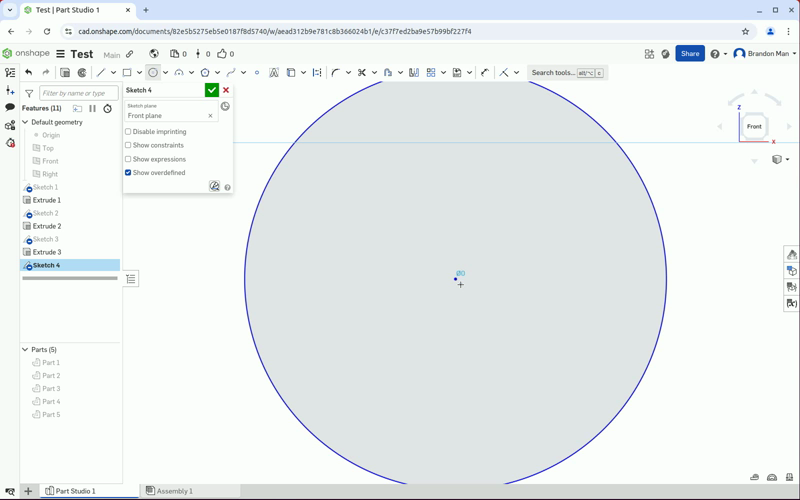
scroll(-6)
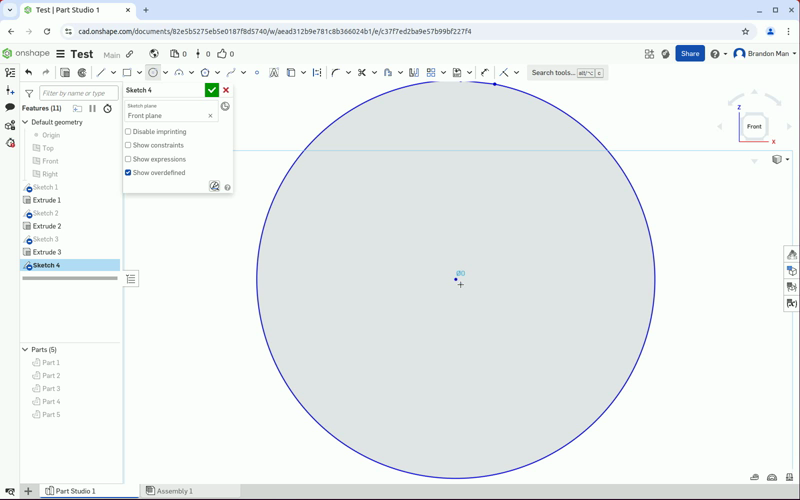
scroll(-6)
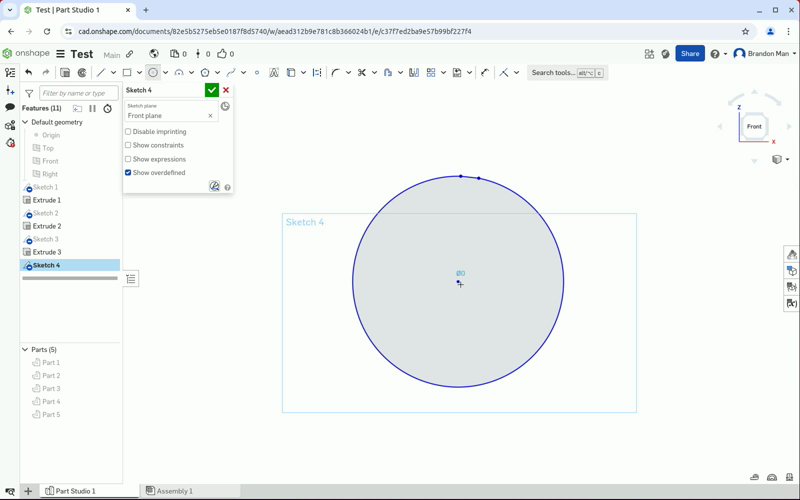
scroll(-6)
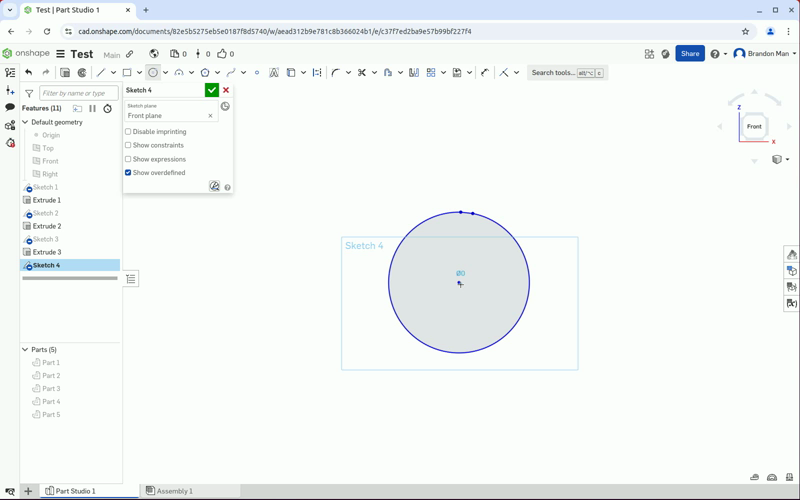
scroll(-6)
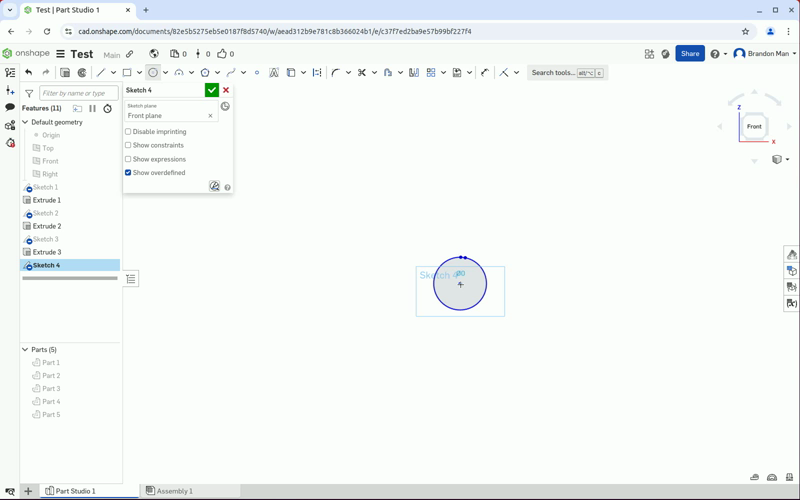
key_up(shift)
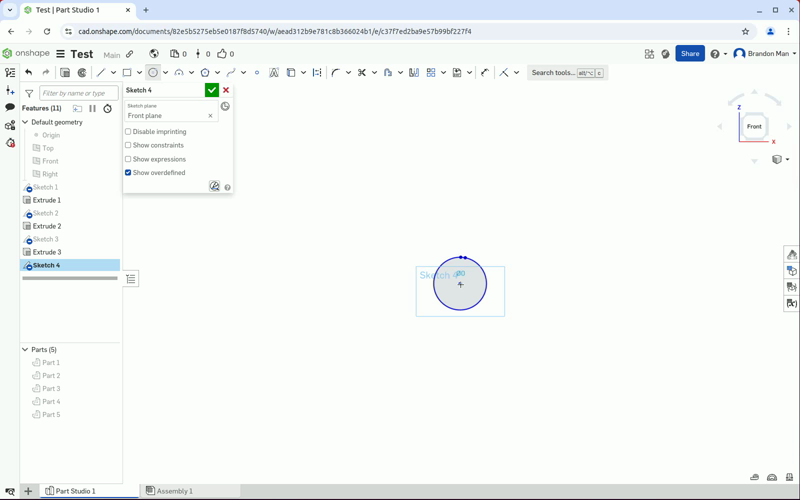
mouse_move(471, 284)
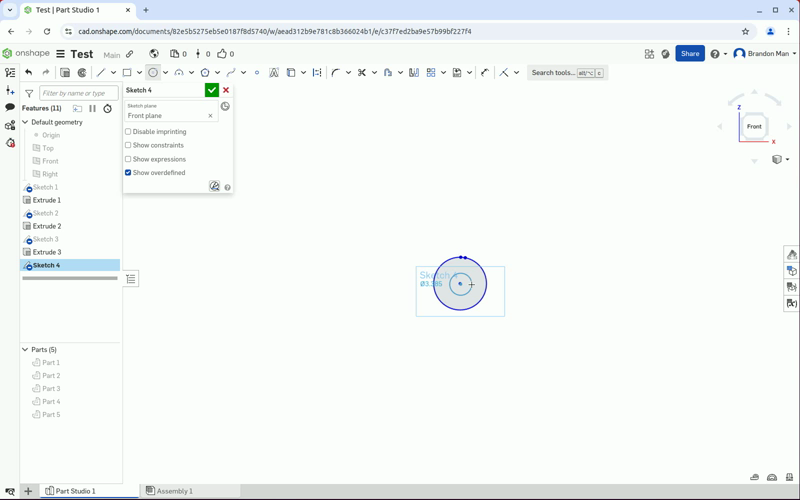
click(471, 284)
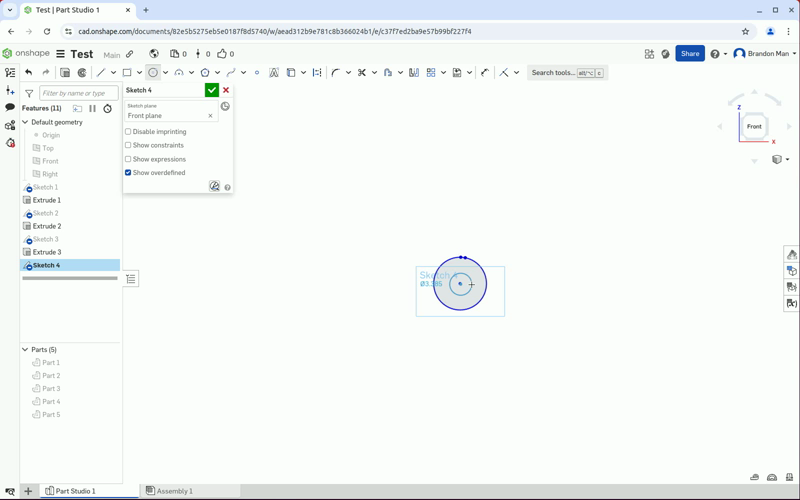
key(esc)
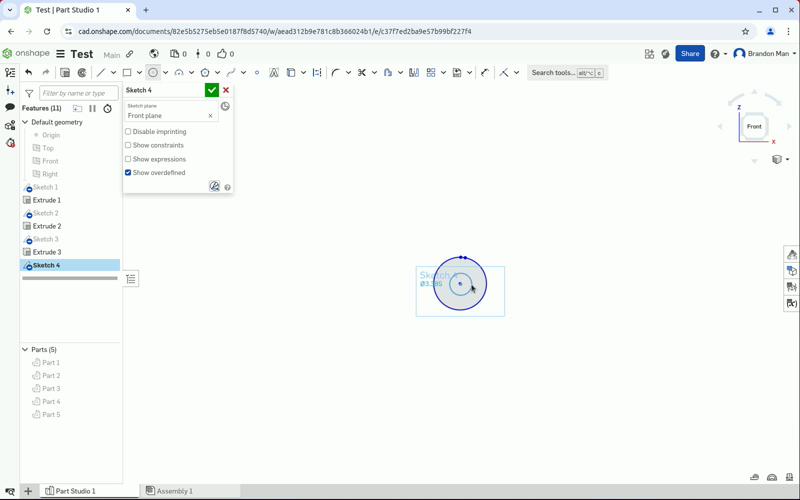
mouse_move(472, 273)
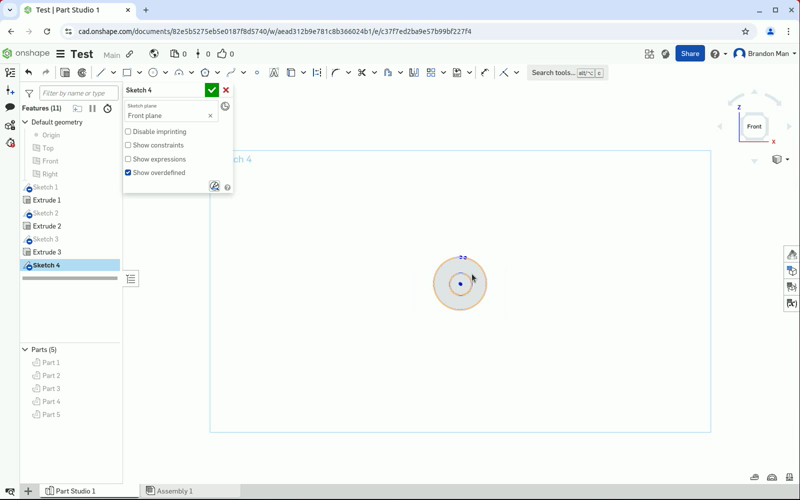
click(472, 273)
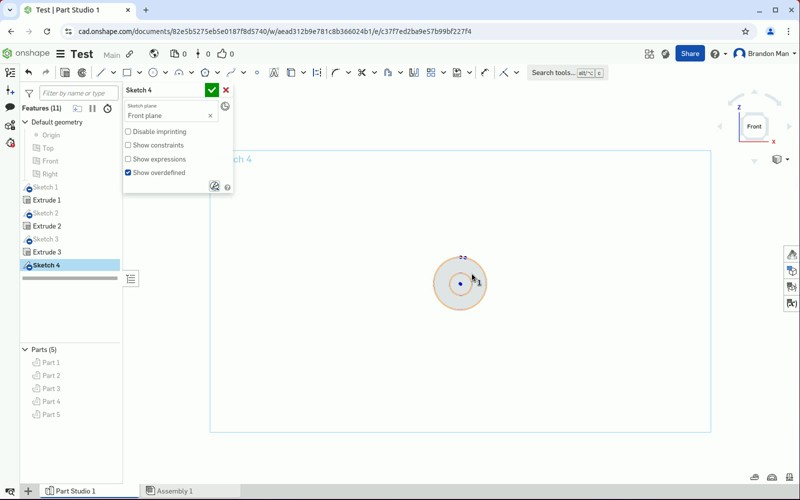
mouse_move(73, 352)
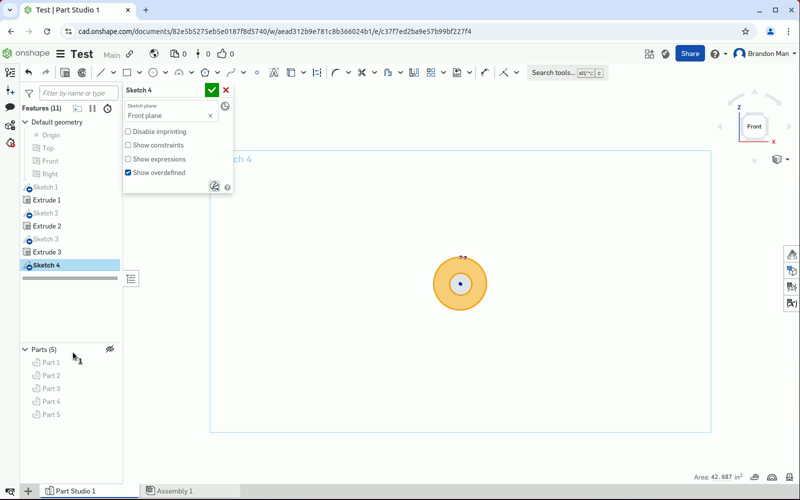
key(shift+y)
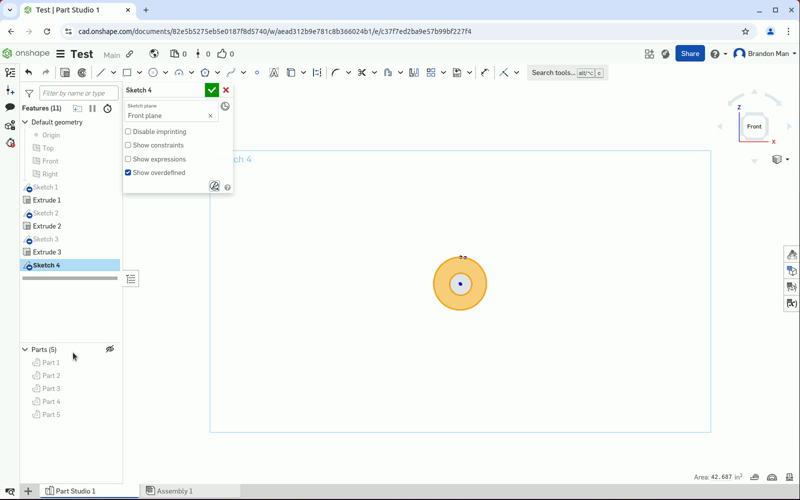
key(shift+e)
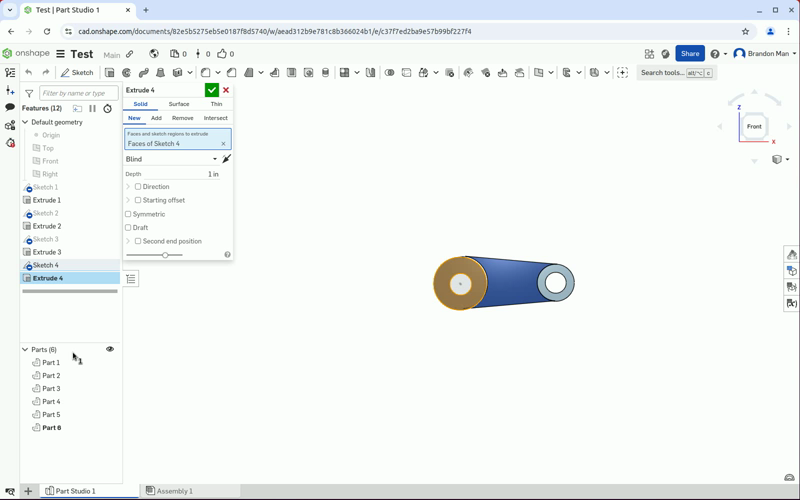
mouse_move(143, 106)
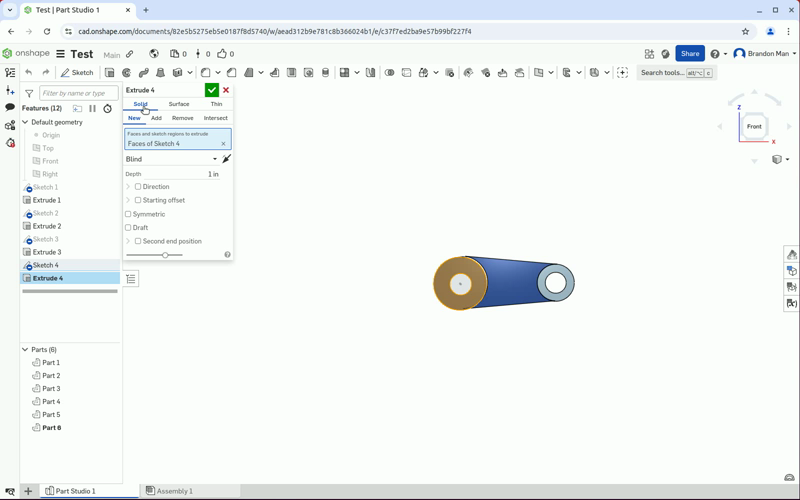
click(143, 106)
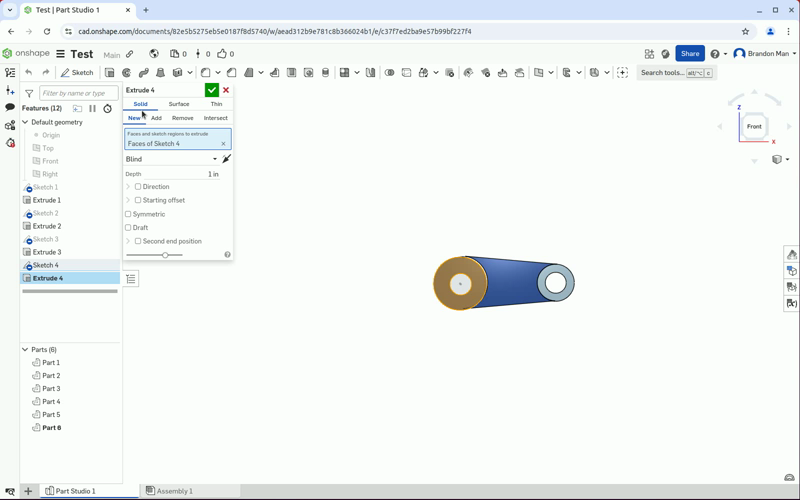
mouse_move(137, 120)
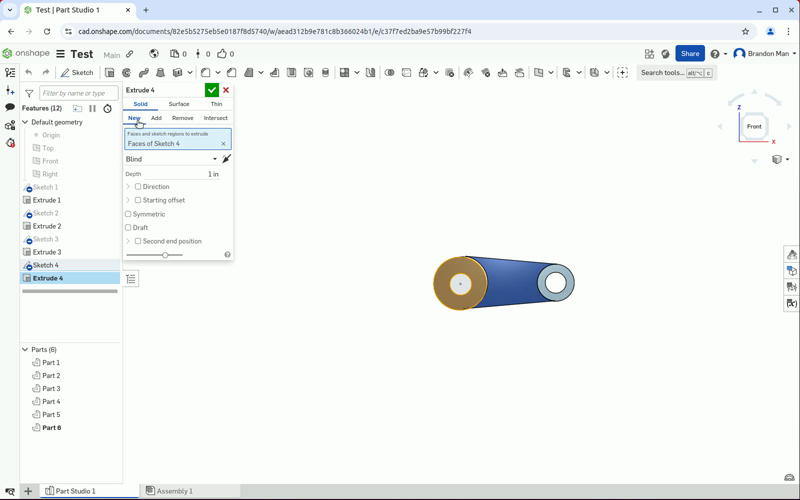
click(137, 120)
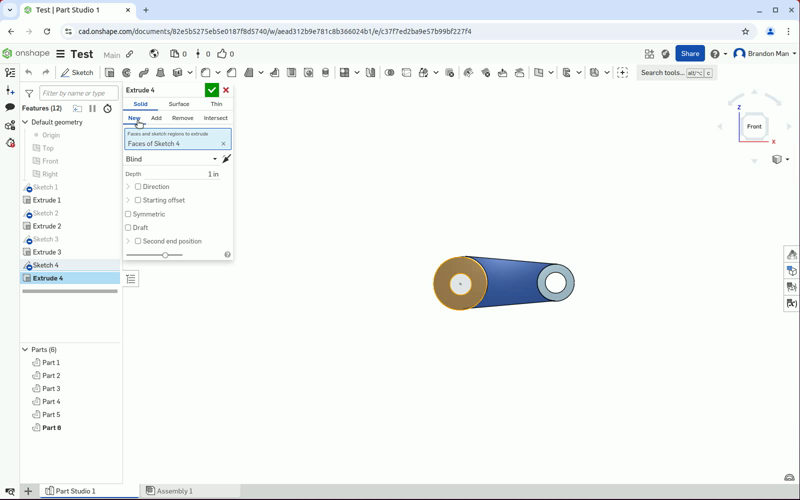
key(tab, 4)
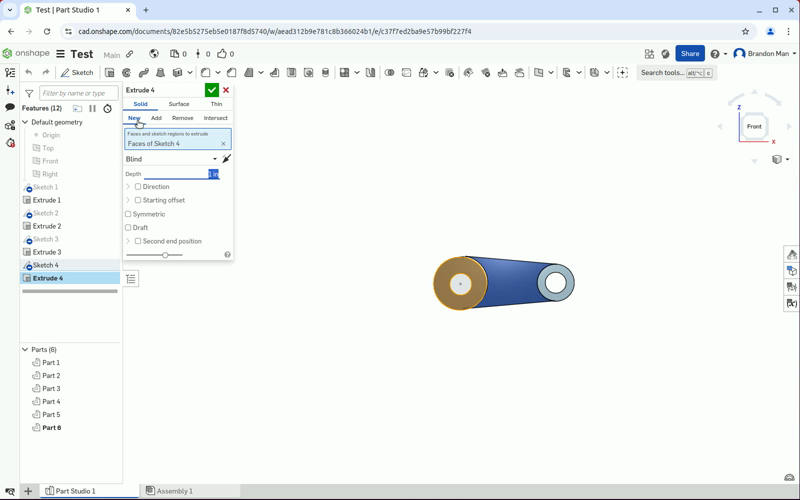
text(5.296)
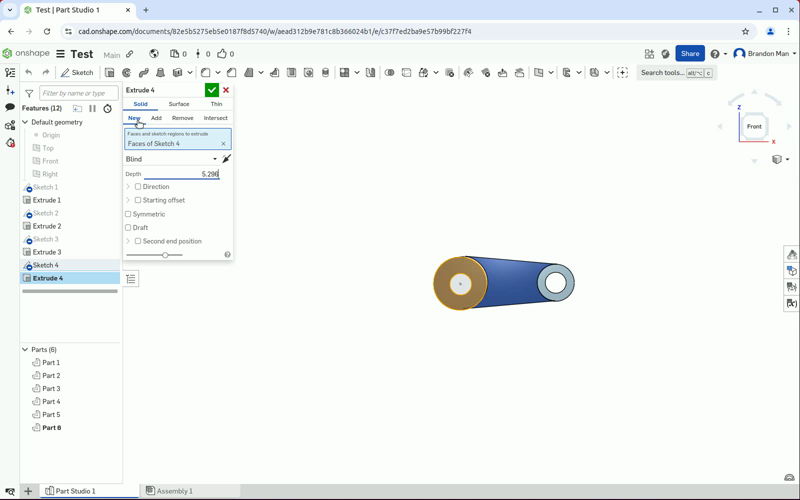
key(enter)
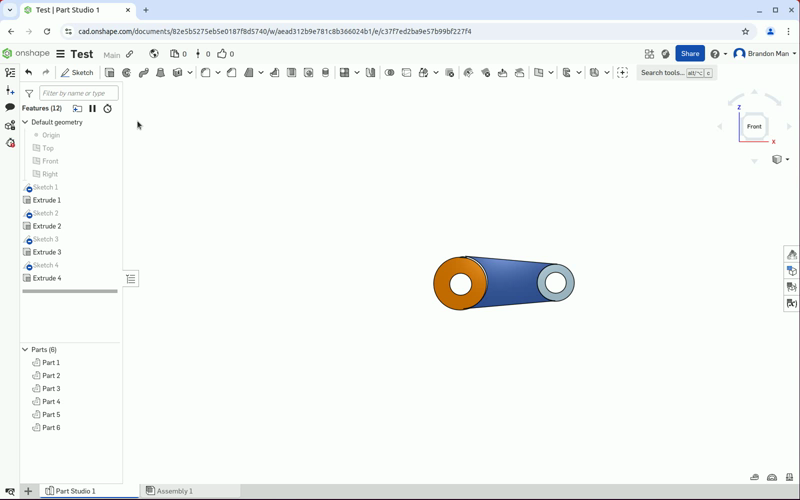
key(shift+h)
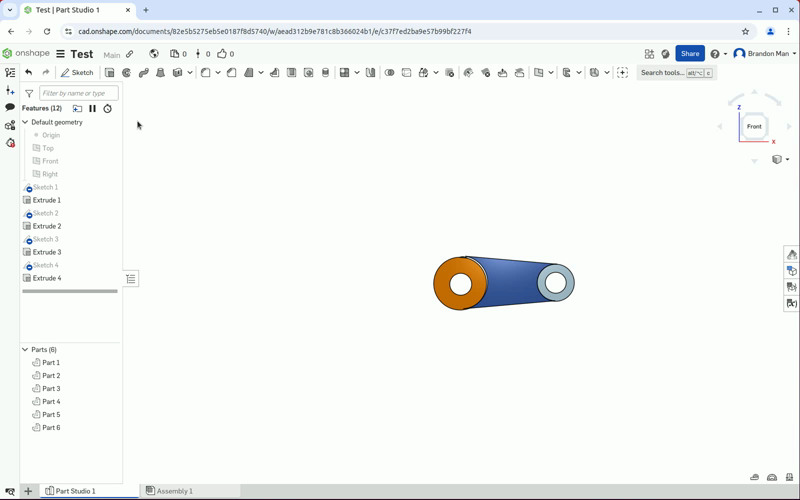
key(shift+h)
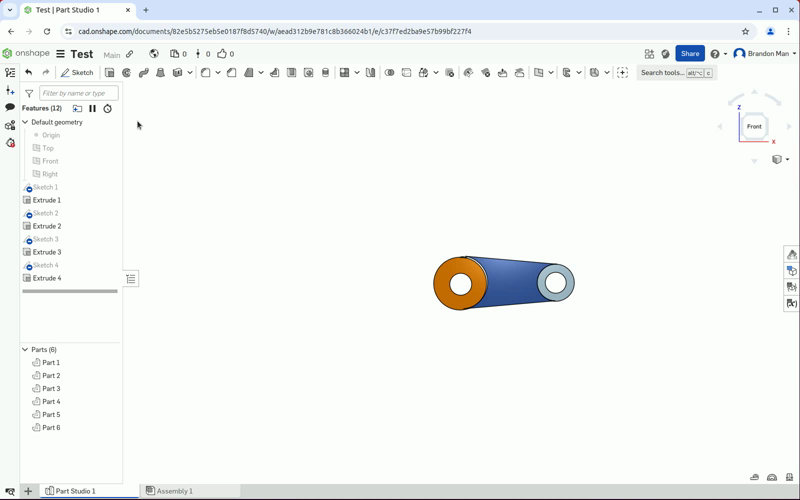
mouse_move(73, 189)
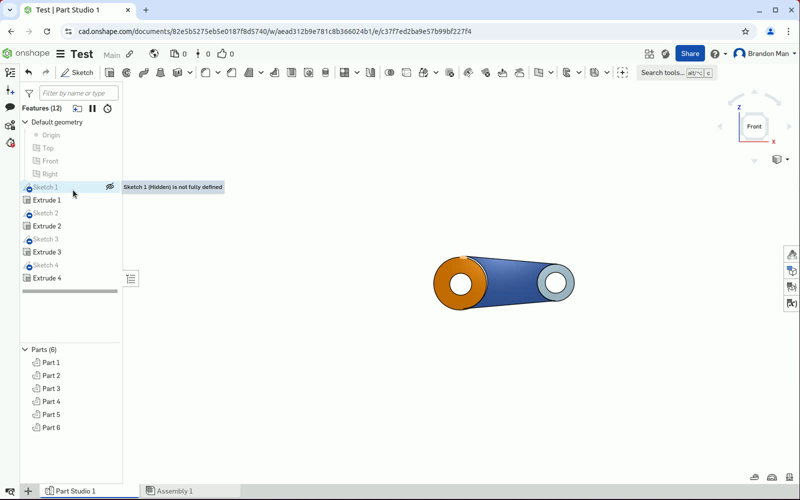
click(73, 189)
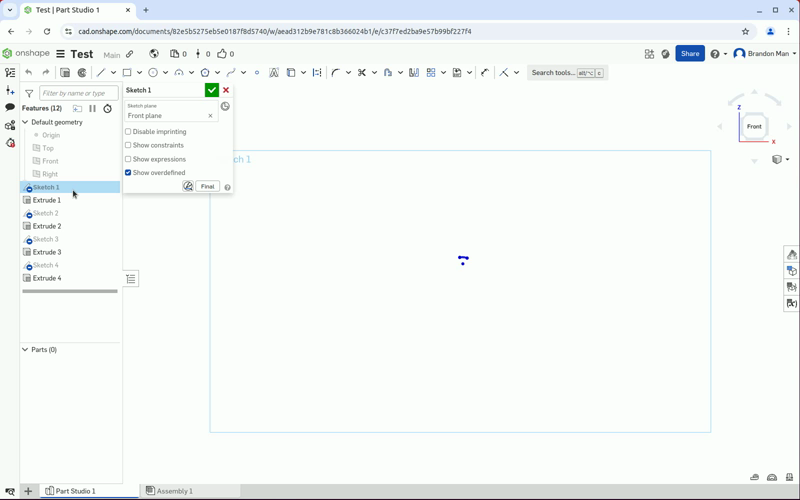
mouse_move(229, 92)
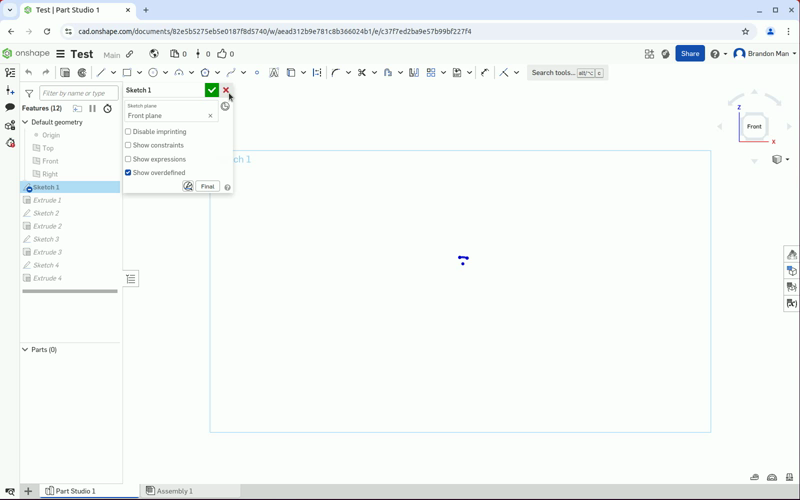
click(229, 92)
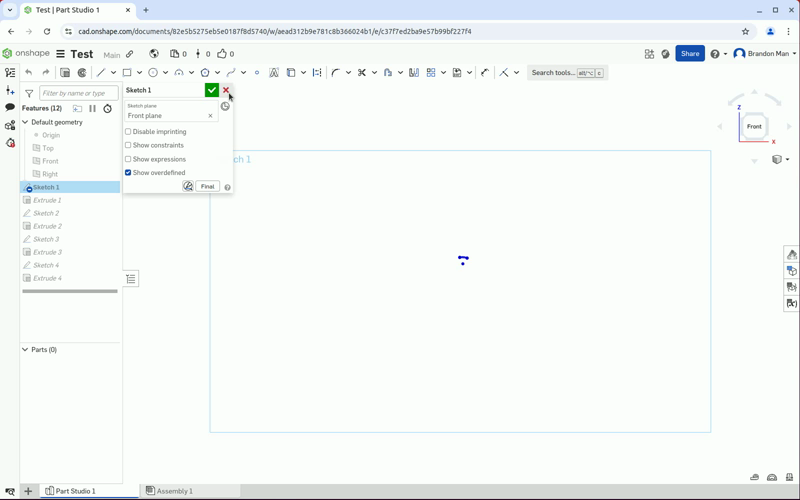
key(shift+s)
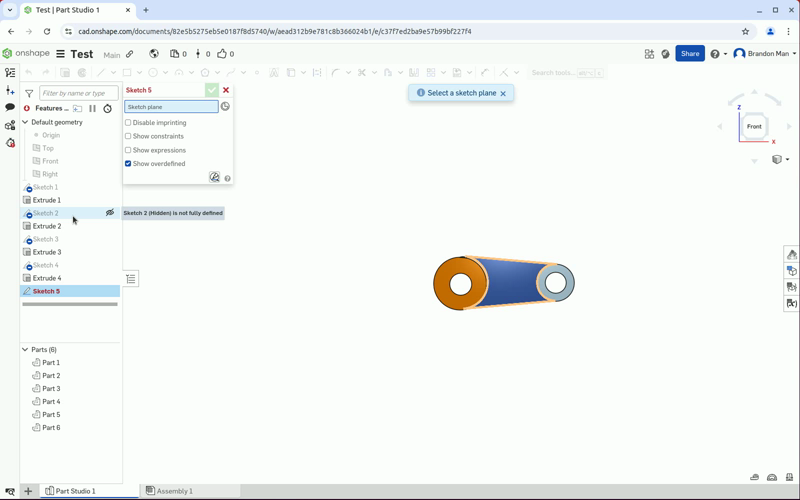
scroll(3)
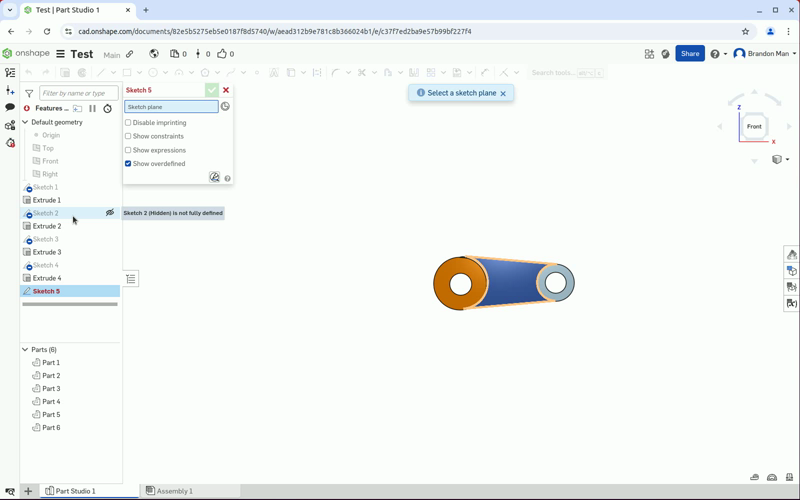
mouse_move(73, 163)
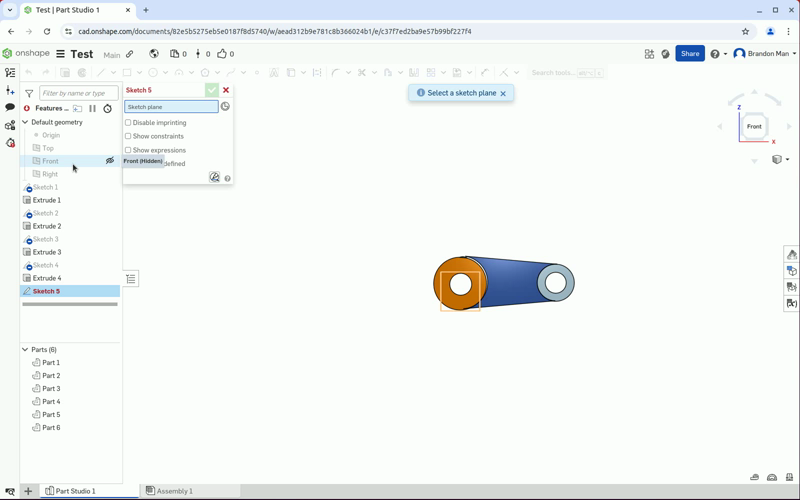
click(73, 163)
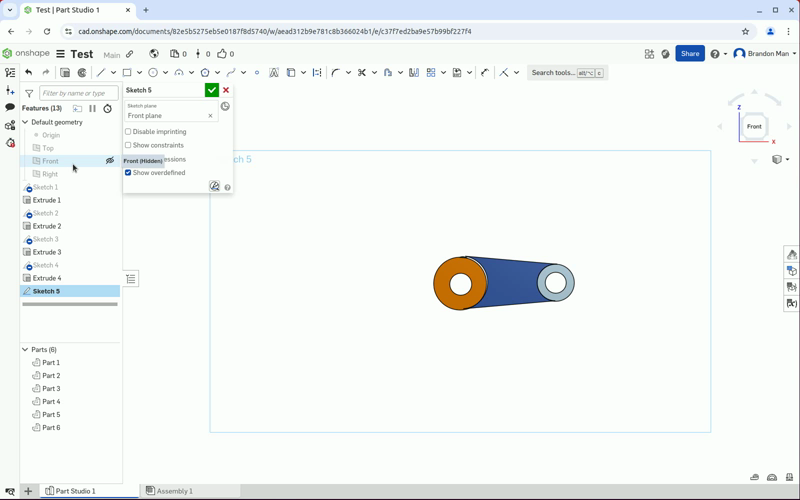
mouse_move(73, 352)
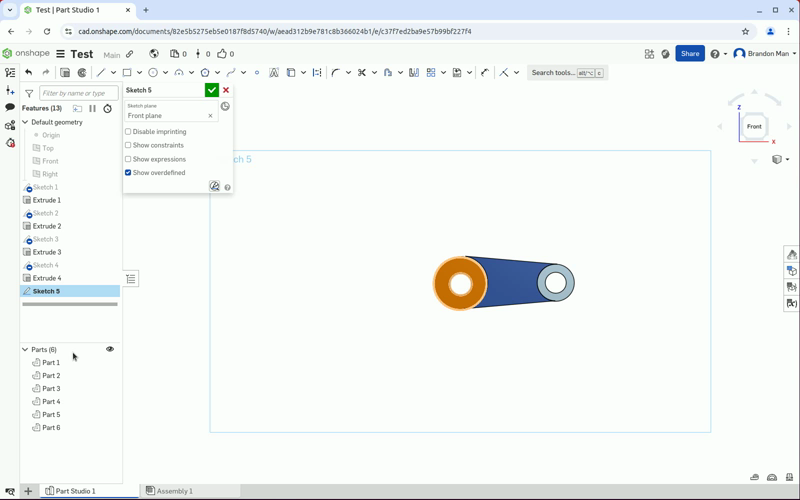
key(y)
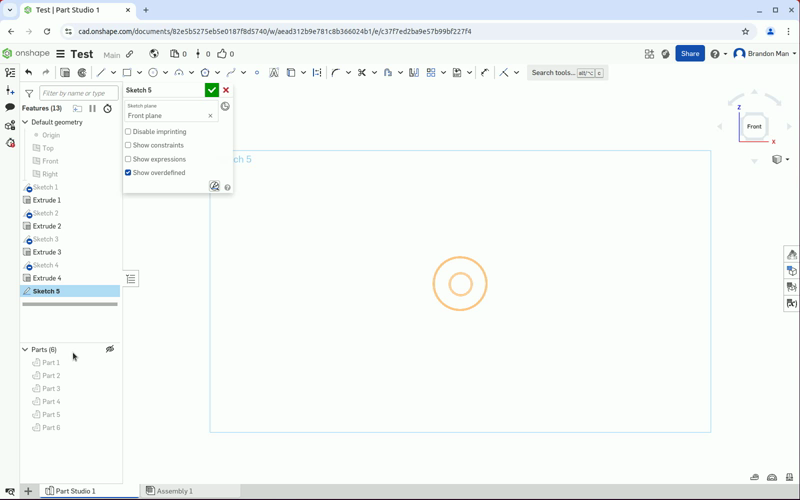
key(l)
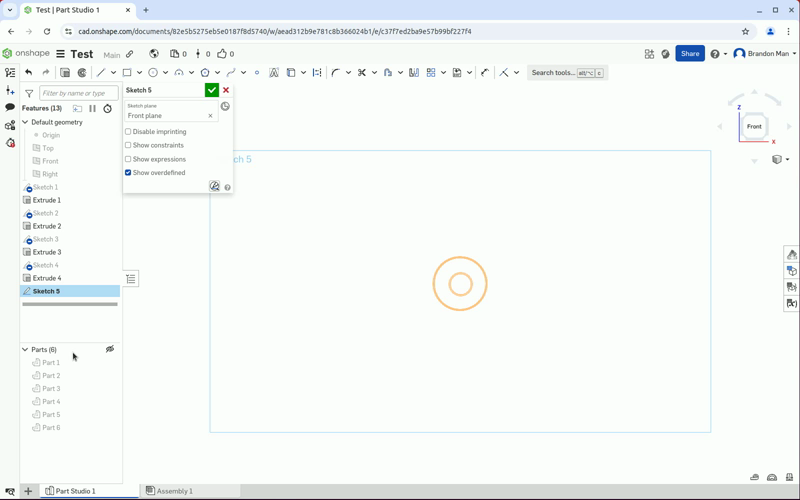
key_down(shift)
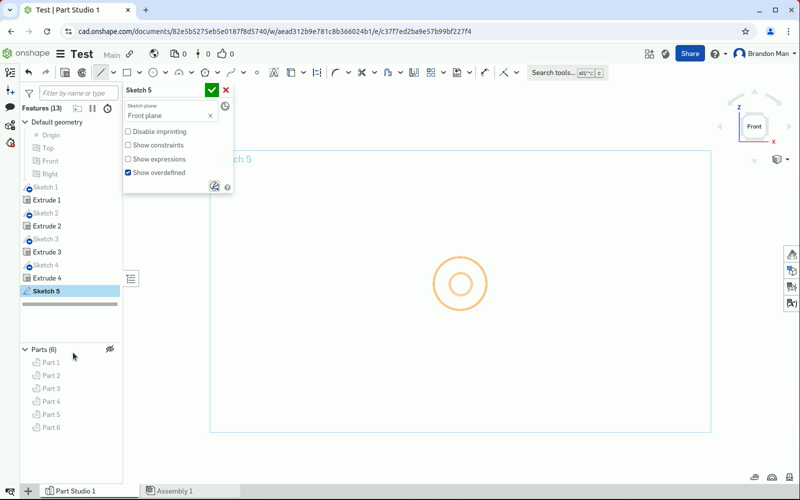
mouse_move(463, 308)
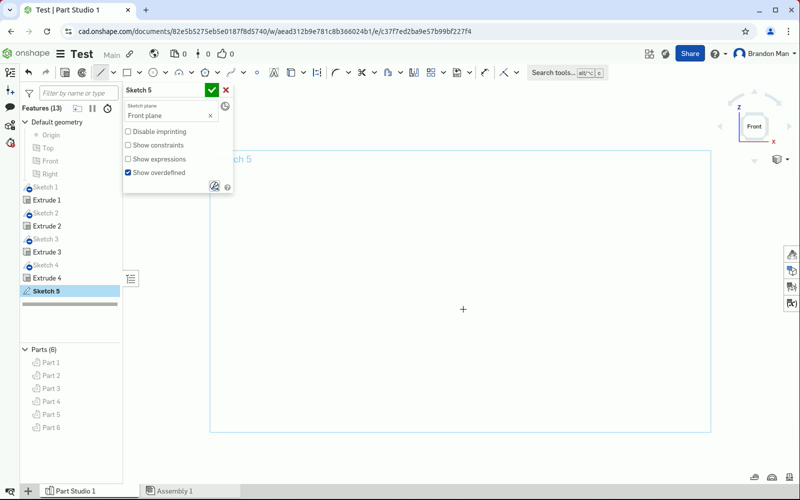
click(463, 308)
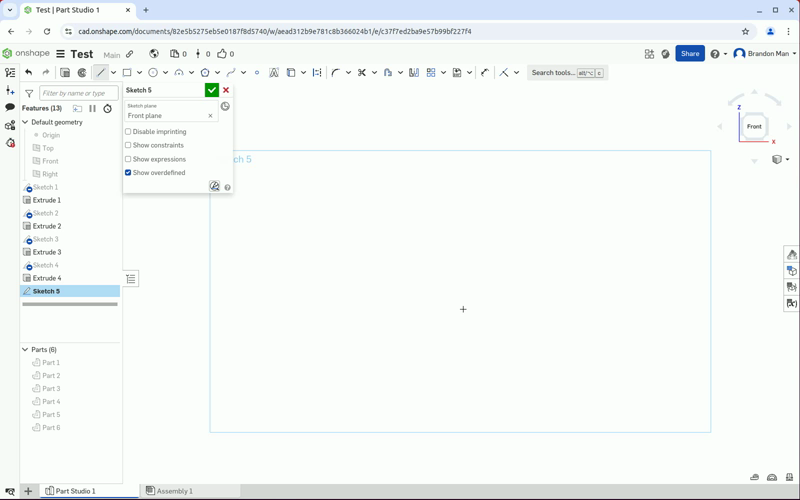
key_up(shift)
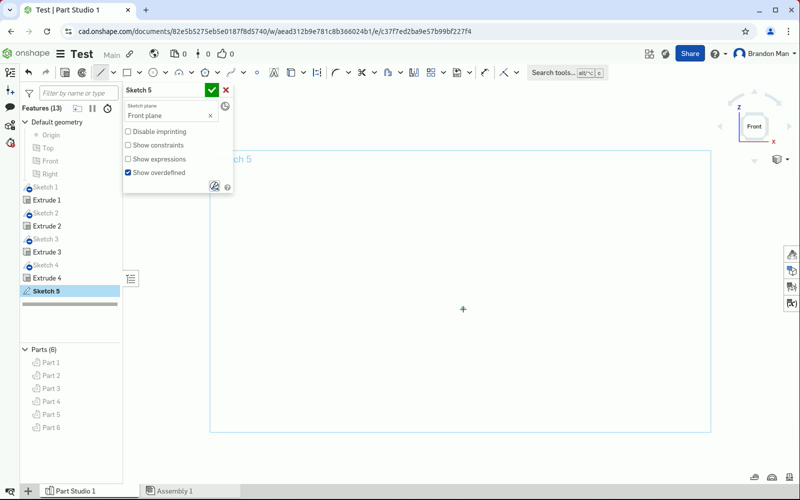
key_down(shift)
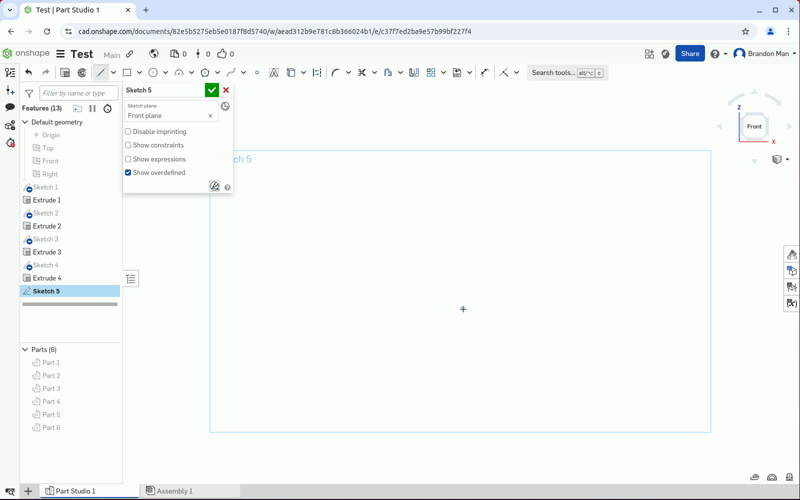
mouse_move(555, 300)
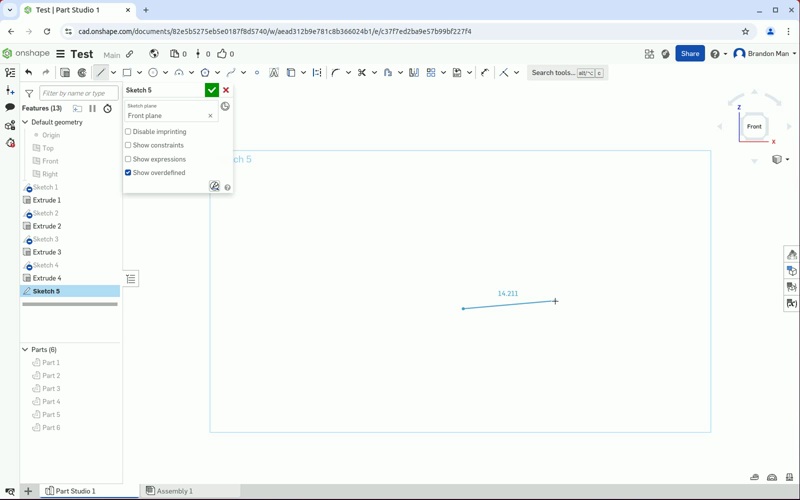
click(555, 300)
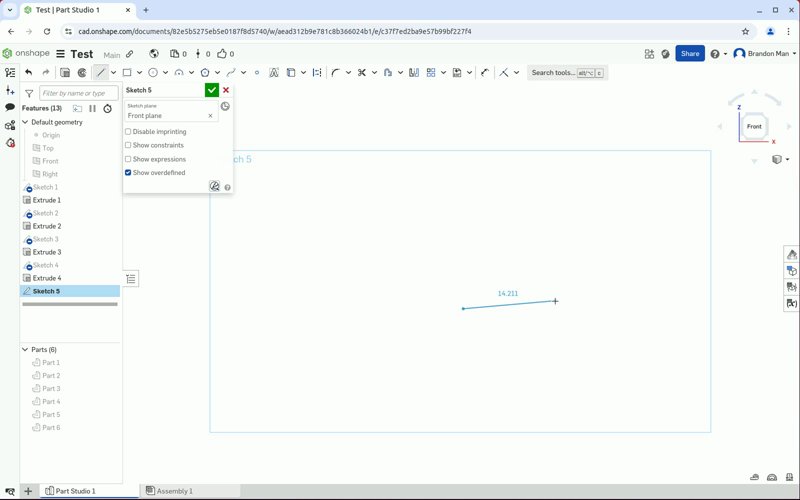
key_up(shift)
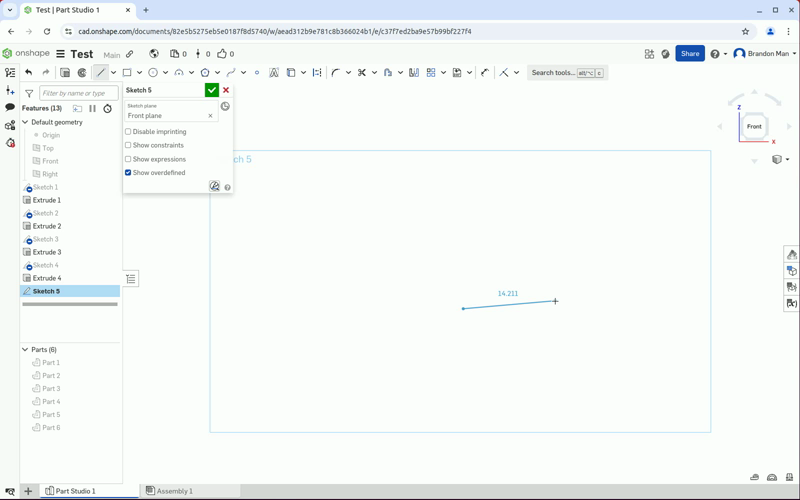
key(esc)
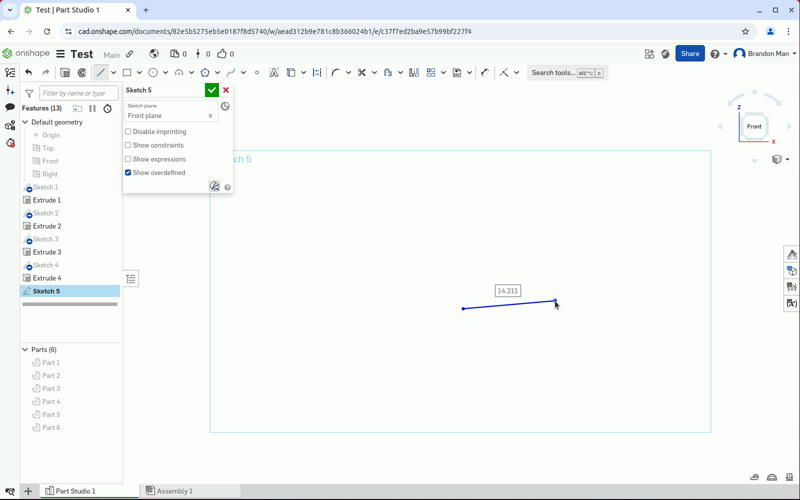
key(a)
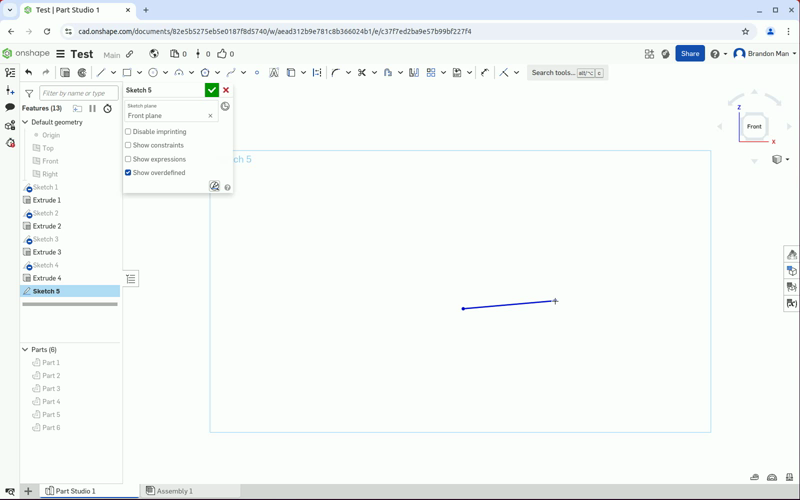
mouse_move(555, 300)
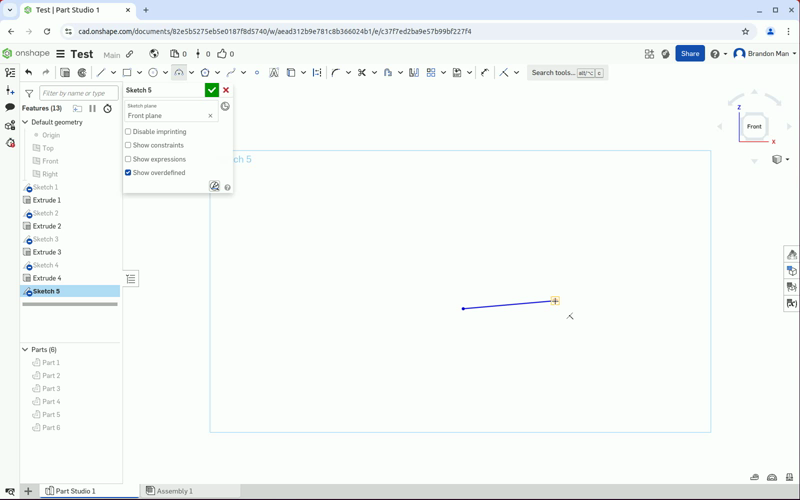
click(555, 300)
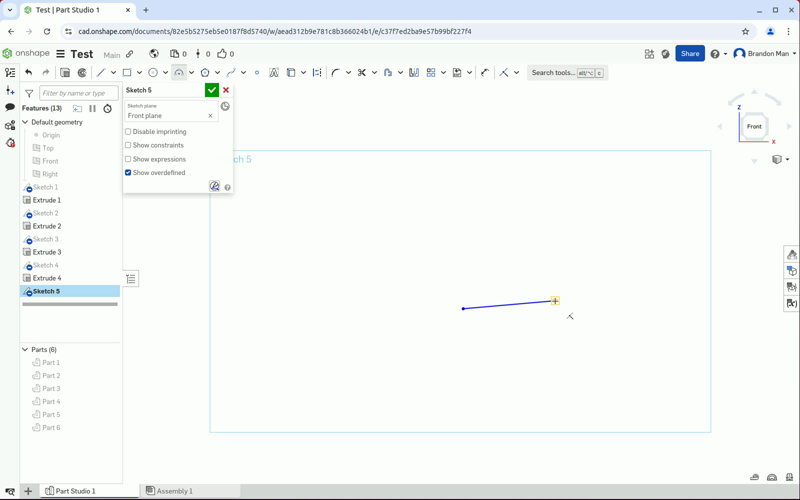
key_down(shift)
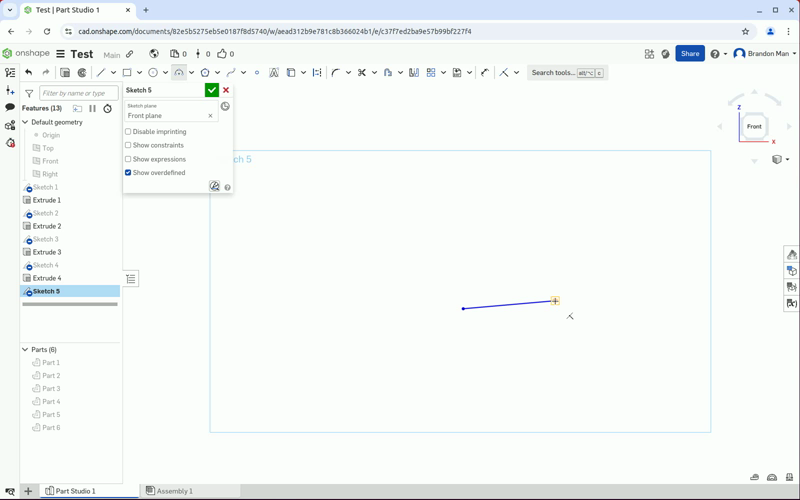
mouse_move(557, 264)
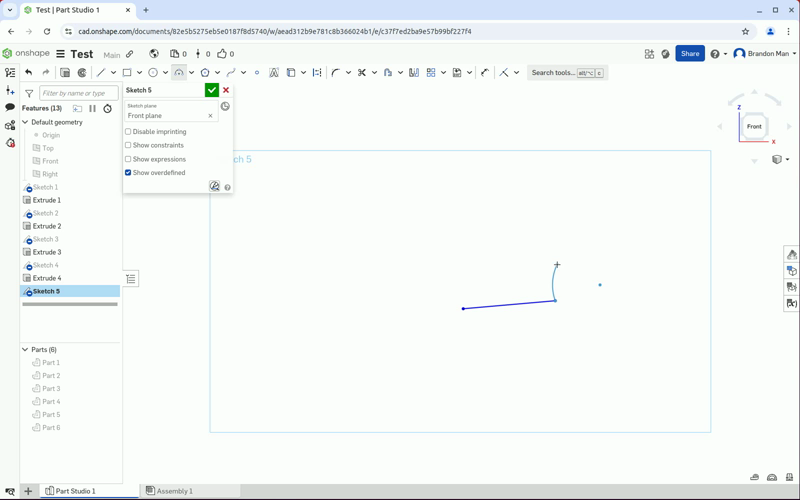
click(557, 264)
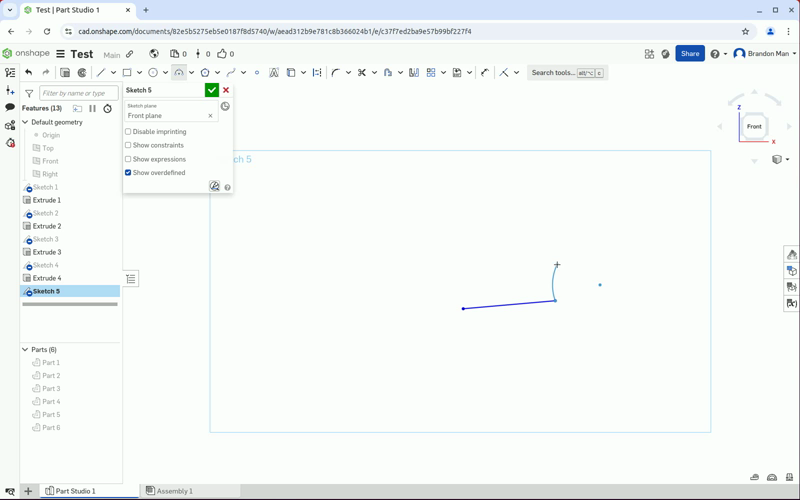
mouse_move(537, 281)
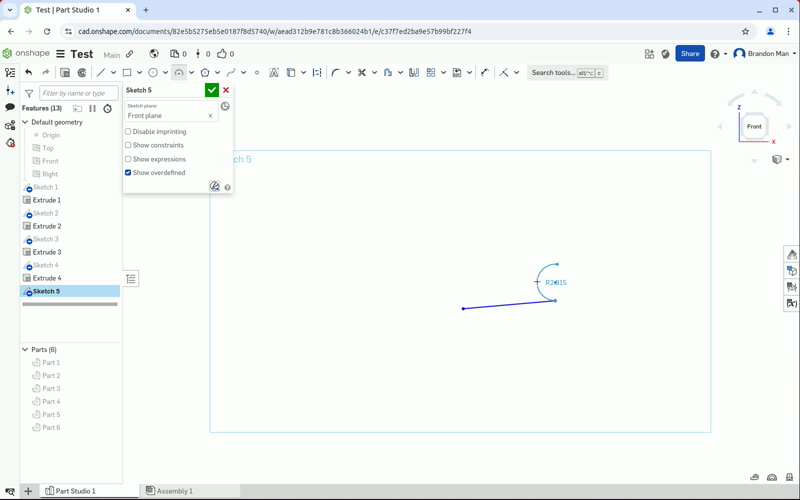
click(537, 281)
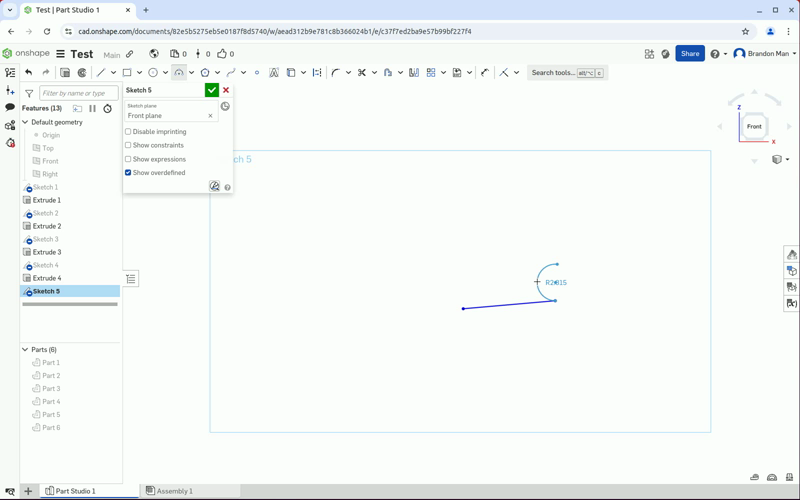
key_up(shift)
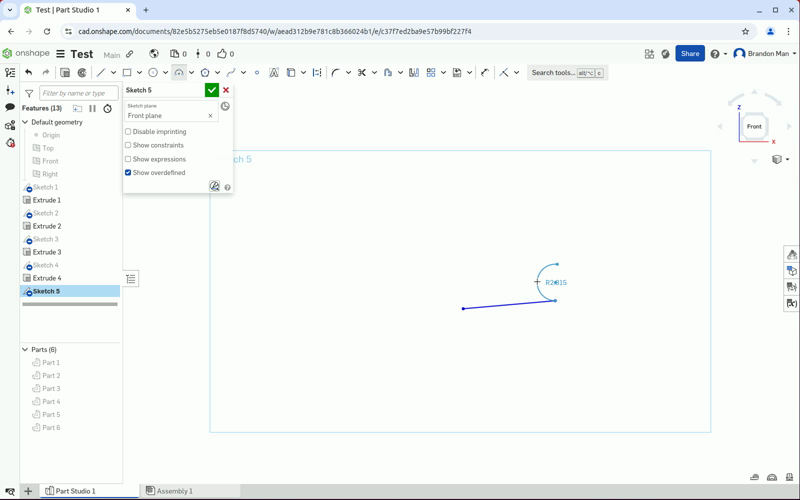
key(esc)
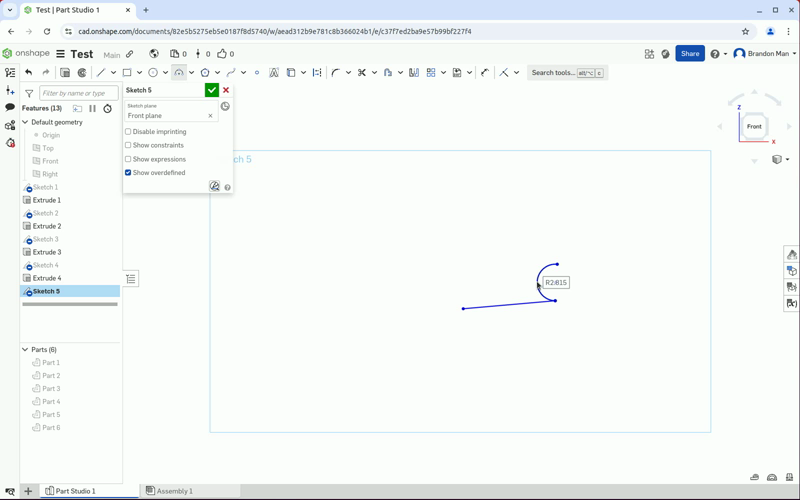
key(l)
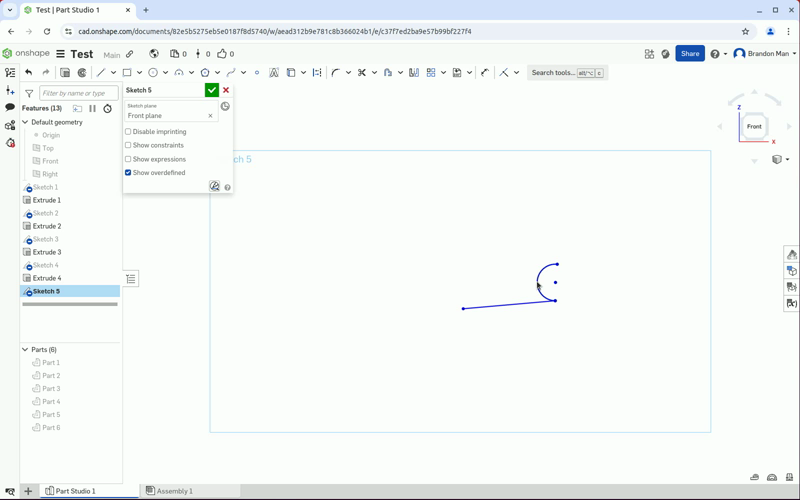
mouse_move(557, 264)
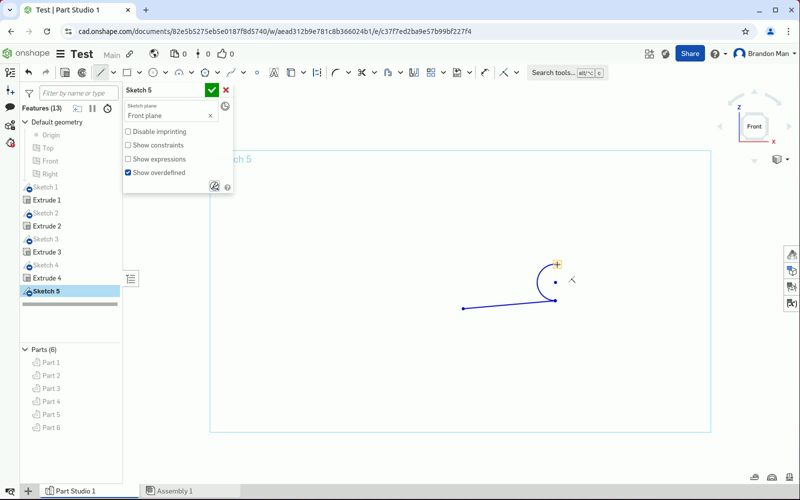
click(557, 264)
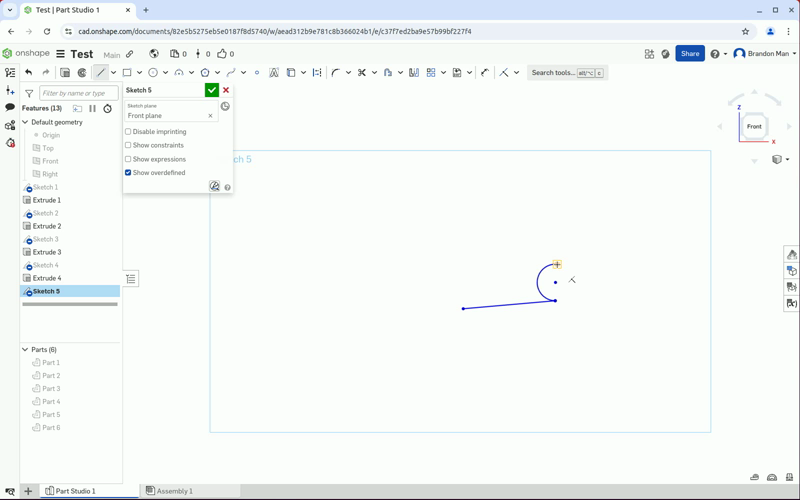
key_down(shift)
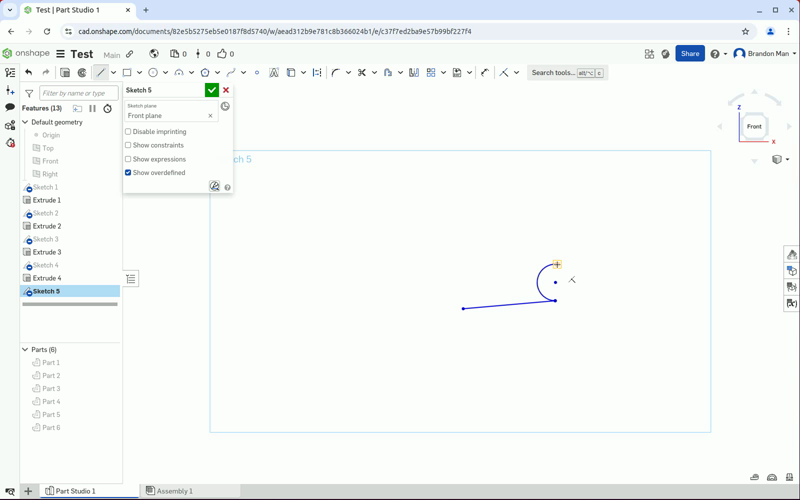
mouse_move(465, 256)
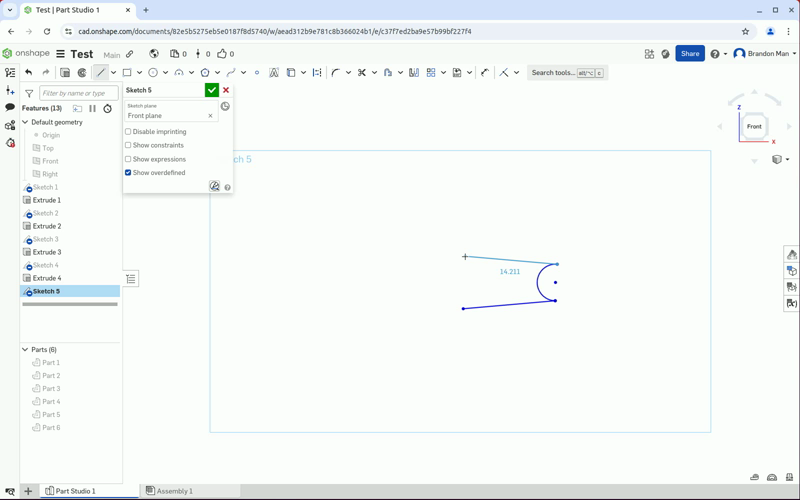
click(465, 256)
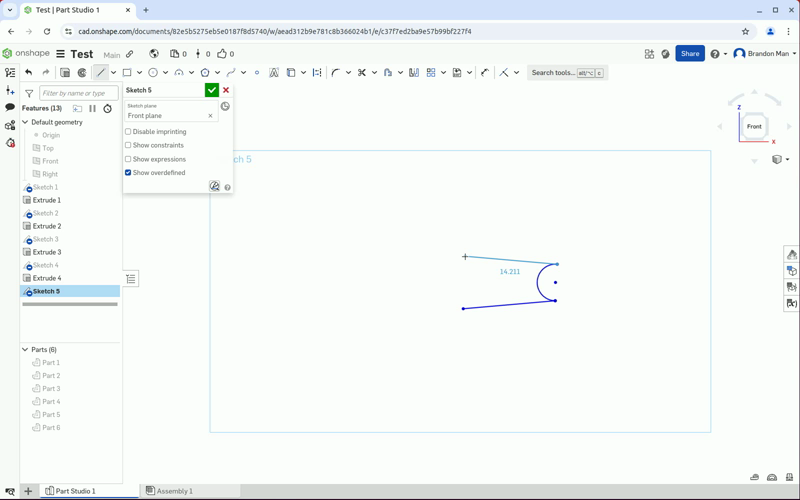
key_up(shift)
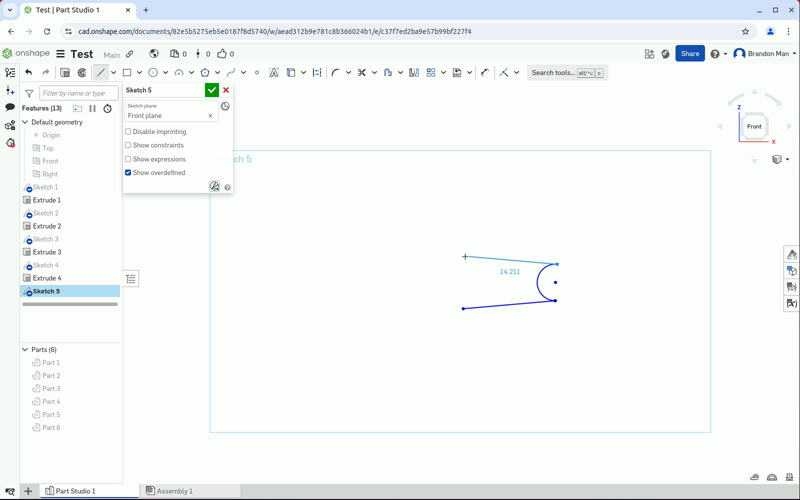
key(esc)
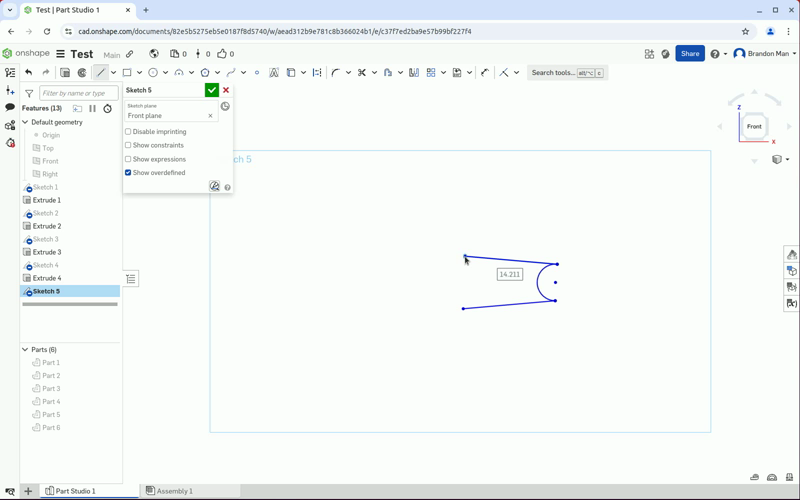
key(a)
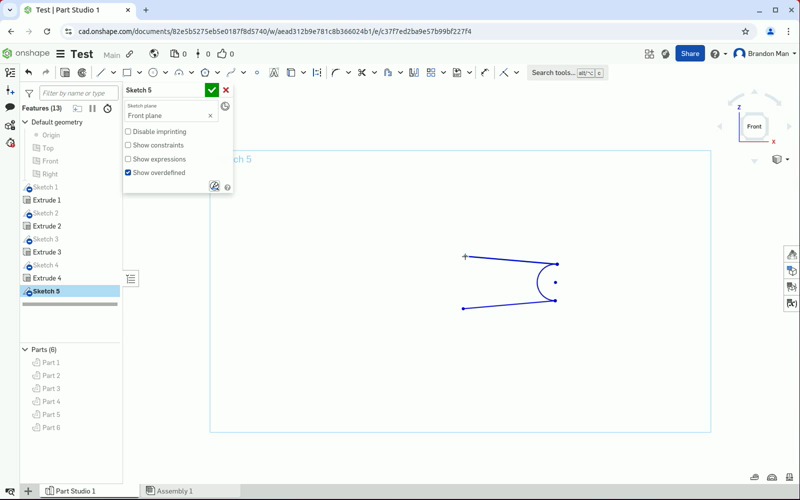
mouse_move(465, 256)
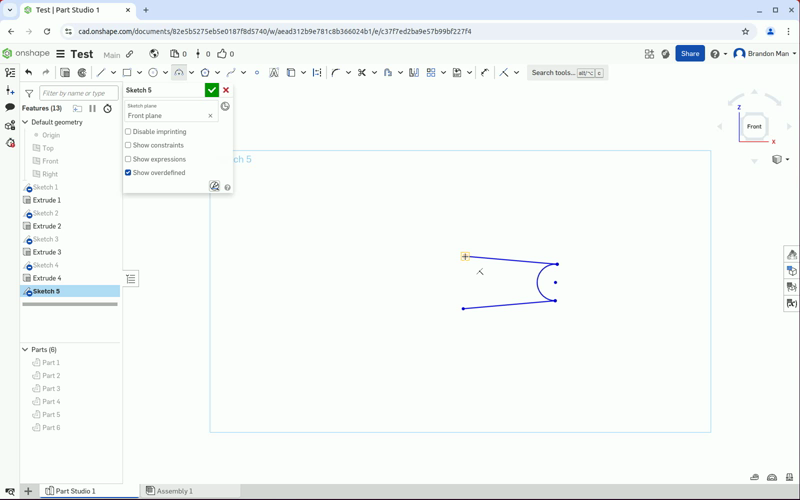
click(465, 256)
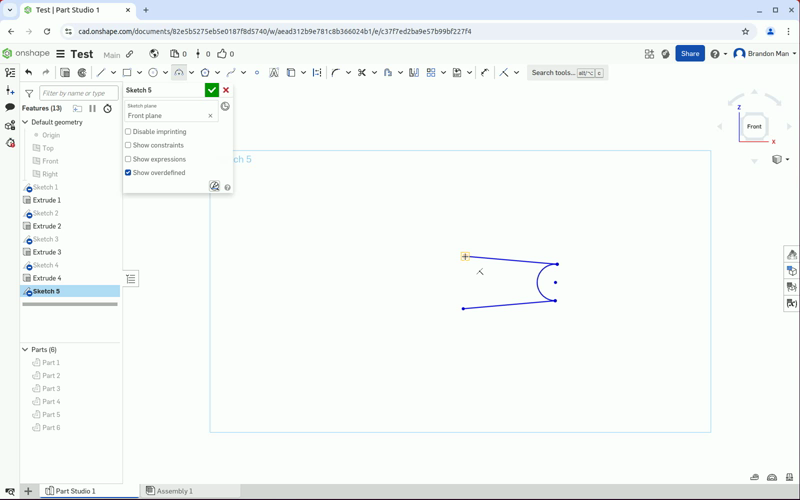
mouse_move(463, 308)
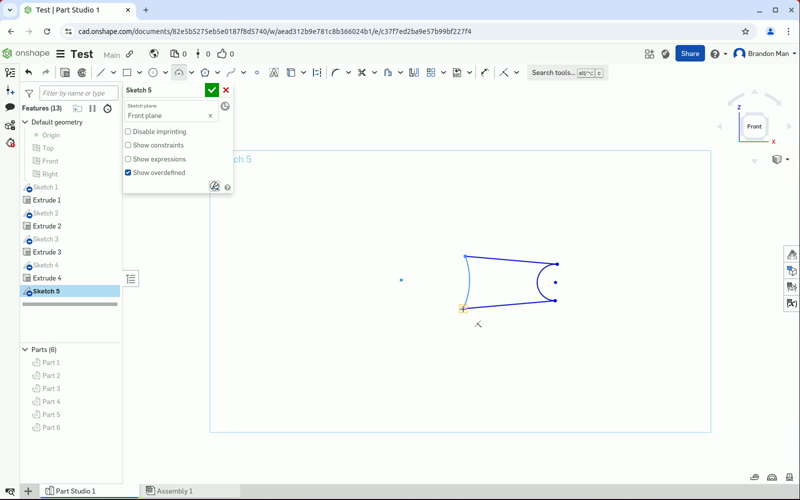
click(463, 308)
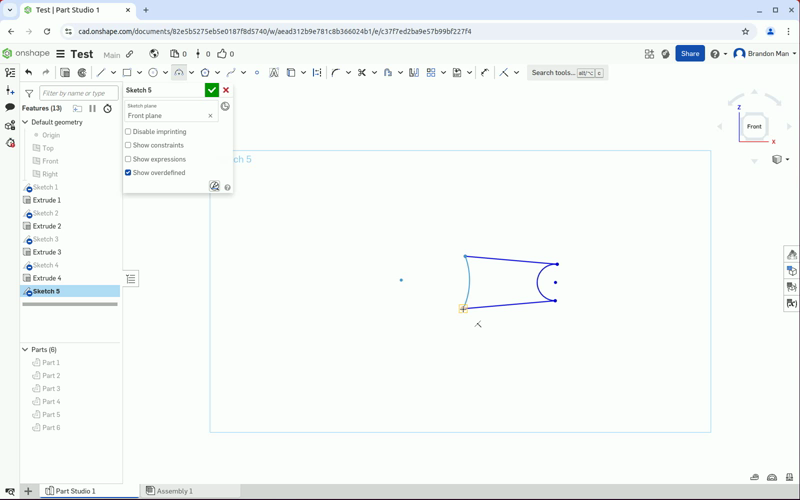
key_down(shift)
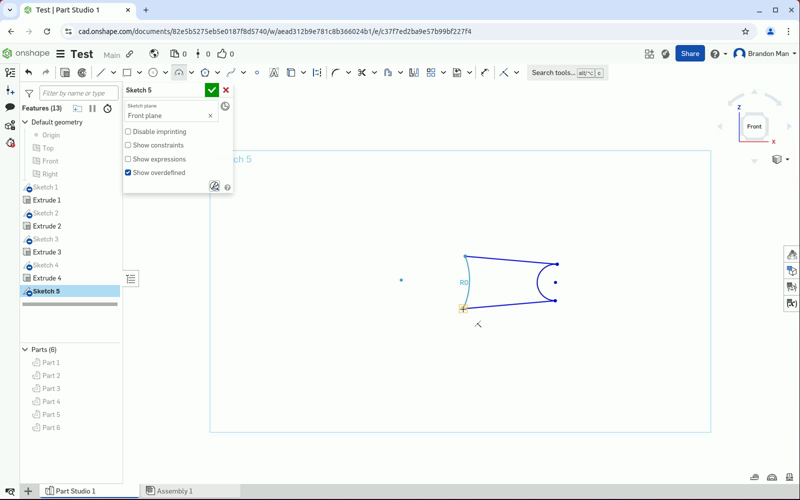
mouse_move(487, 283)
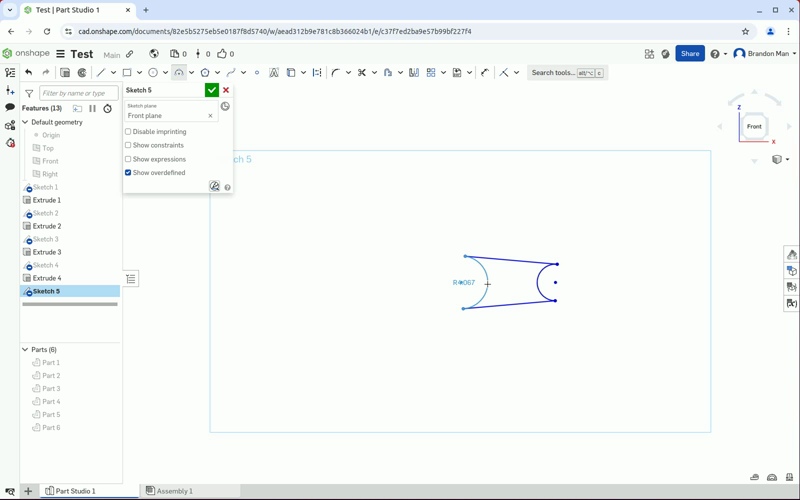
click(487, 283)
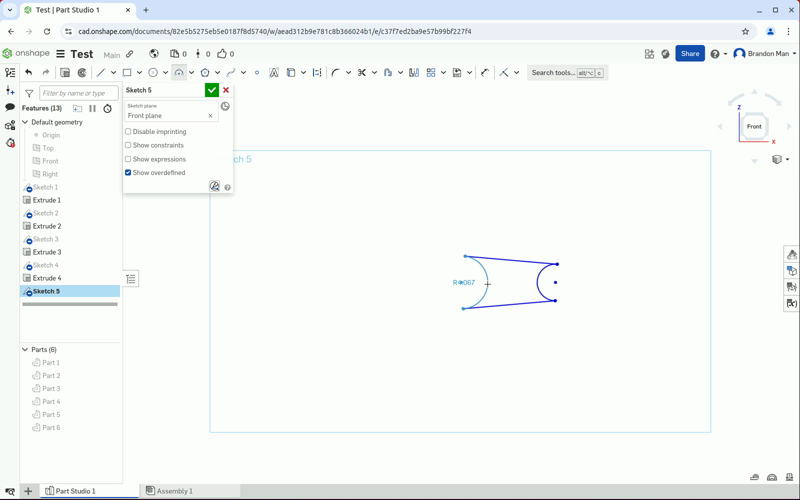
key_up(shift)
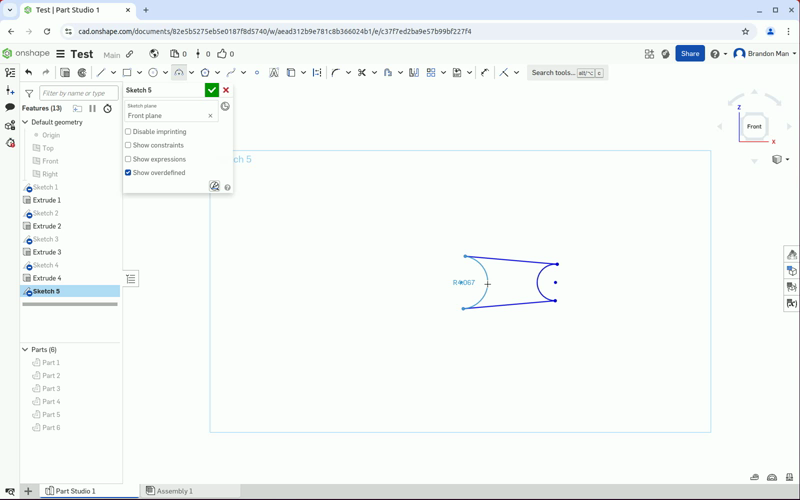
key(esc)
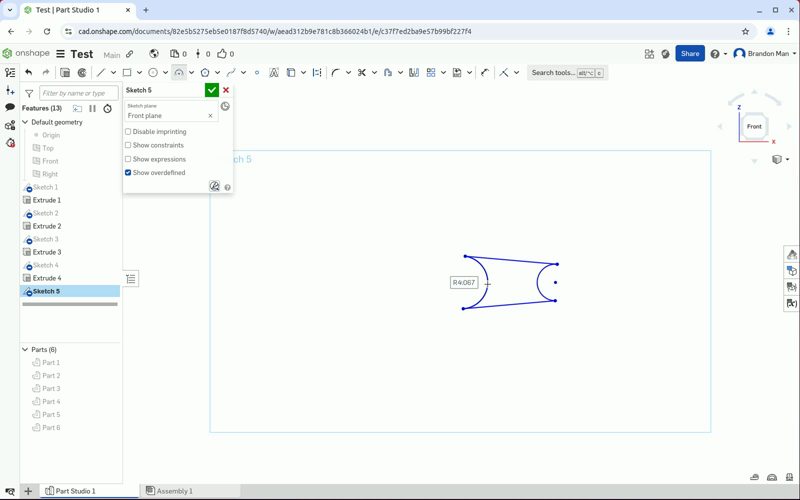
mouse_move(510, 302)
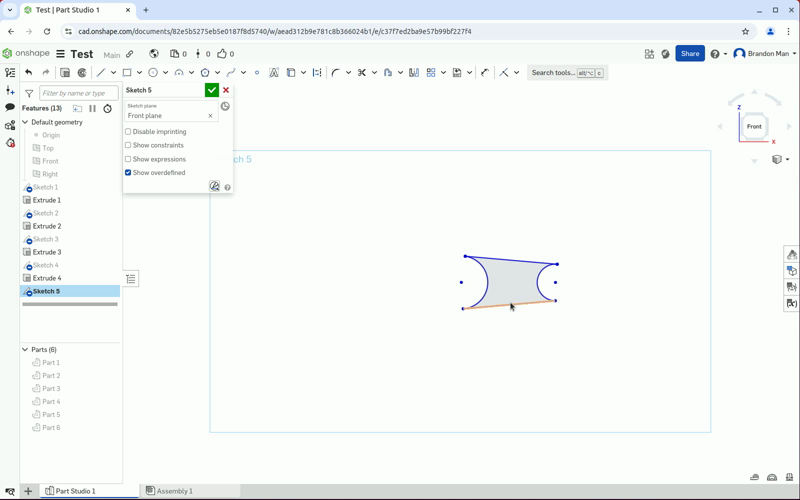
click(510, 302)
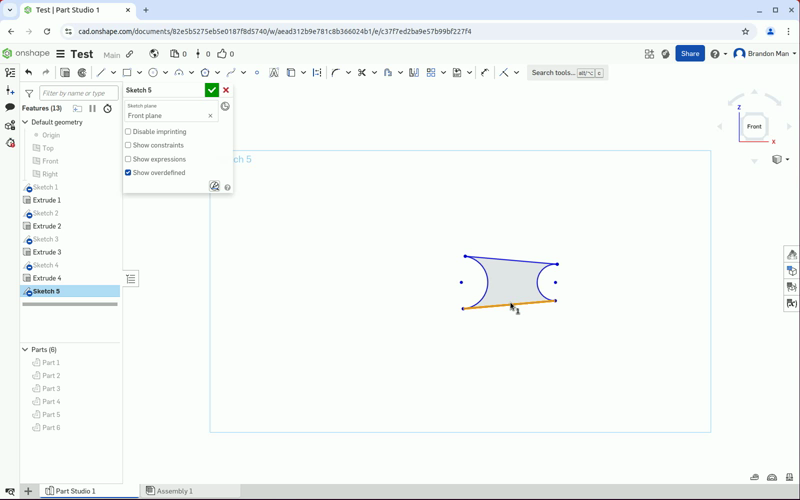
mouse_move(73, 352)
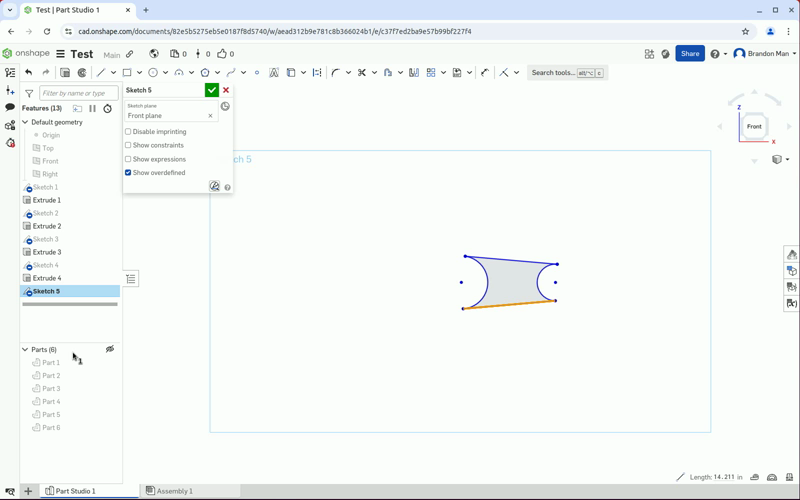
key(shift+y)
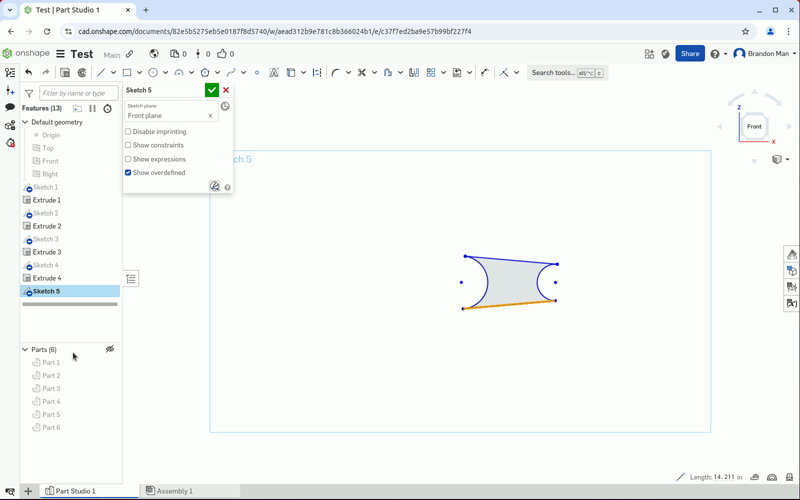
key(shift+e)
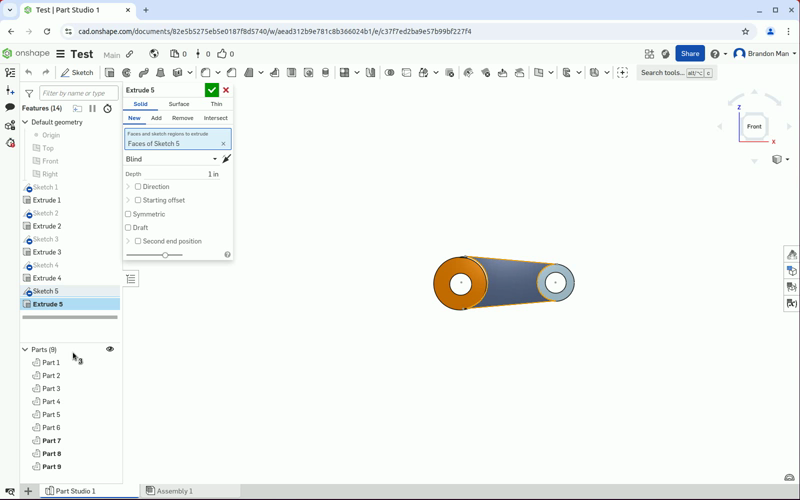
mouse_move(143, 106)
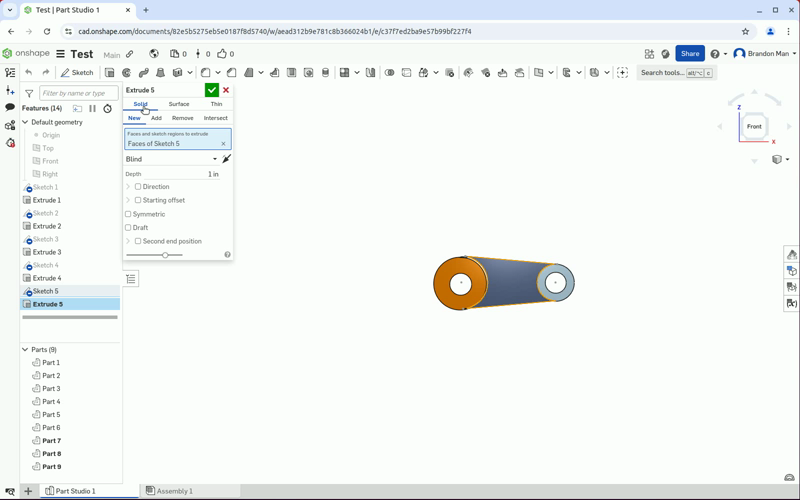
click(143, 106)
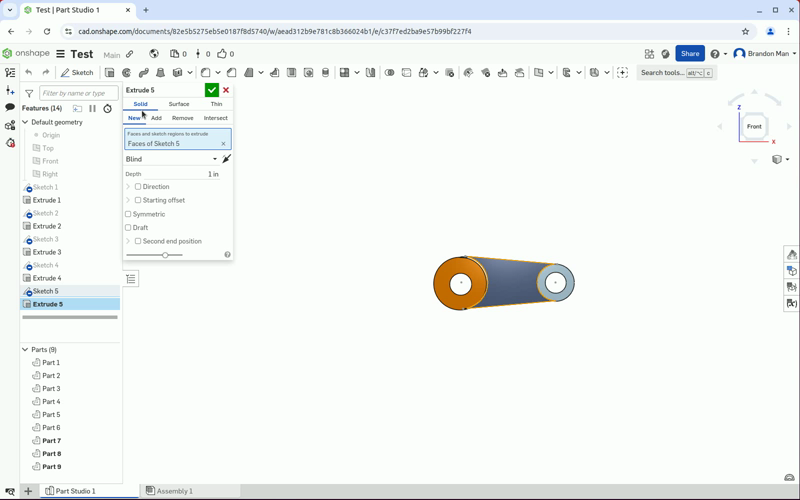
mouse_move(137, 120)
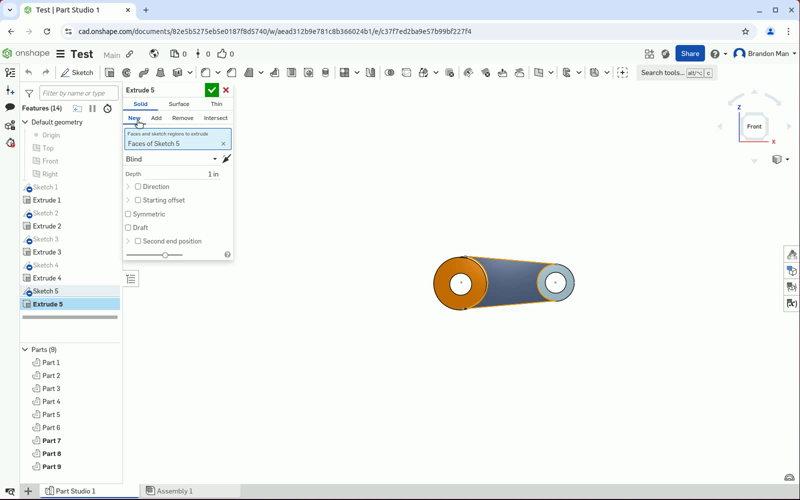
click(137, 120)
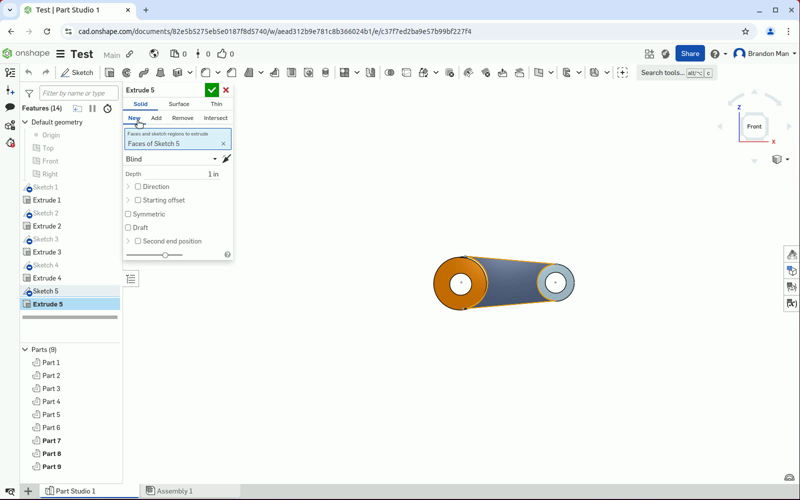
key(tab, 4)
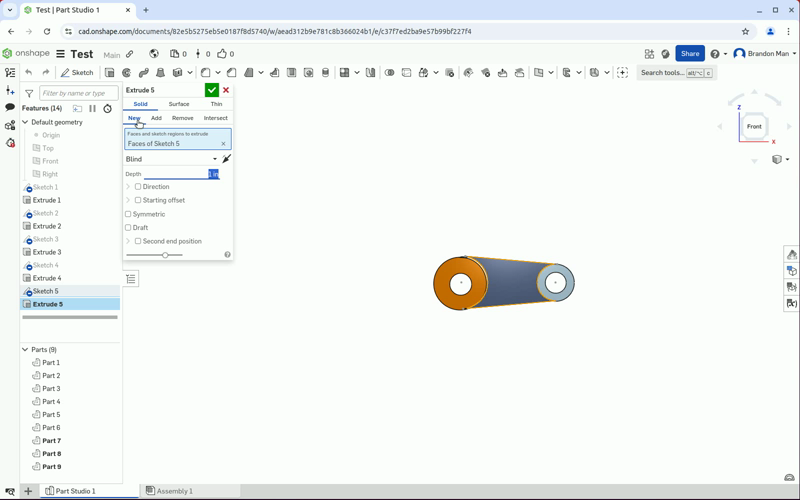
text(5.296)
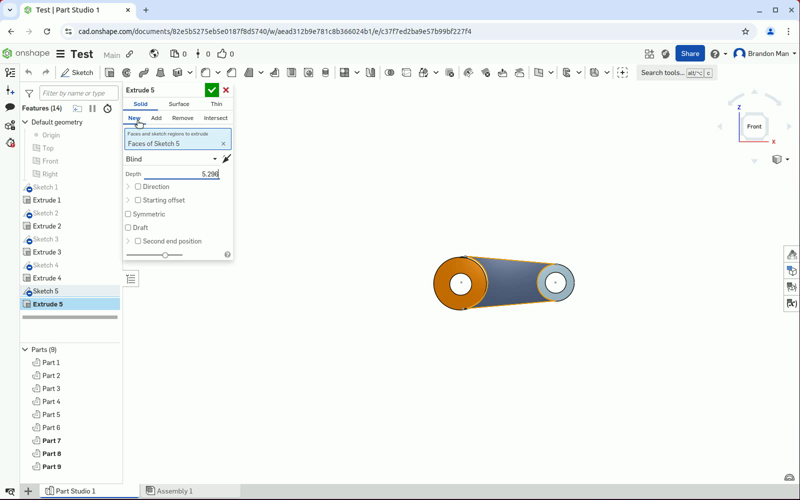
key(enter)
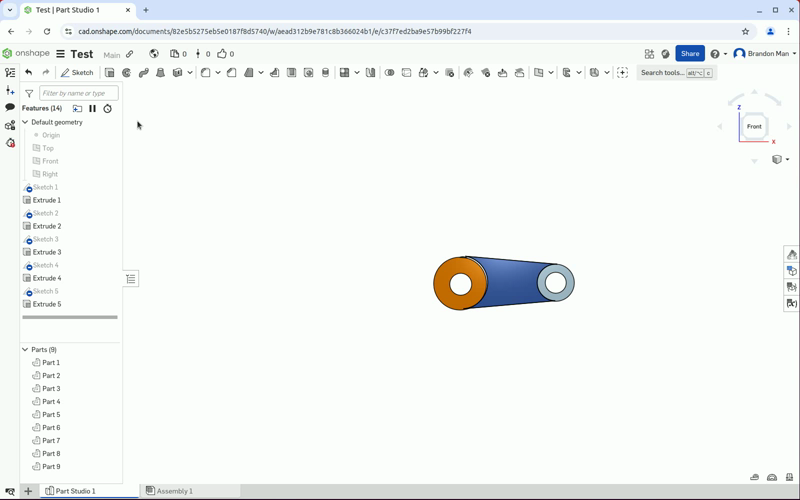
key(shift+h)
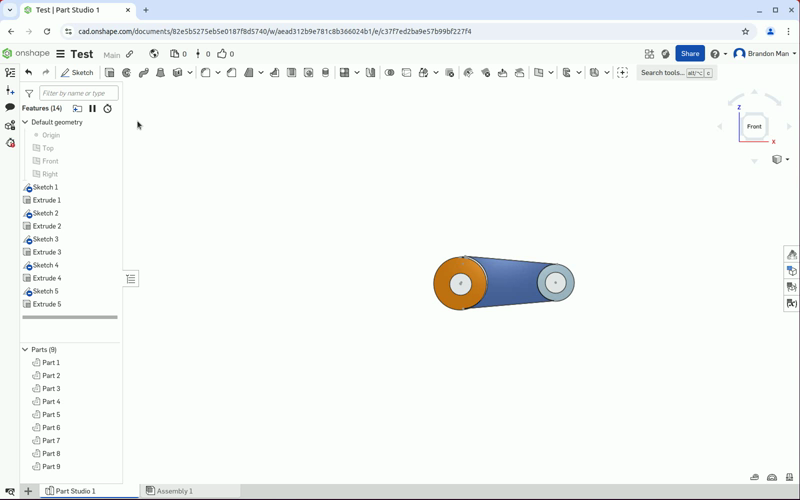
key(shift+h)
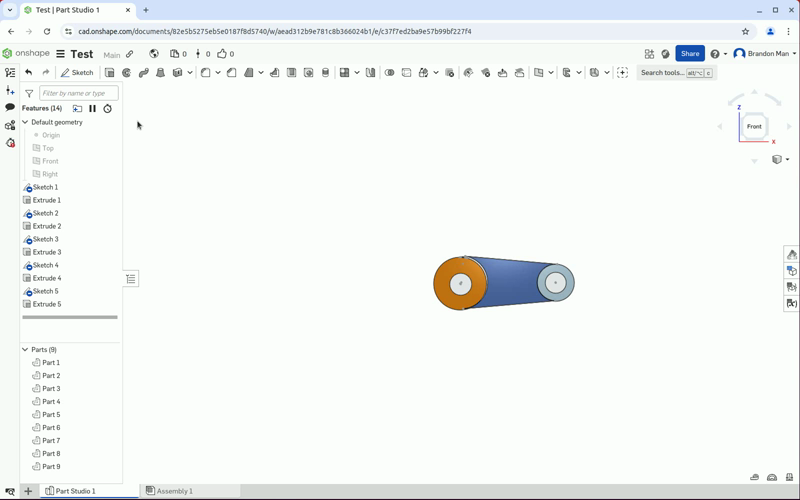
key(shift+7)
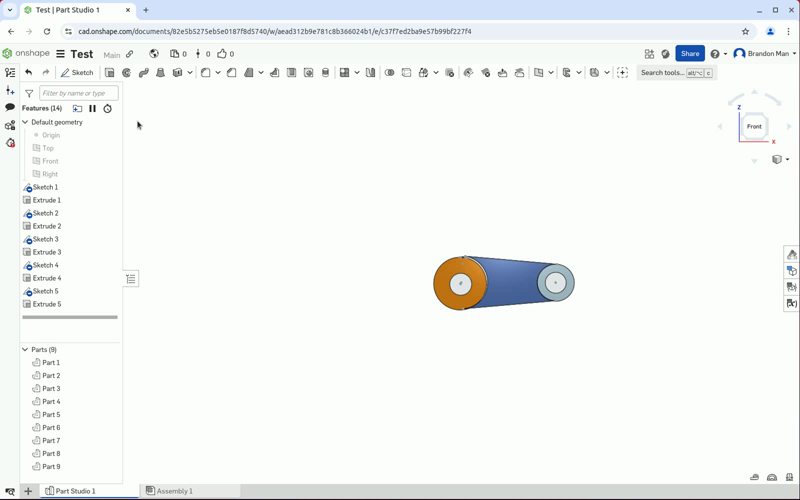
key(left, 2)
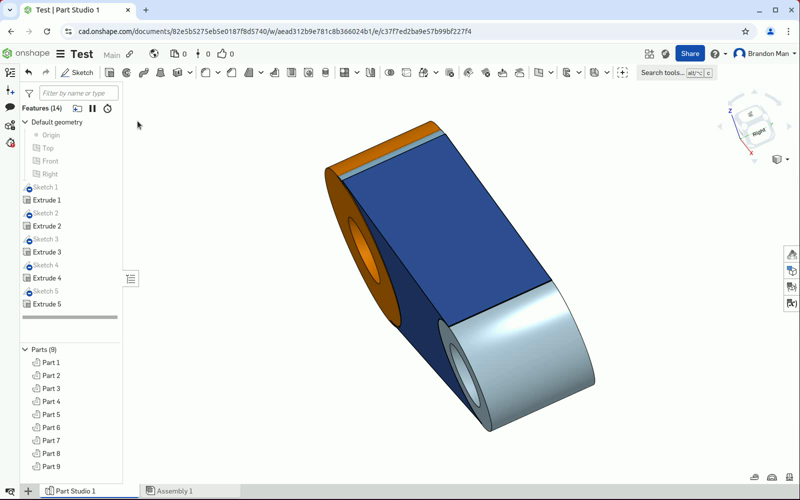
key(down, 2)
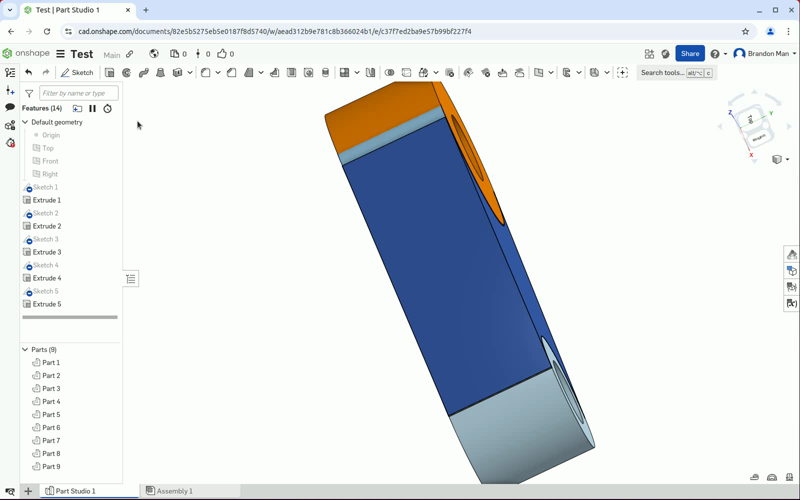
key(up, 2)
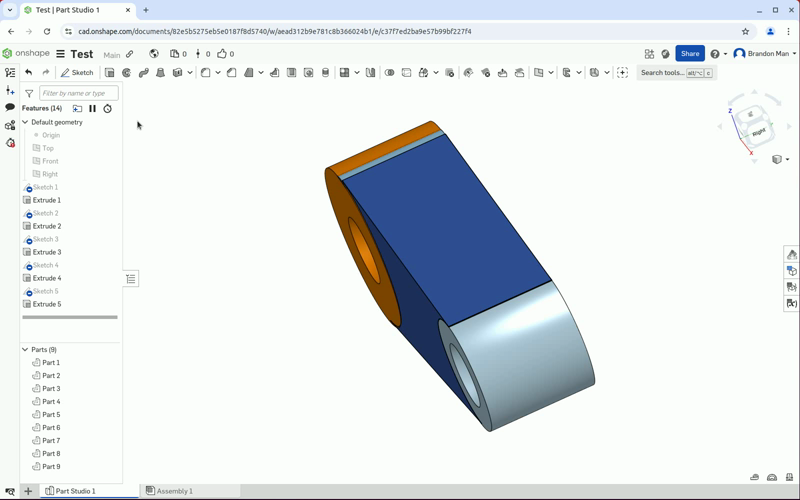
key(right, 2)
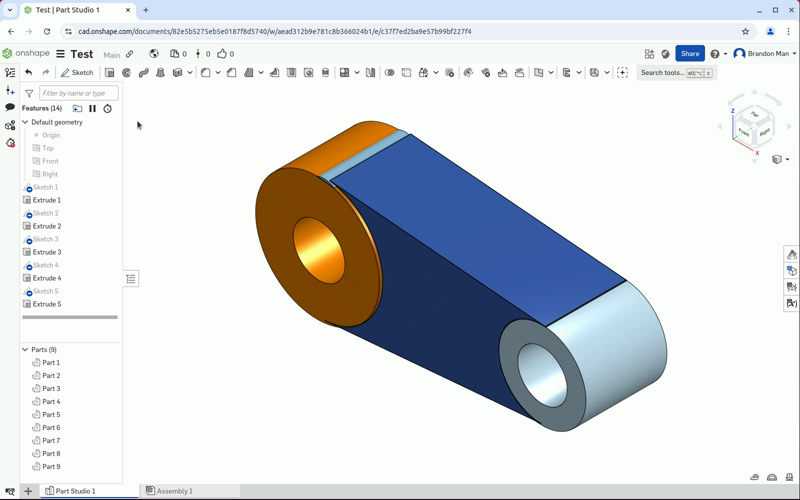
mouse_move(73, 189)
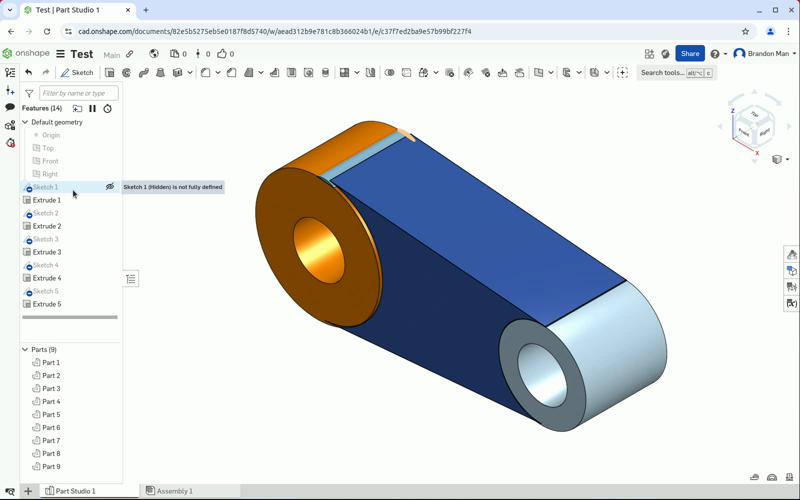
click(73, 189)